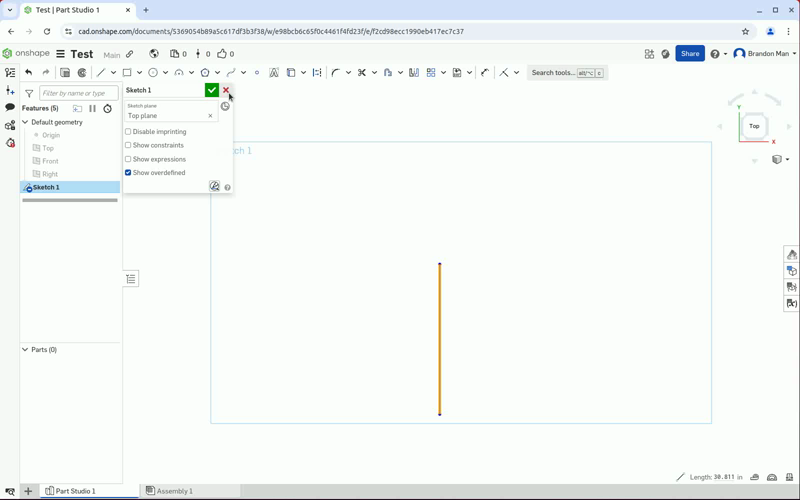
key(shift+h)
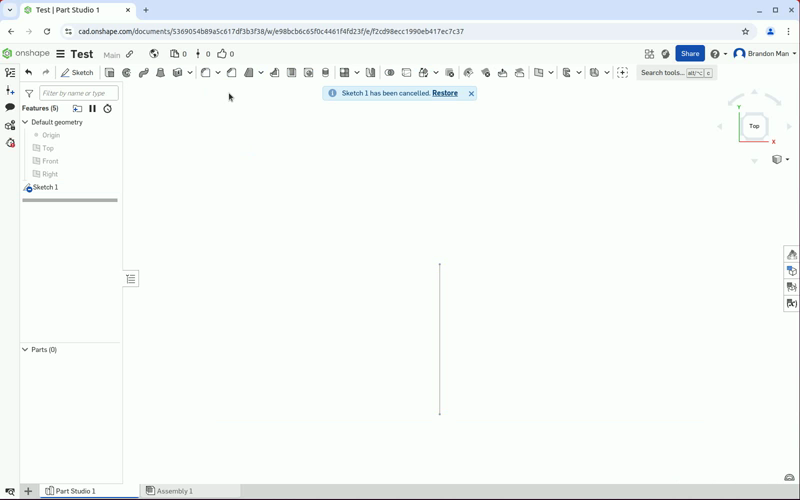
key(shift+s)
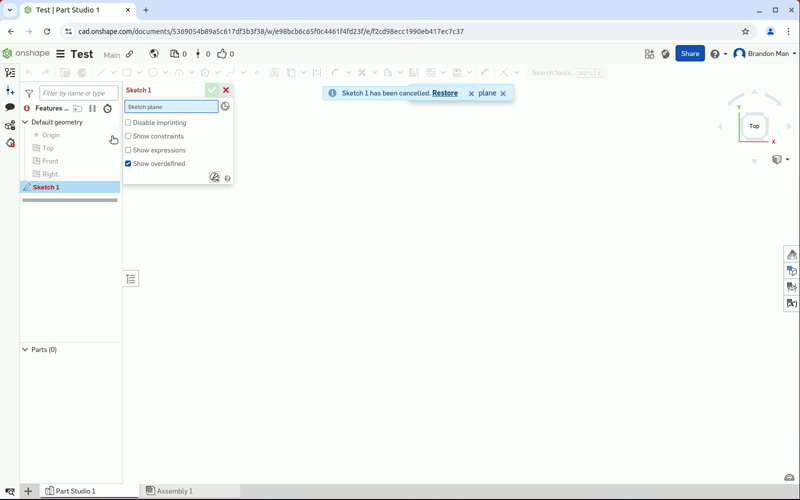
mouse_move(73, 150)
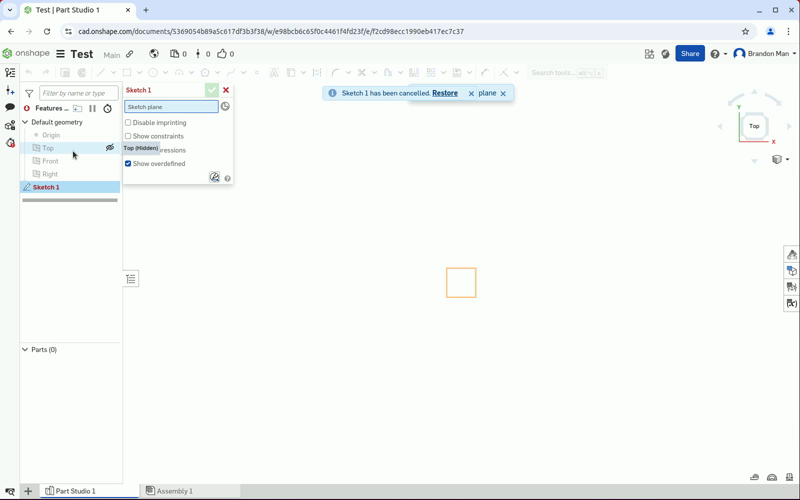
click(73, 150)
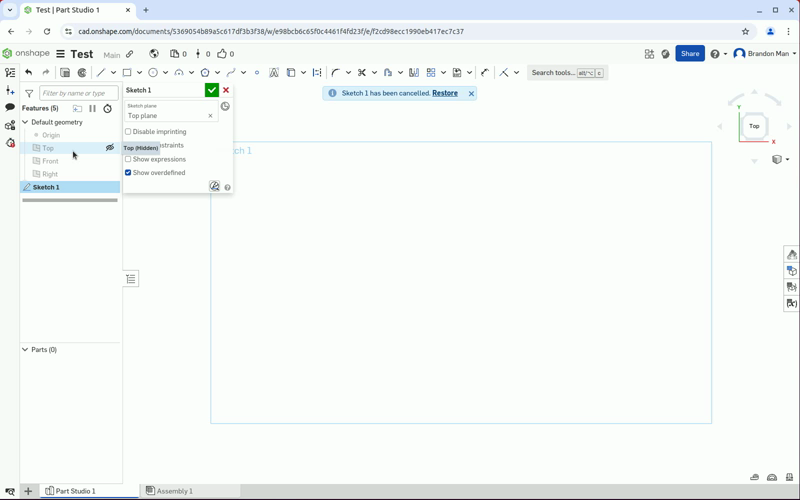
mouse_move(73, 352)
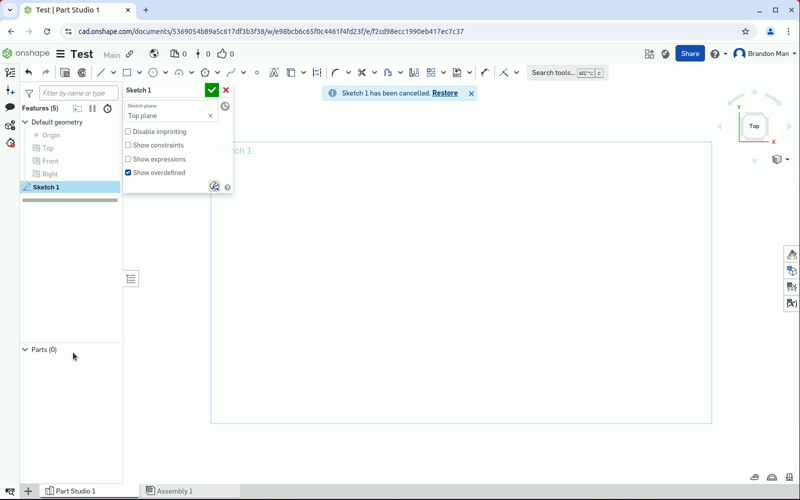
key(y)
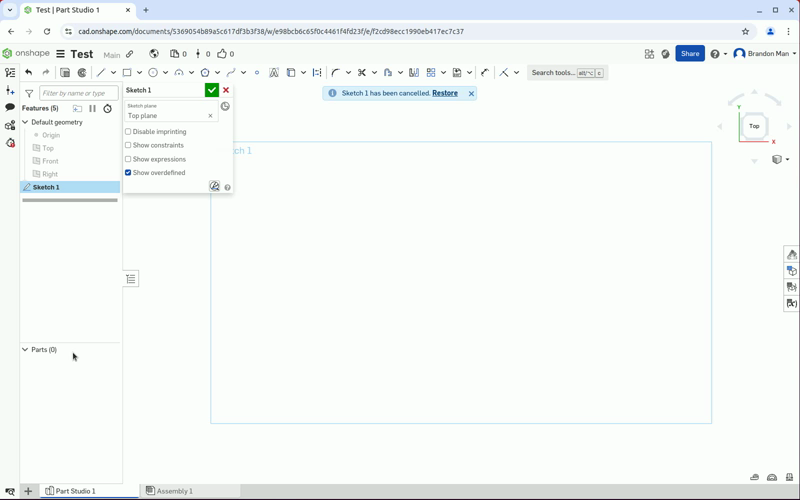
key(l)
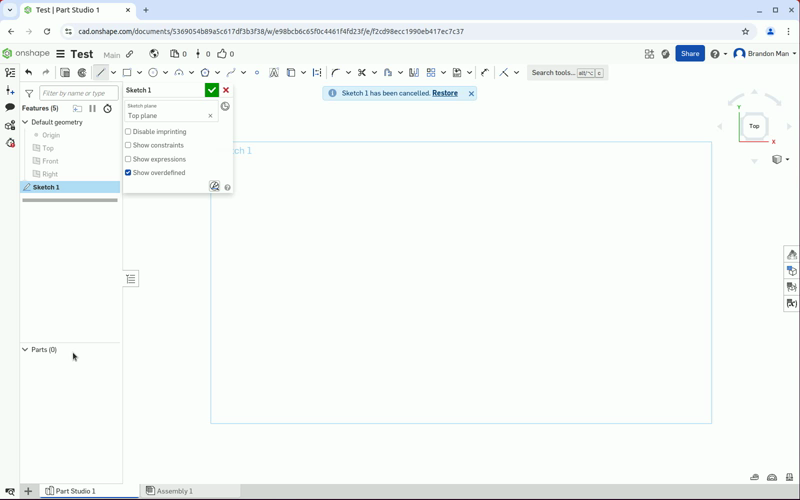
key_down(shift)
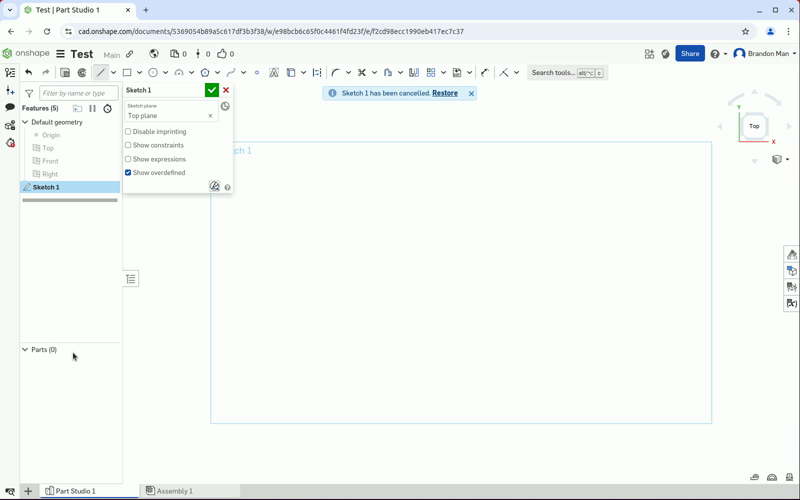
mouse_move(348, 325)
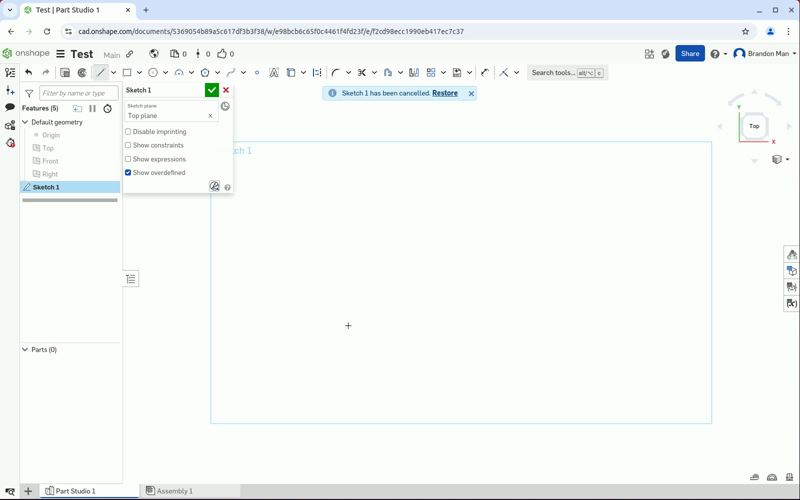
click(348, 325)
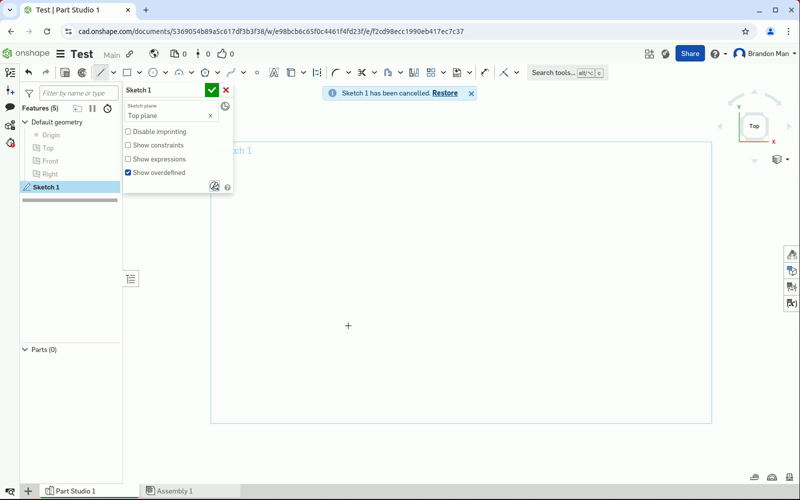
key_up(shift)
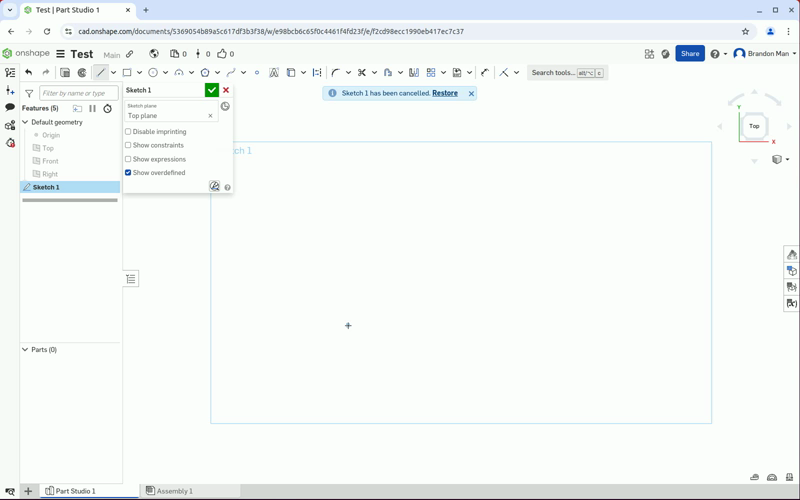
key_down(shift)
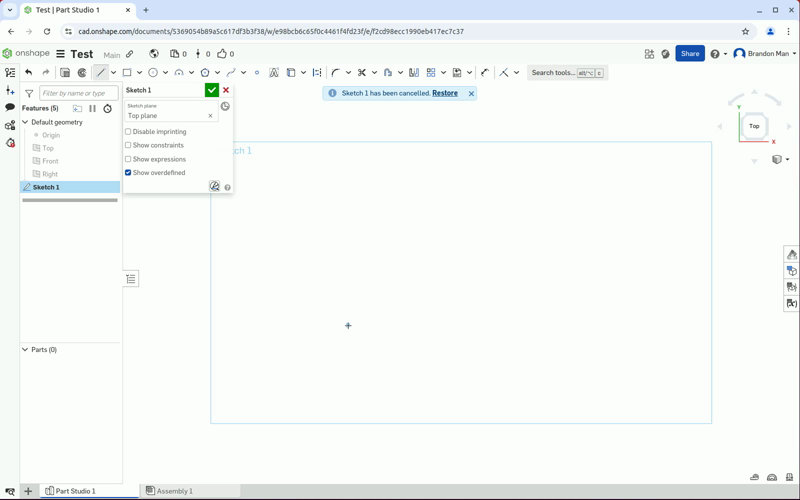
mouse_move(572, 325)
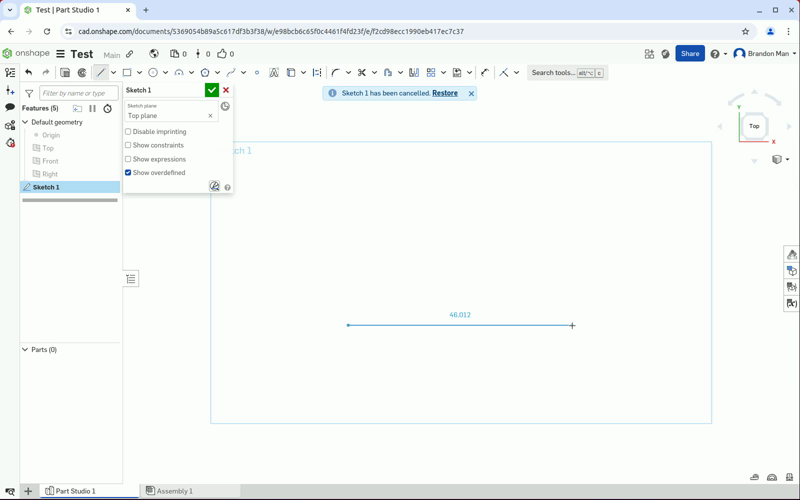
click(572, 325)
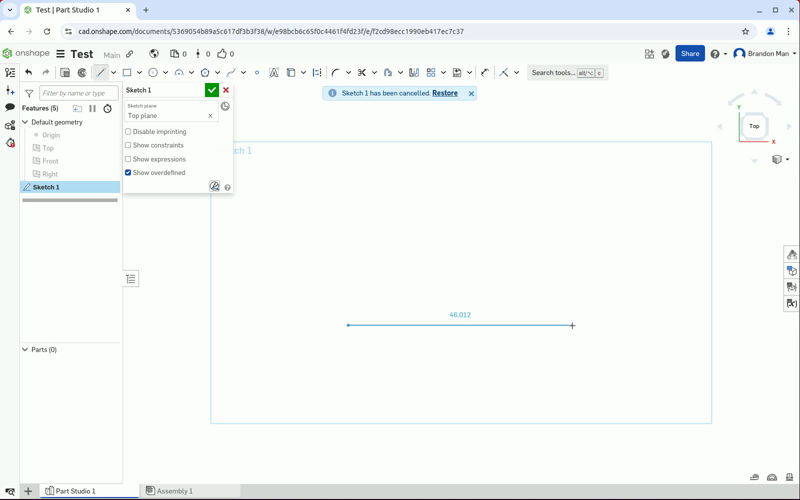
key_up(shift)
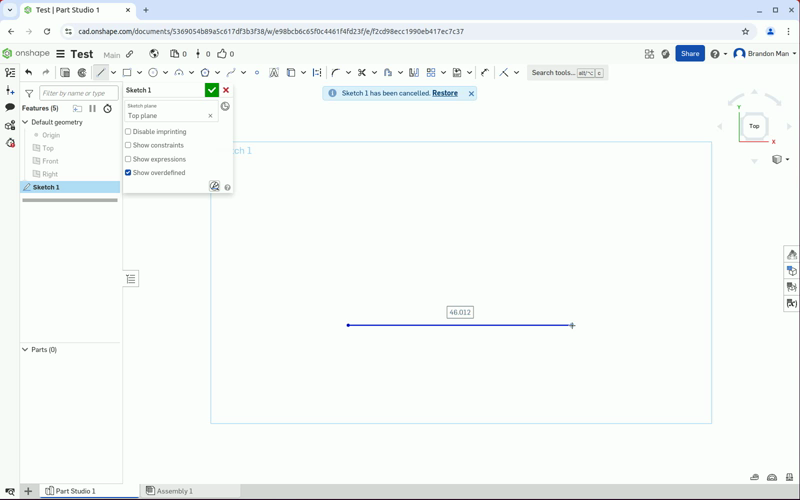
key_down(shift)
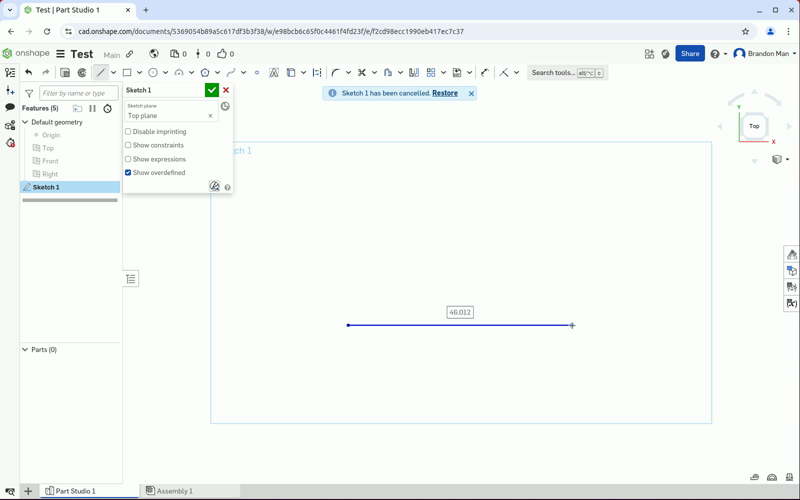
mouse_move(572, 240)
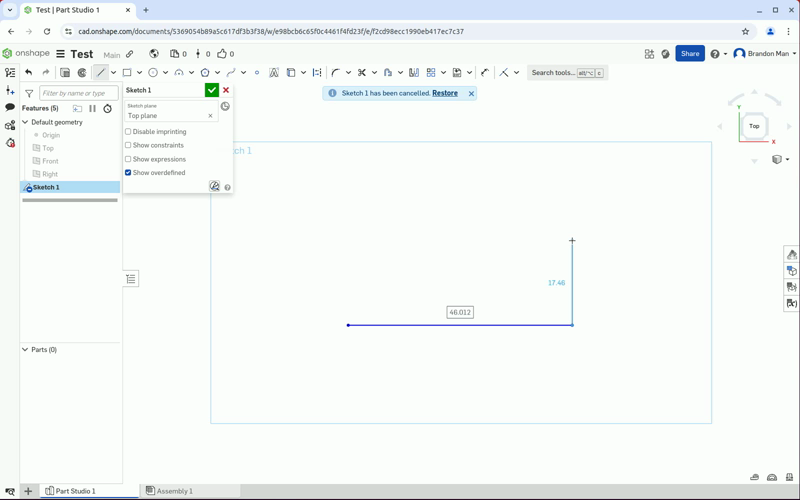
click(572, 240)
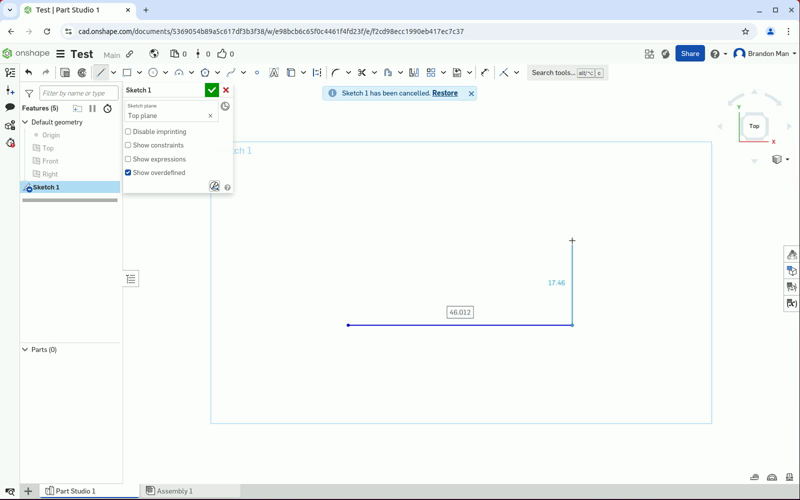
key_up(shift)
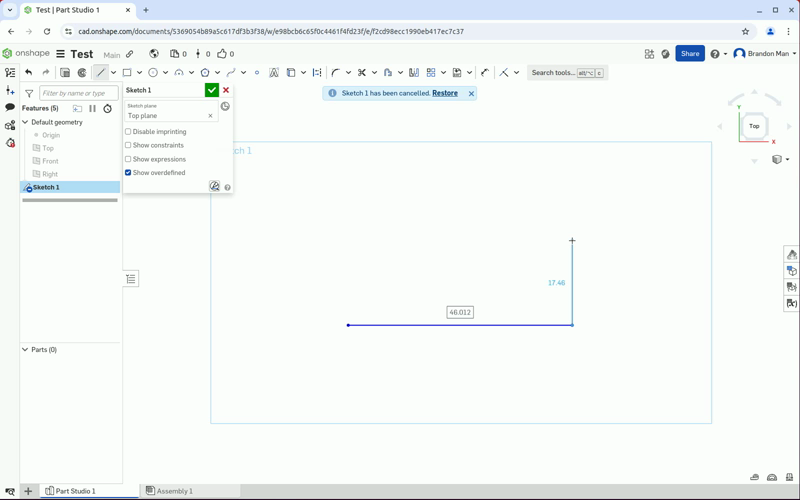
key_down(shift)
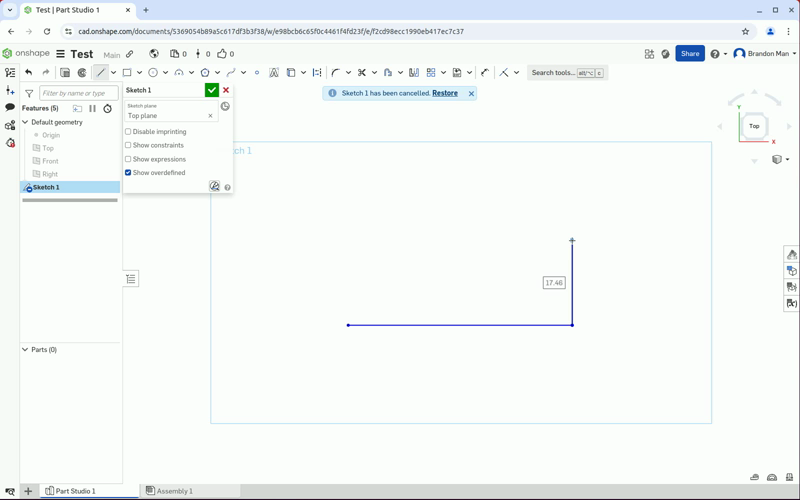
mouse_move(348, 240)
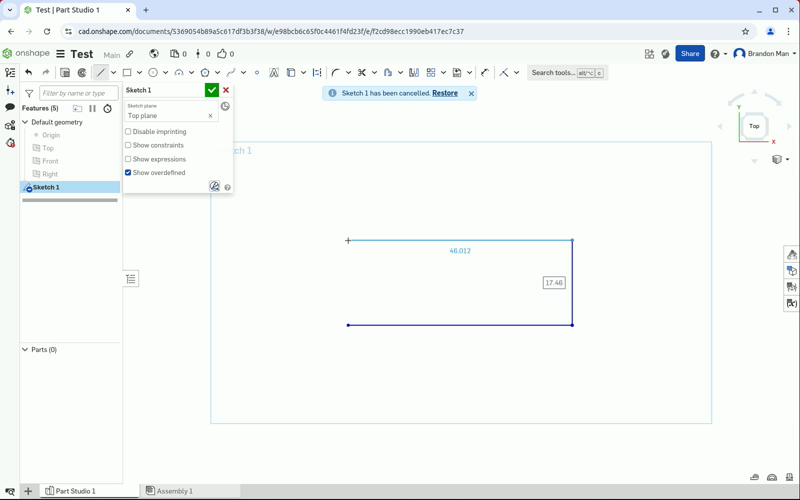
click(348, 240)
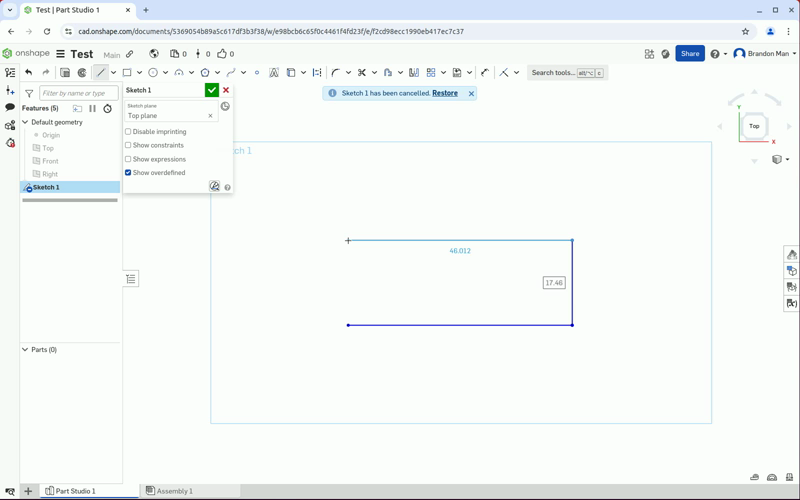
key_up(shift)
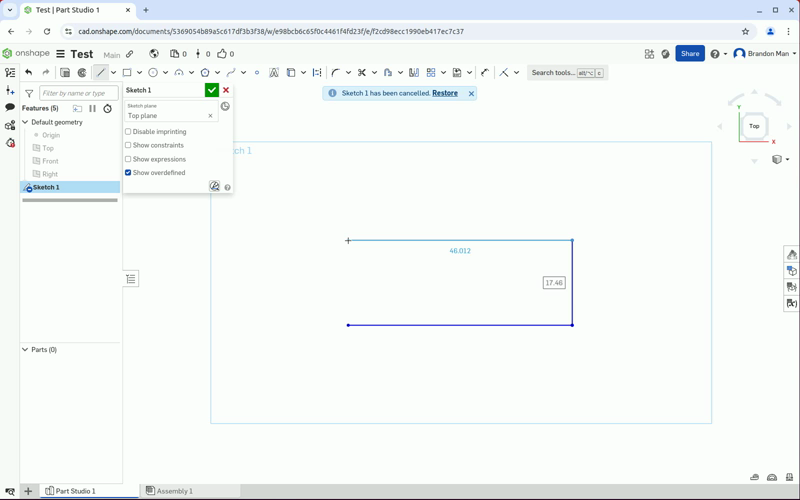
key_down(shift)
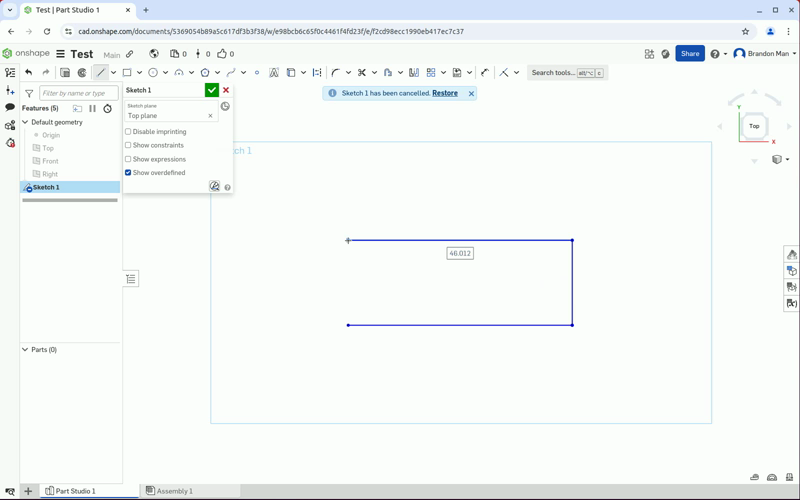
mouse_move(348, 325)
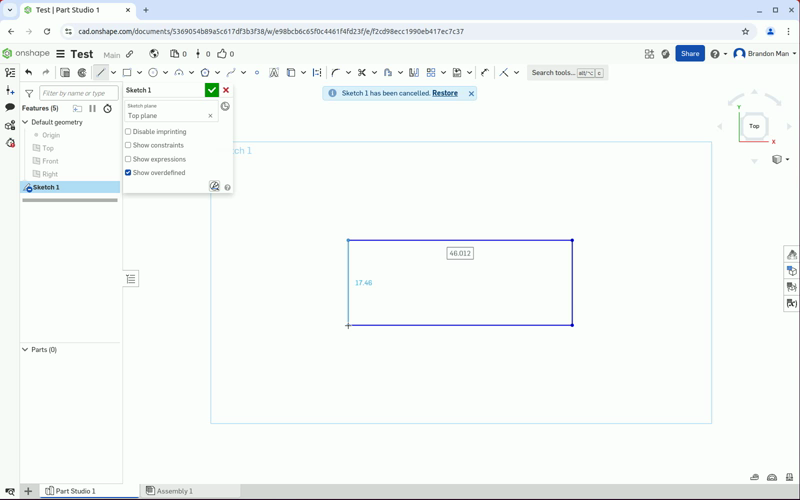
key_up(shift)
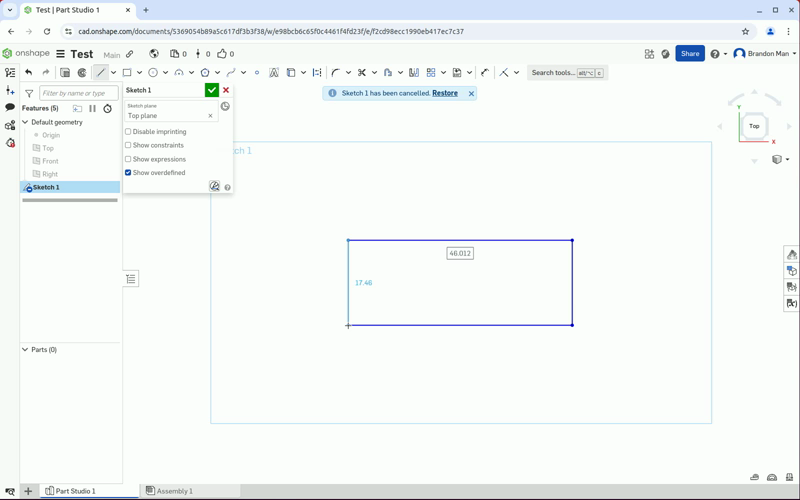
click(348, 325)
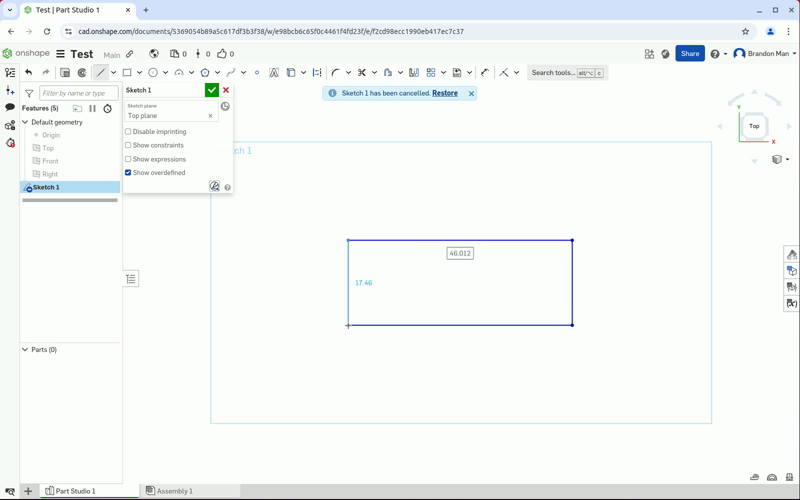
key(esc)
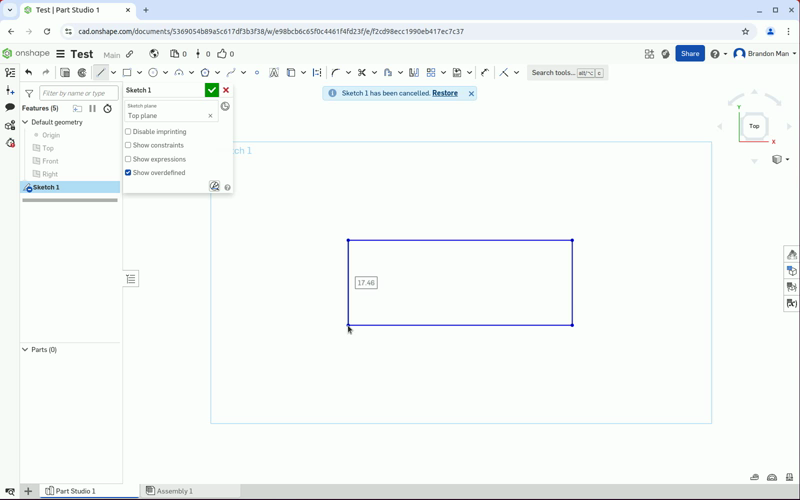
key(c)
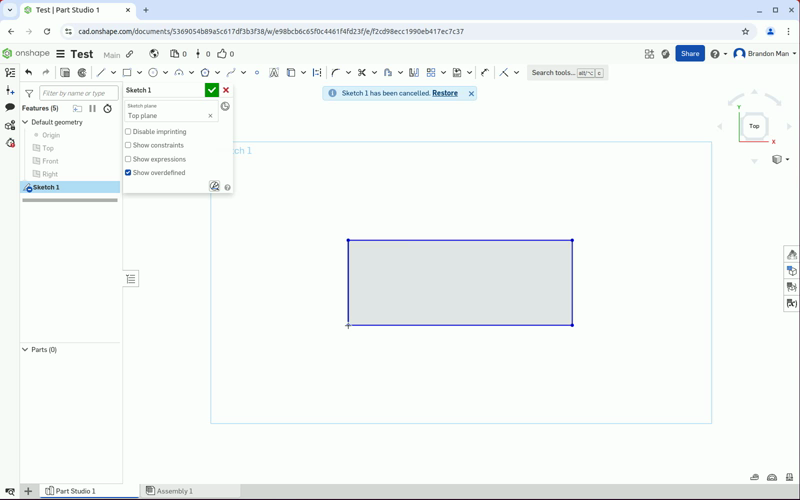
key_down(shift)
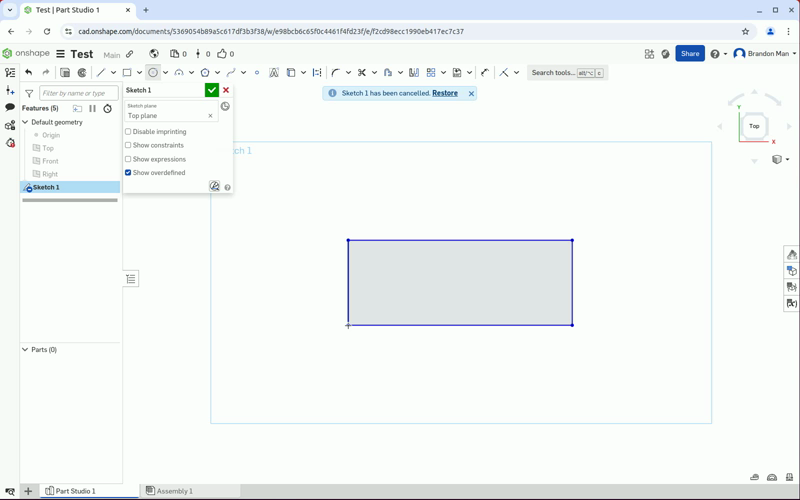
mouse_move(397, 282)
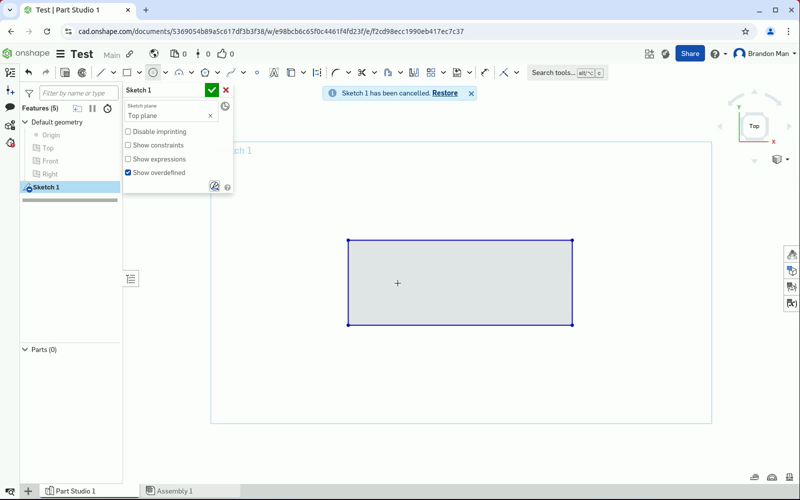
click(397, 282)
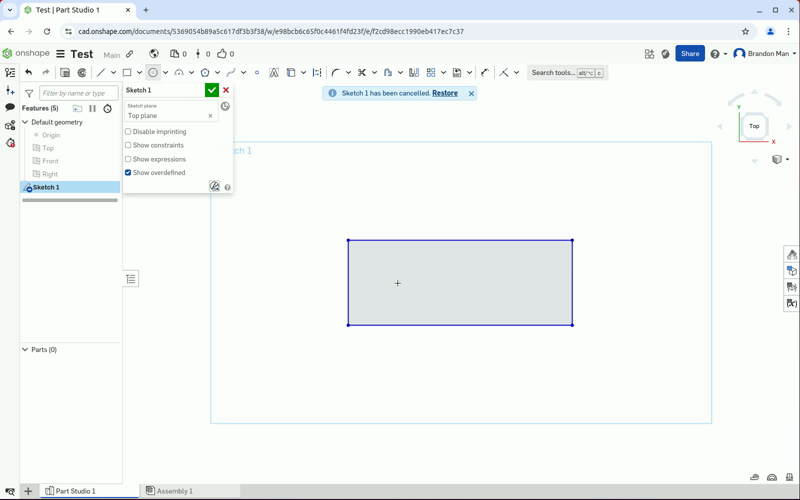
key_up(shift)
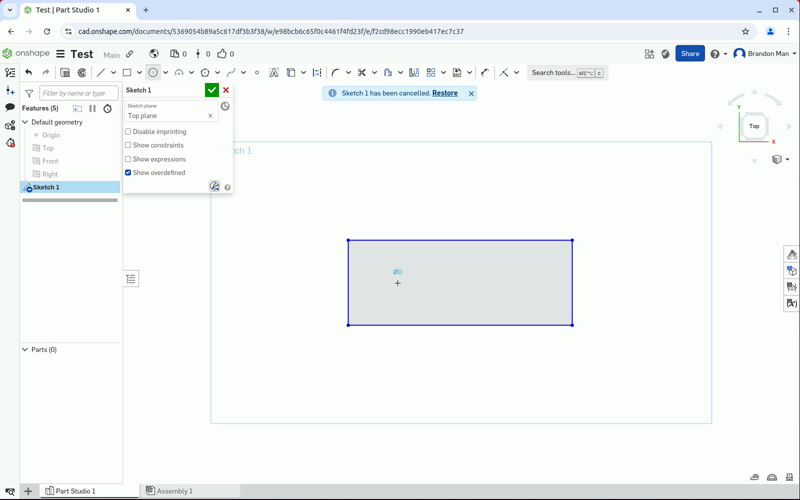
mouse_move(419, 282)
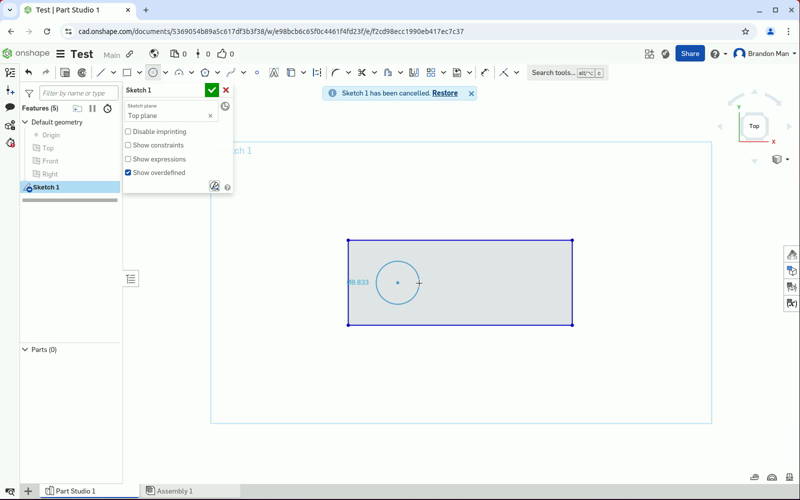
click(419, 282)
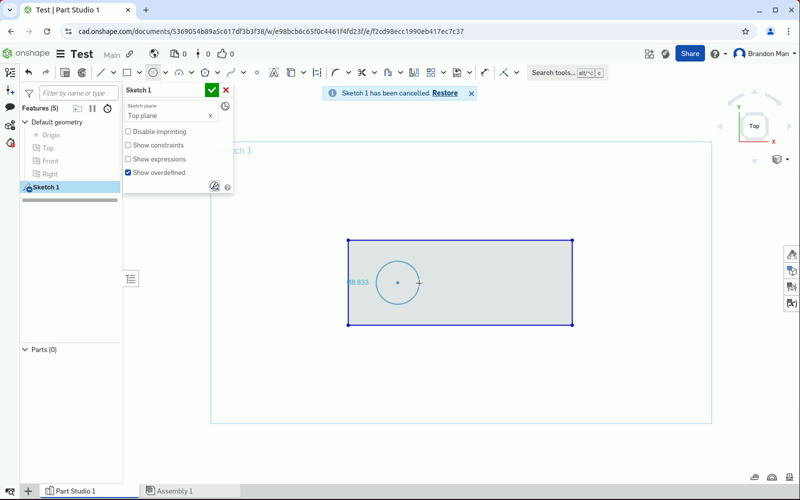
key(esc)
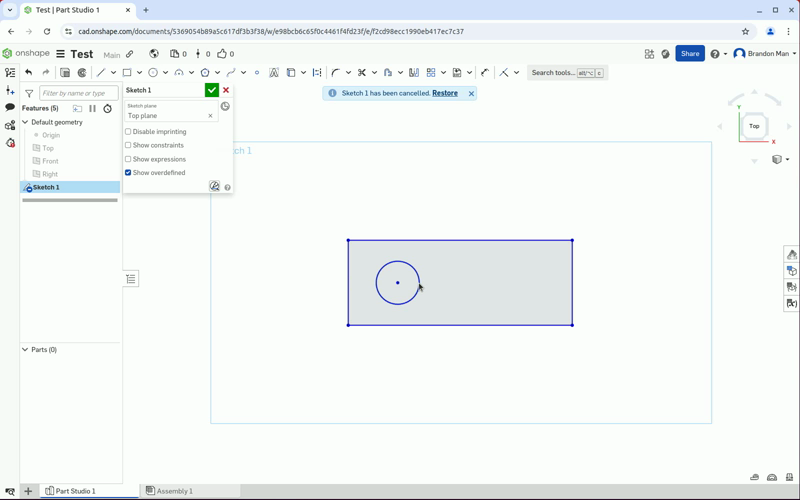
key(c)
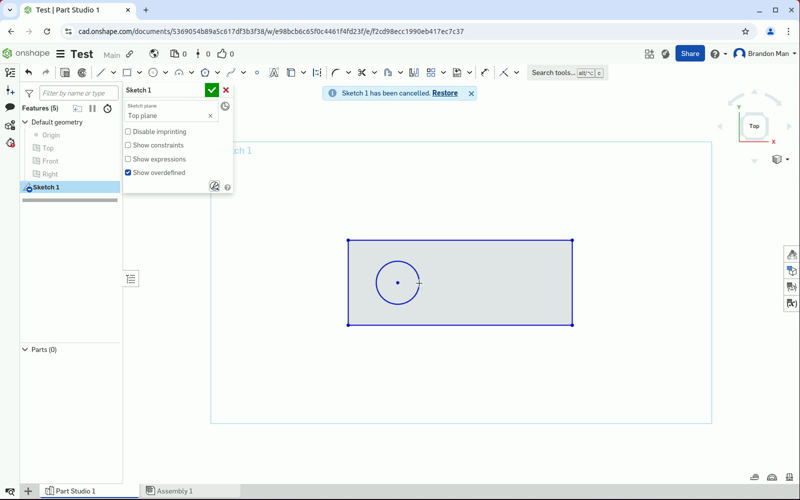
key_down(shift)
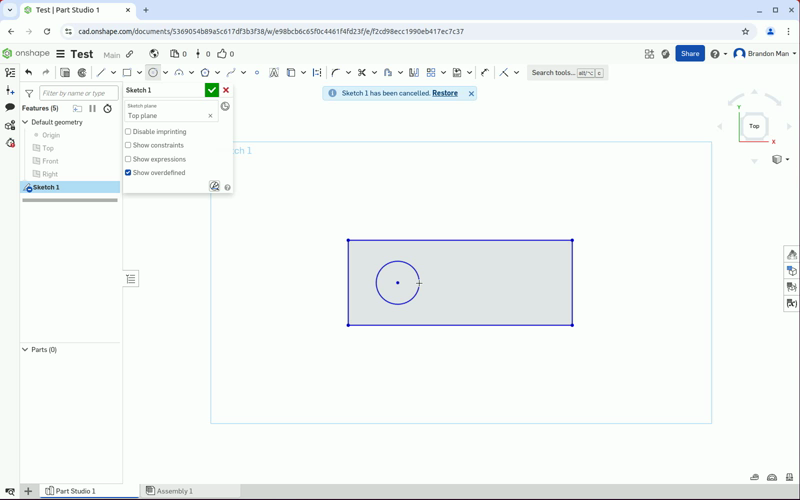
mouse_move(461, 282)
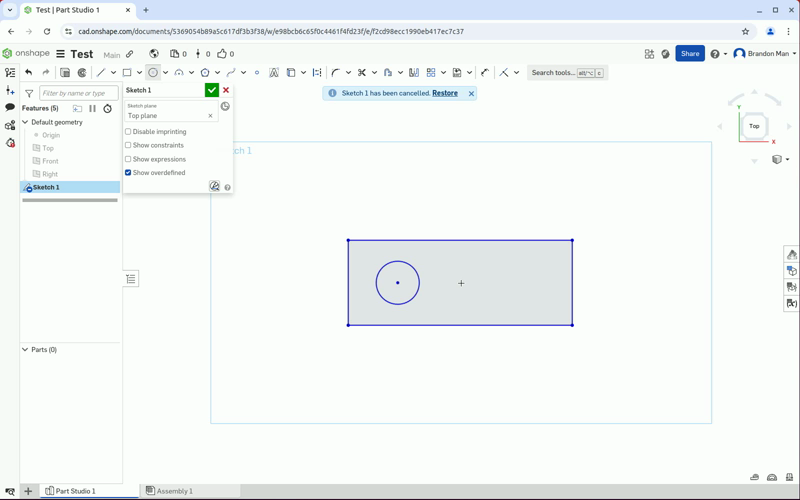
click(461, 282)
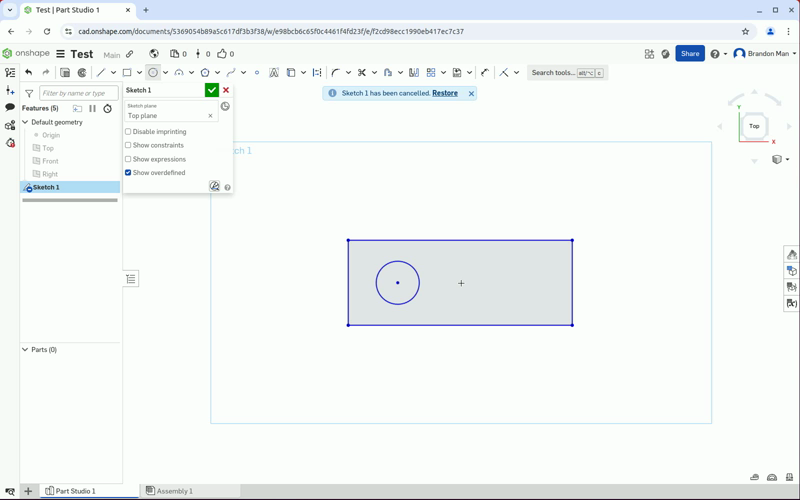
key_up(shift)
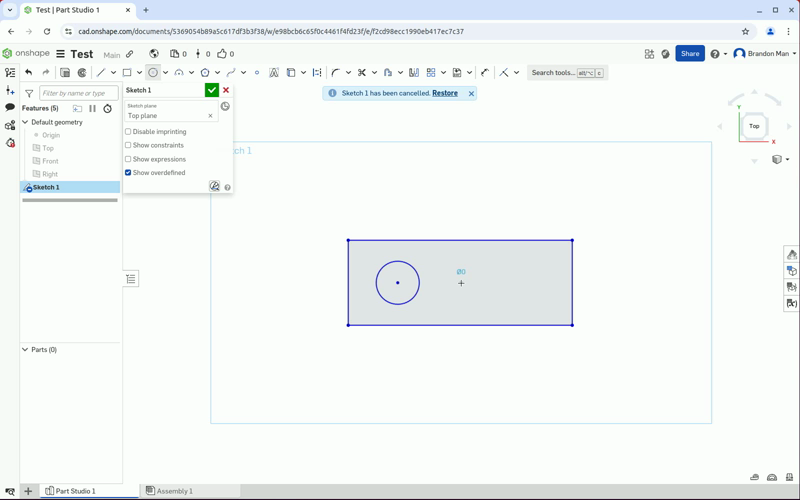
mouse_move(487, 282)
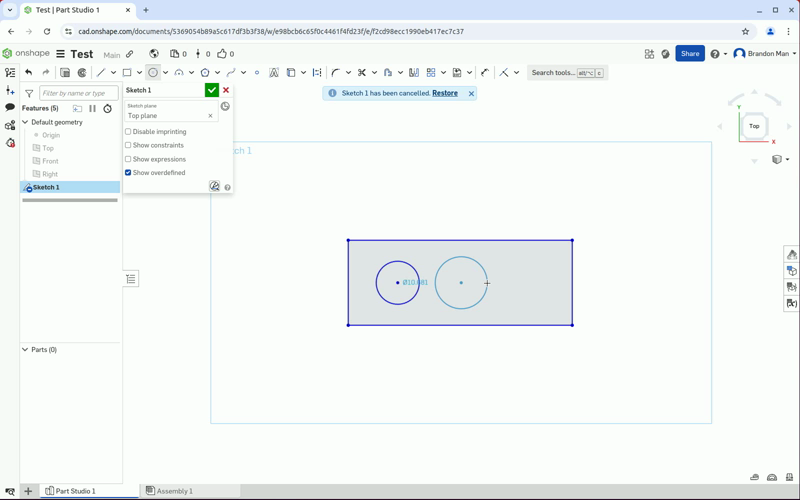
click(487, 282)
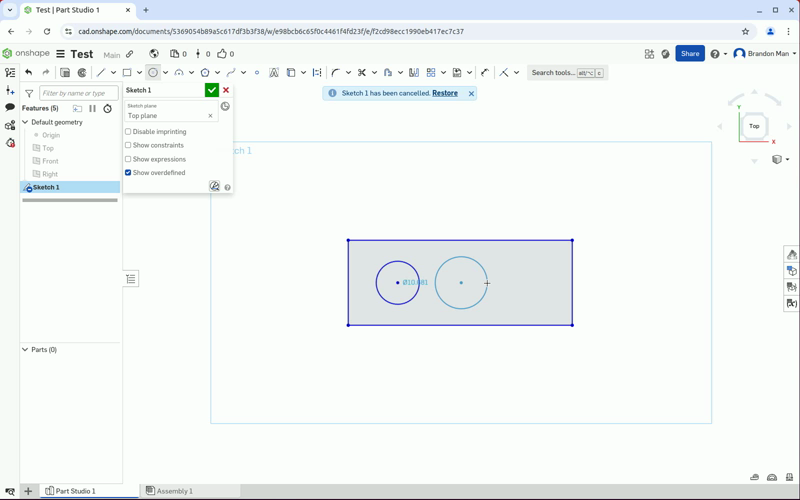
key(esc)
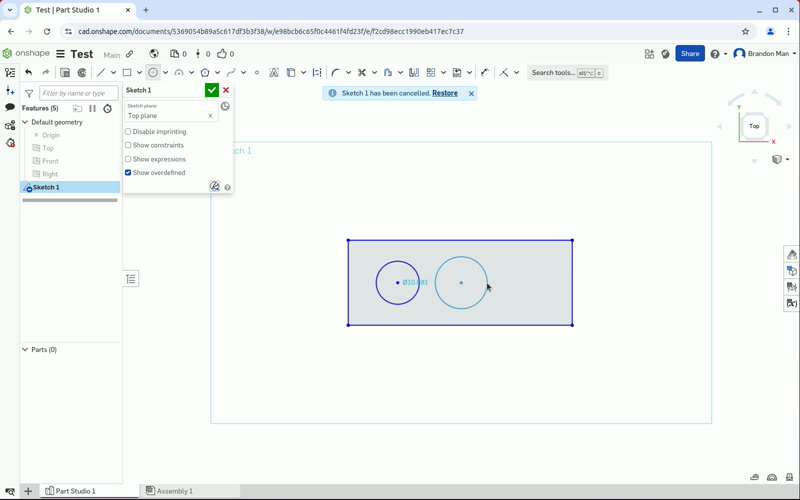
key(c)
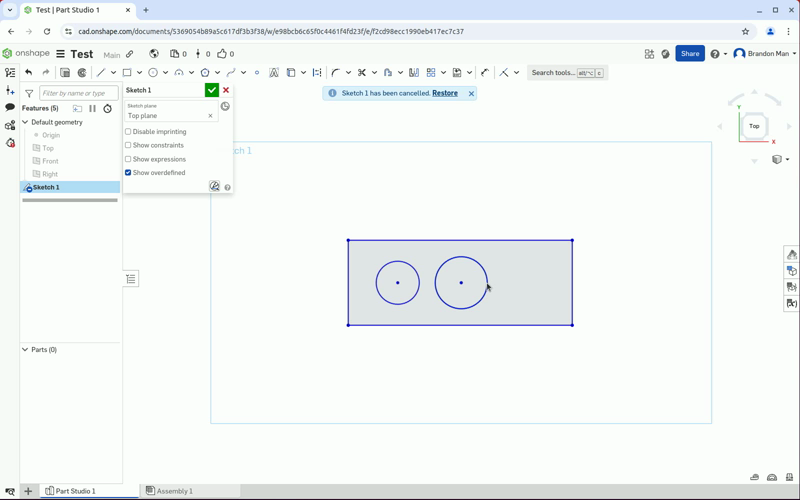
key_down(shift)
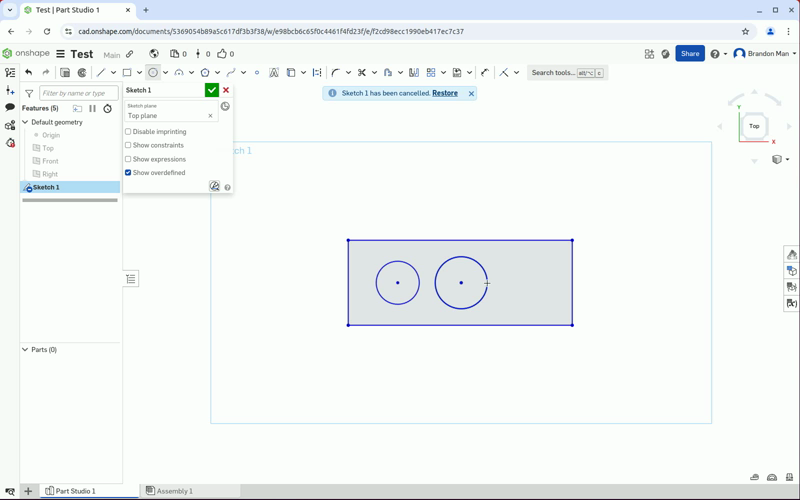
mouse_move(522, 282)
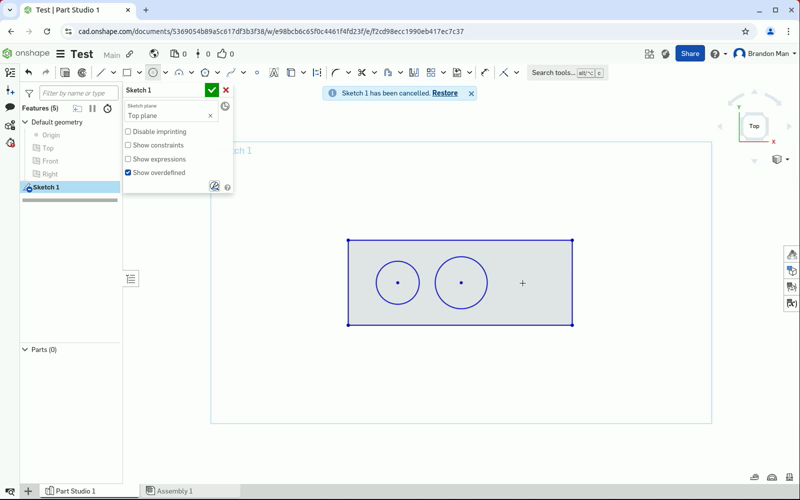
click(522, 282)
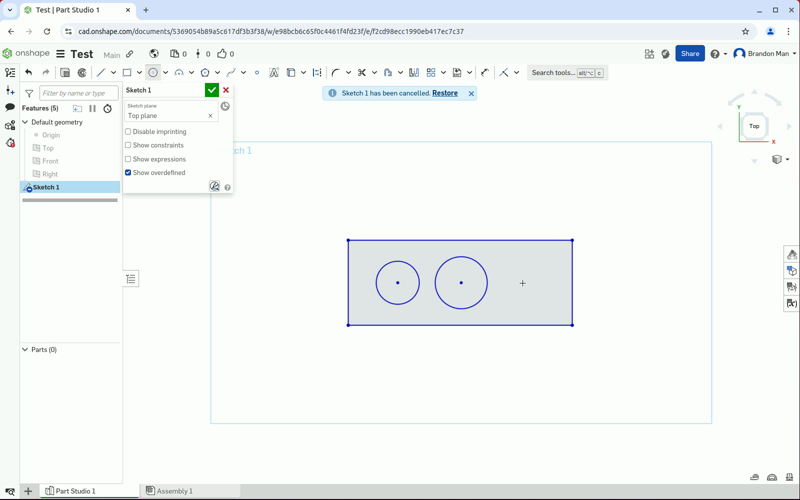
key_up(shift)
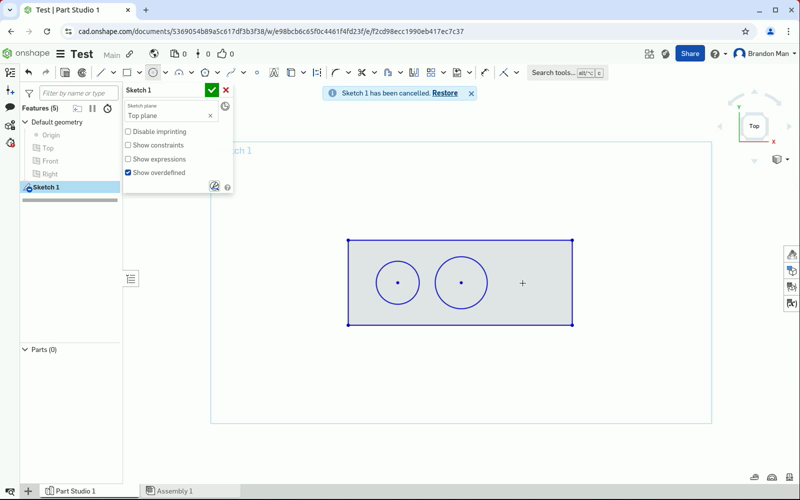
mouse_move(543, 282)
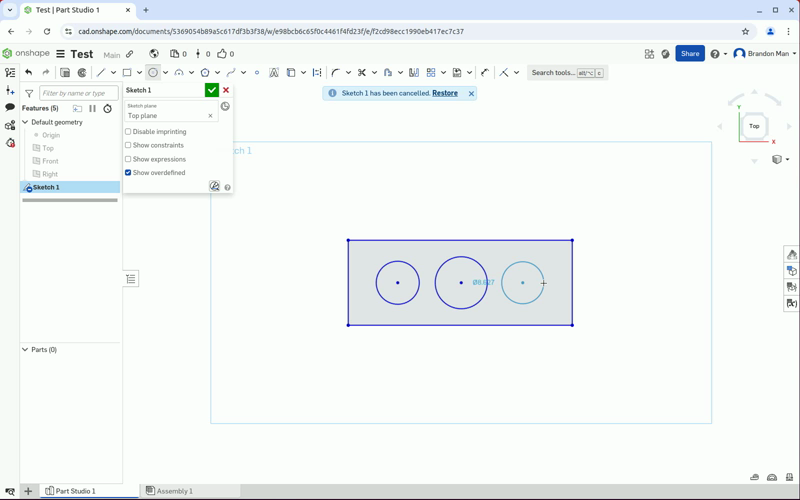
click(543, 282)
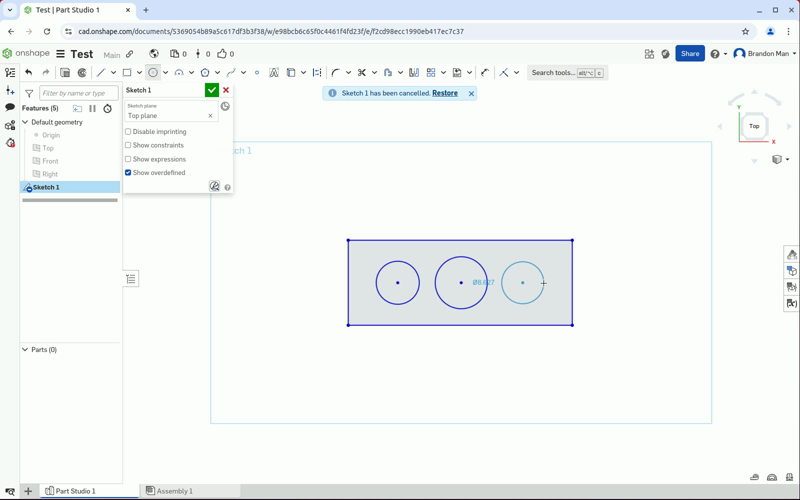
key(esc)
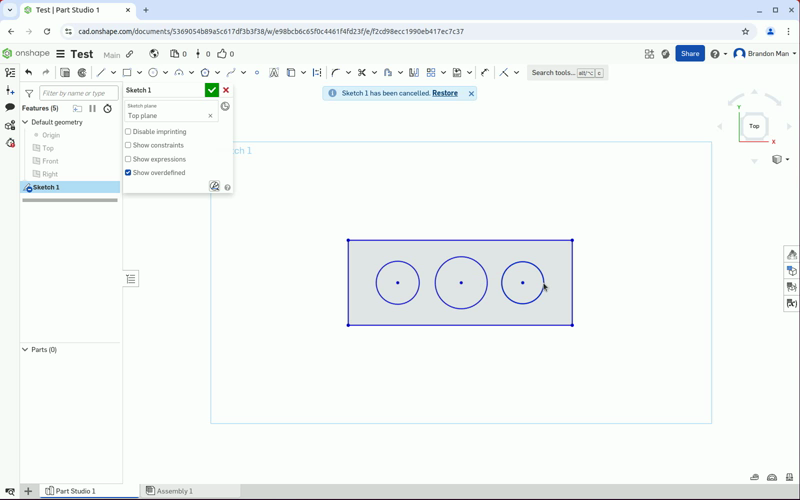
mouse_move(367, 309)
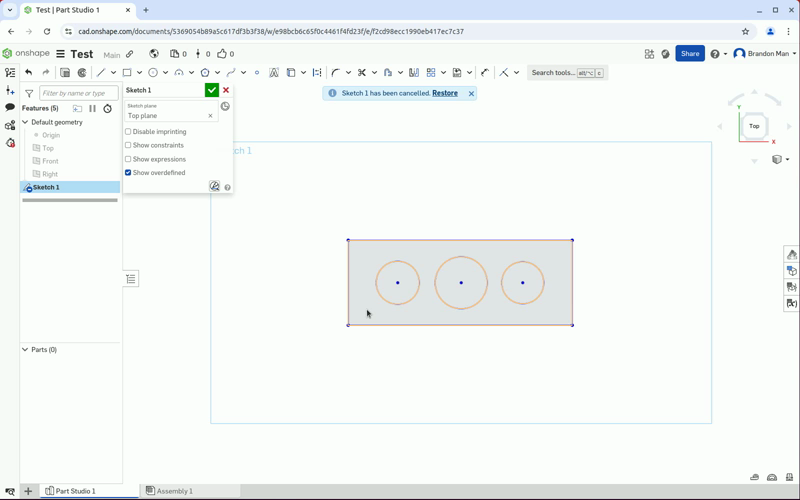
click(367, 309)
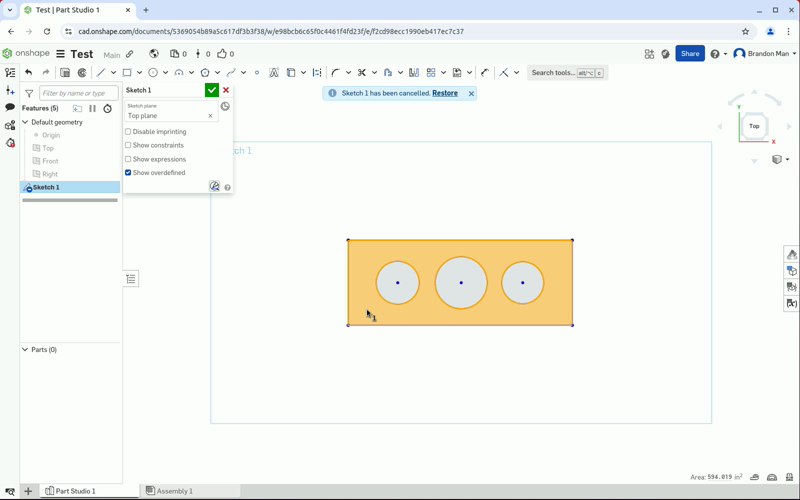
mouse_move(73, 352)
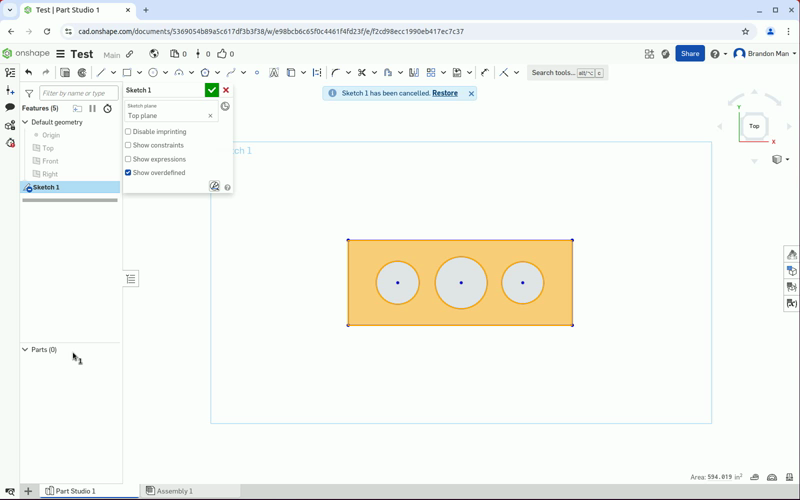
key(shift+y)
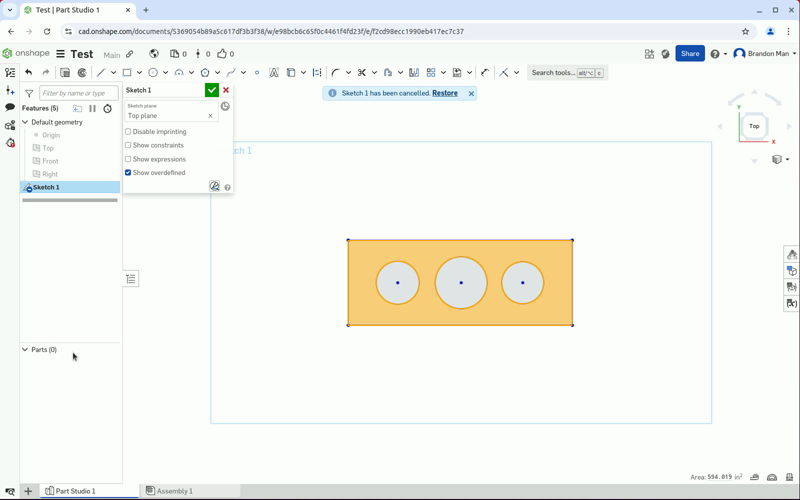
key(shift+e)
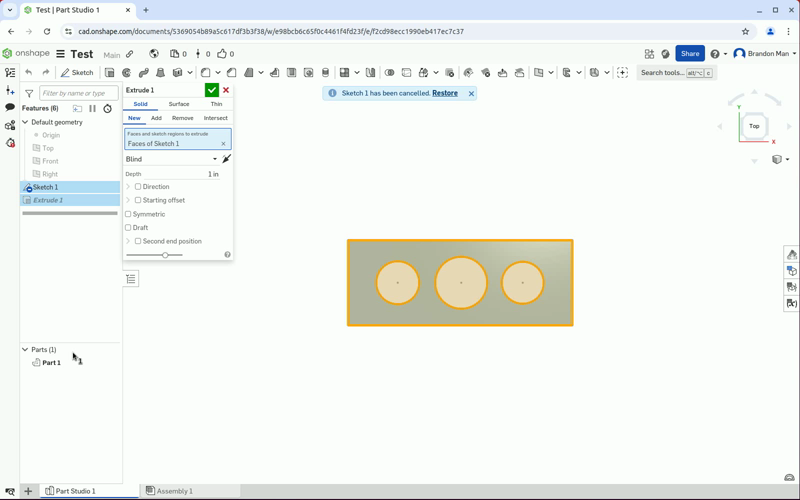
mouse_move(143, 106)
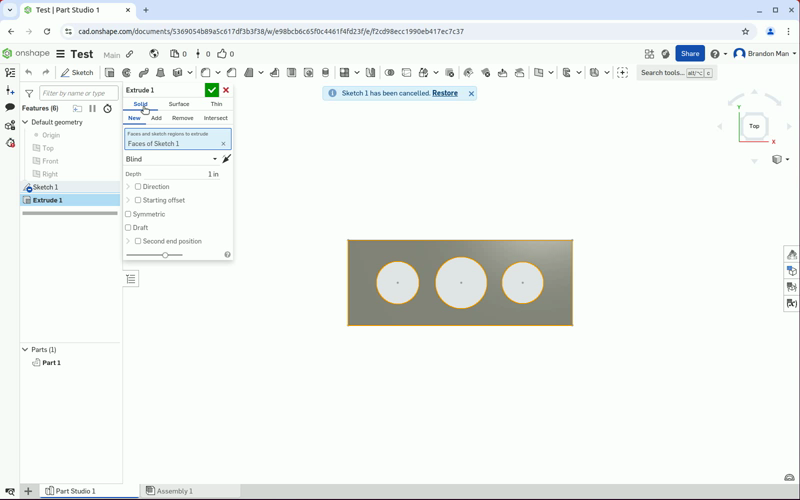
click(143, 106)
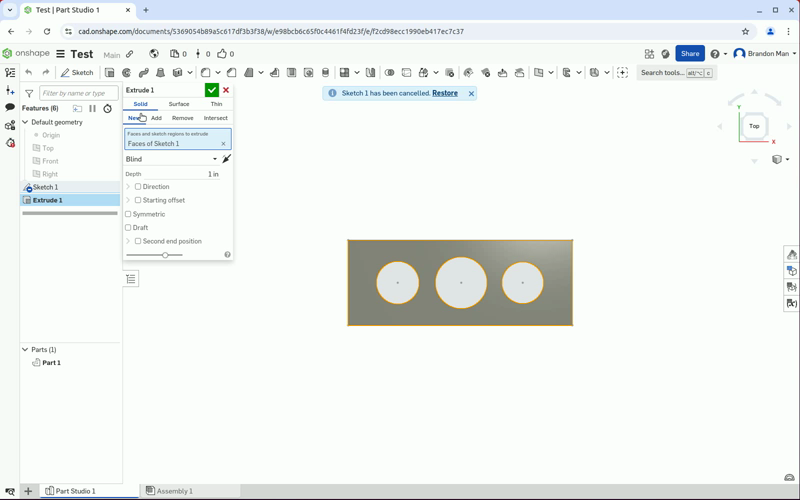
mouse_move(137, 120)
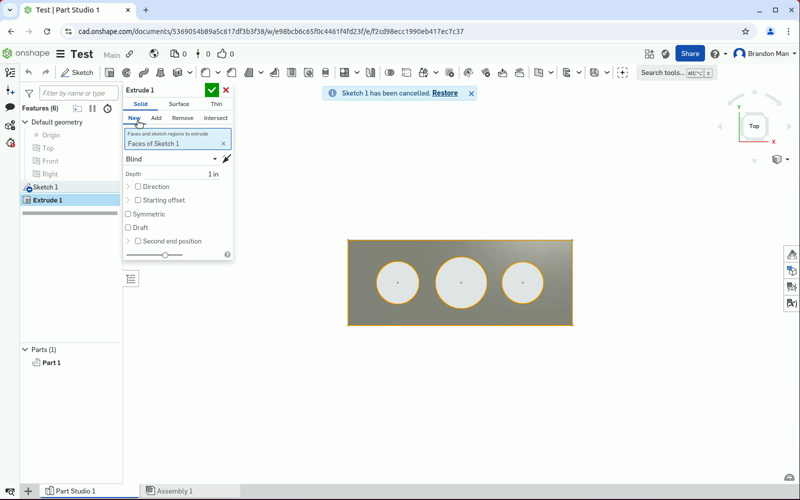
click(137, 120)
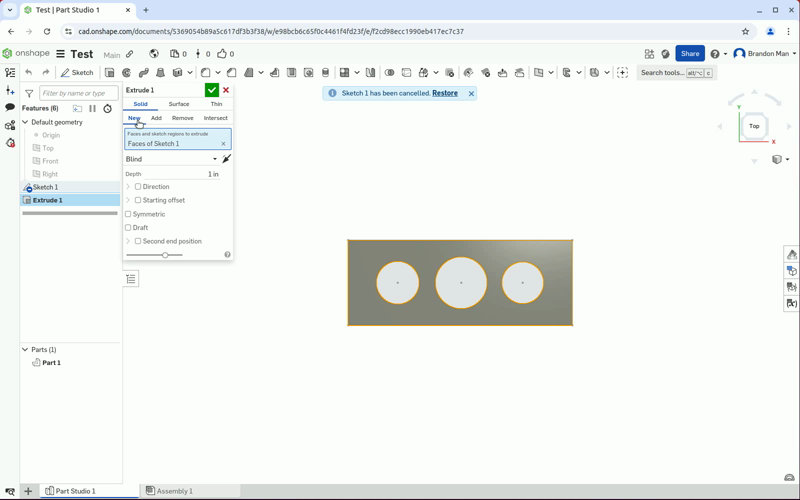
key(tab, 4)
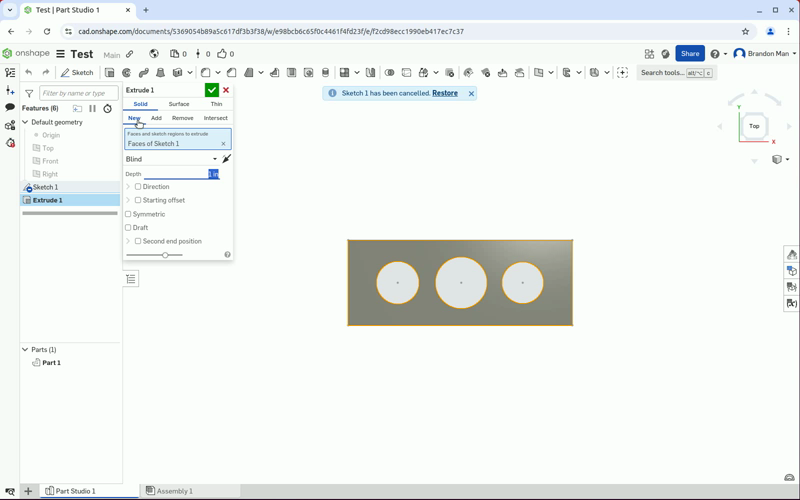
text(4.333)
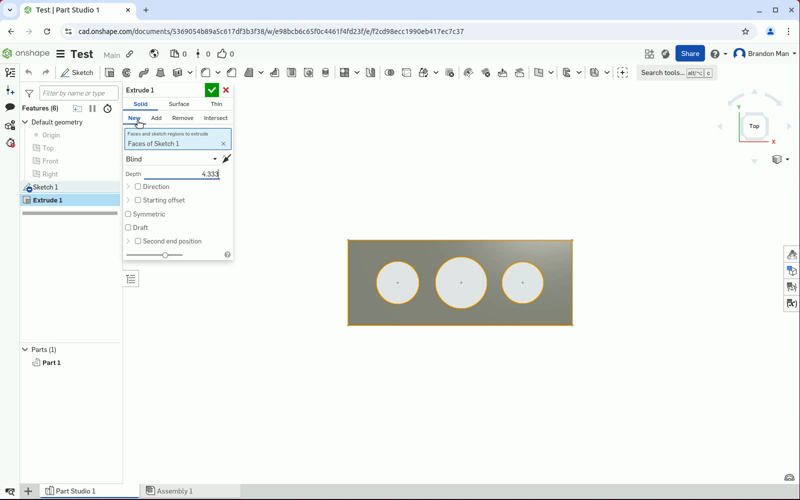
key(enter)
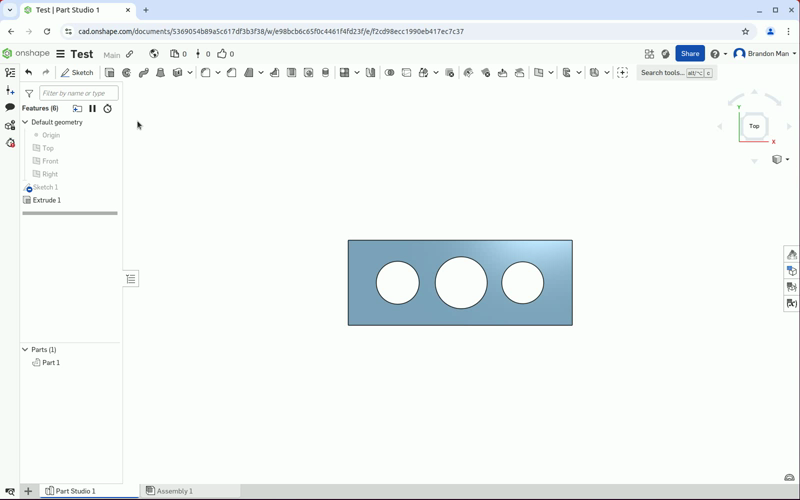
key(shift+h)
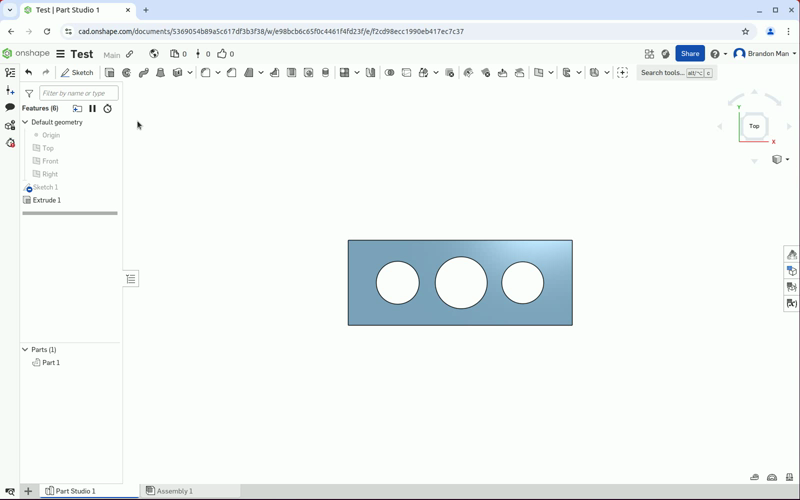
key(shift+h)
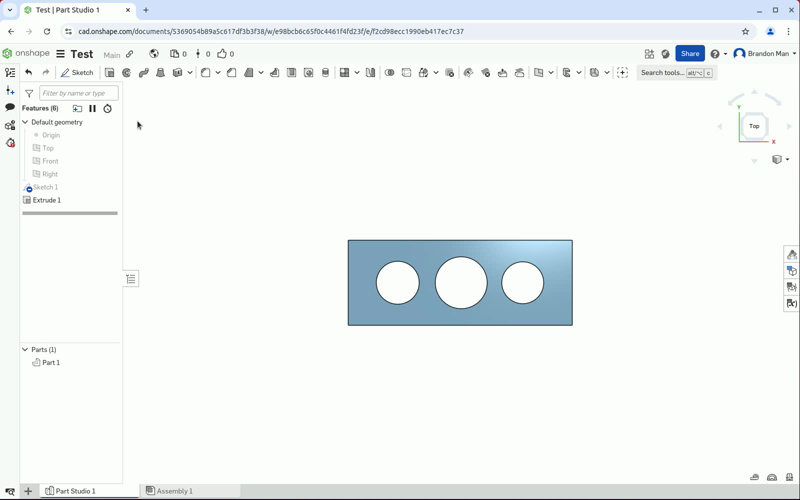
mouse_move(73, 189)
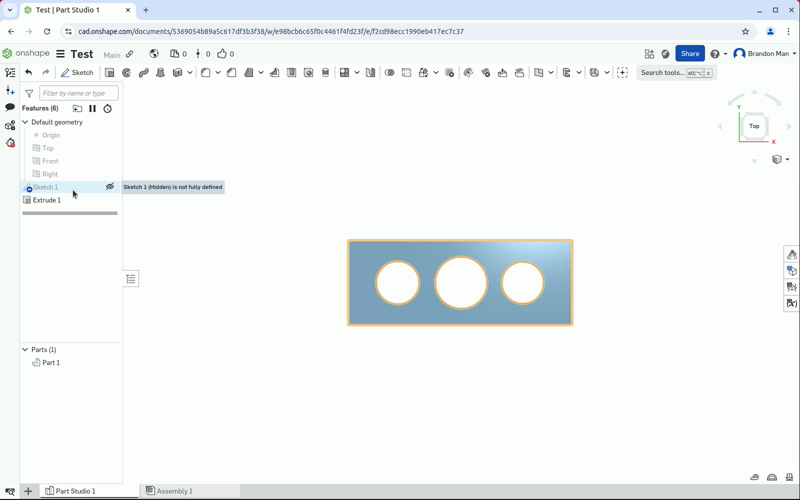
click(73, 189)
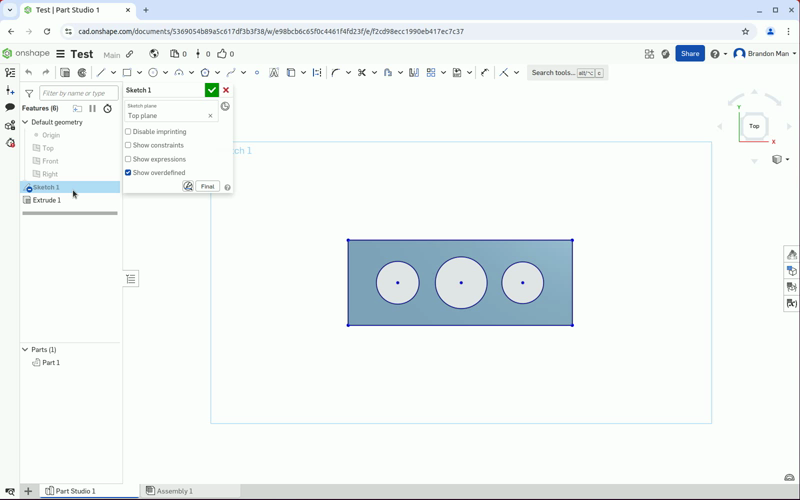
mouse_move(229, 92)
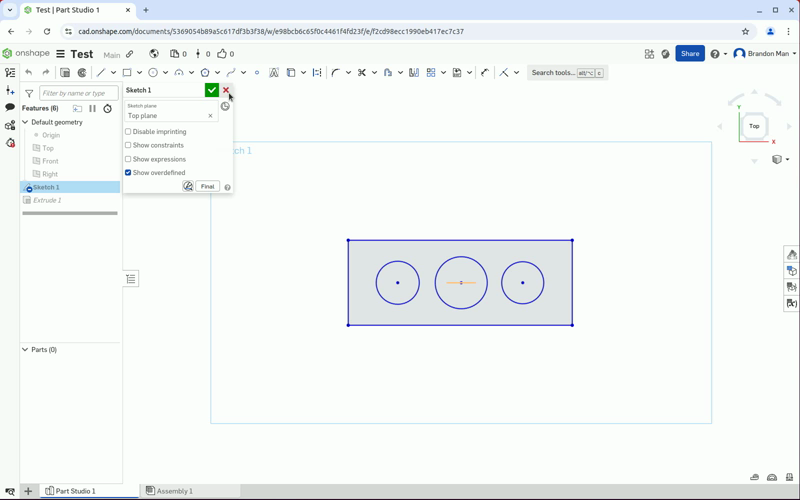
click(229, 92)
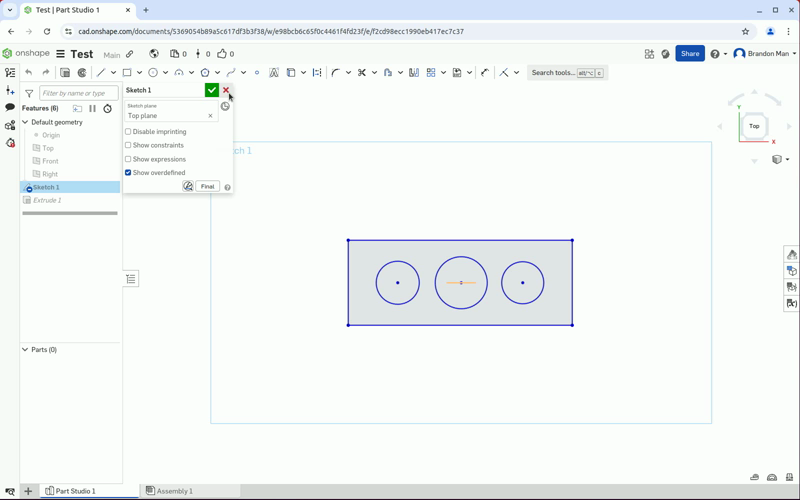
key(shift+s)
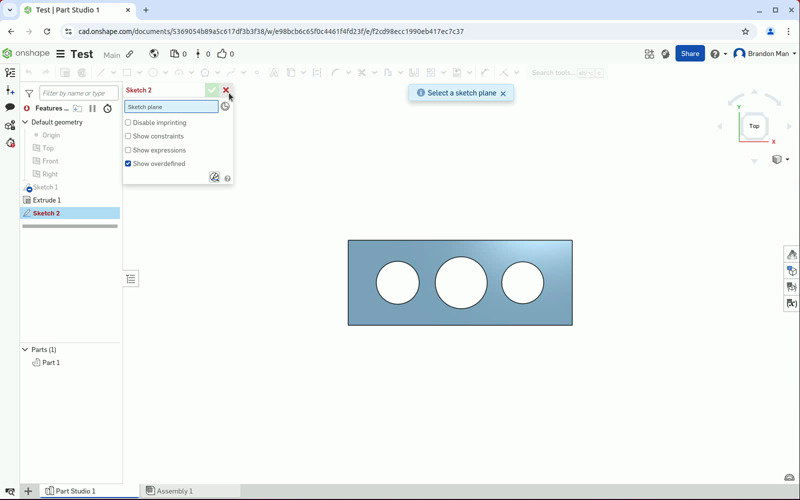
mouse_move(73, 150)
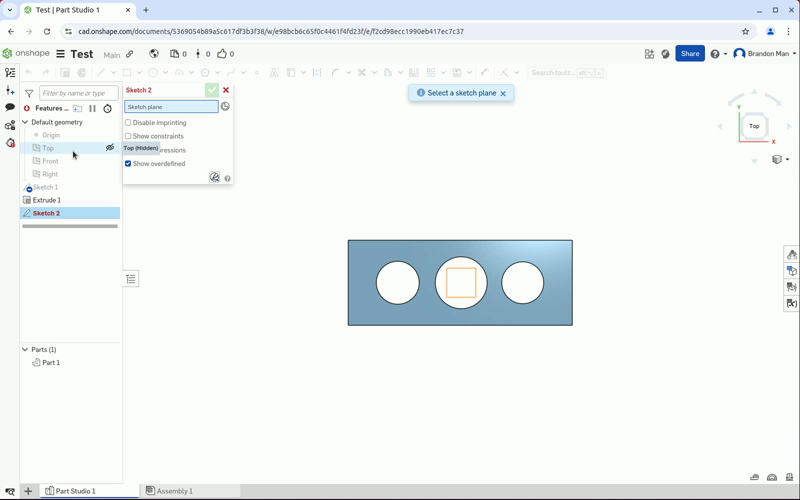
click(73, 150)
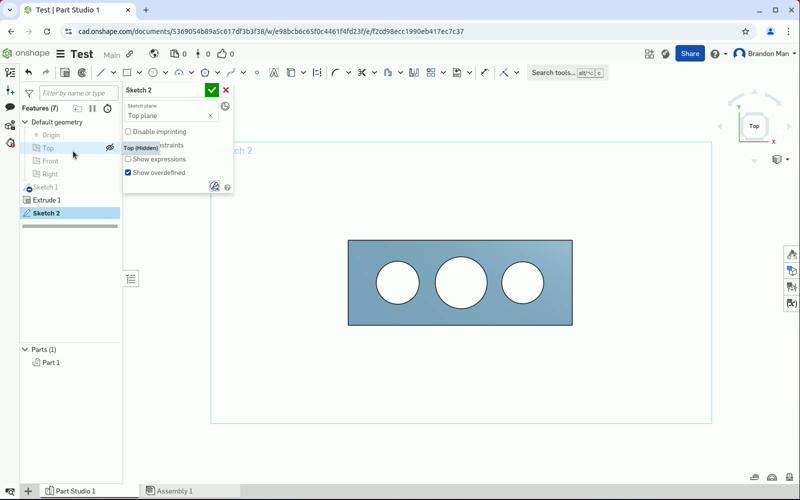
mouse_move(73, 352)
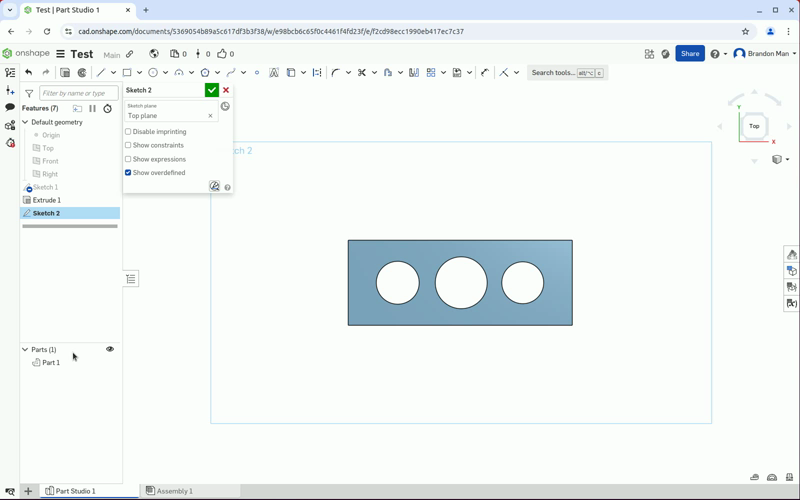
key(y)
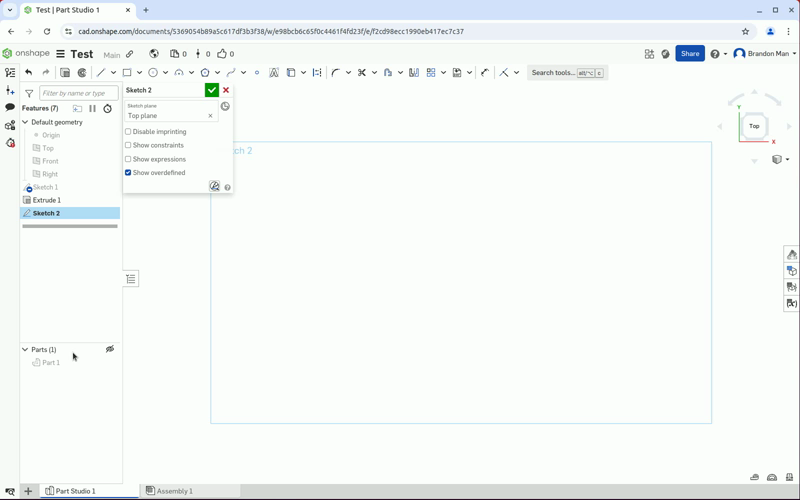
key(c)
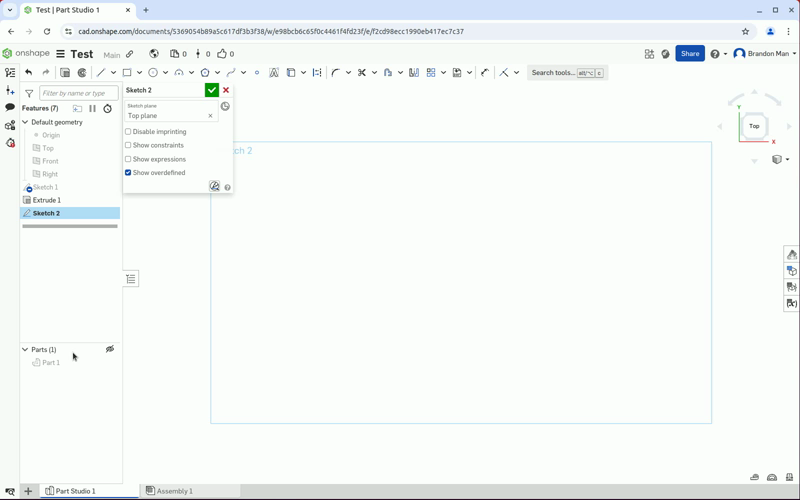
key_down(shift)
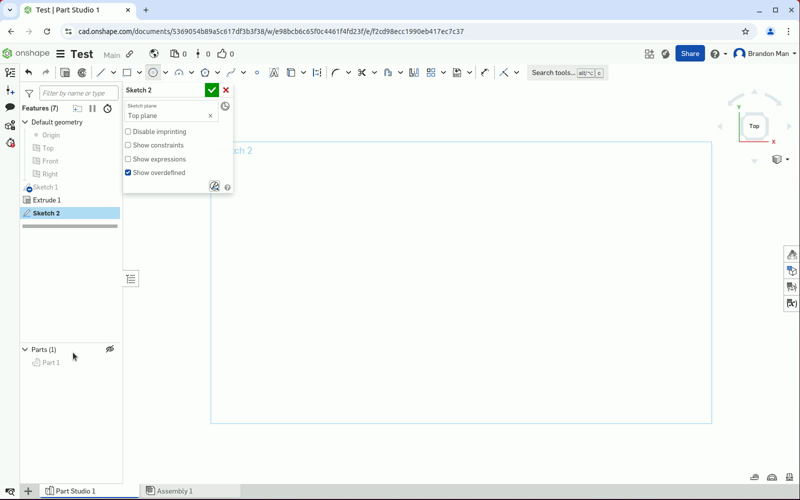
mouse_move(399, 282)
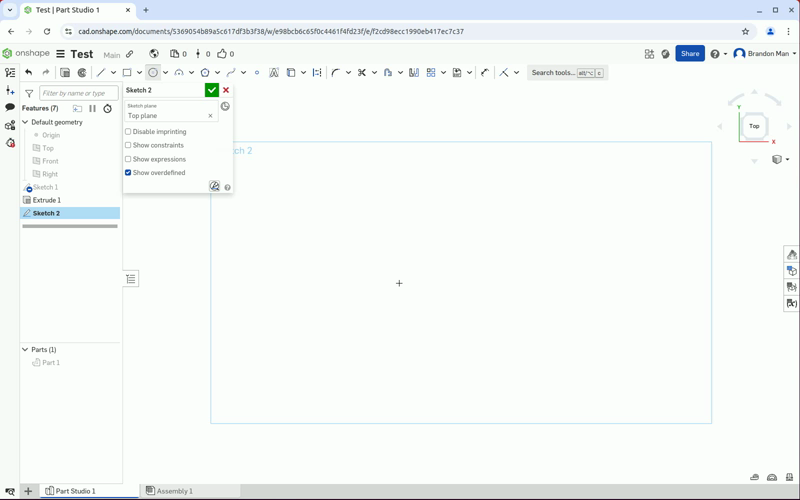
click(399, 282)
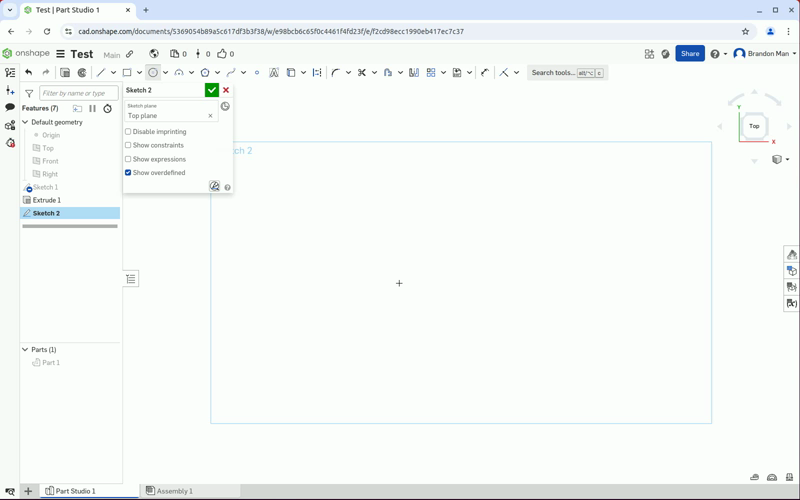
key_up(shift)
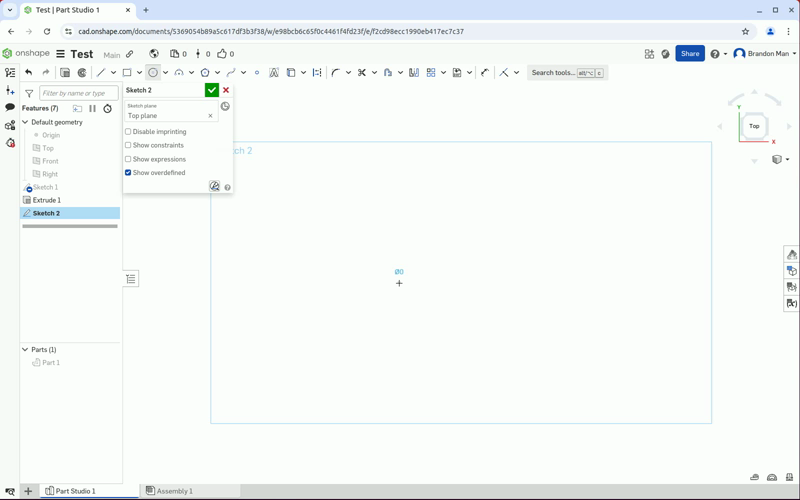
mouse_move(420, 282)
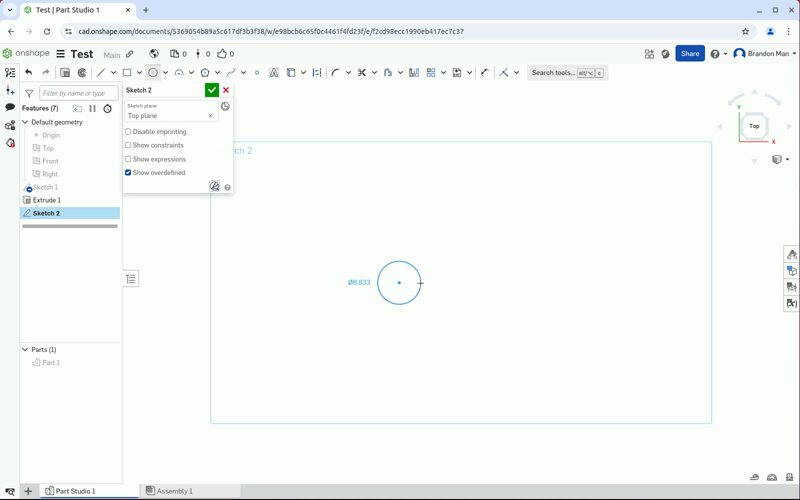
click(420, 282)
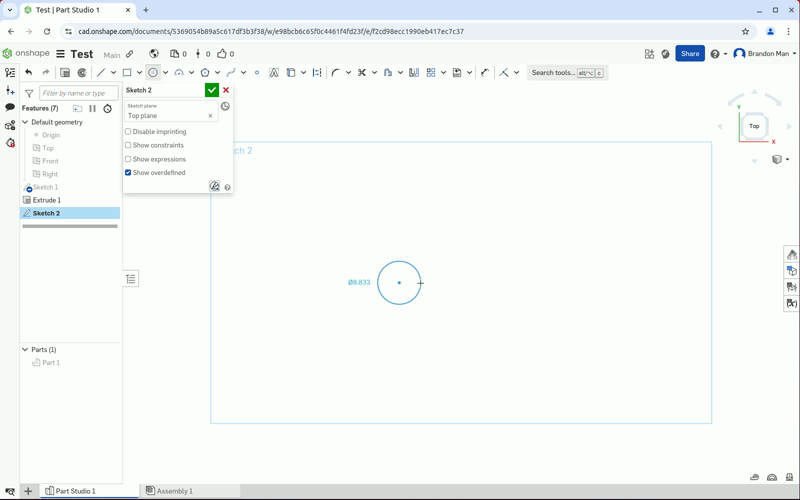
key(esc)
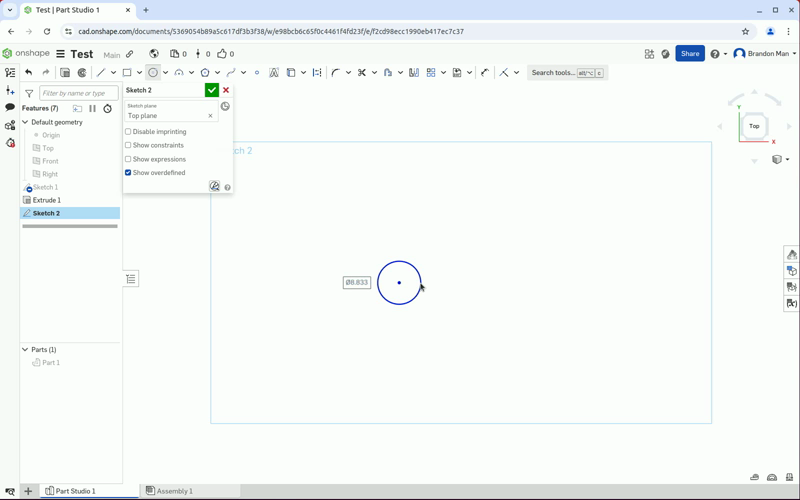
key(c)
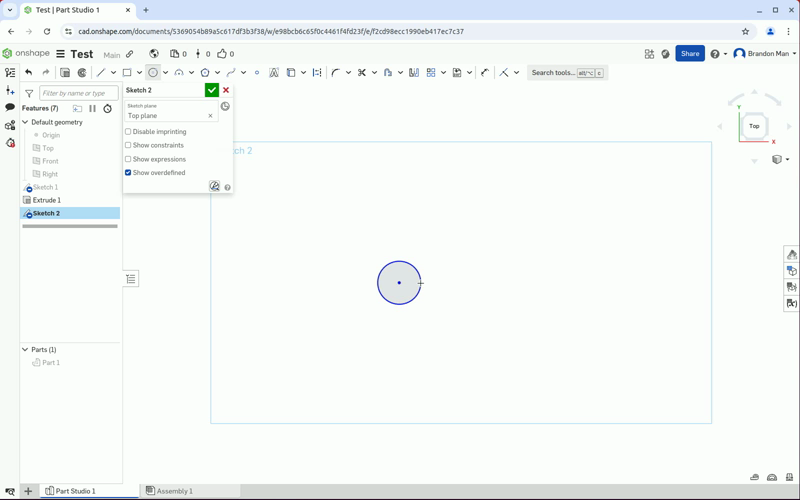
key_down(shift)
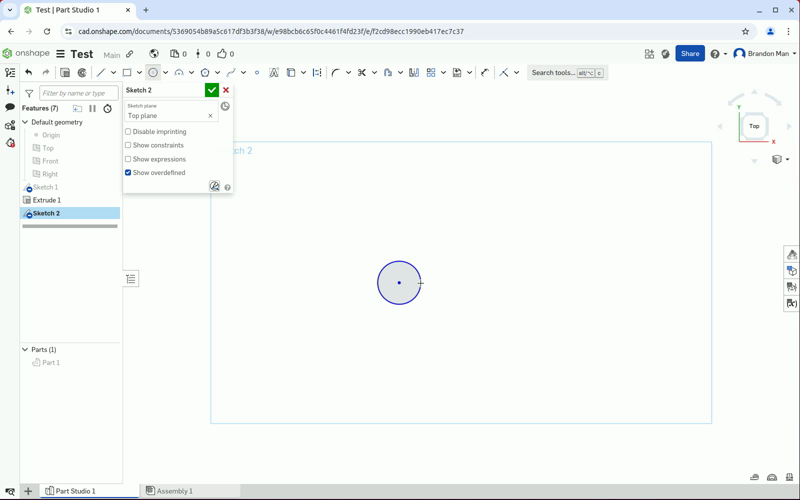
mouse_move(399, 282)
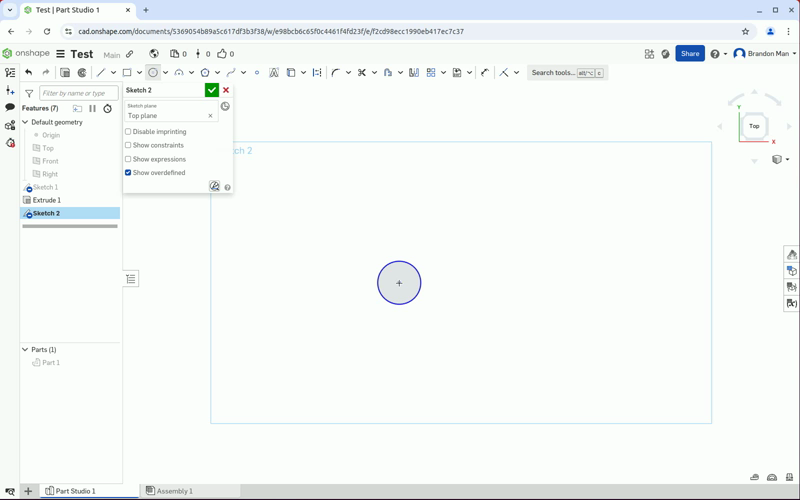
click(399, 282)
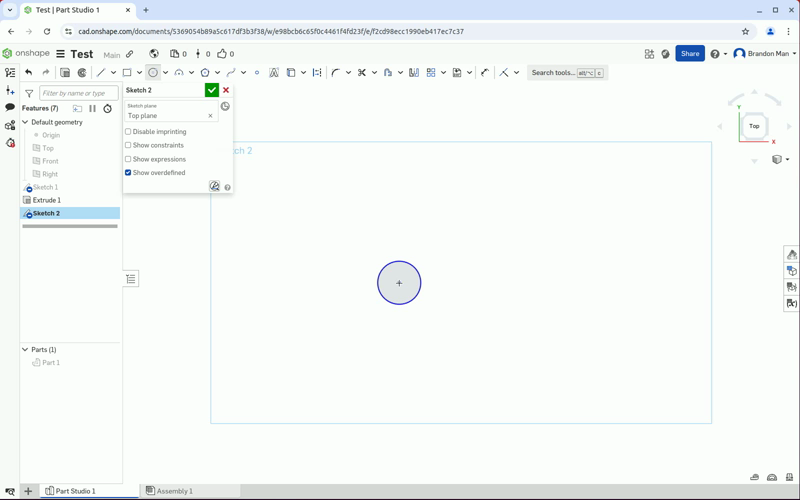
key_up(shift)
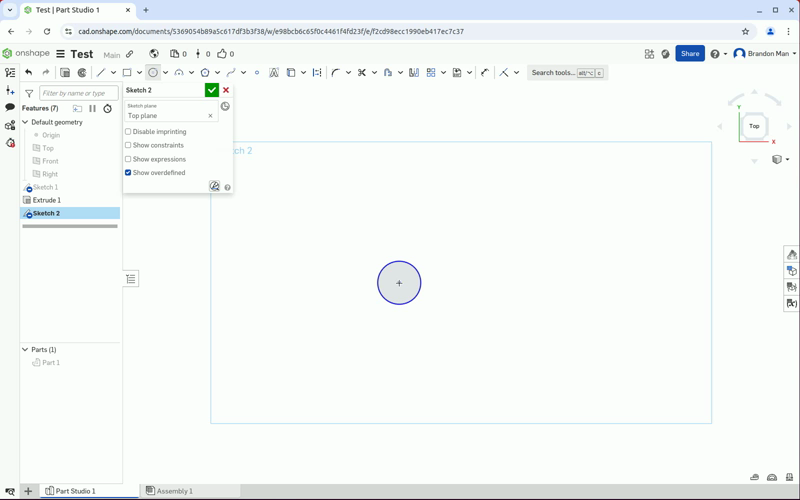
mouse_move(410, 282)
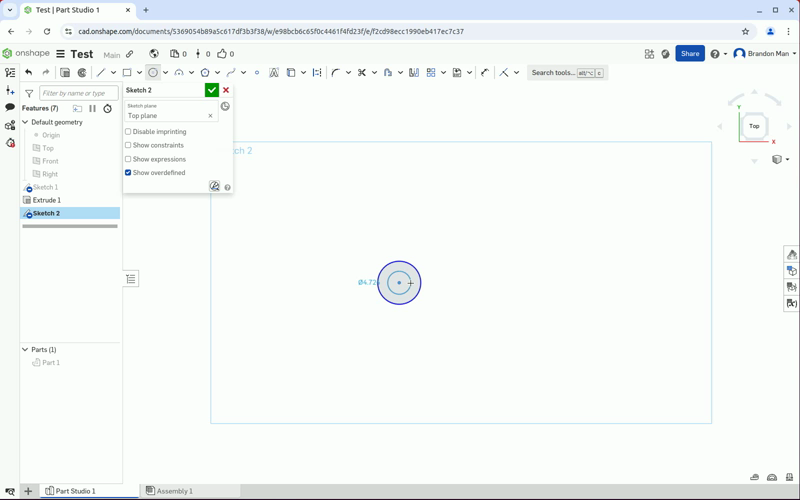
click(410, 282)
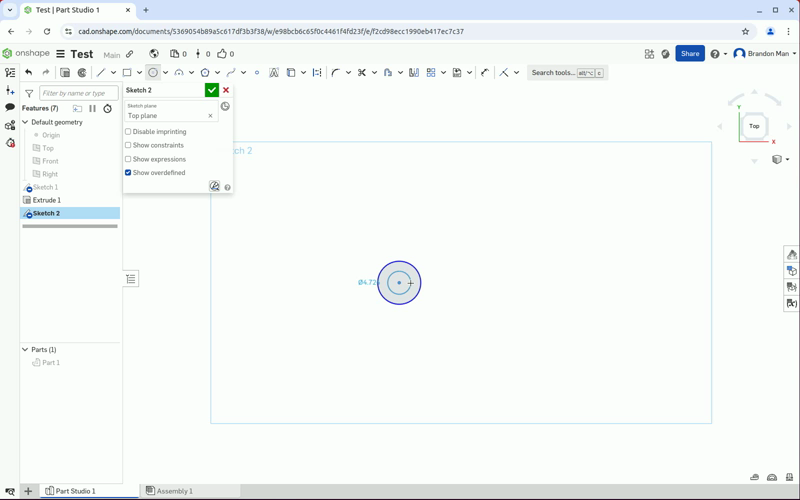
key(esc)
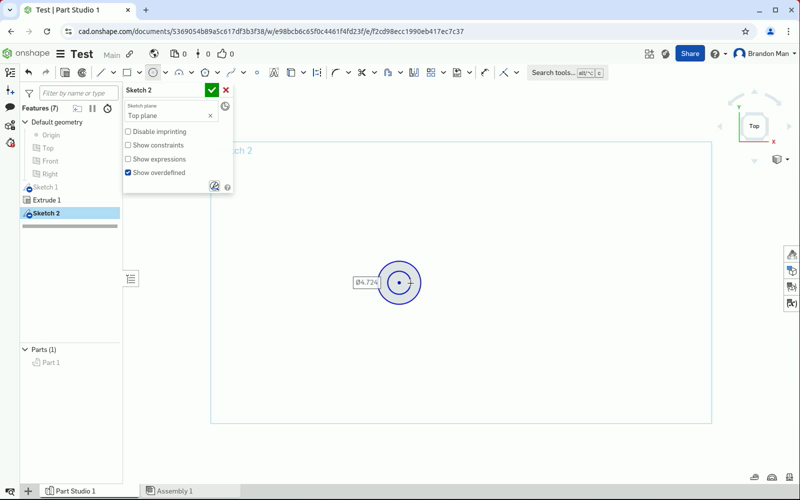
mouse_move(413, 282)
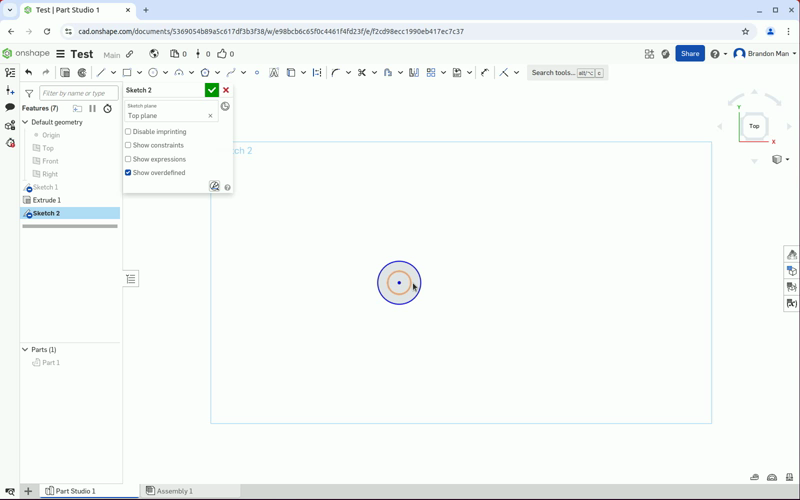
scroll(6)
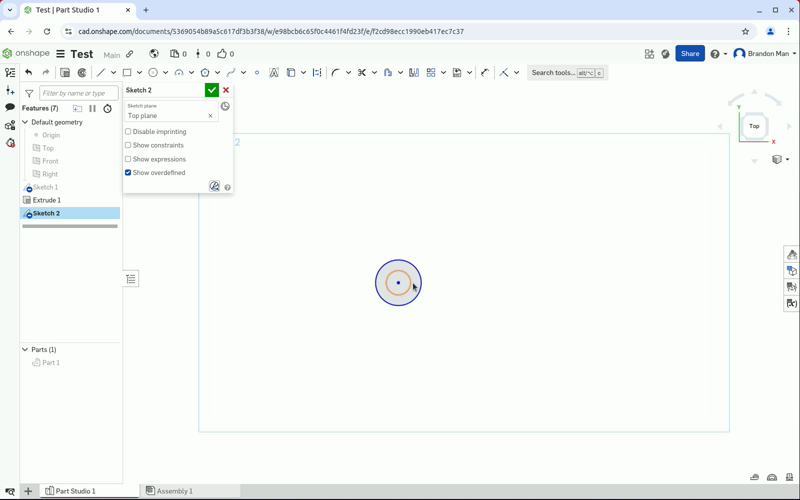
scroll(6)
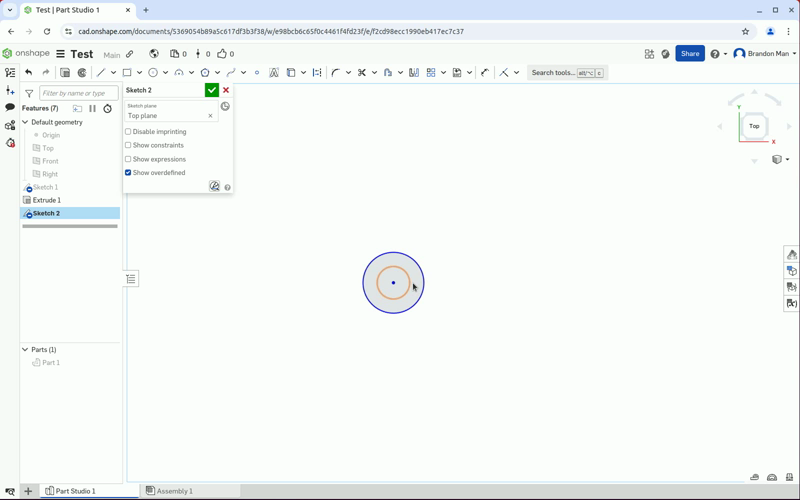
scroll(6)
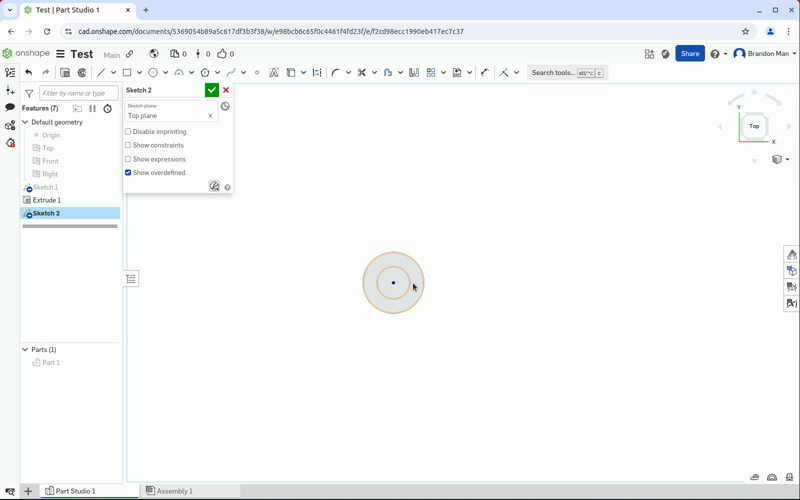
scroll(6)
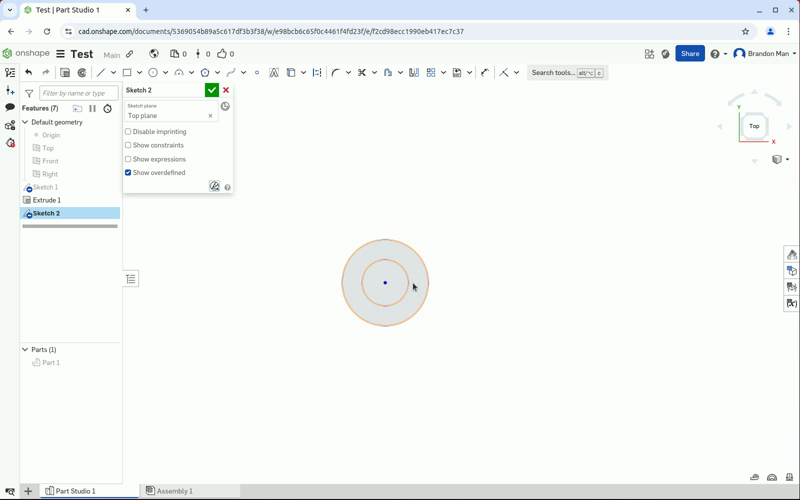
scroll(6)
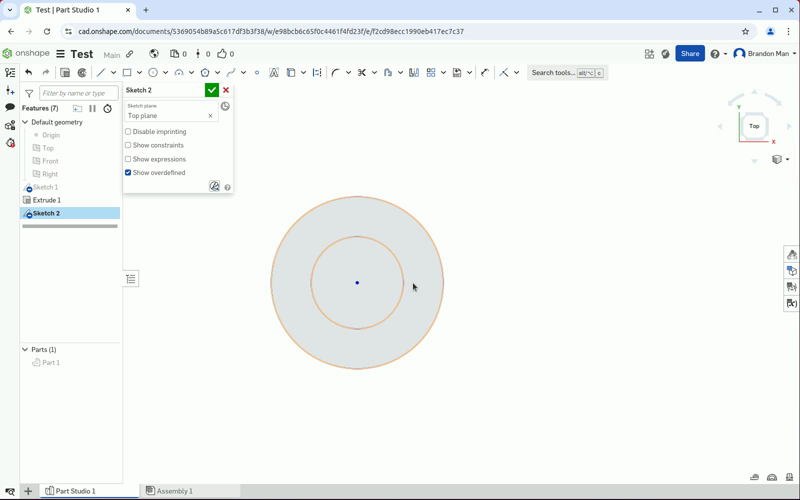
scroll(6)
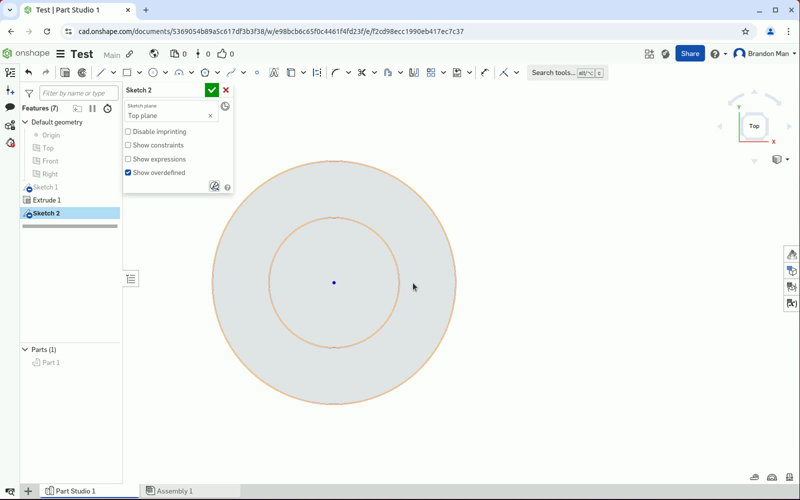
scroll(6)
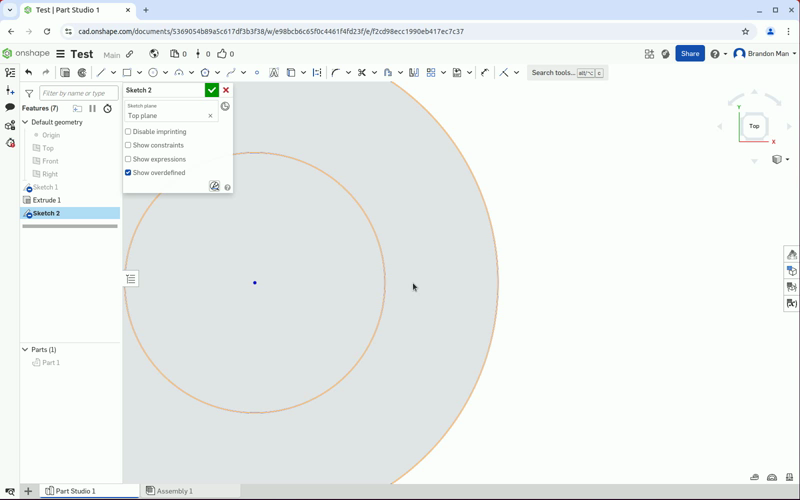
click(413, 282)
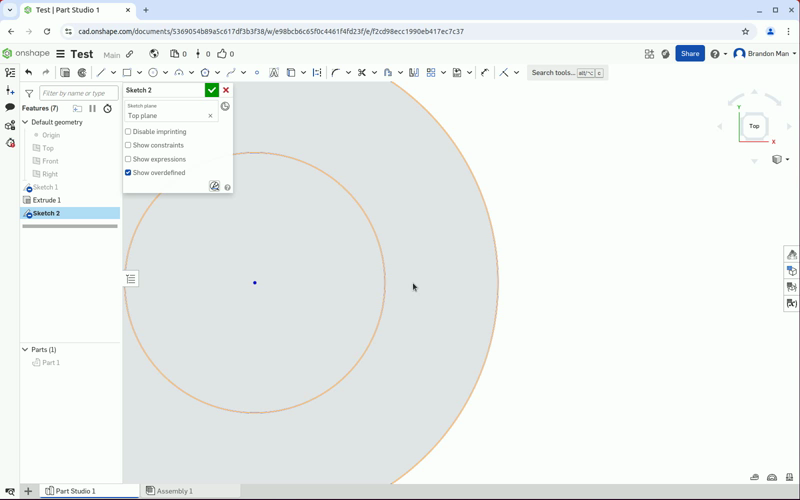
scroll(-6)
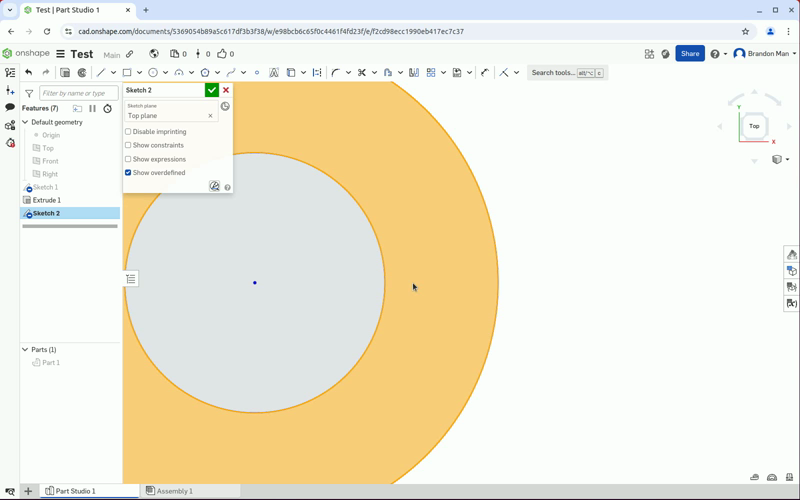
scroll(-6)
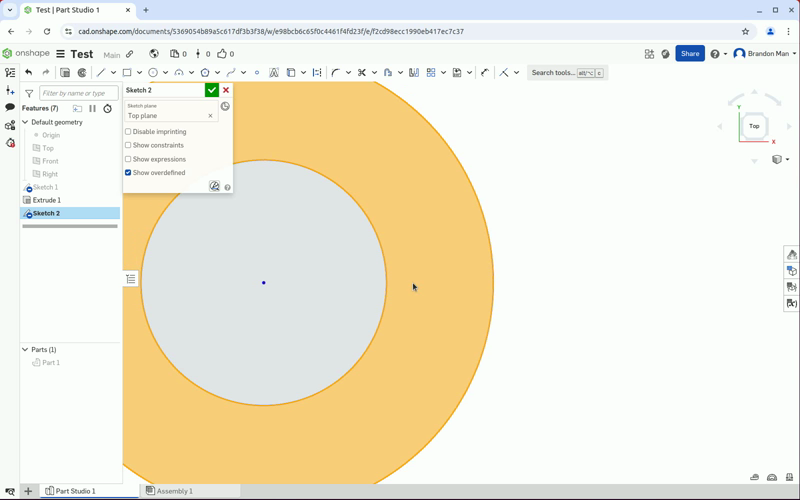
scroll(-6)
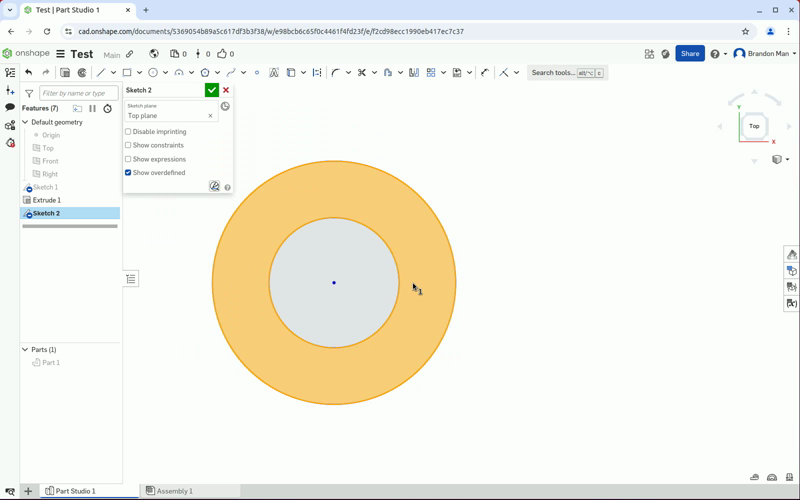
scroll(-6)
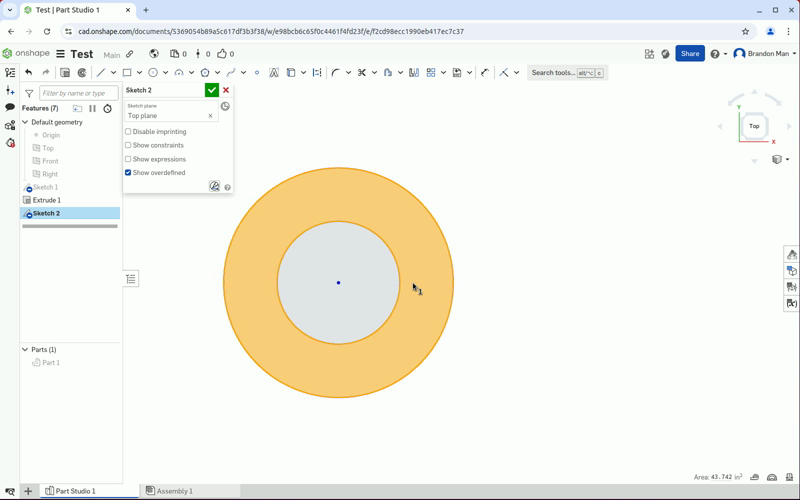
scroll(-6)
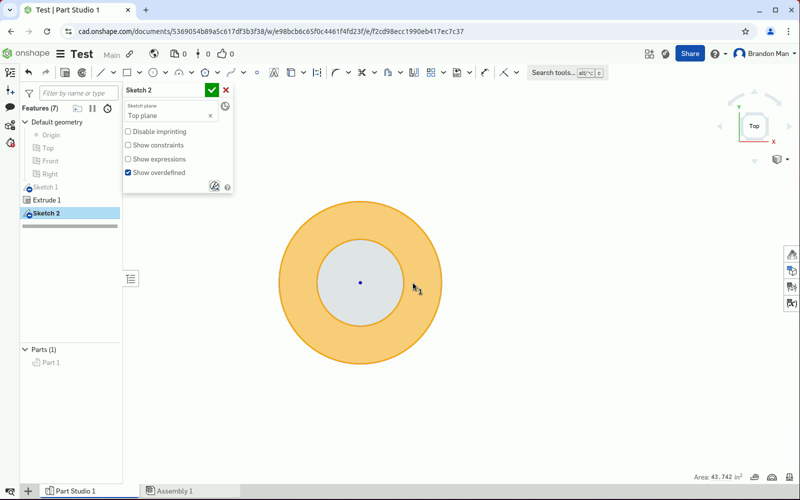
scroll(-6)
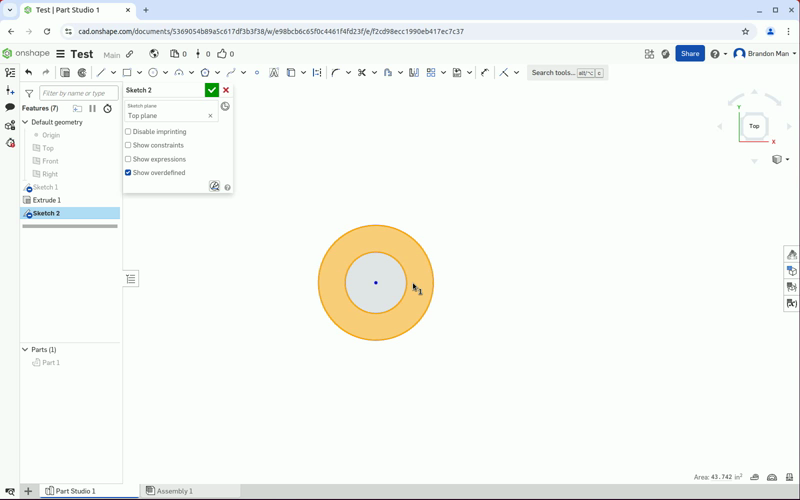
scroll(-6)
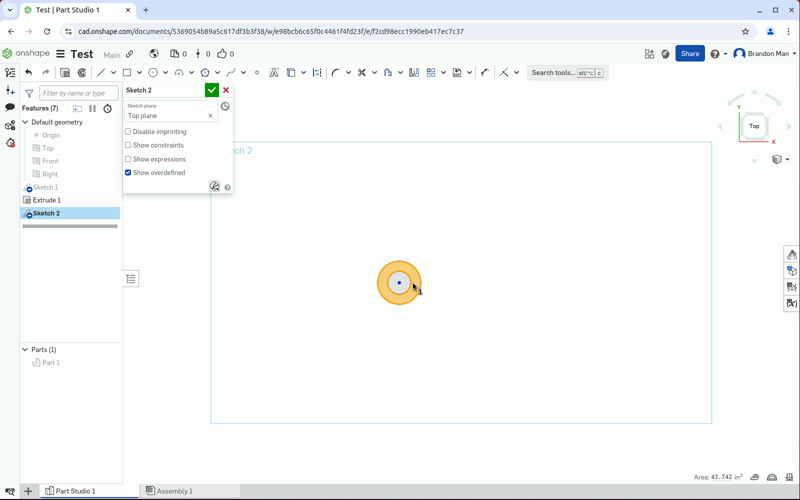
mouse_move(73, 352)
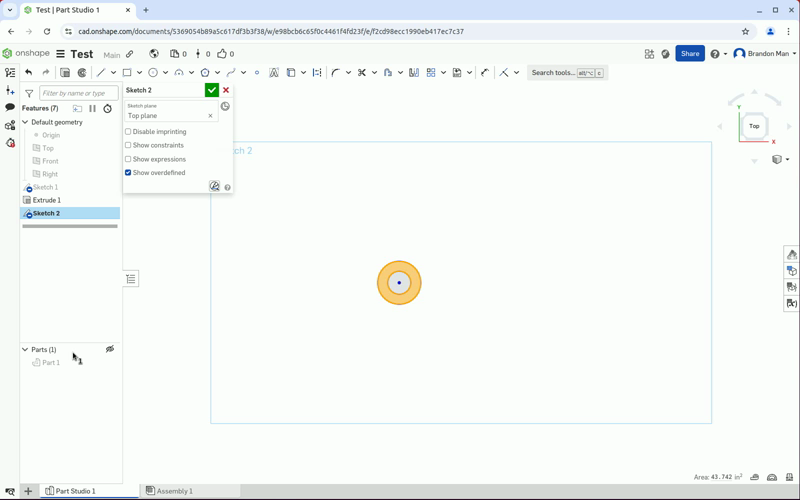
key(shift+y)
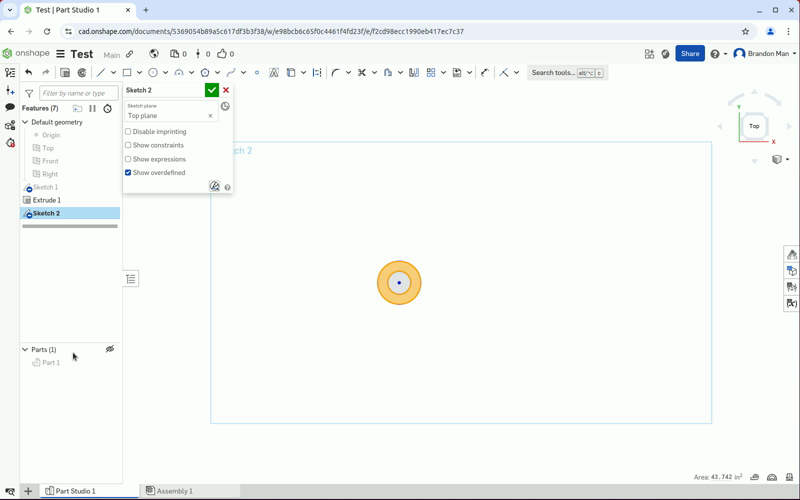
key(shift+e)
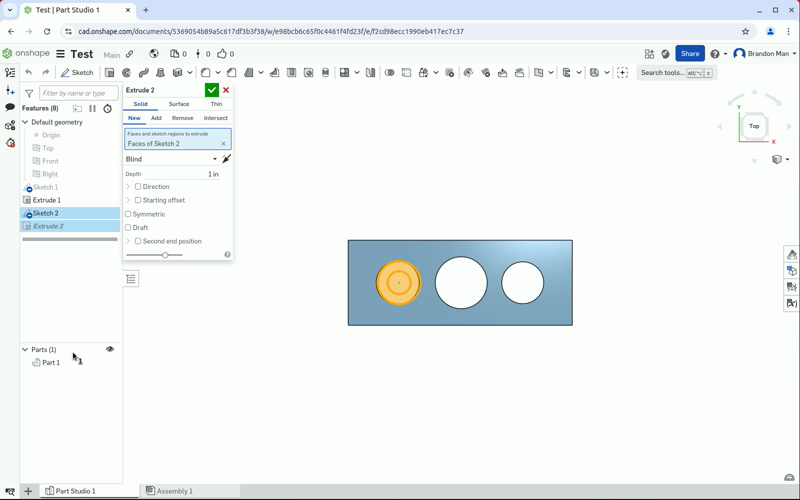
mouse_move(143, 106)
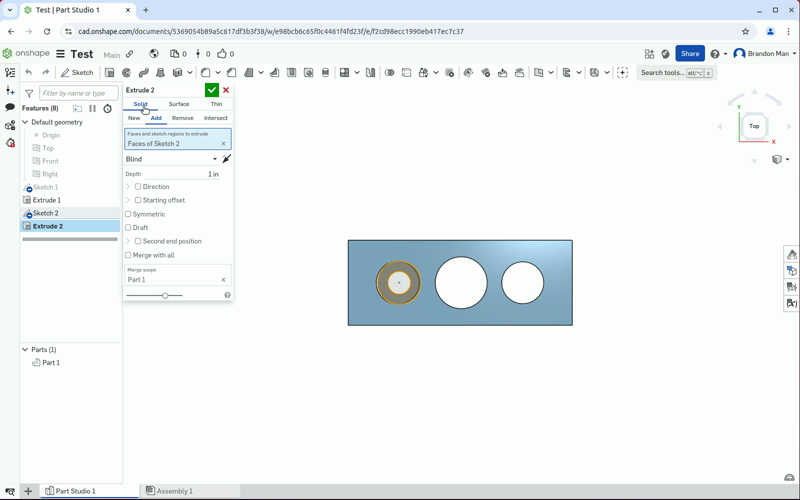
click(143, 106)
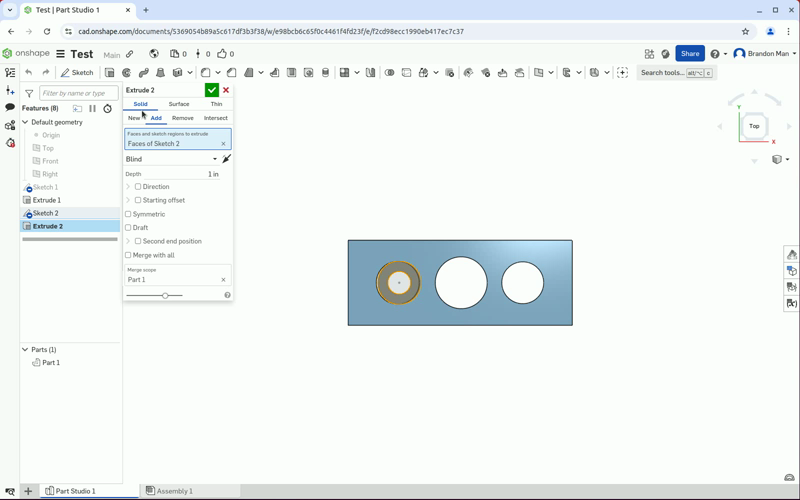
mouse_move(137, 120)
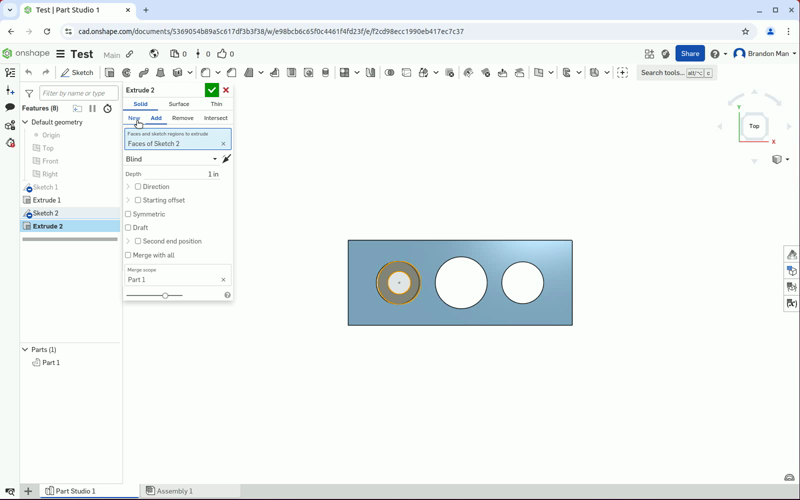
click(137, 120)
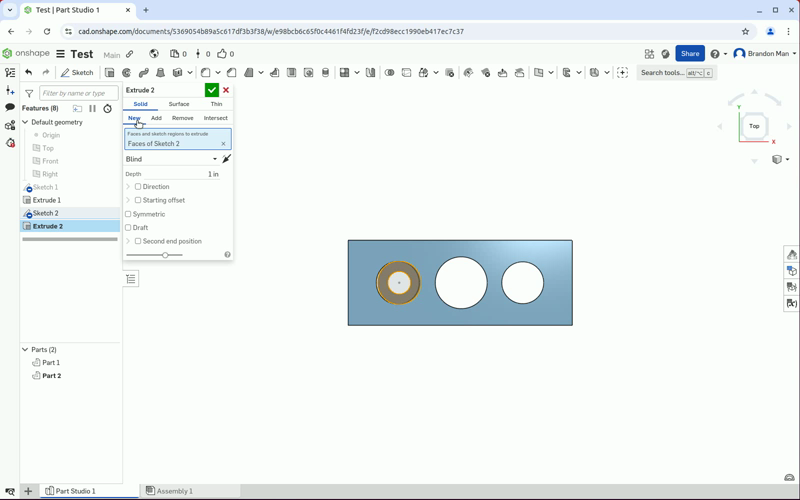
key(tab, 4)
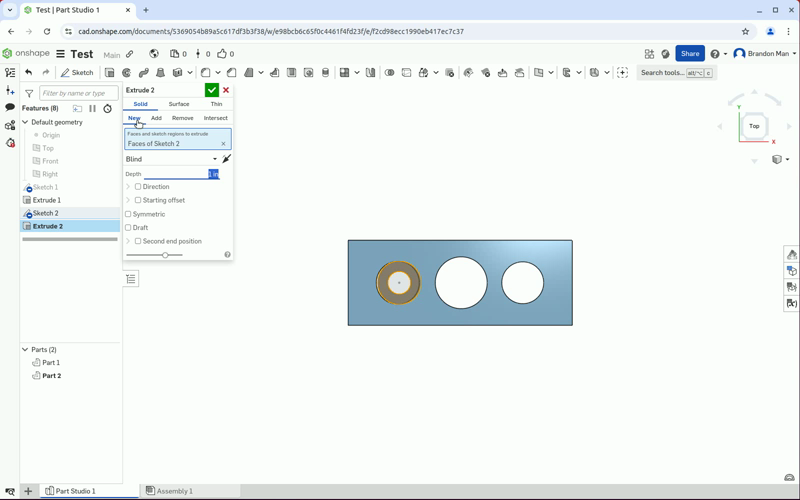
text(4.333)
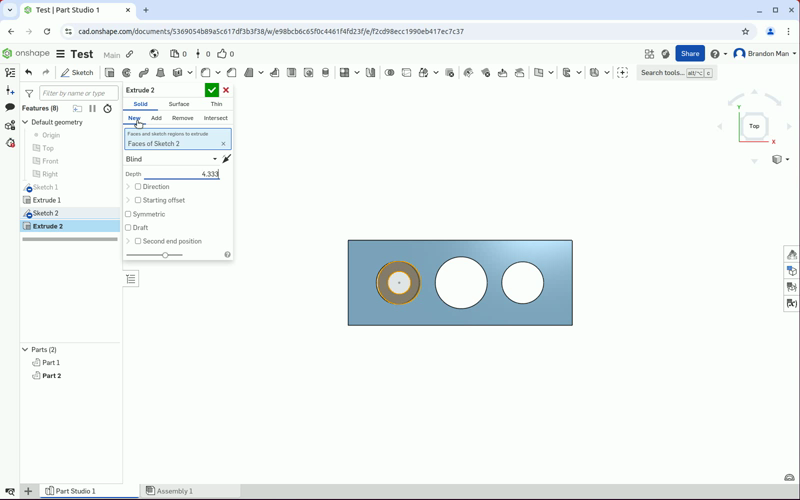
key(enter)
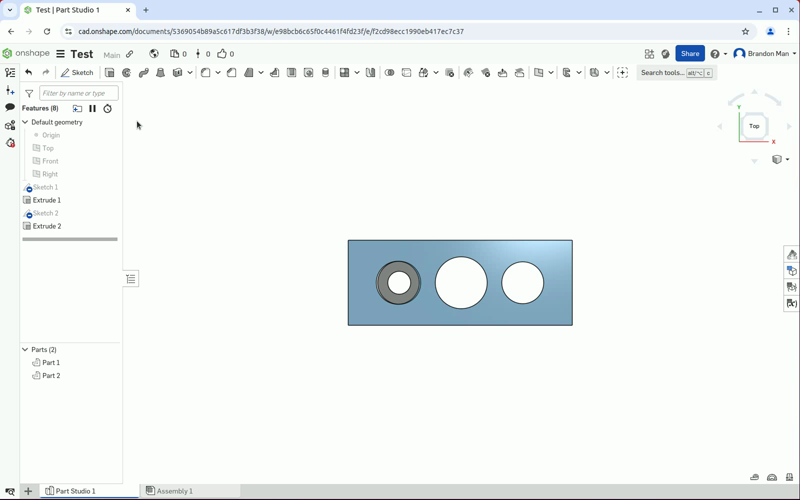
key(shift+h)
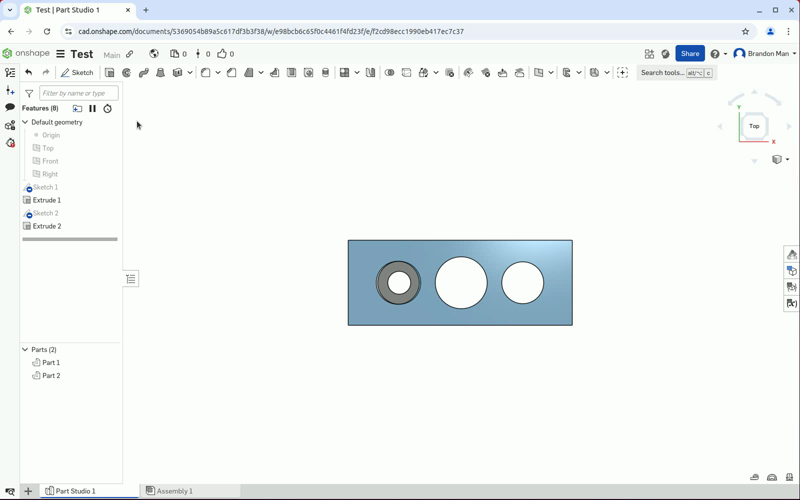
key(shift+h)
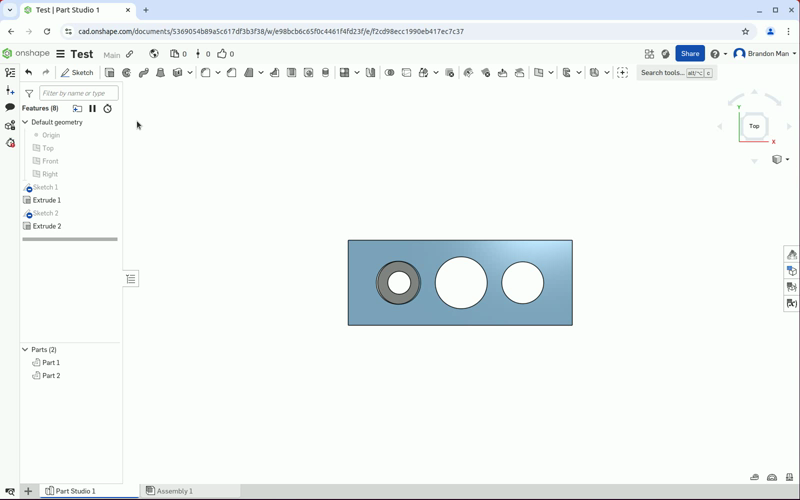
mouse_move(73, 189)
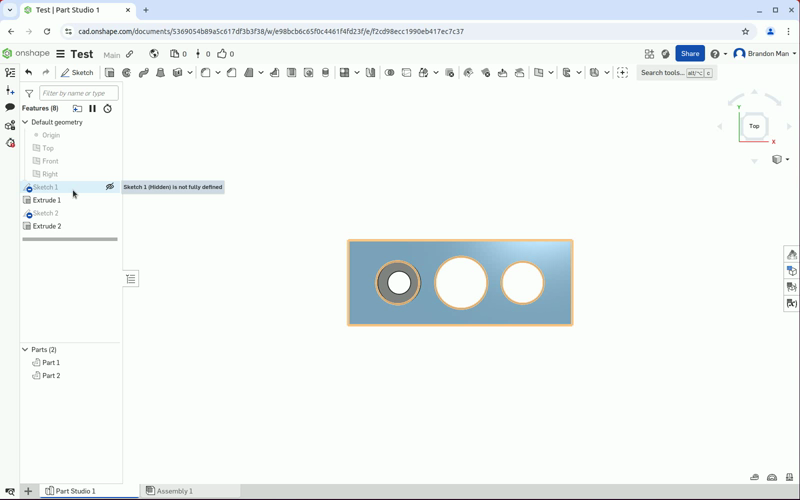
click(73, 189)
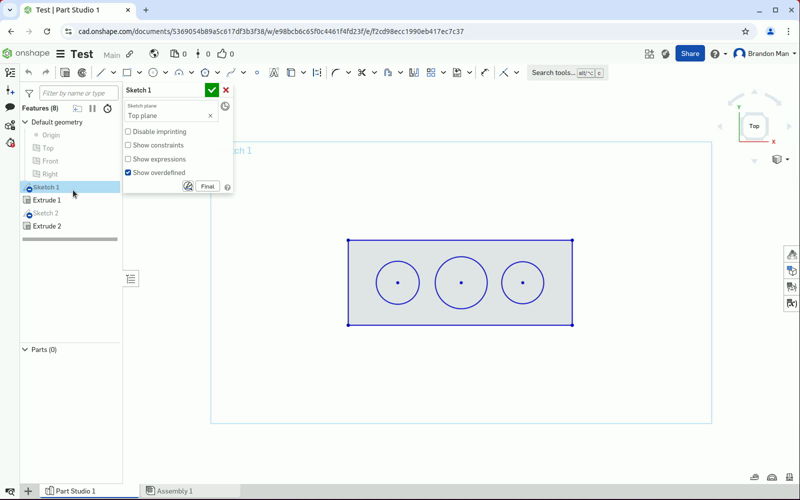
mouse_move(229, 92)
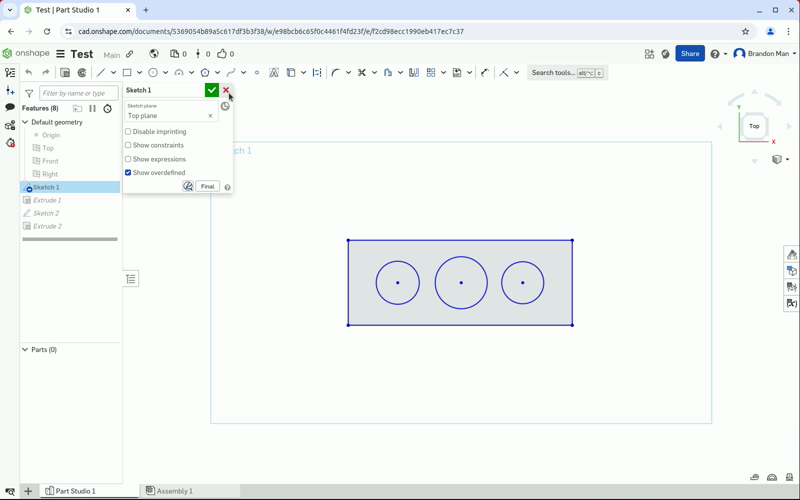
click(229, 92)
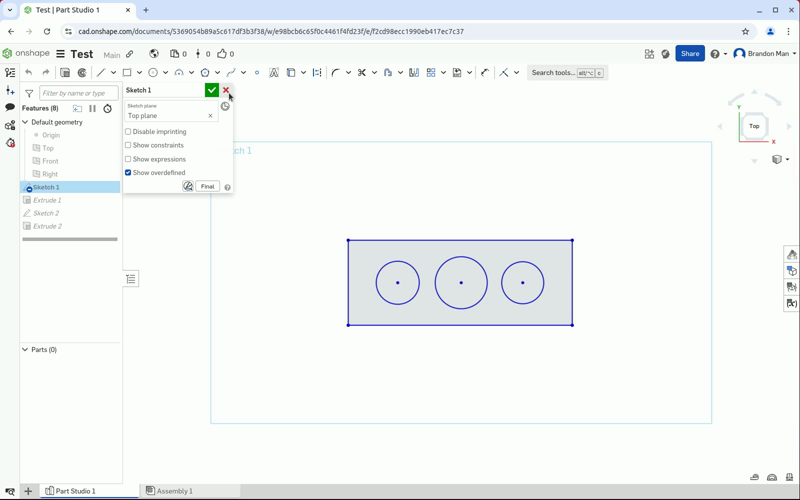
key(shift+s)
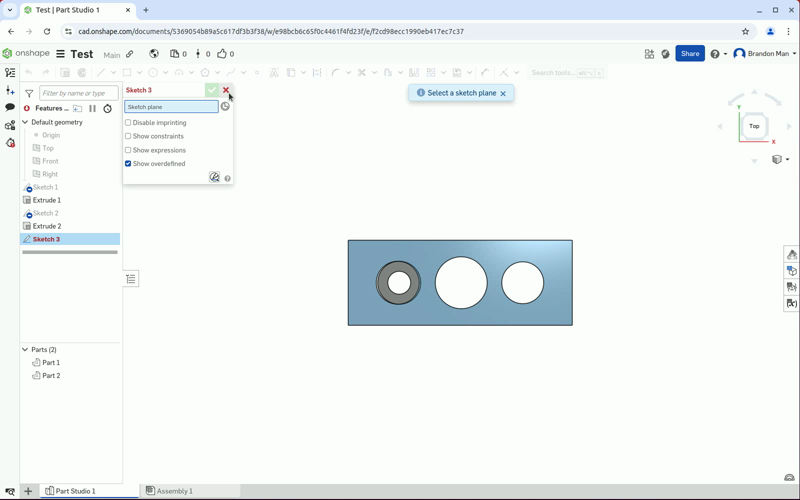
mouse_move(73, 150)
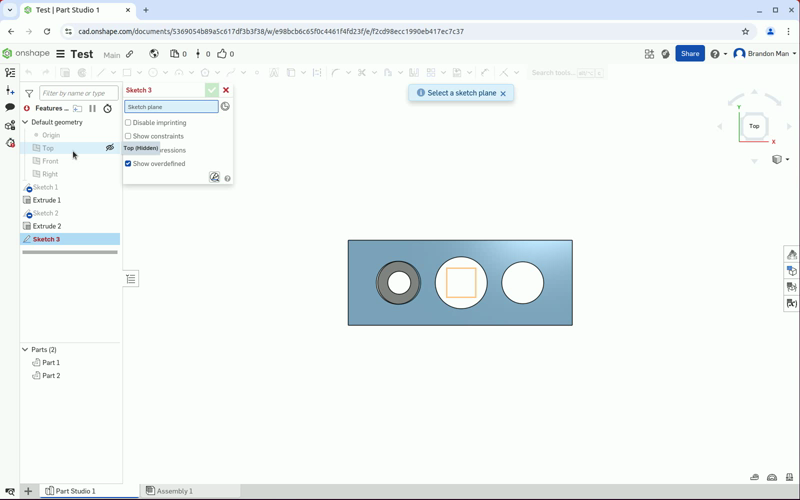
click(73, 150)
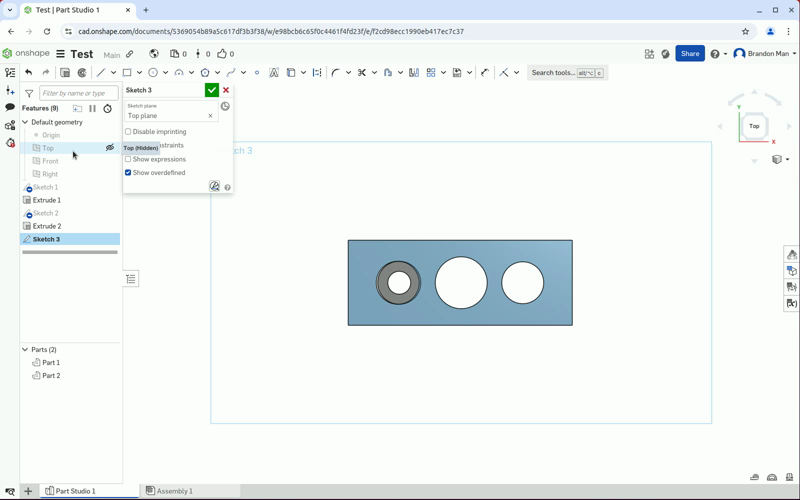
mouse_move(73, 352)
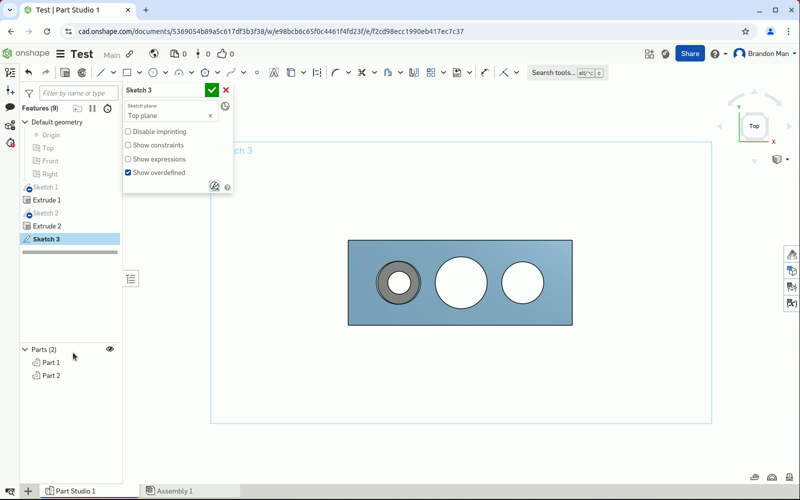
key(y)
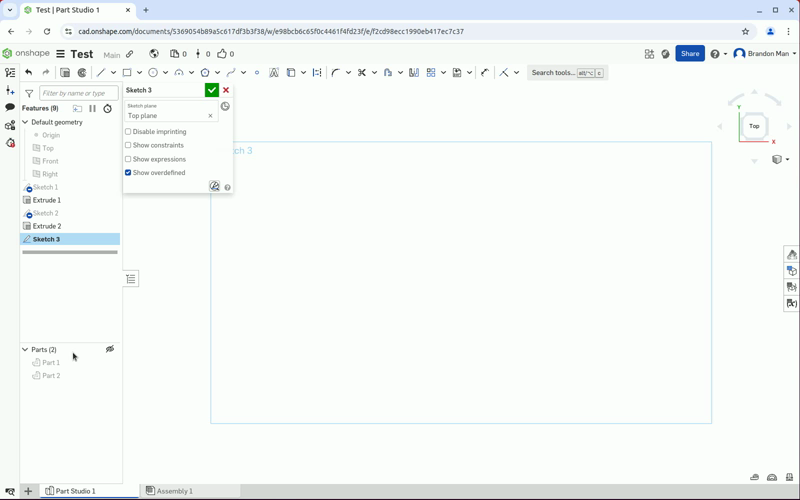
key(c)
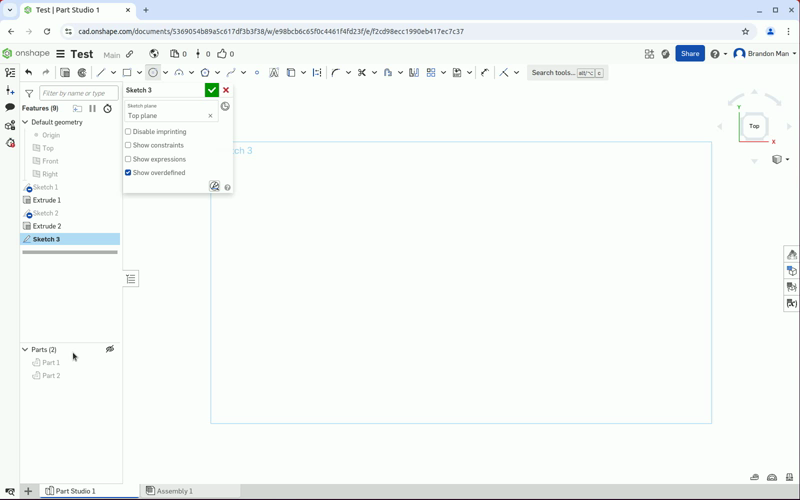
key_down(shift)
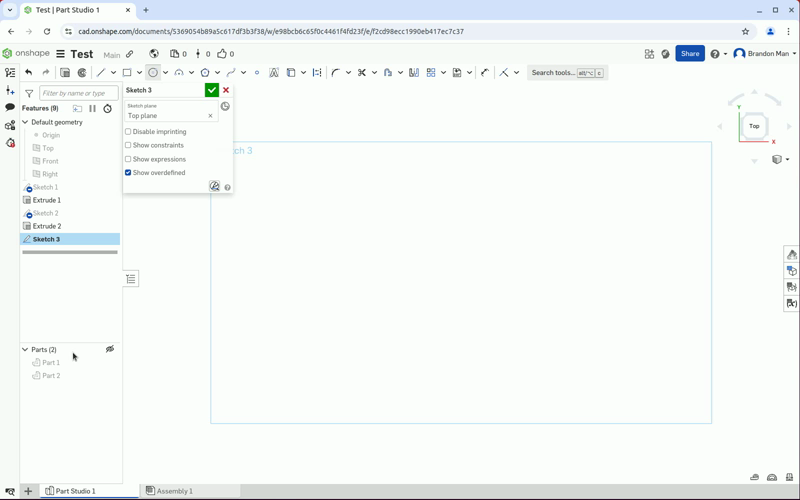
mouse_move(460, 282)
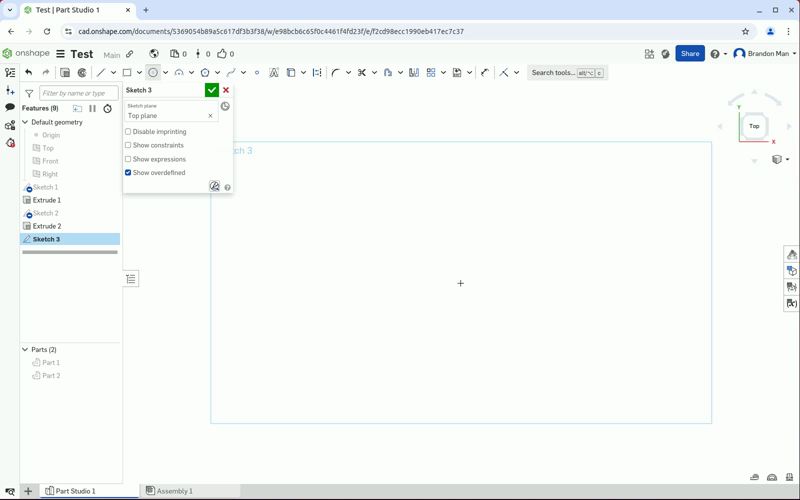
click(460, 282)
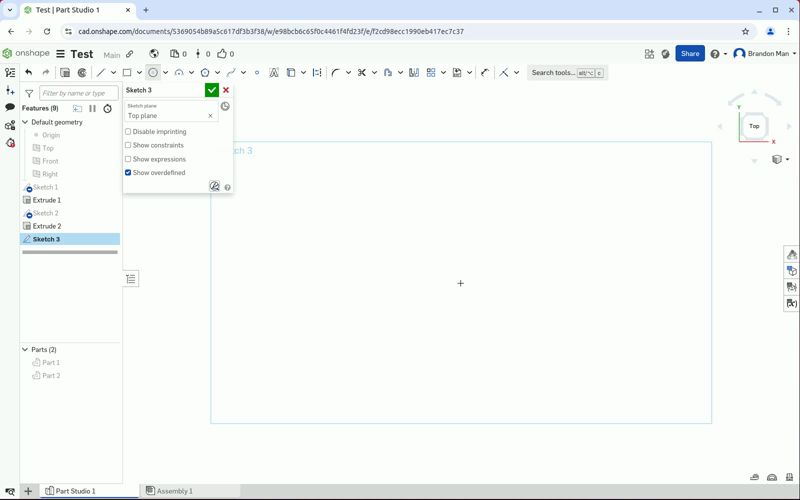
key_up(shift)
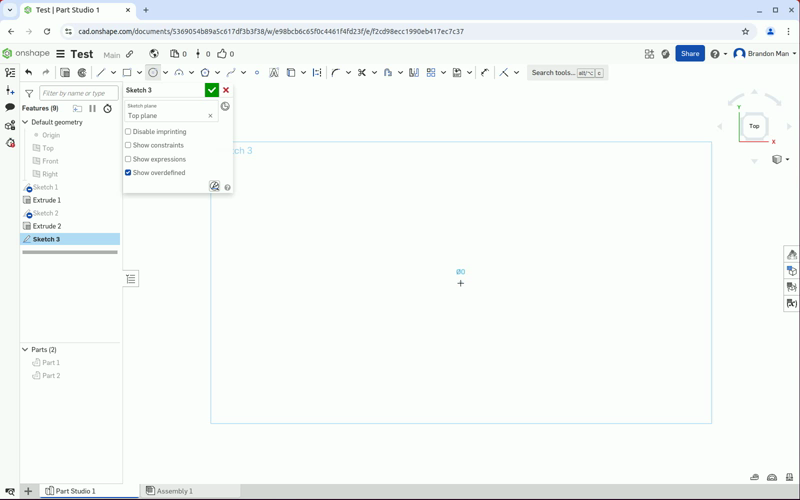
mouse_move(486, 282)
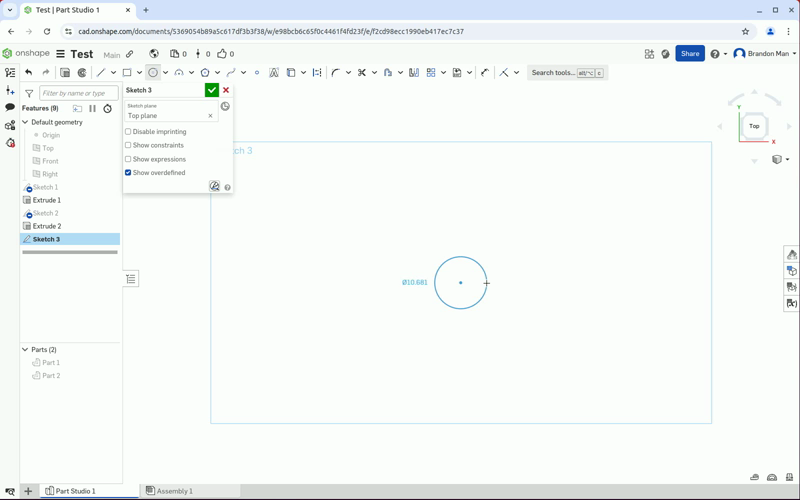
click(486, 282)
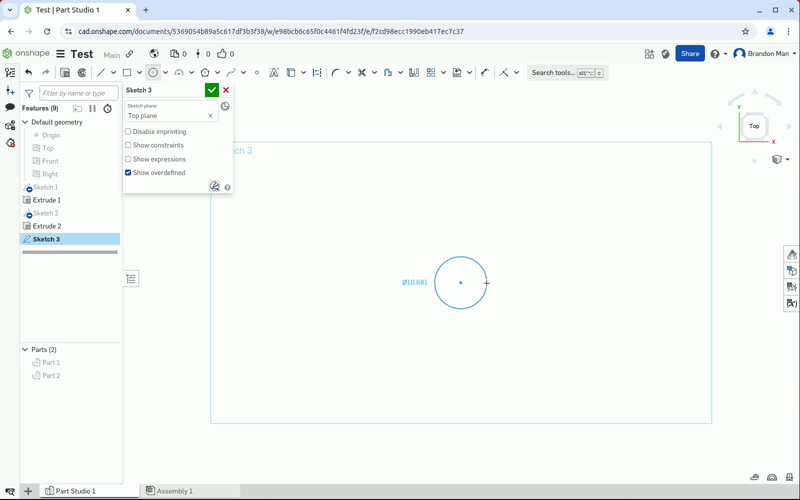
key(esc)
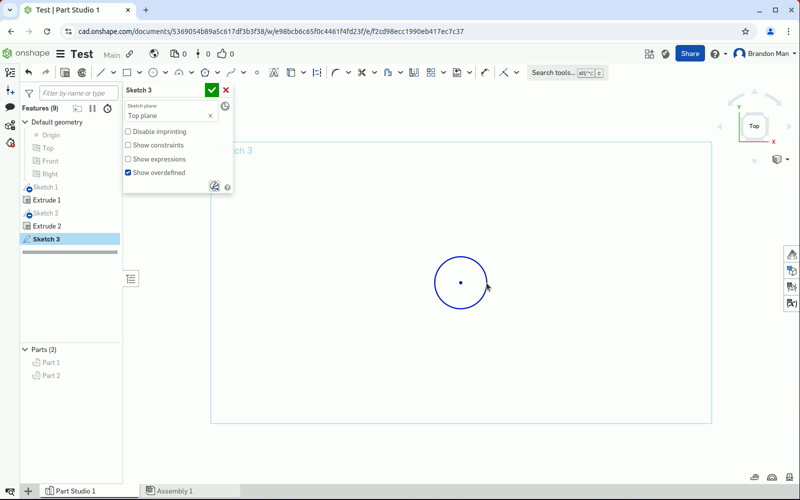
key(c)
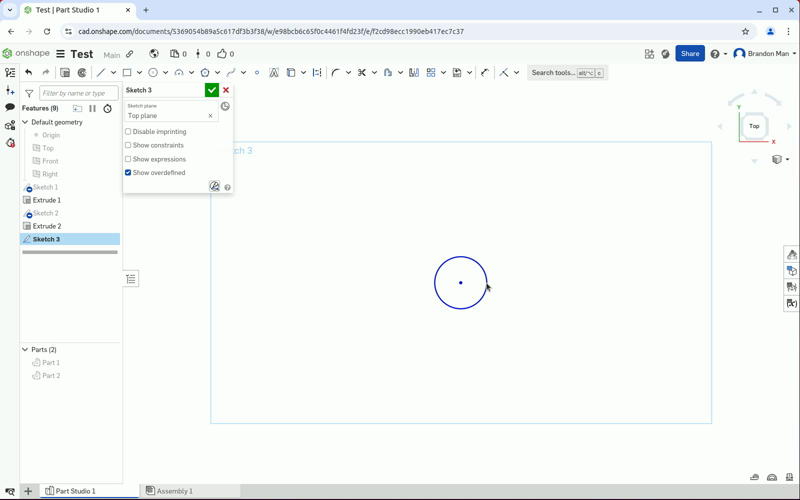
key_down(shift)
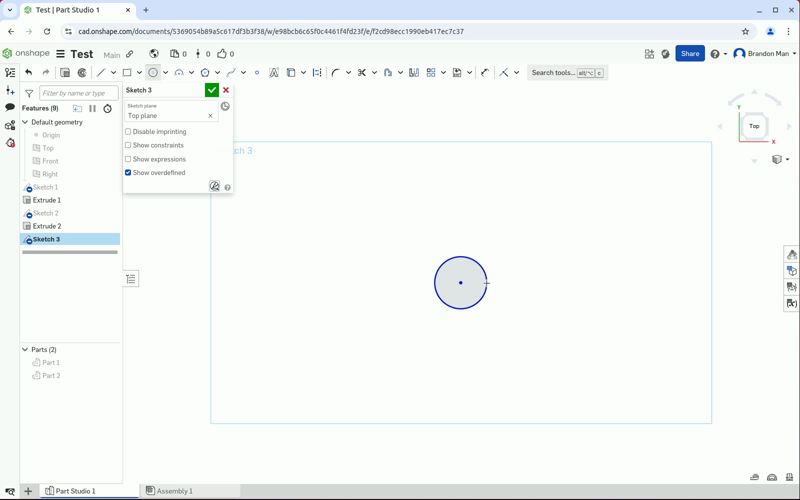
mouse_move(460, 282)
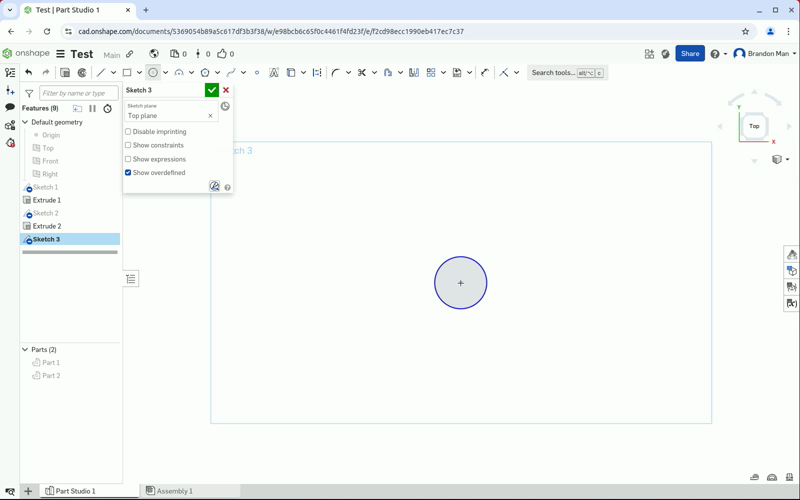
click(460, 282)
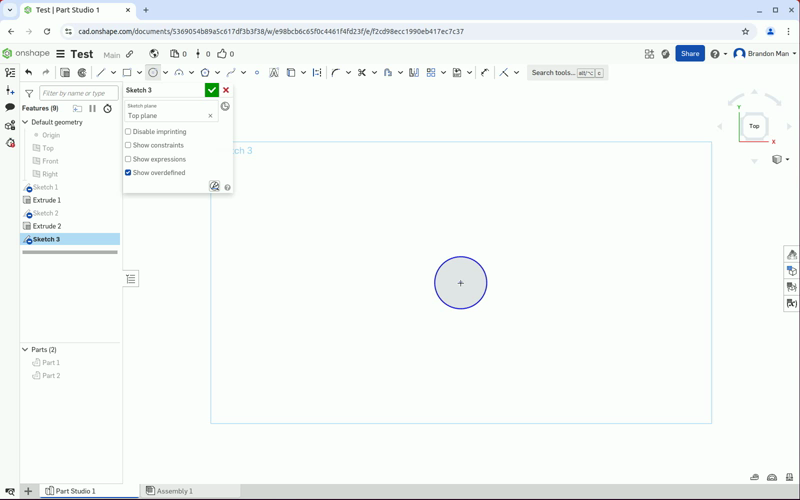
key_up(shift)
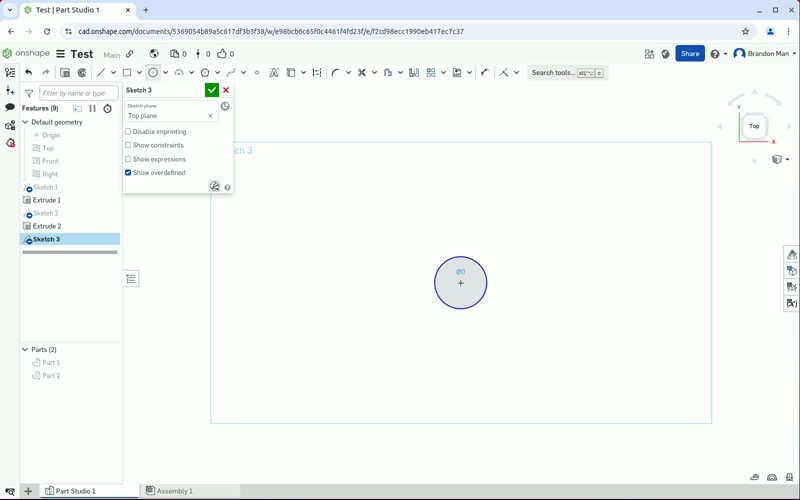
mouse_move(474, 282)
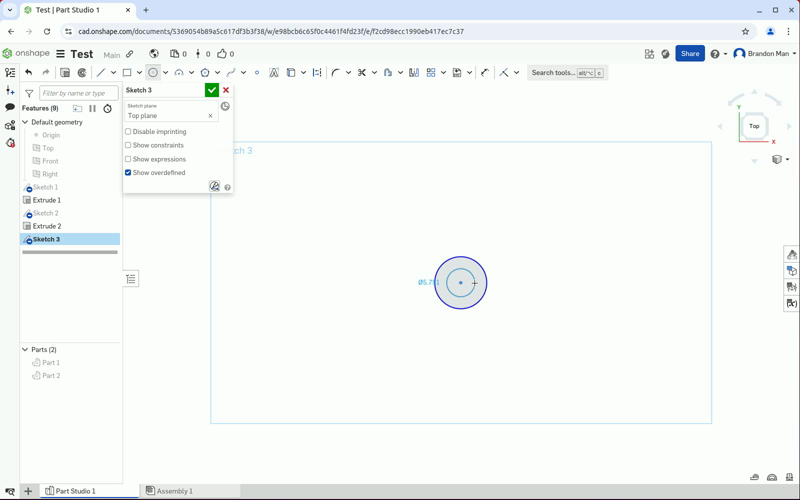
click(474, 282)
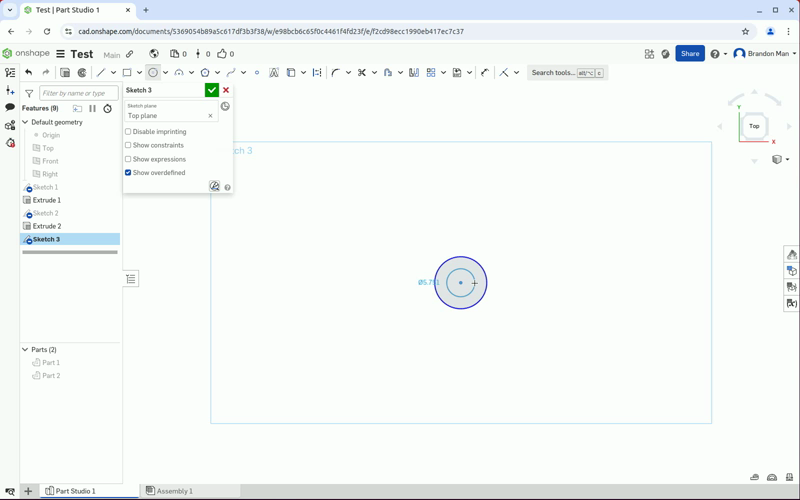
key(esc)
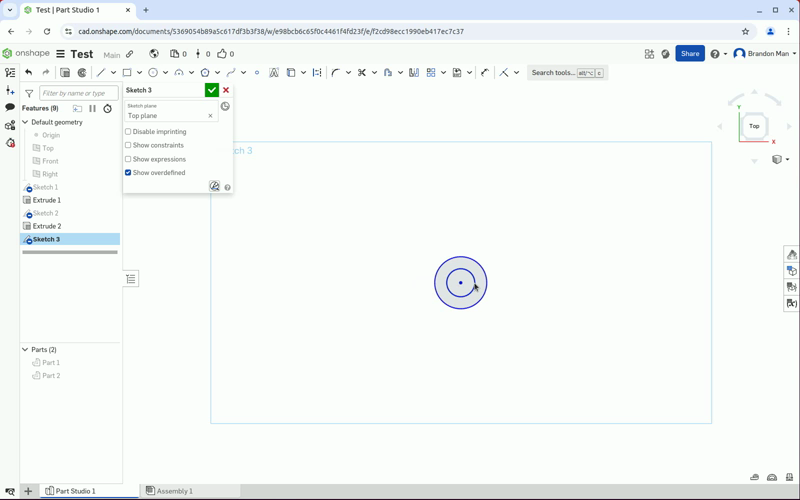
mouse_move(454, 306)
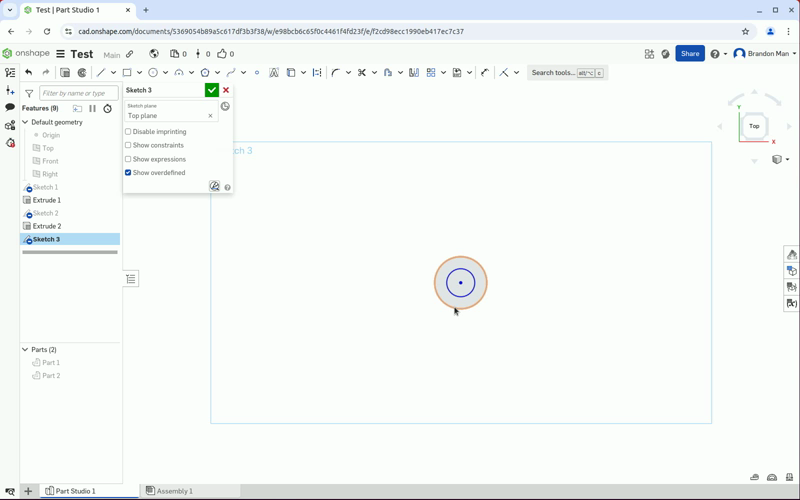
scroll(6)
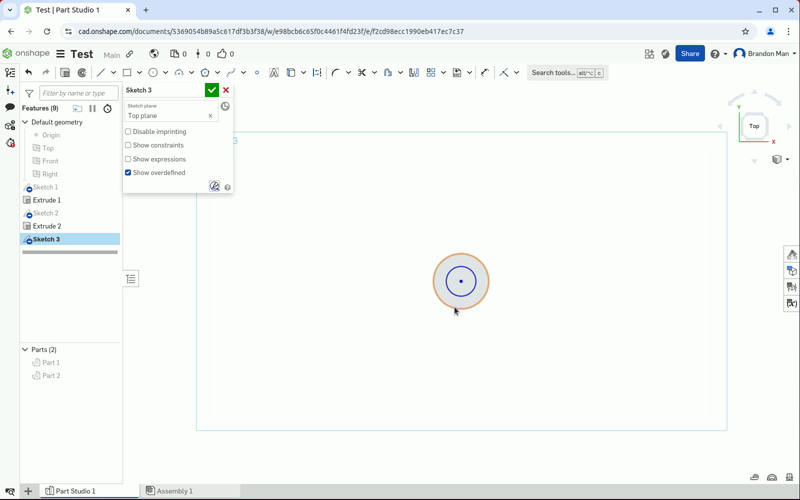
scroll(6)
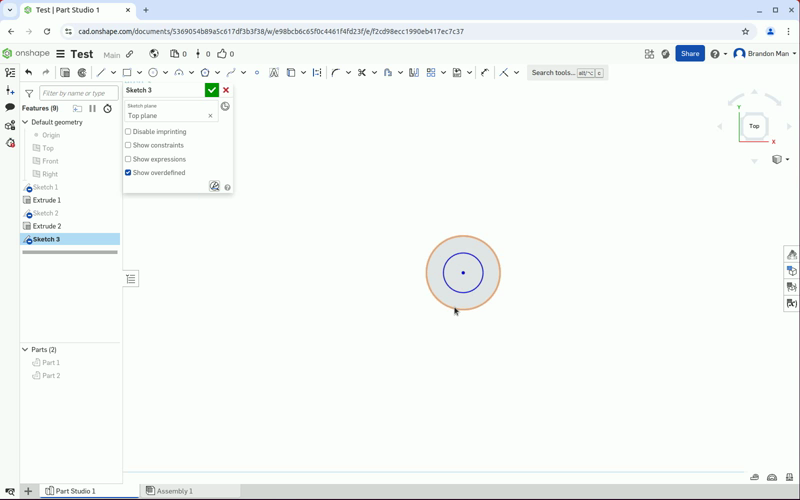
scroll(6)
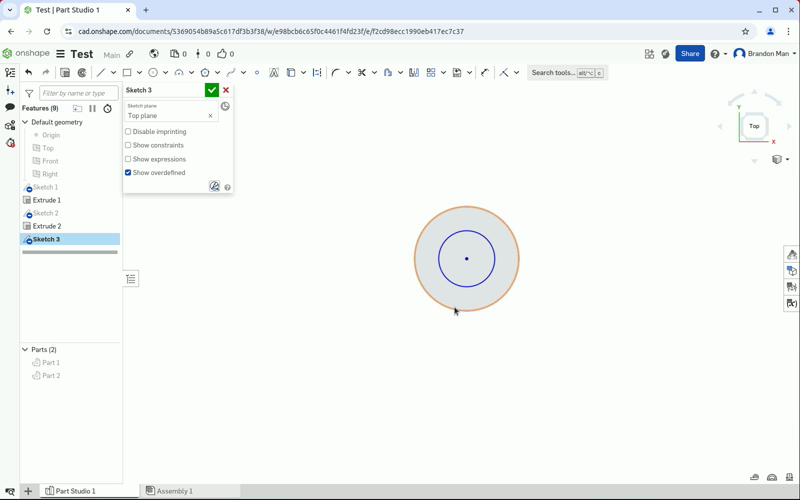
scroll(6)
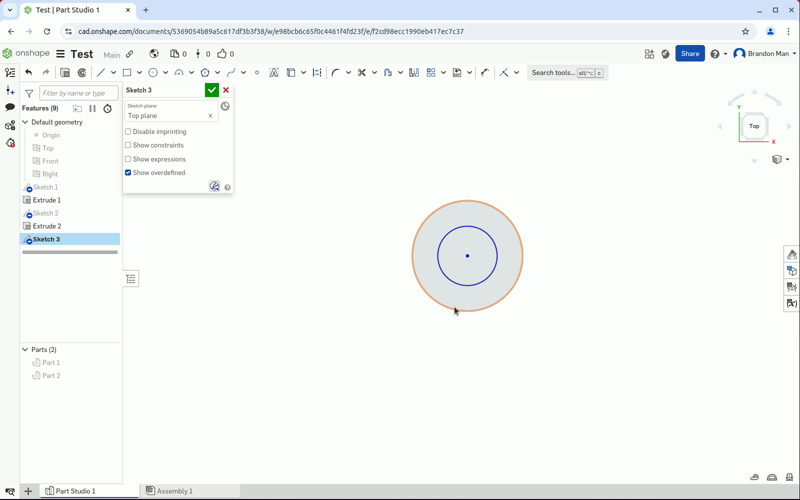
scroll(6)
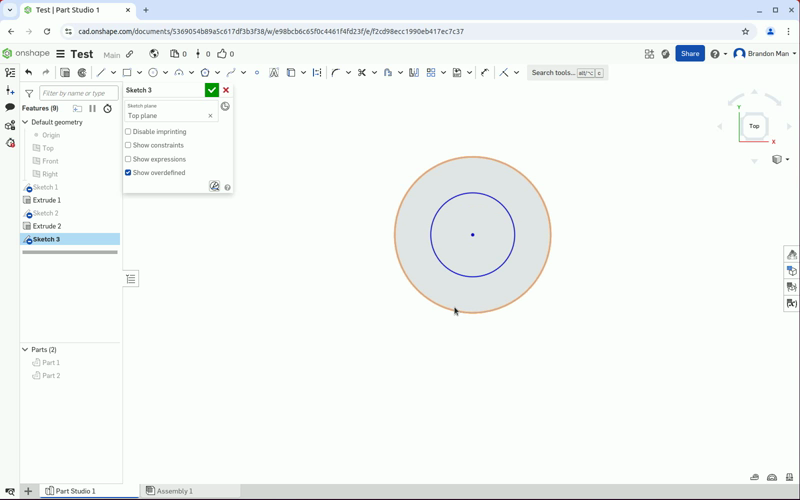
scroll(6)
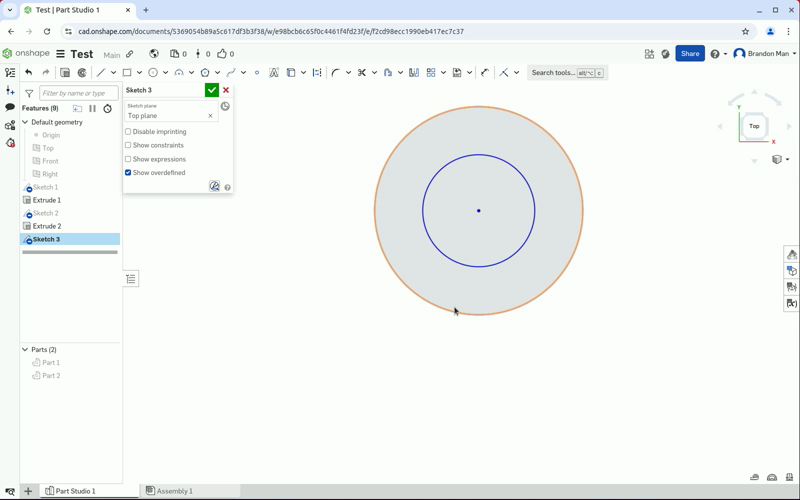
scroll(6)
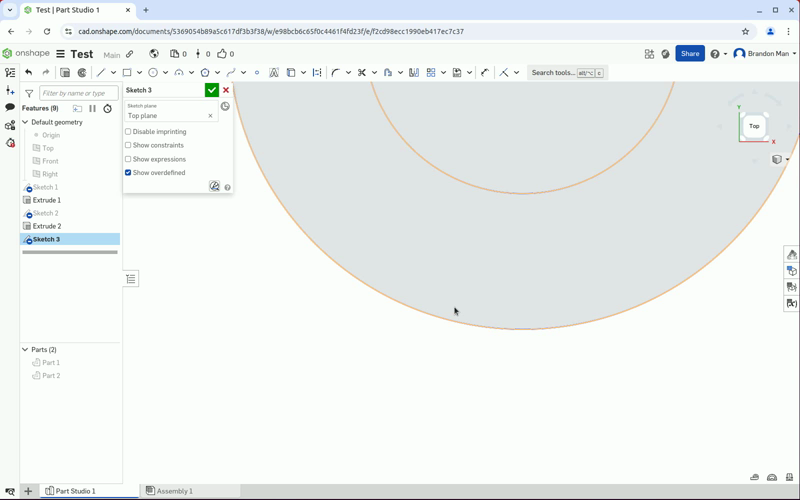
click(454, 306)
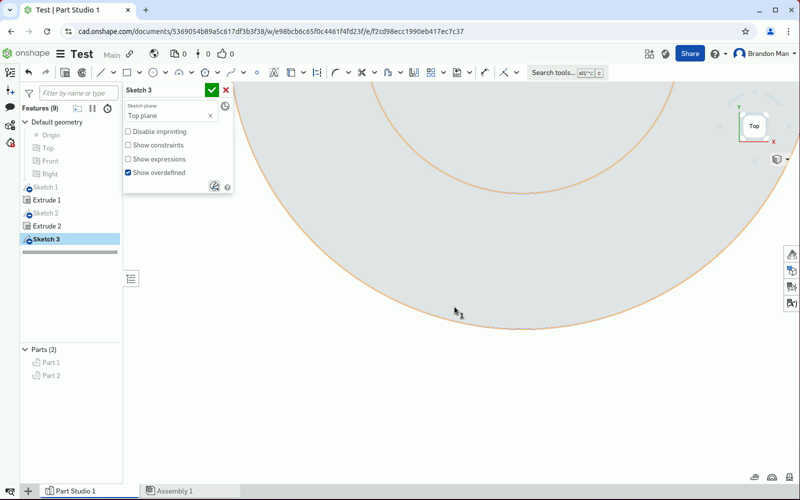
scroll(-6)
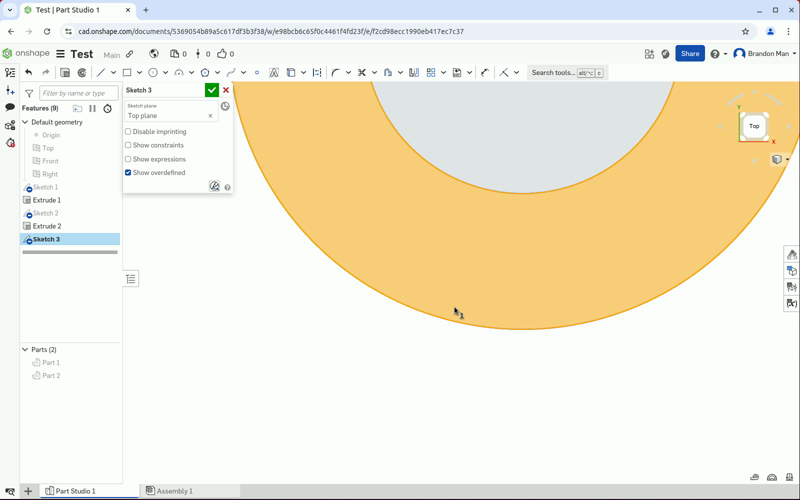
scroll(-6)
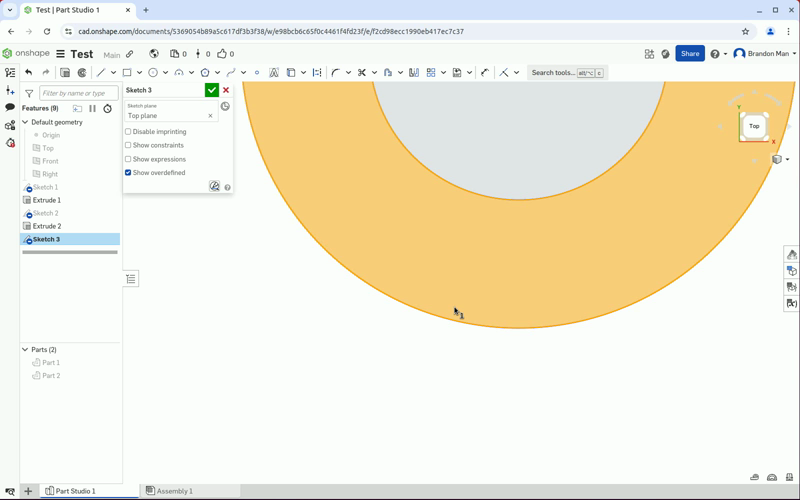
scroll(-6)
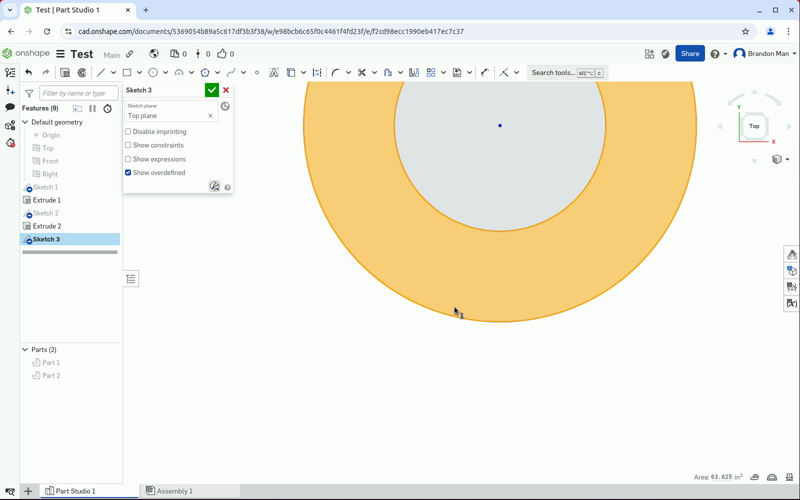
scroll(-6)
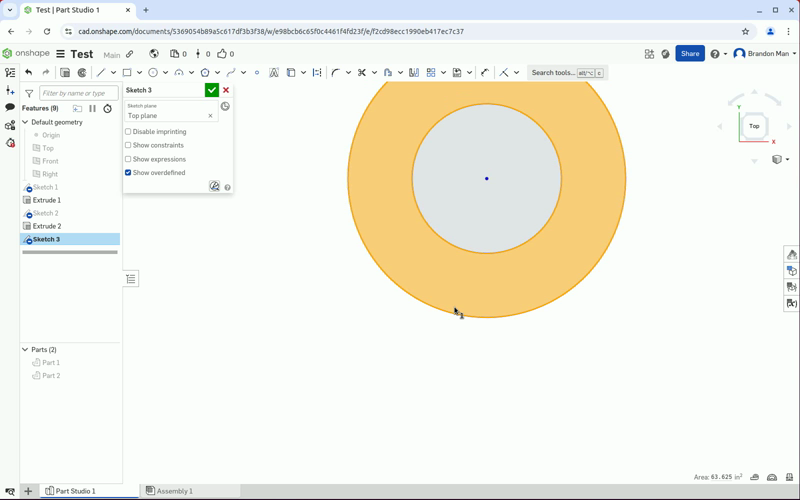
scroll(-6)
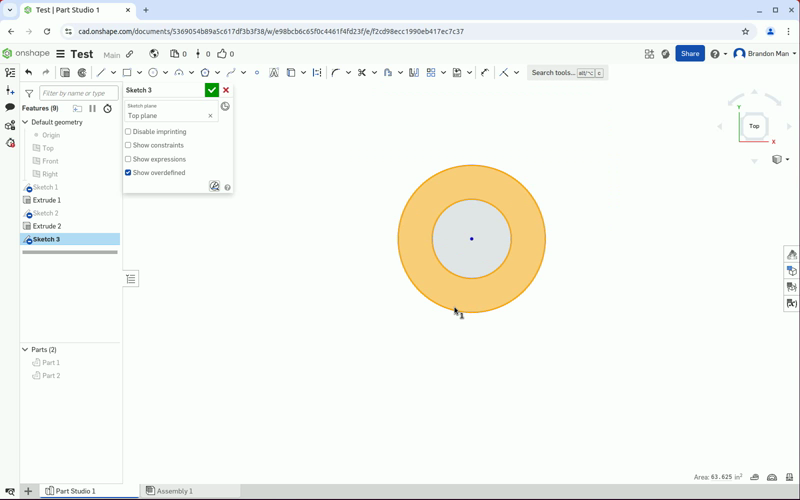
scroll(-6)
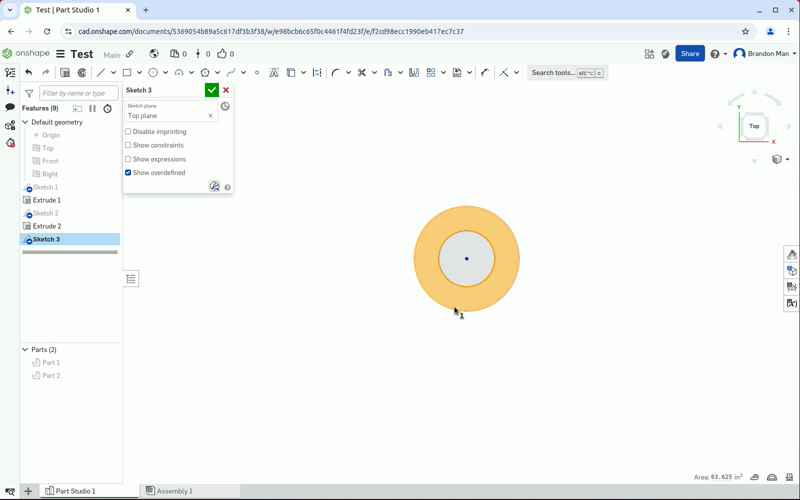
scroll(-6)
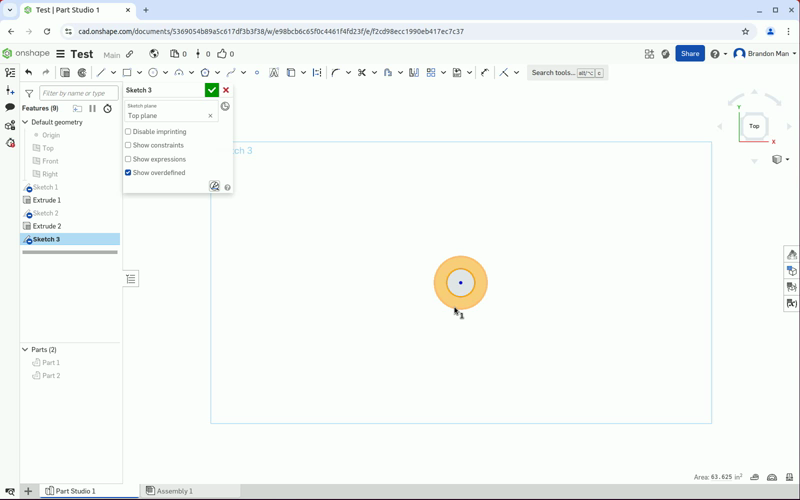
mouse_move(73, 352)
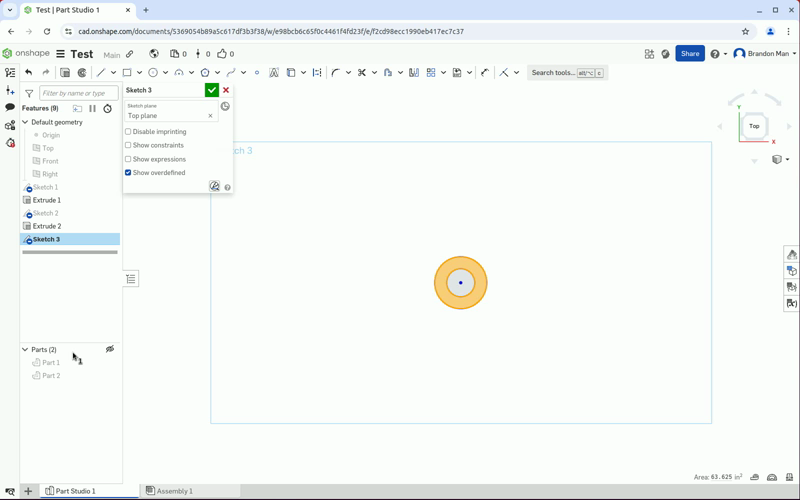
key(shift+y)
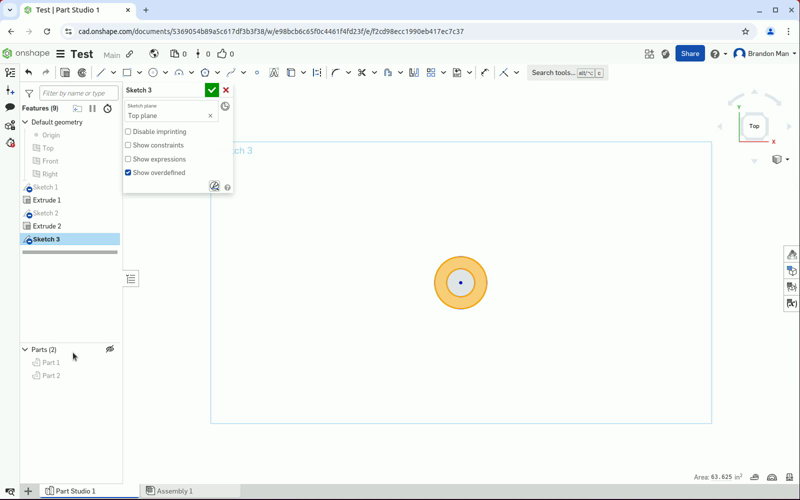
key(shift+e)
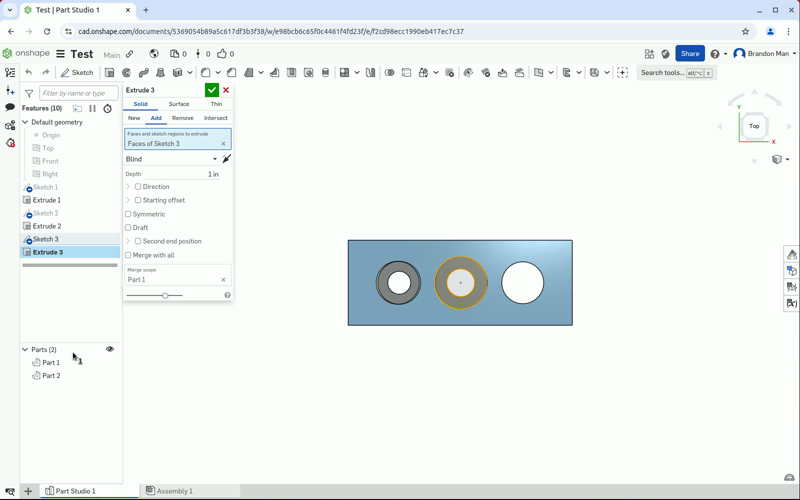
mouse_move(143, 106)
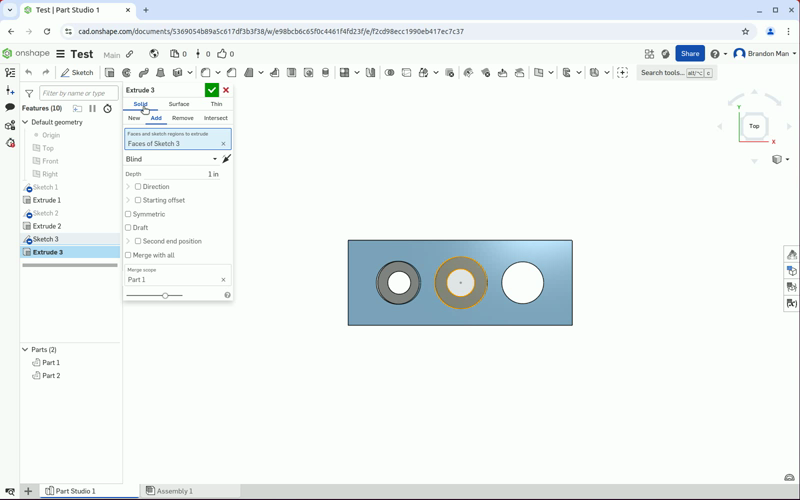
click(143, 106)
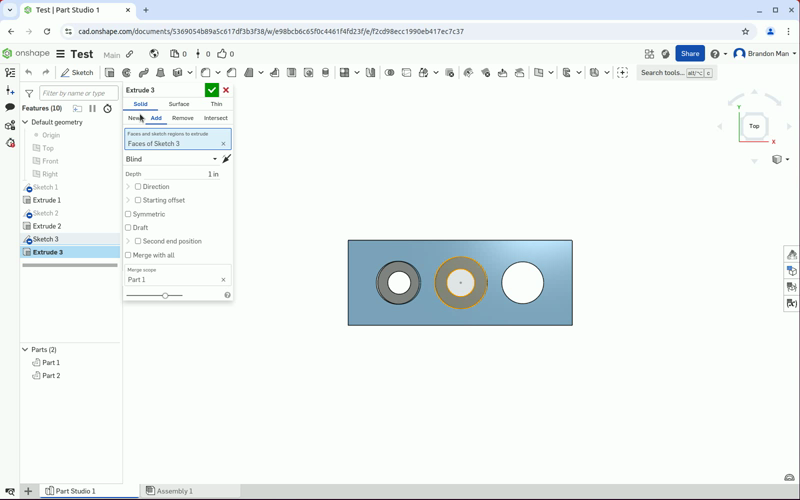
mouse_move(137, 120)
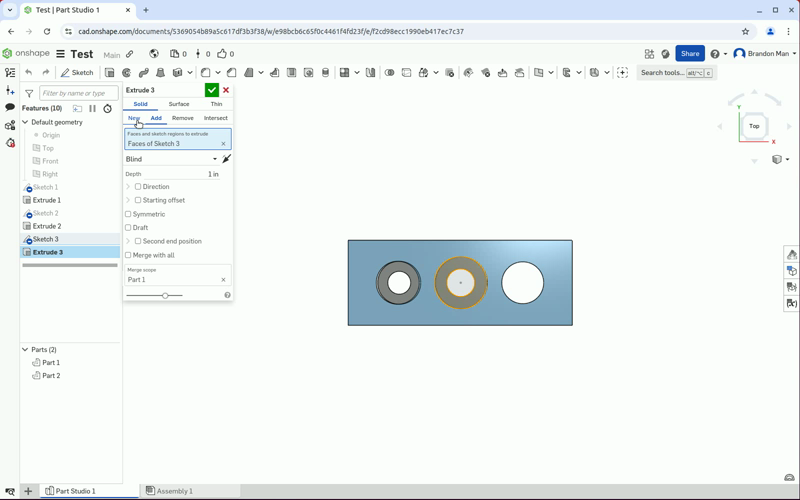
click(137, 120)
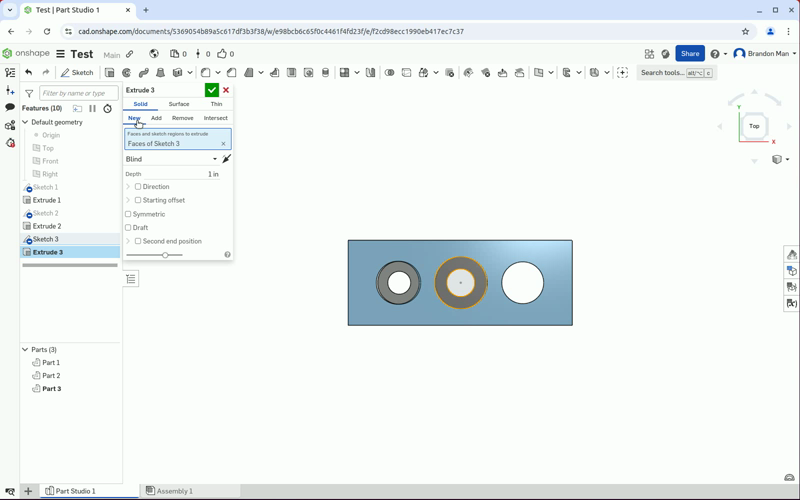
key(tab, 4)
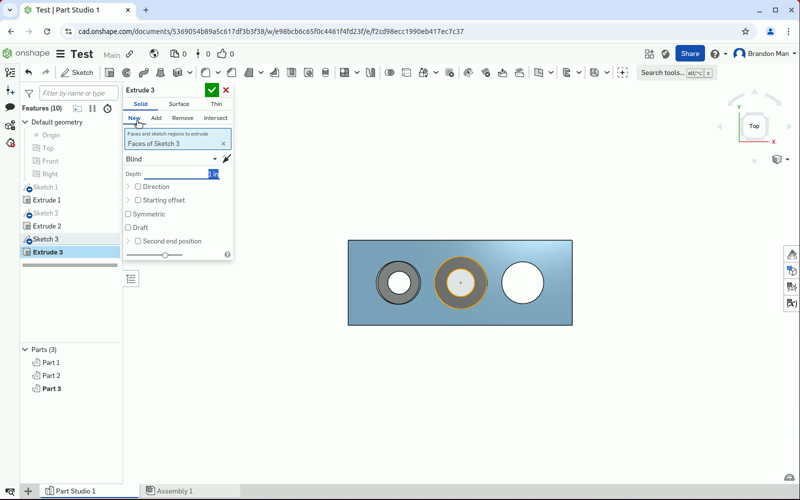
text(4.333)
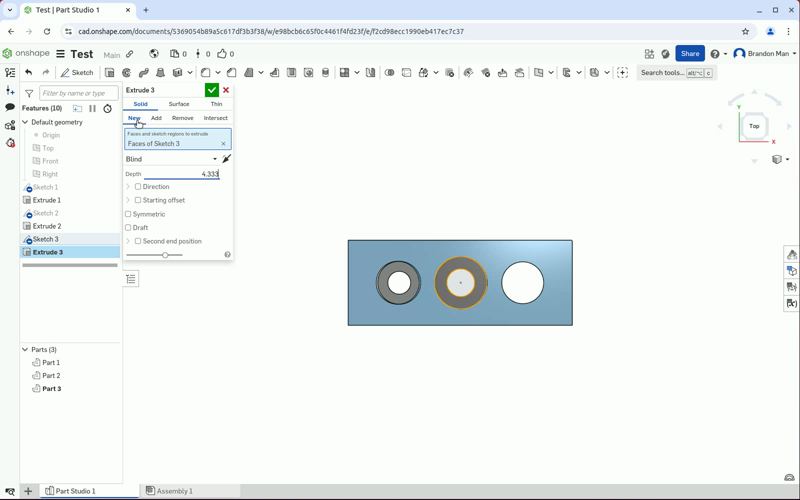
key(enter)
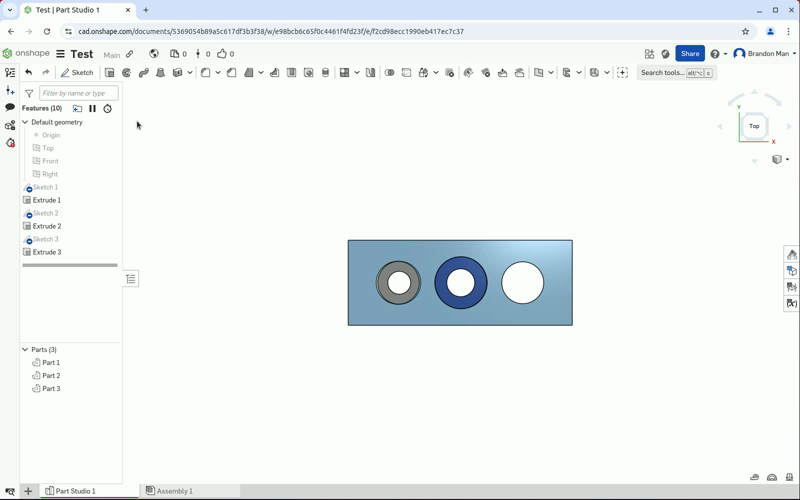
key(shift+h)
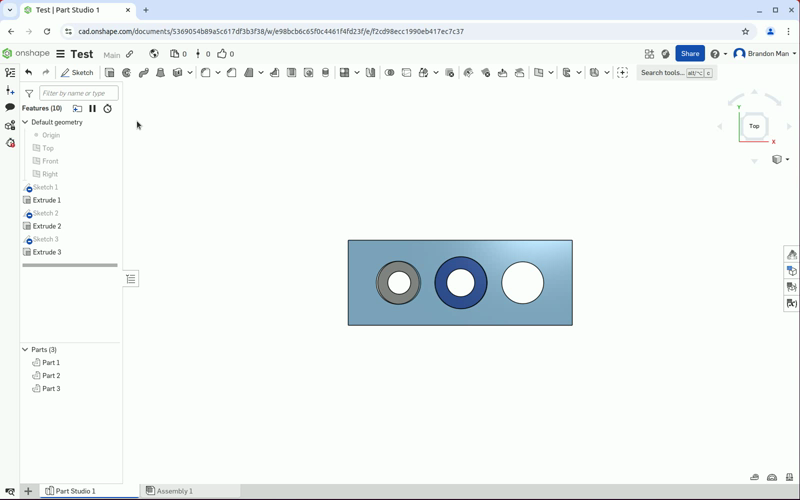
key(shift+h)
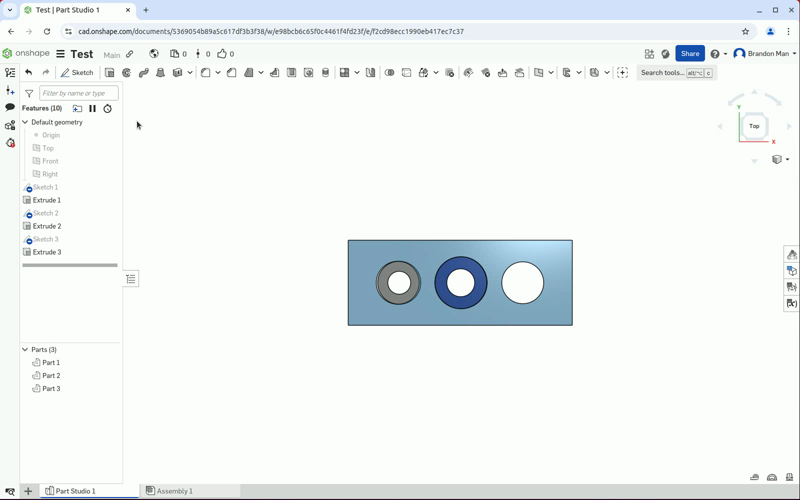
mouse_move(73, 189)
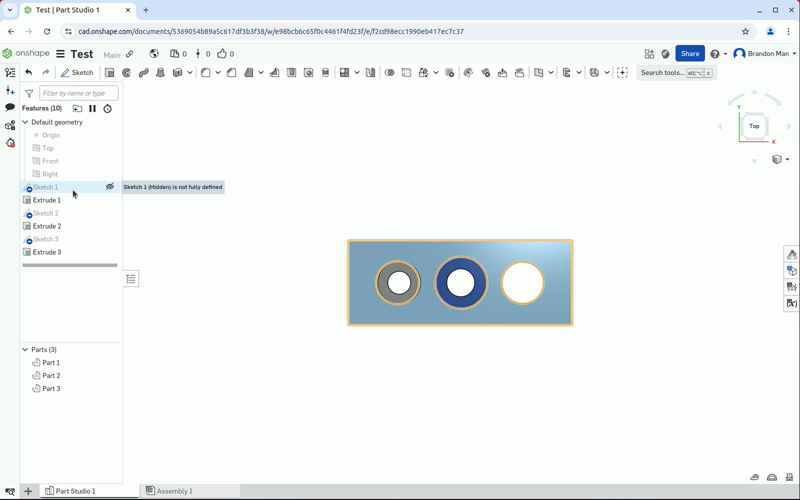
click(73, 189)
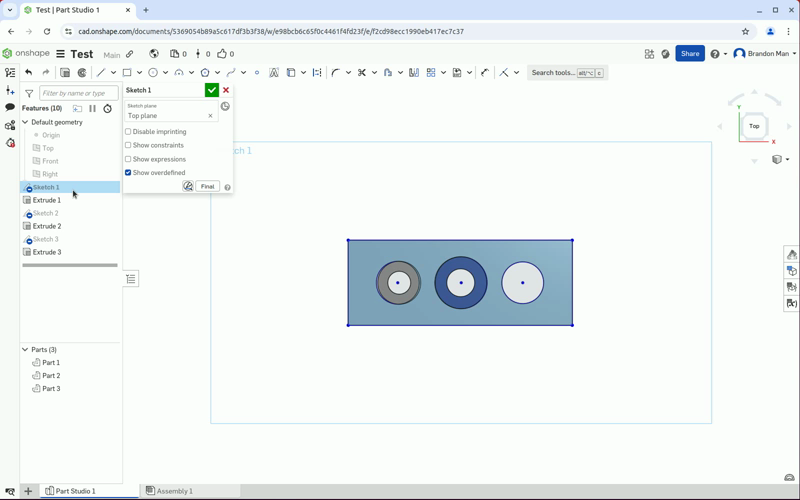
mouse_move(229, 92)
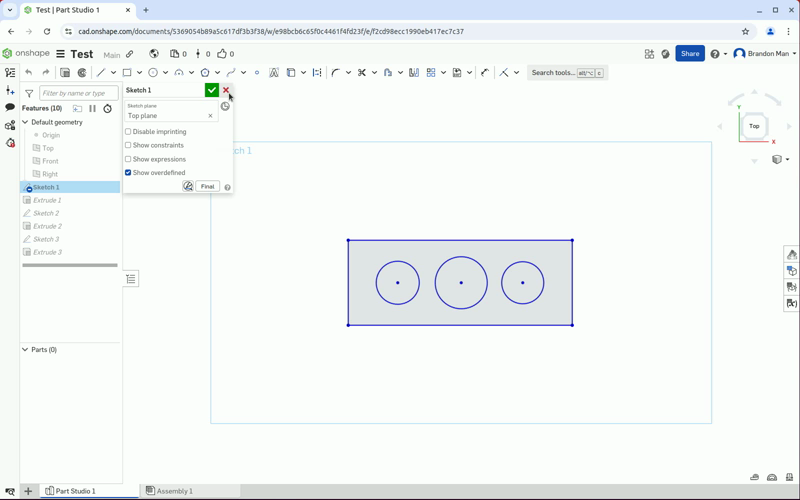
click(229, 92)
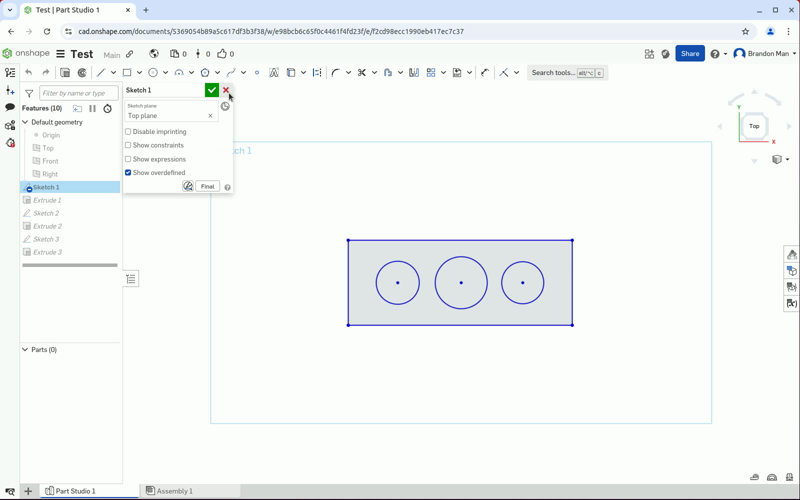
key(shift+s)
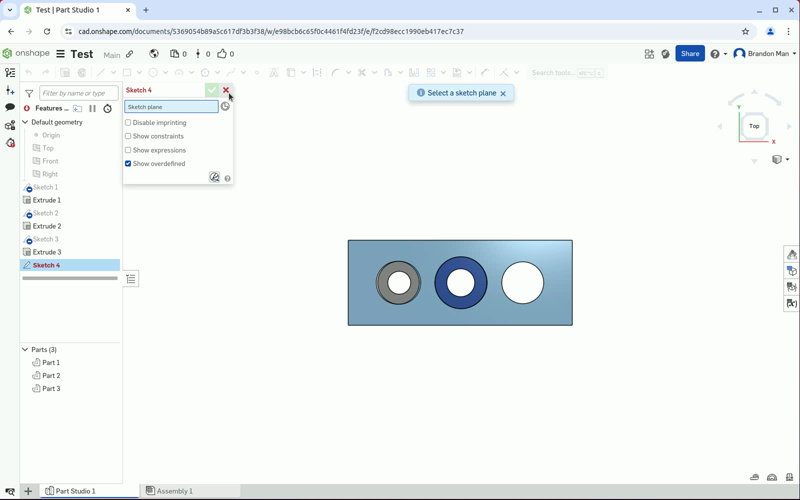
mouse_move(73, 150)
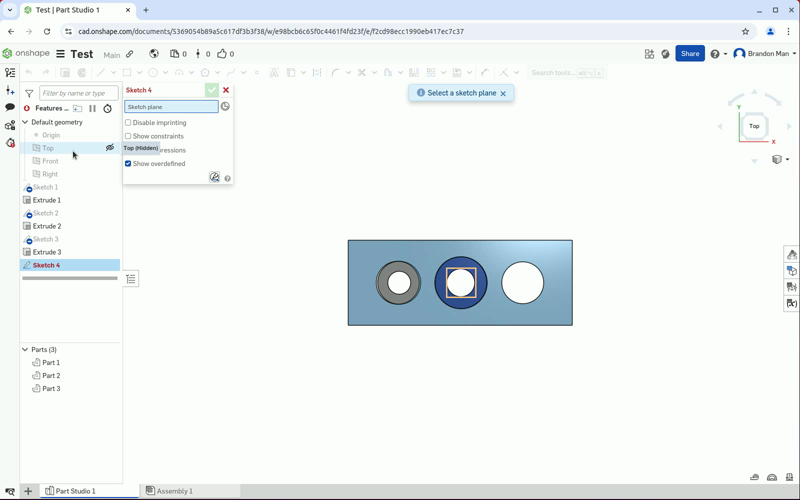
click(73, 150)
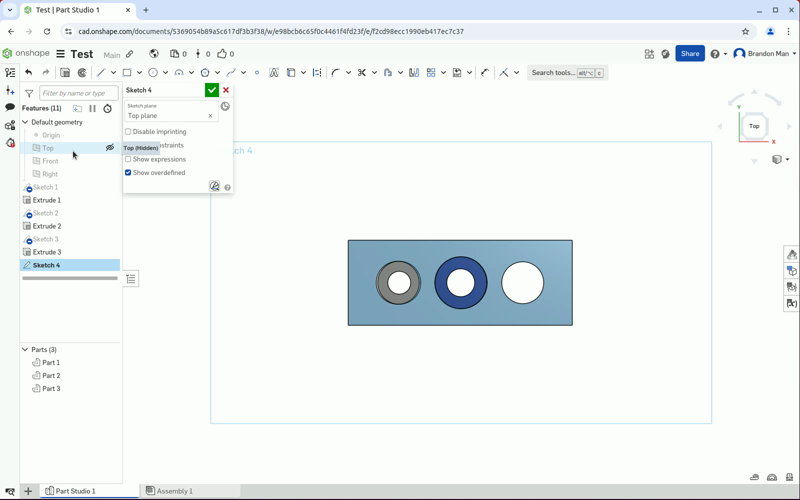
mouse_move(73, 352)
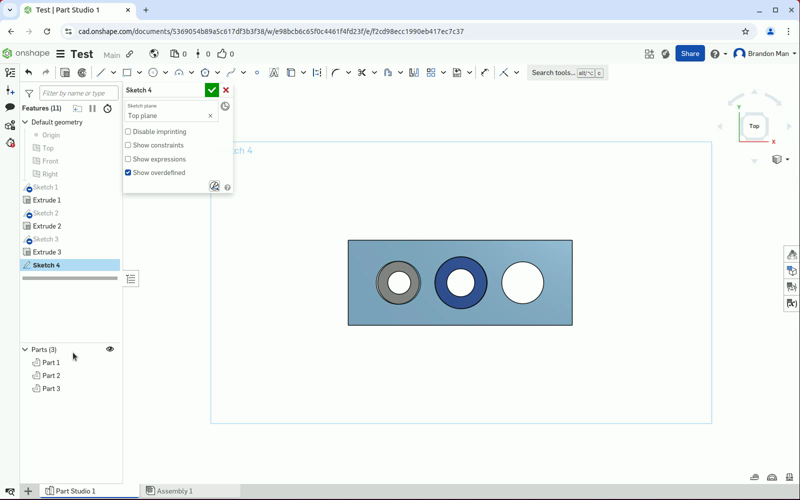
key(y)
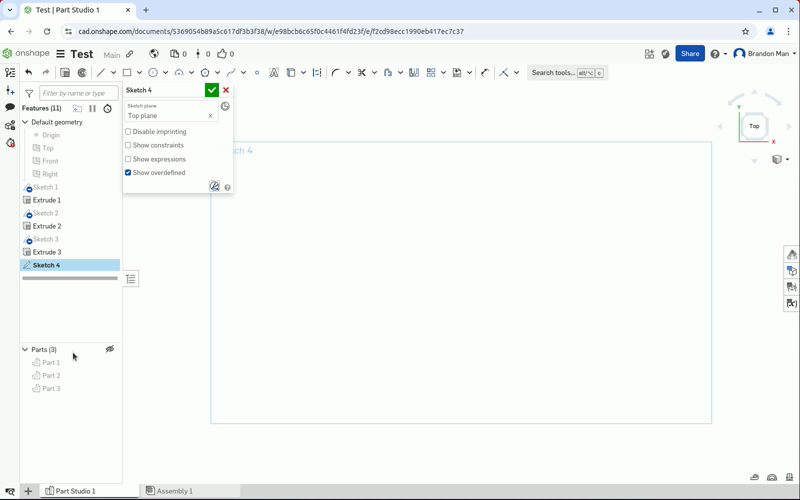
key(c)
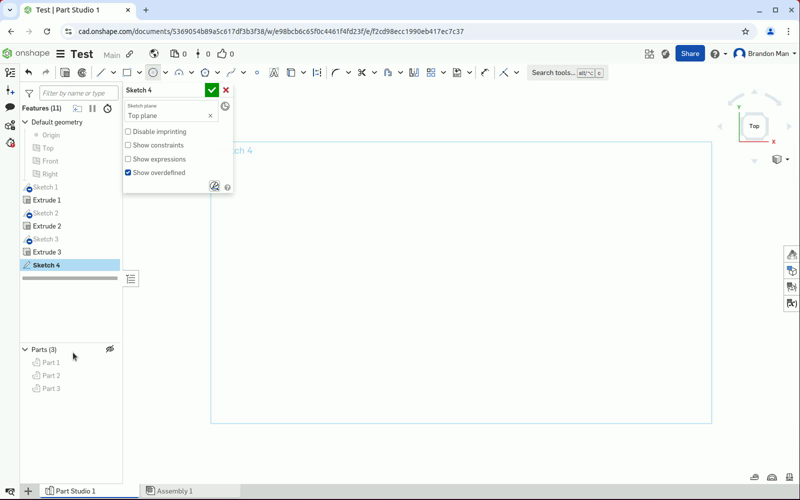
key_down(shift)
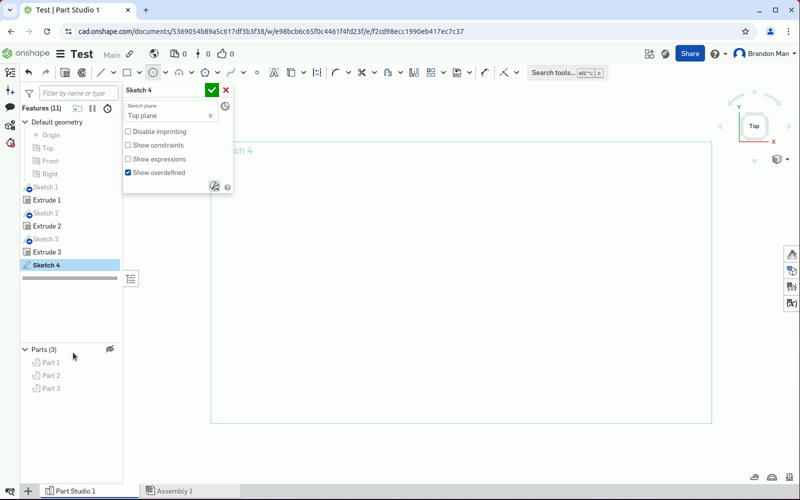
mouse_move(523, 282)
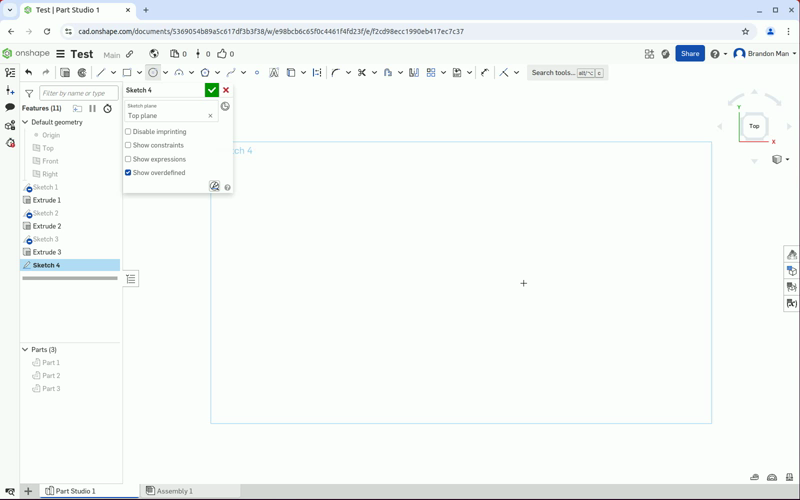
click(523, 282)
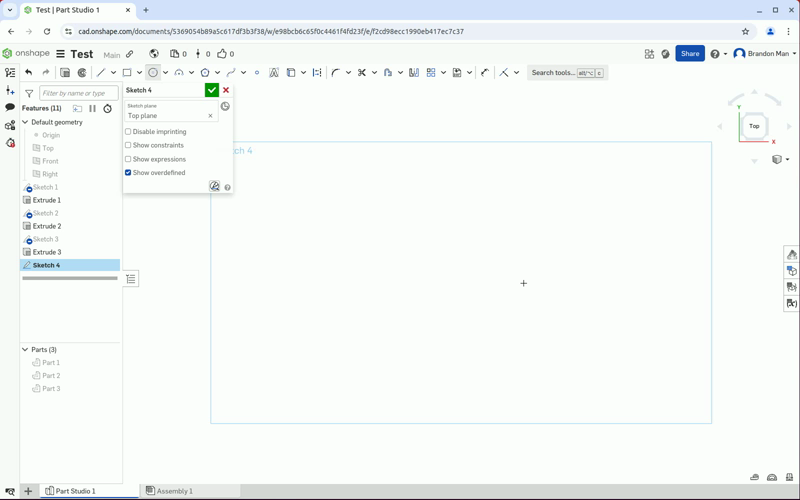
key_up(shift)
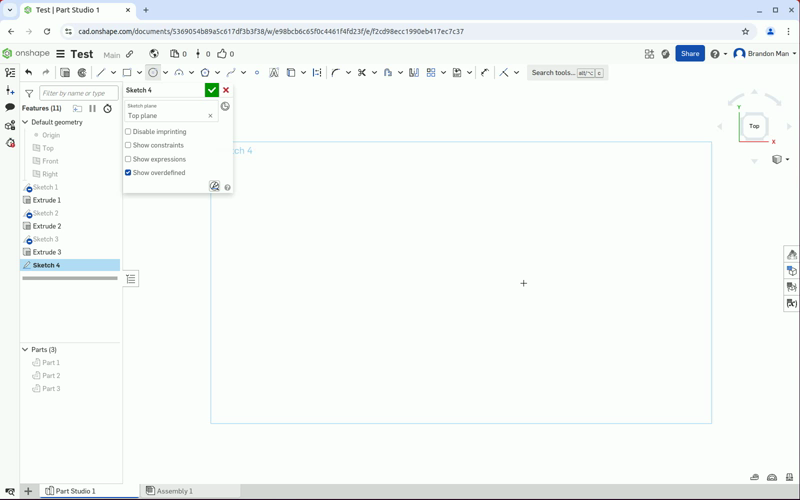
mouse_move(545, 282)
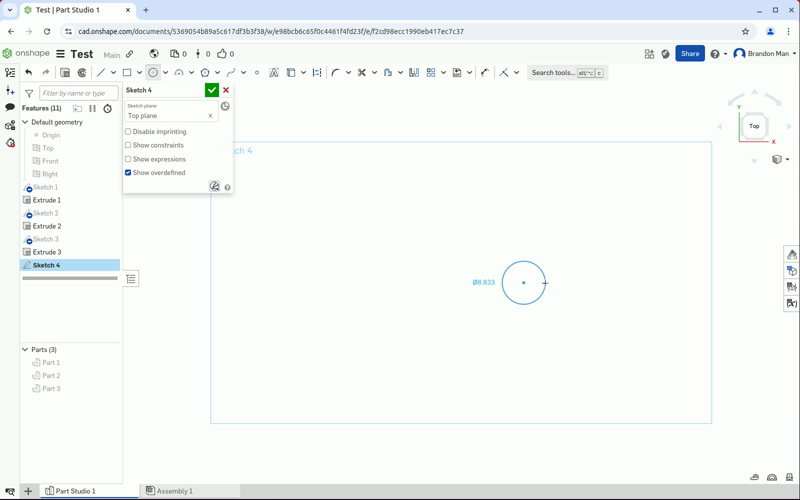
click(545, 282)
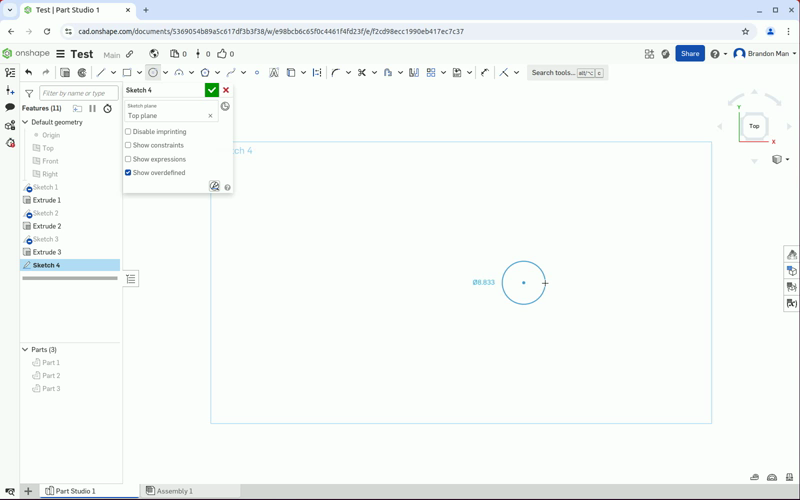
key(esc)
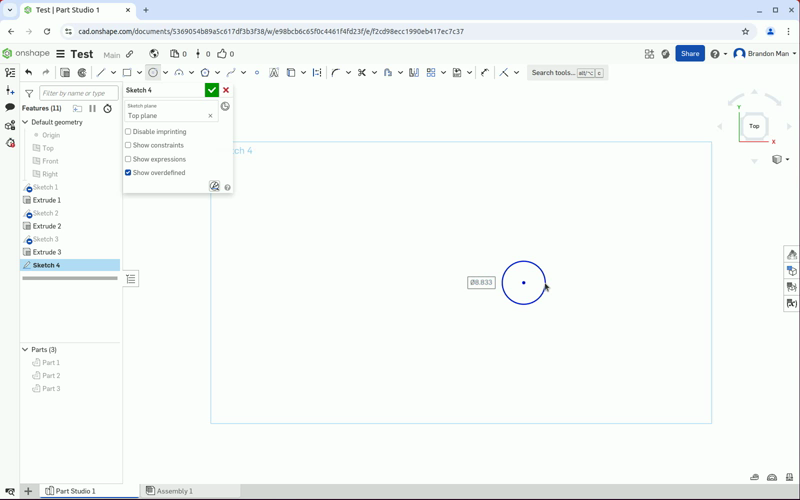
key(c)
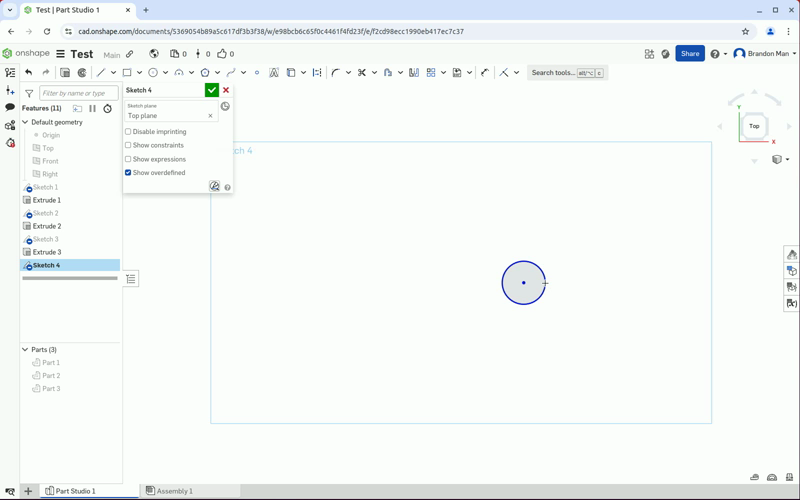
key_down(shift)
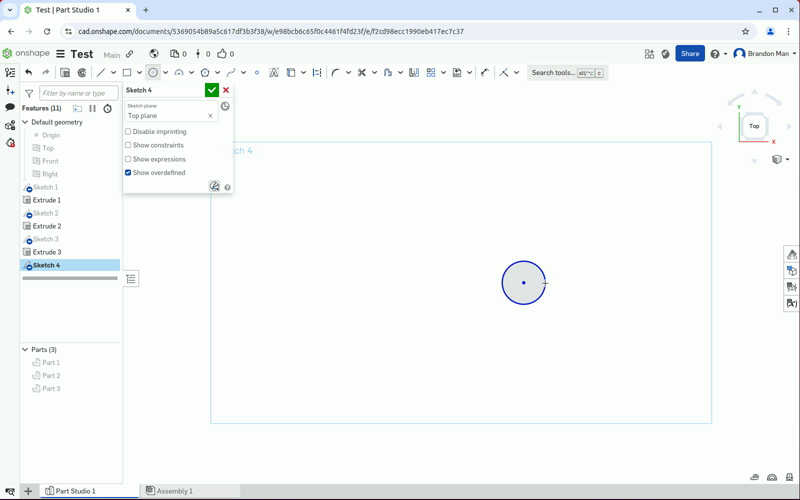
mouse_move(523, 282)
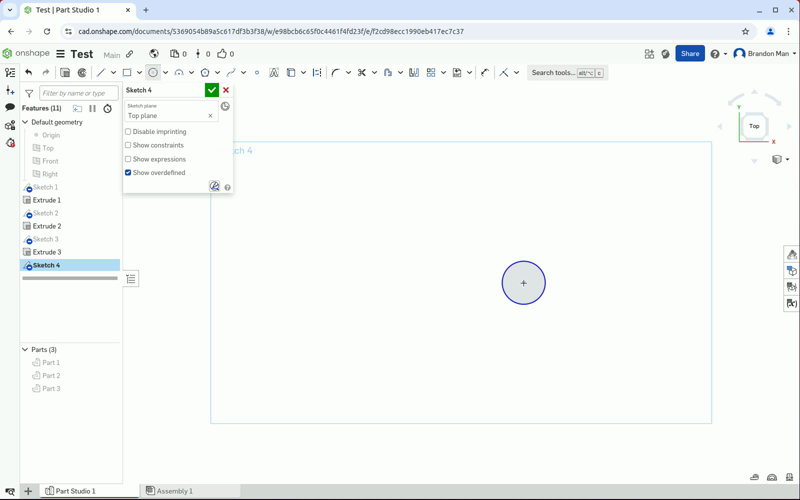
click(523, 282)
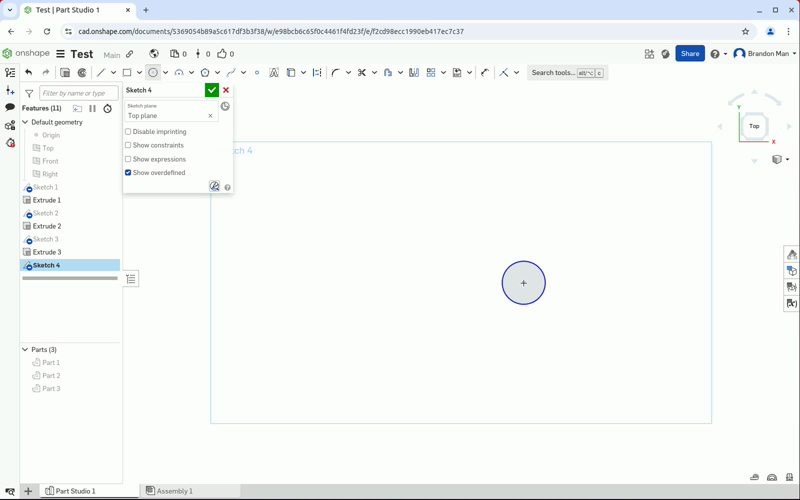
key_up(shift)
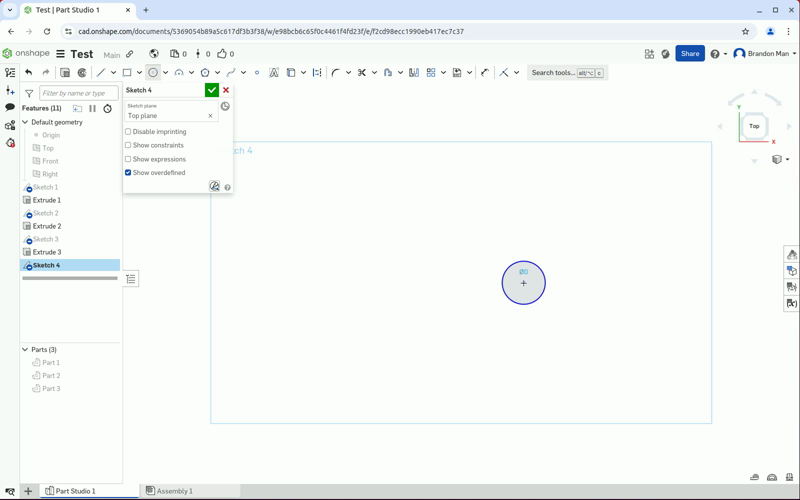
mouse_move(535, 282)
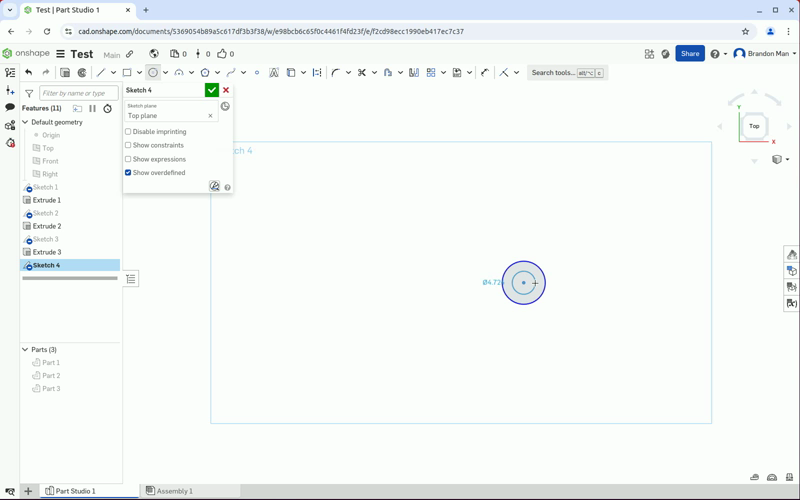
click(535, 282)
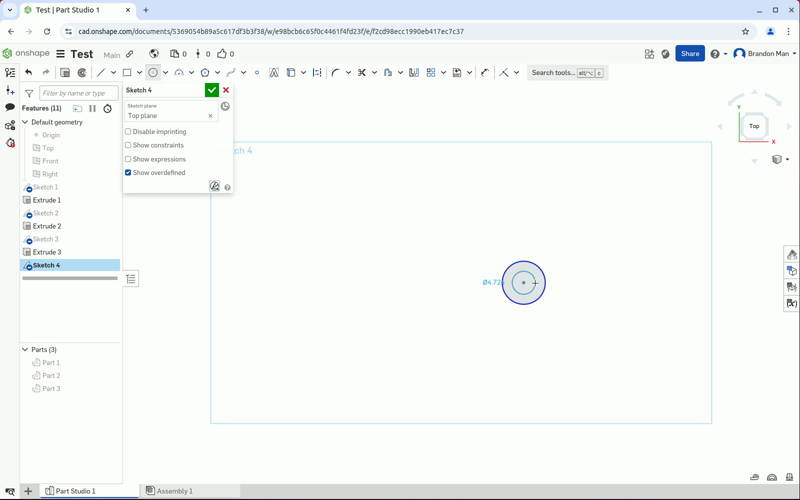
key(esc)
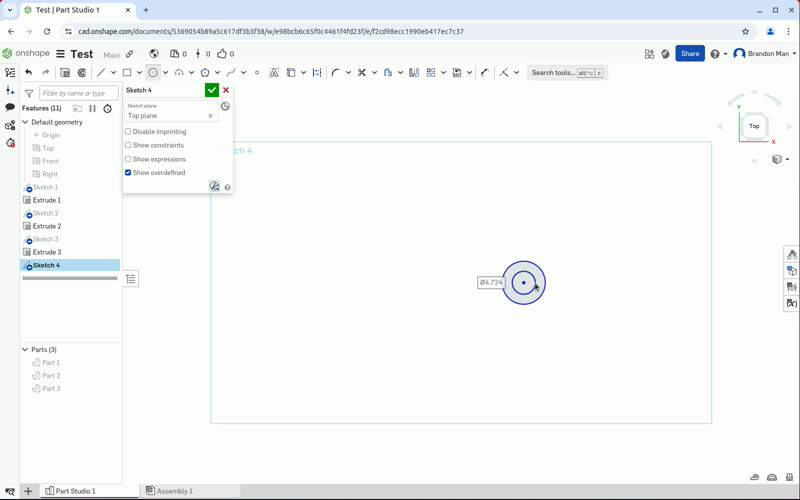
mouse_move(535, 288)
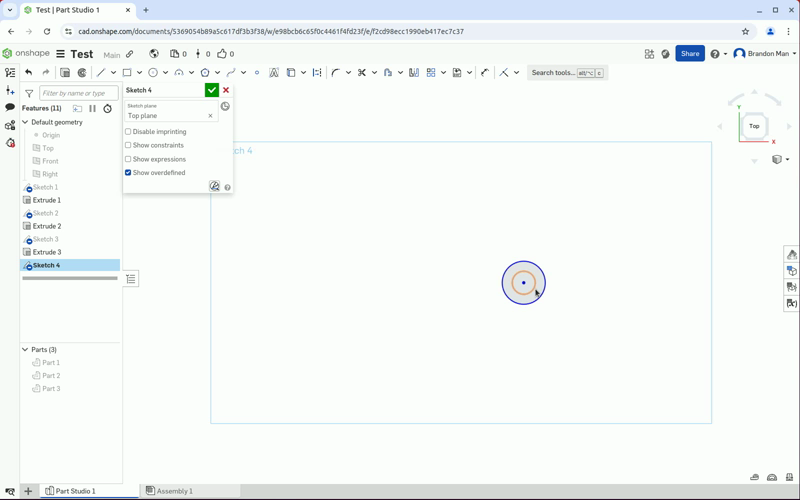
scroll(6)
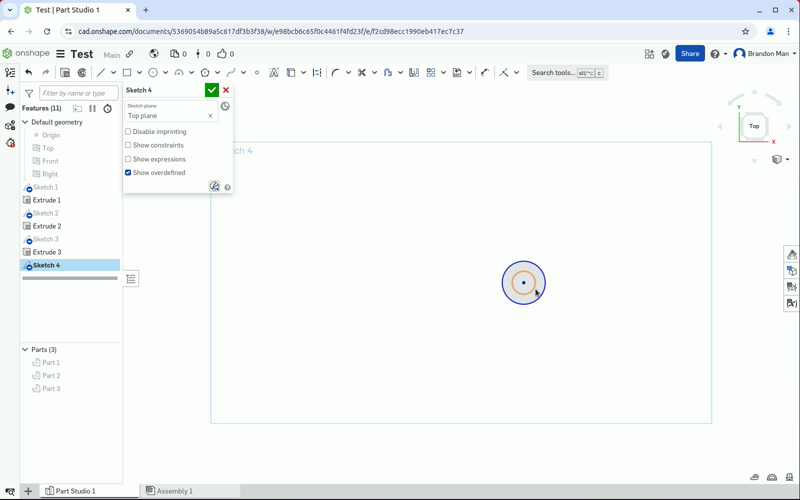
scroll(6)
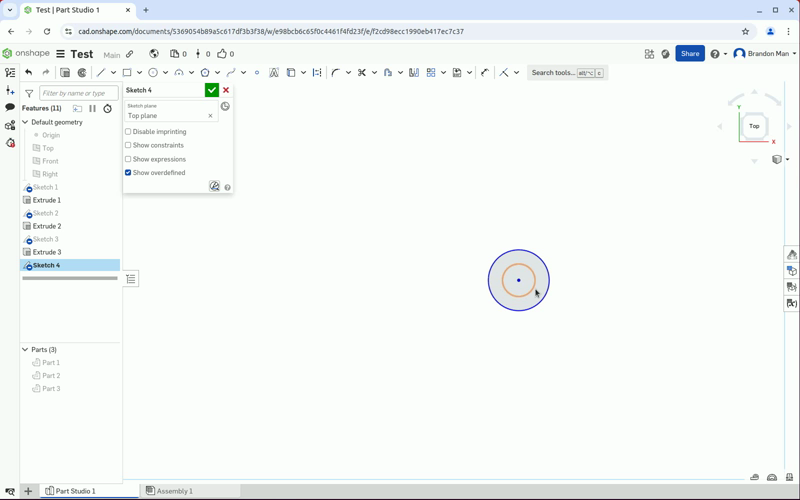
scroll(6)
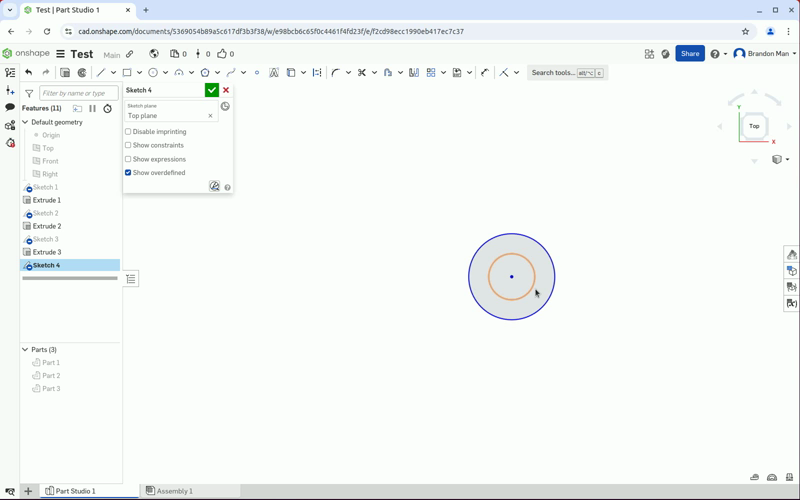
scroll(6)
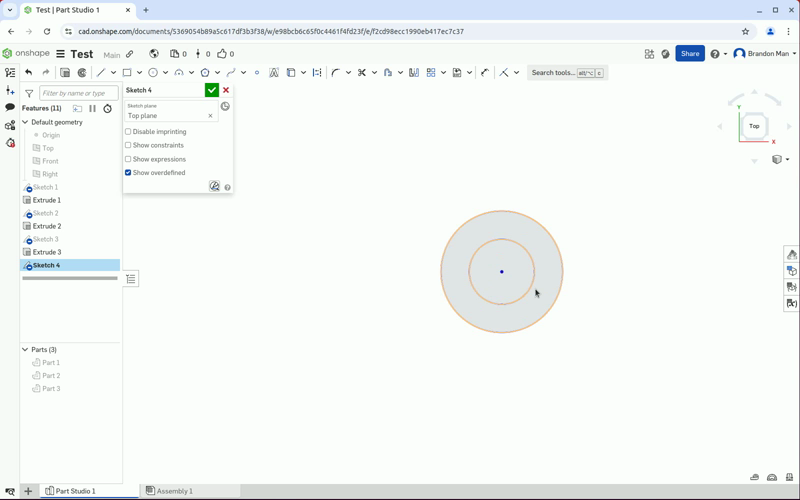
scroll(6)
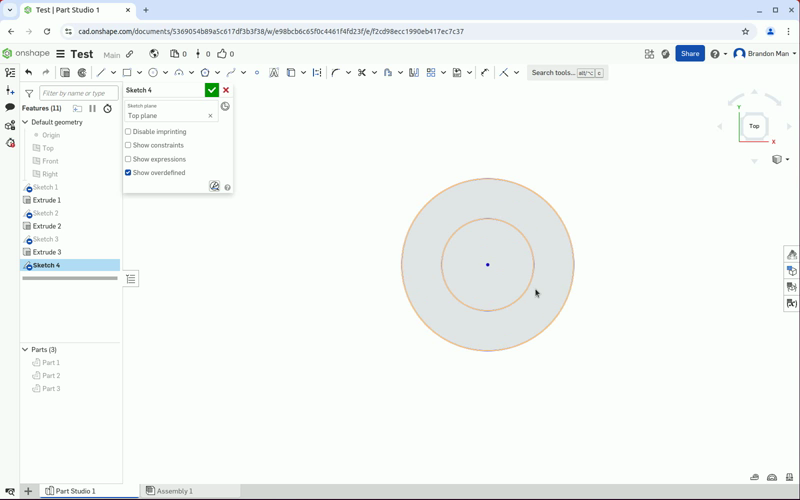
scroll(6)
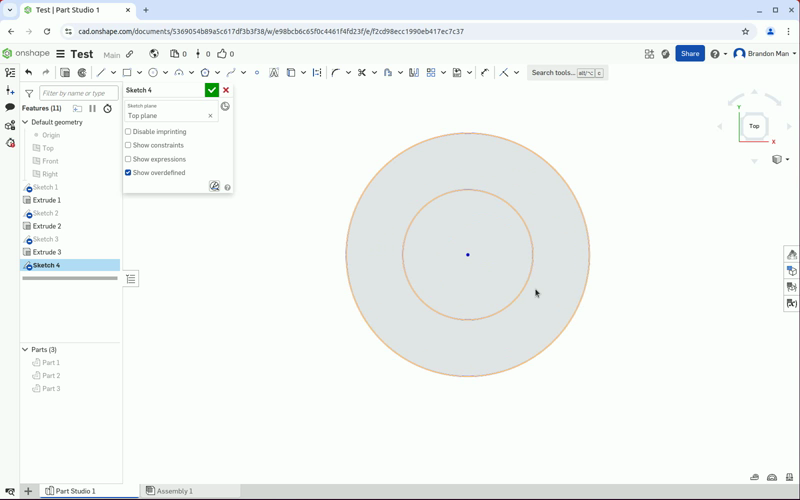
scroll(6)
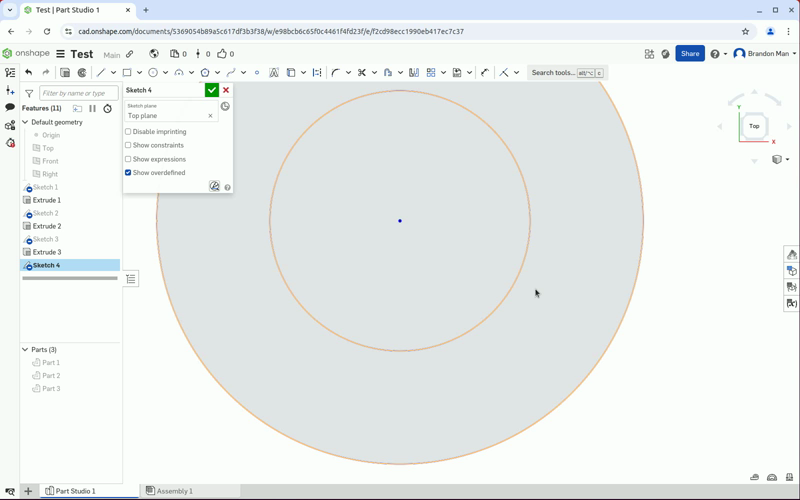
click(535, 288)
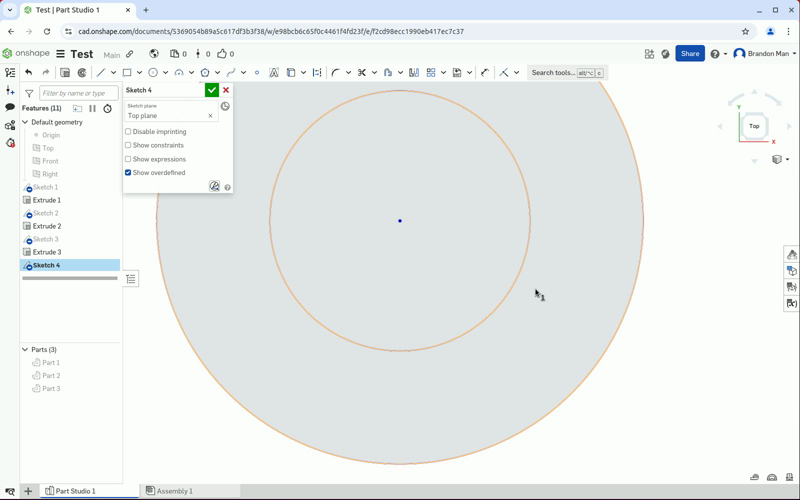
scroll(-6)
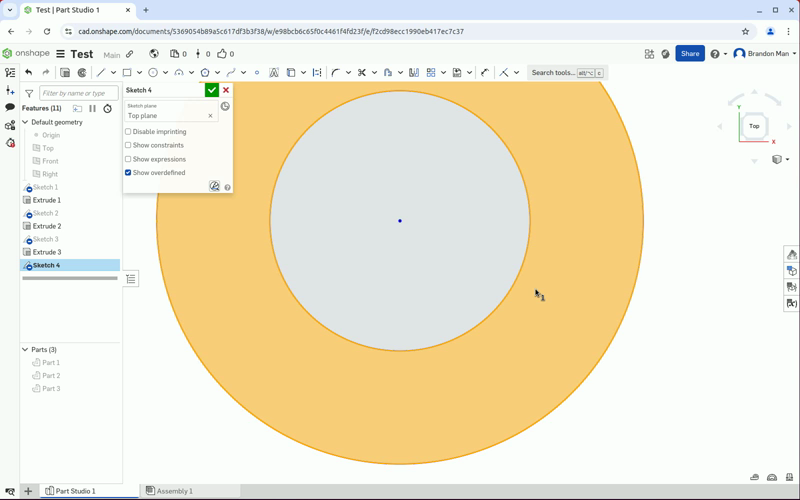
scroll(-6)
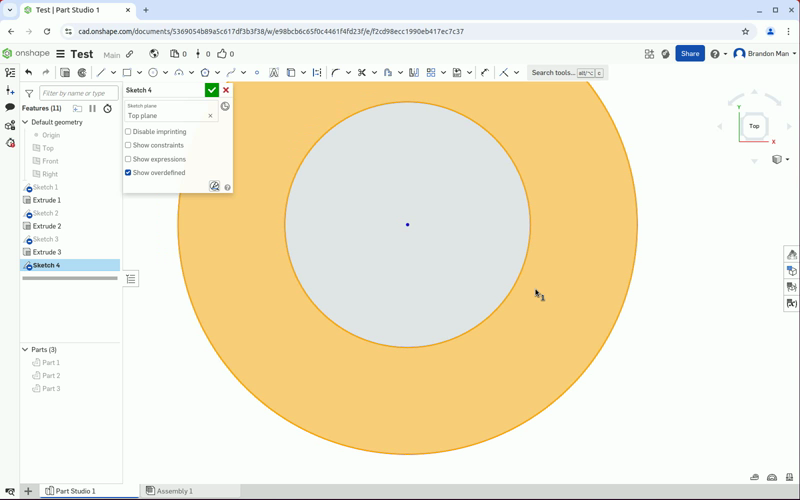
scroll(-6)
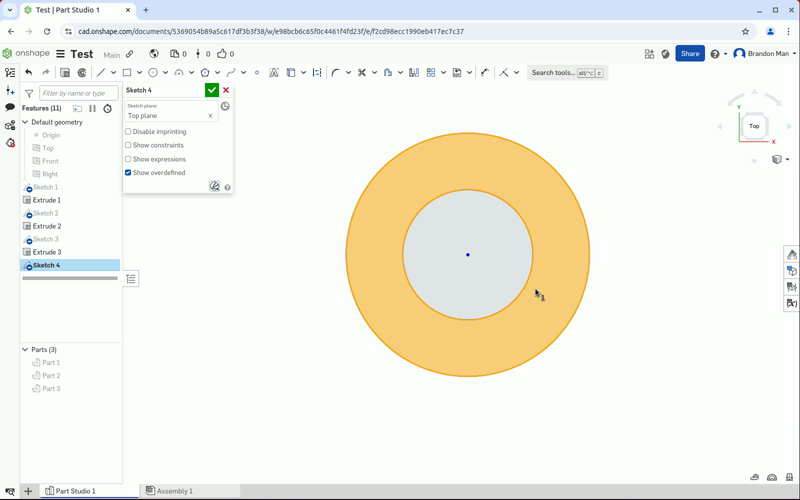
scroll(-6)
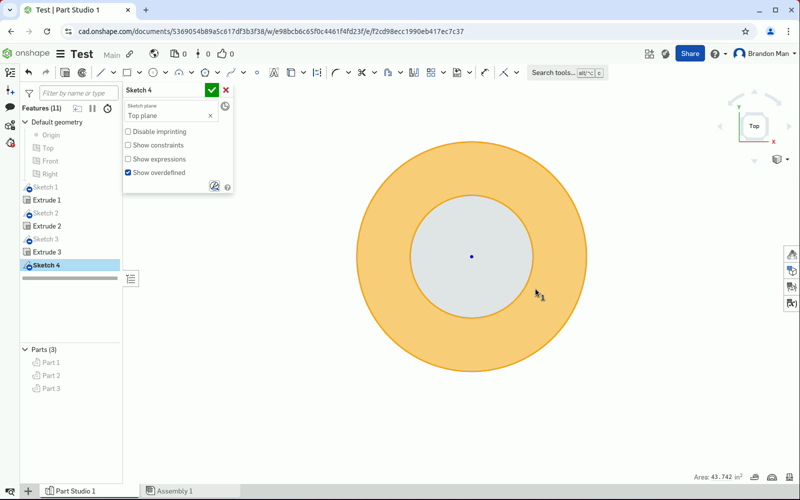
scroll(-6)
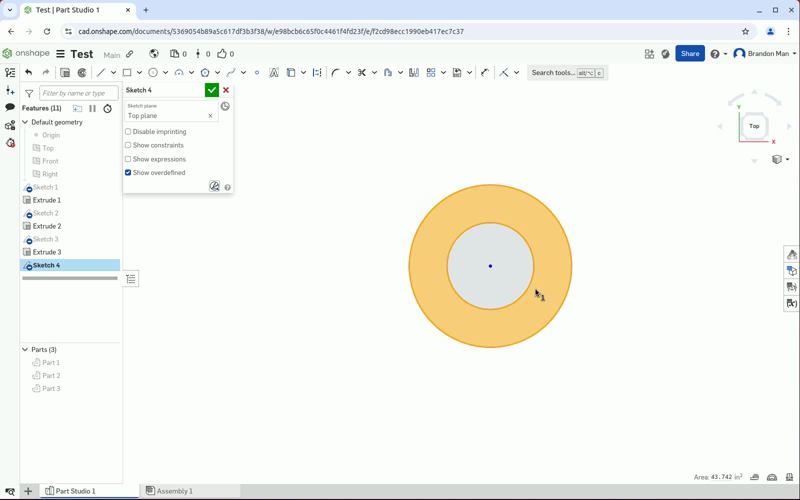
scroll(-6)
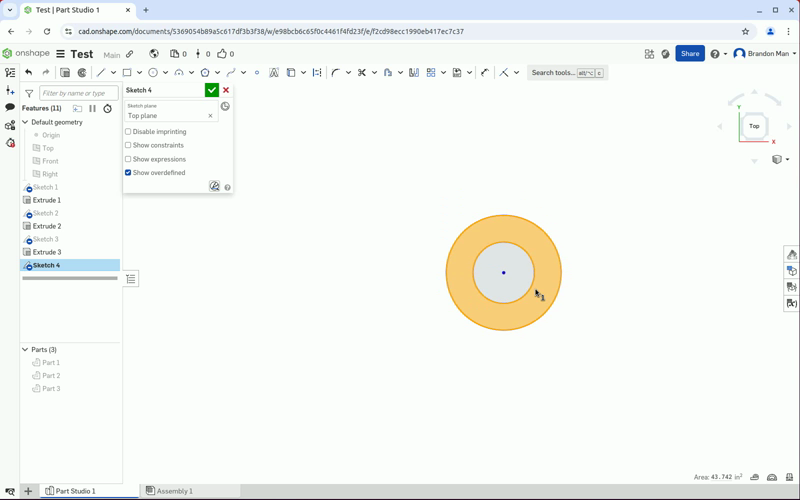
scroll(-6)
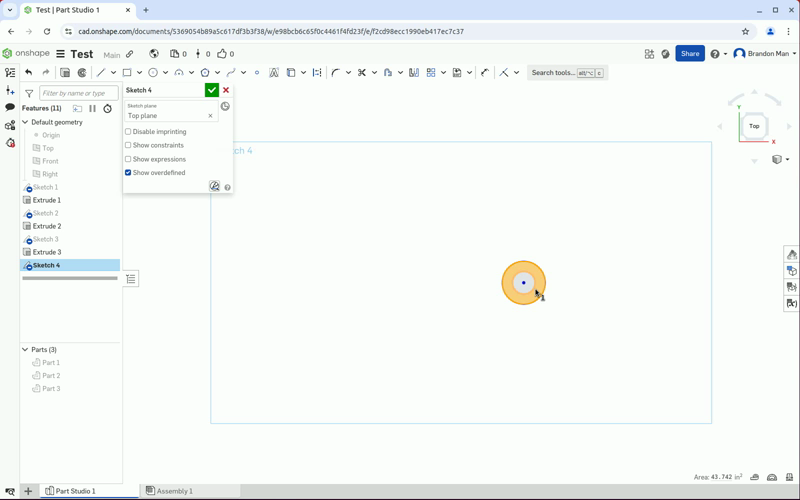
mouse_move(73, 352)
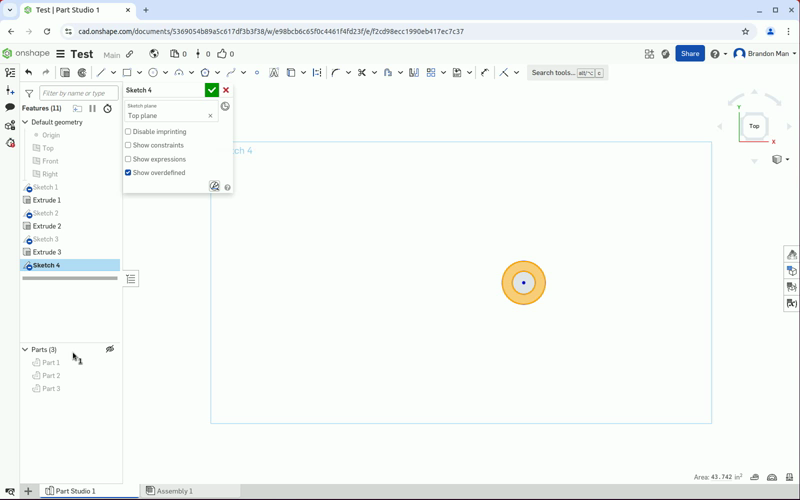
key(shift+y)
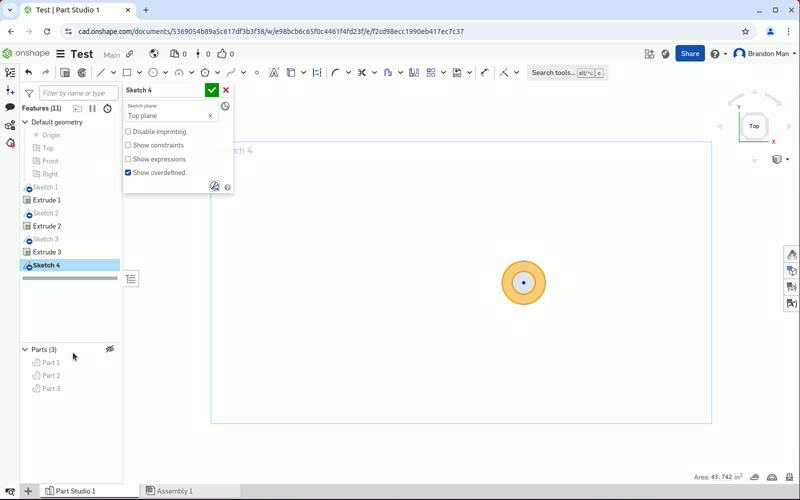
key(shift+e)
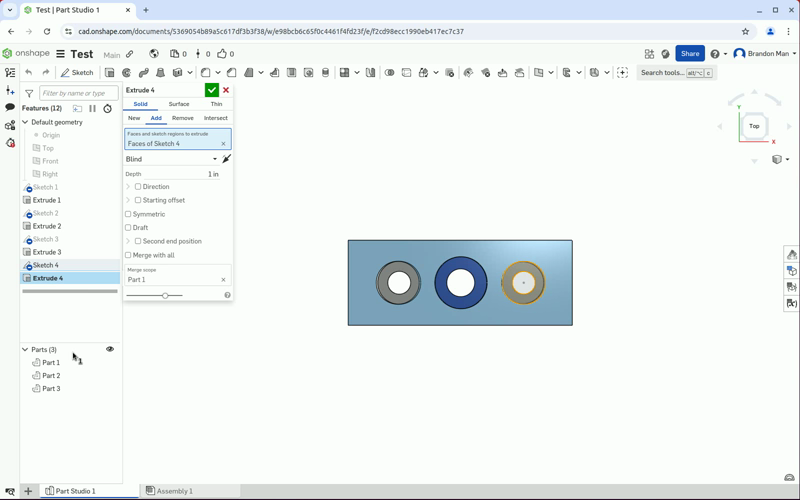
mouse_move(143, 106)
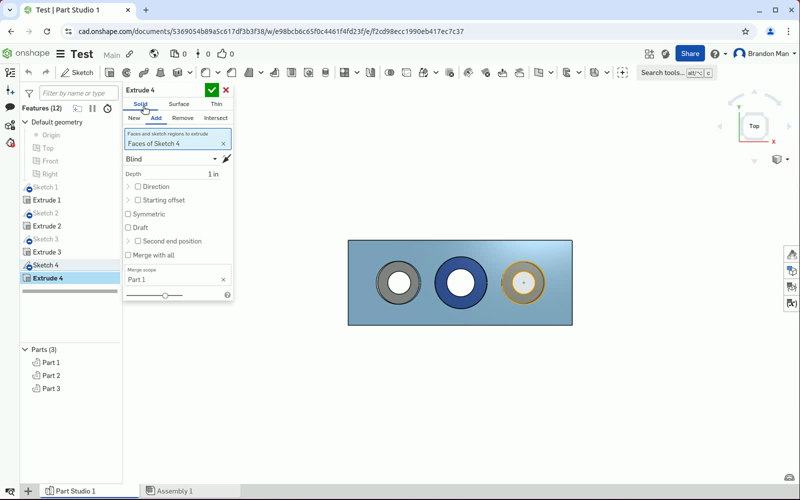
click(143, 106)
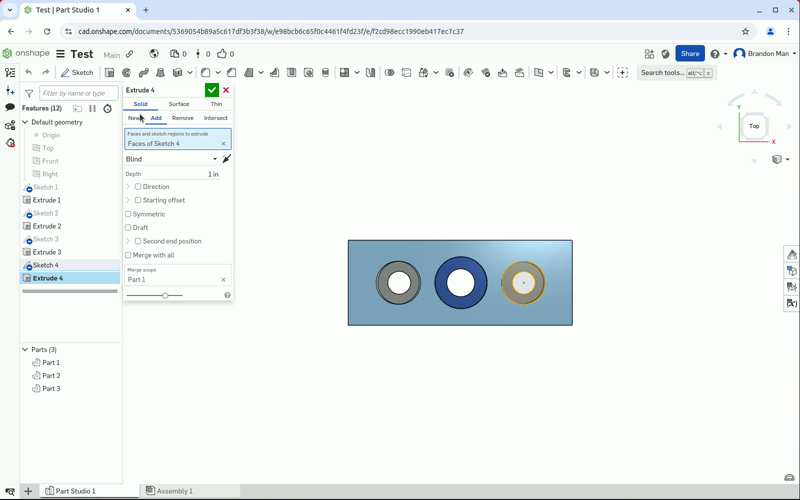
mouse_move(137, 120)
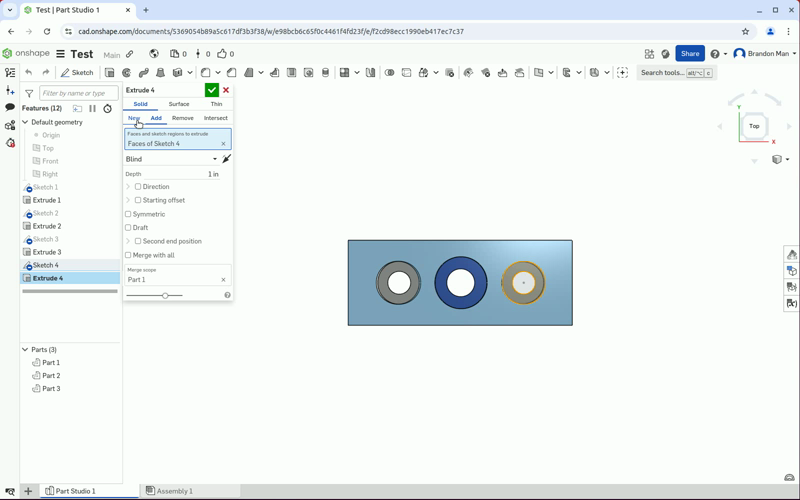
click(137, 120)
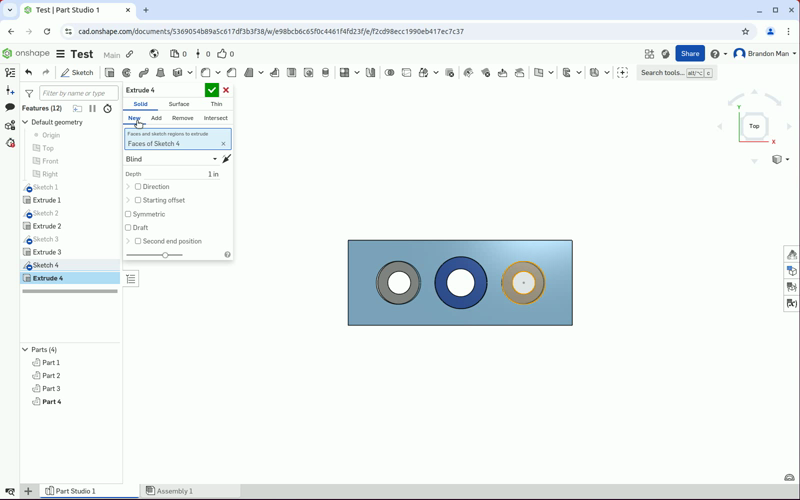
key(tab, 4)
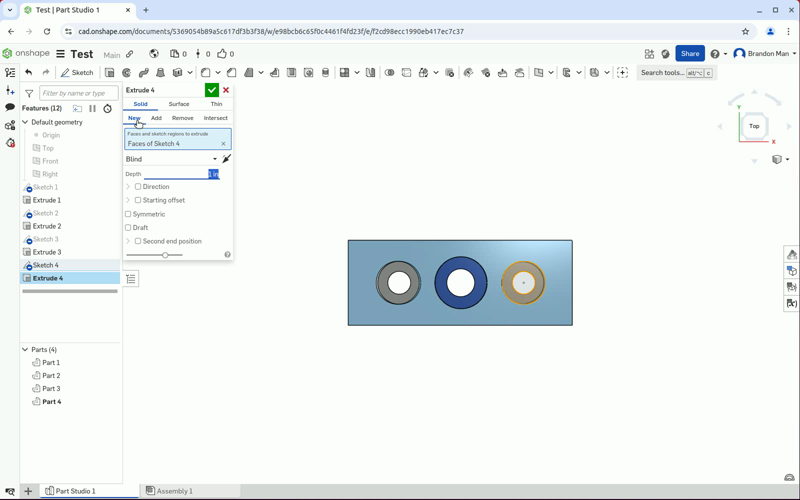
text(4.333)
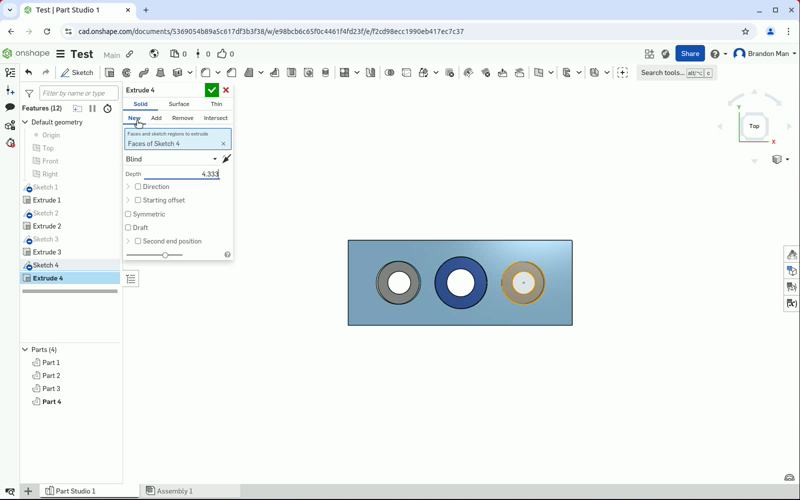
key(enter)
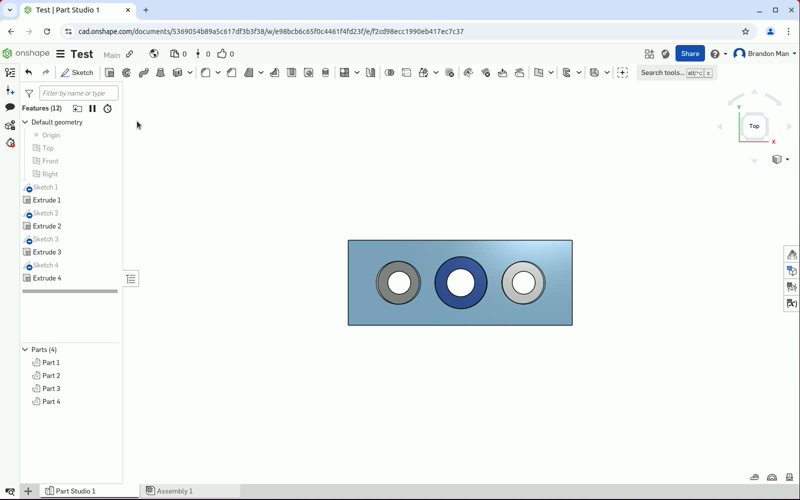
key(shift+h)
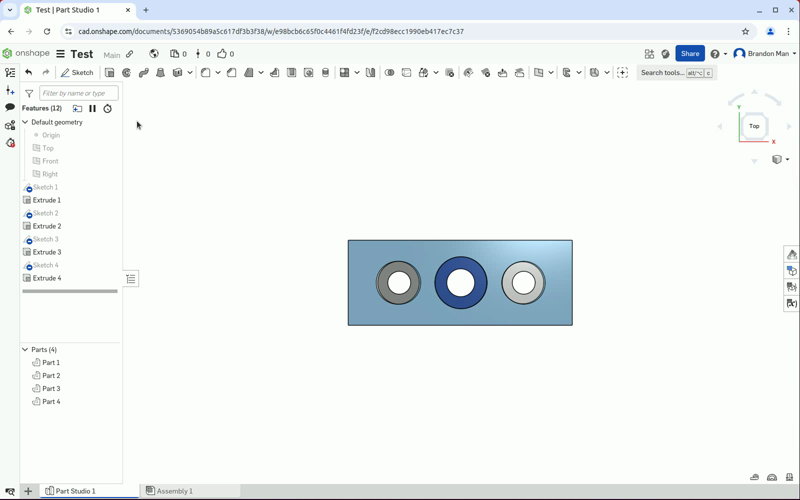
key(shift+h)
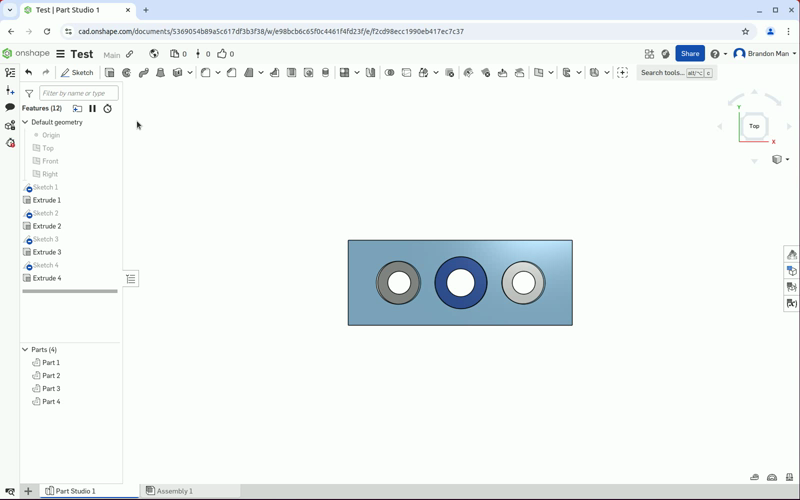
mouse_move(73, 189)
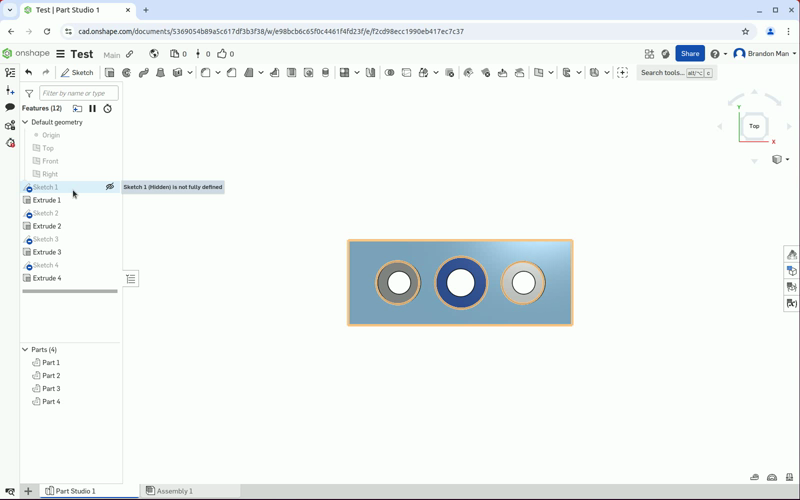
click(73, 189)
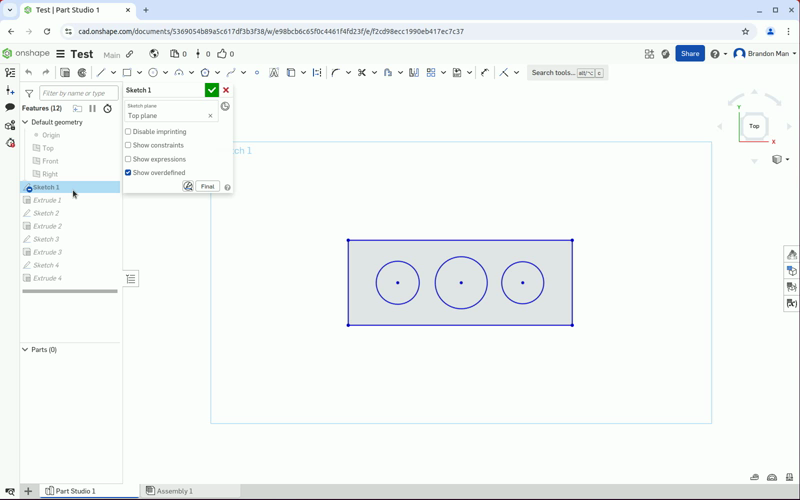
mouse_move(229, 92)
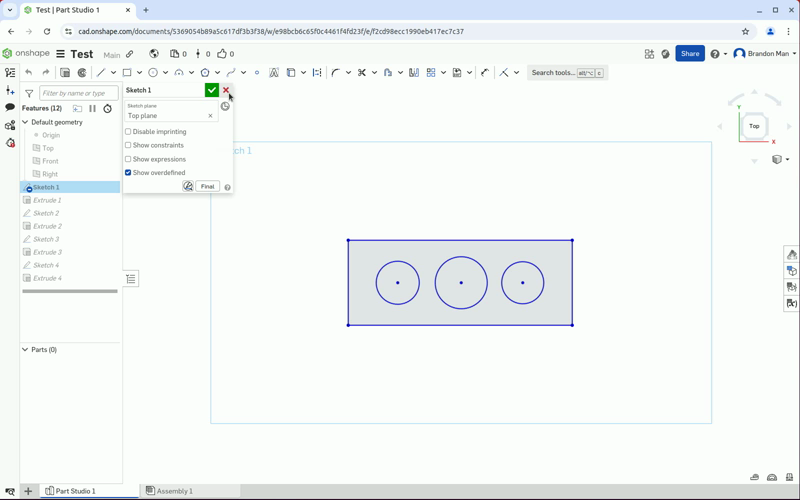
click(229, 92)
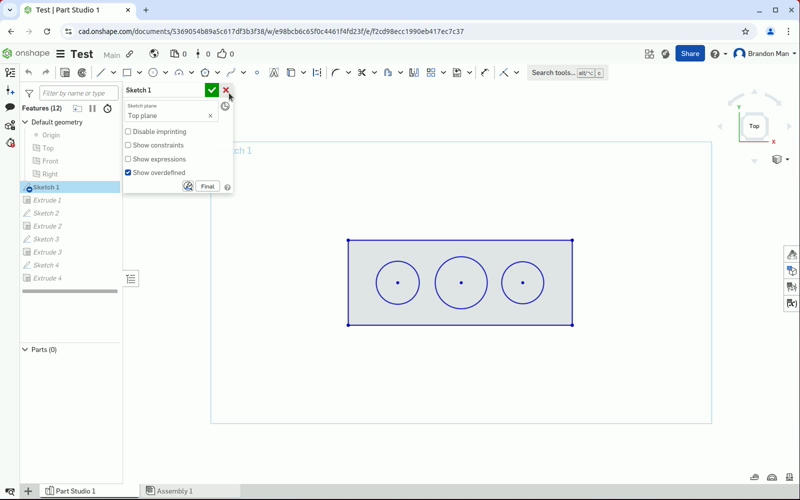
key(shift+s)
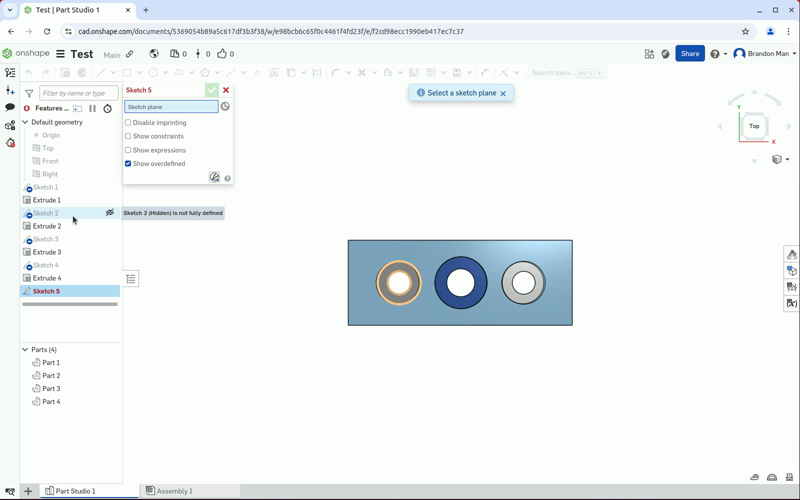
scroll(3)
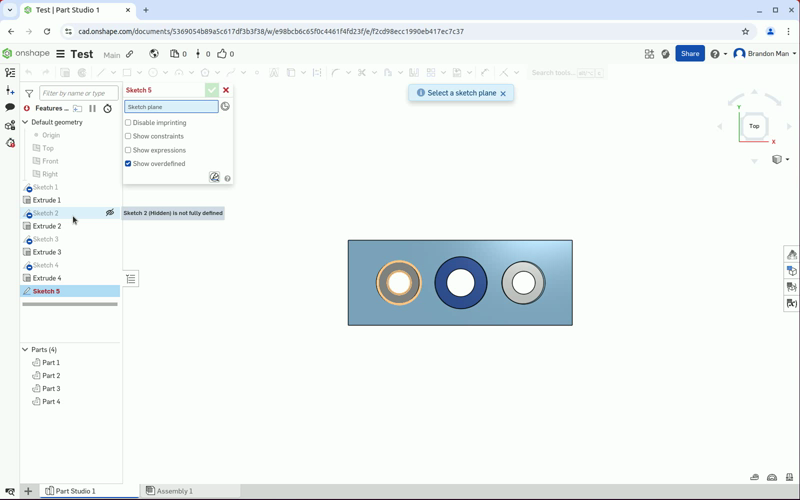
mouse_move(73, 150)
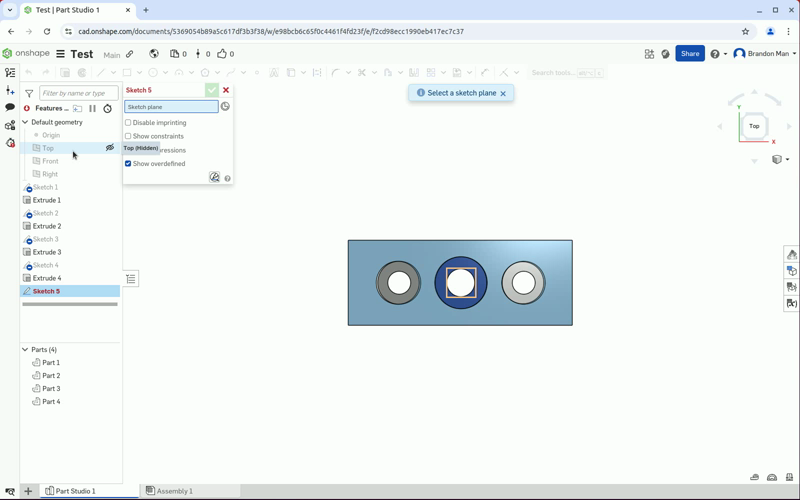
click(73, 150)
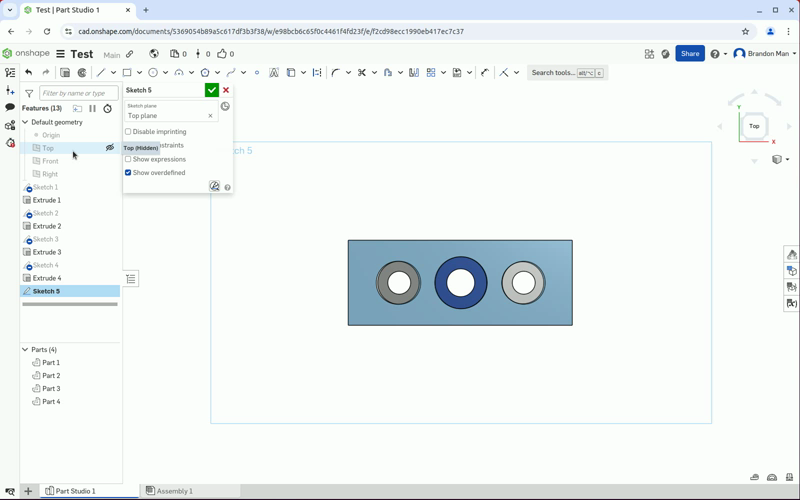
mouse_move(73, 352)
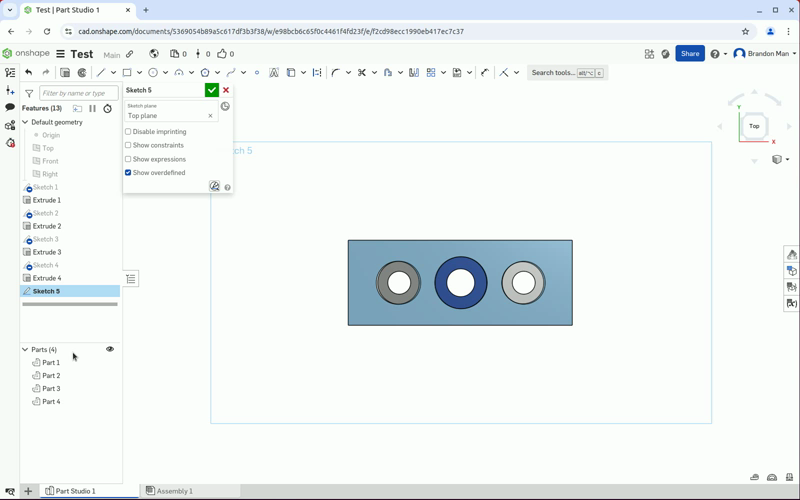
key(y)
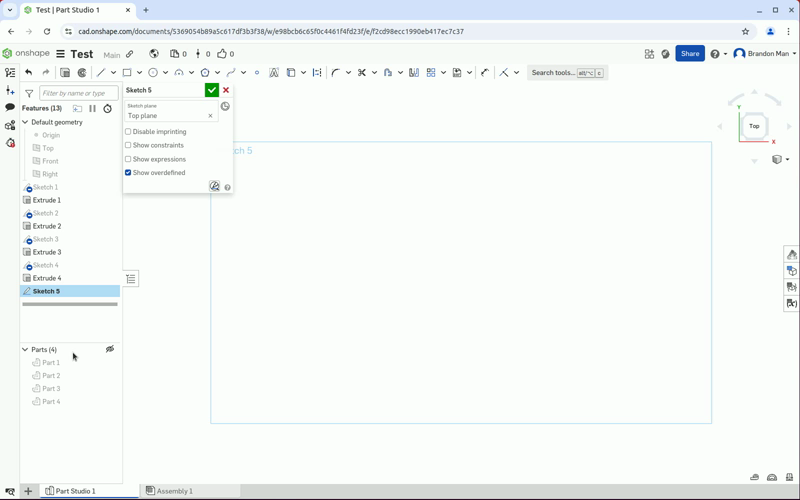
key(c)
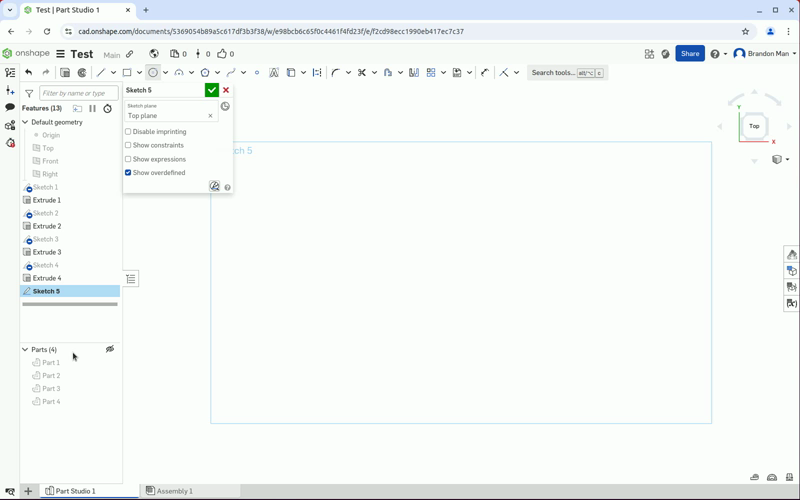
key_down(shift)
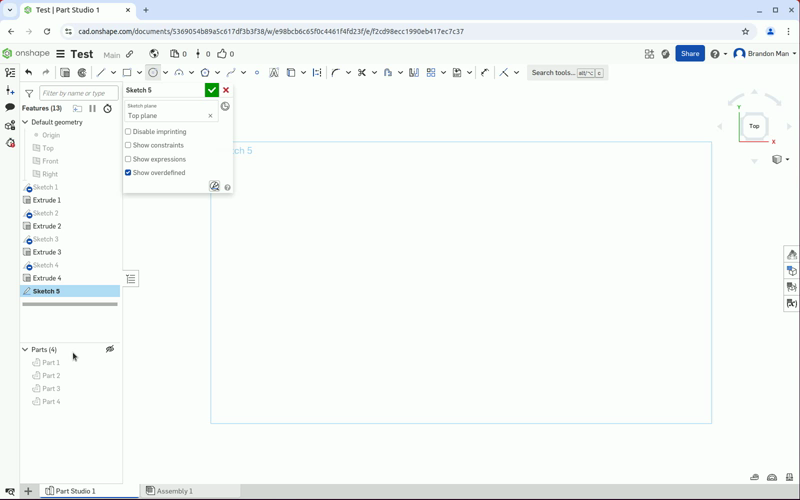
mouse_move(399, 282)
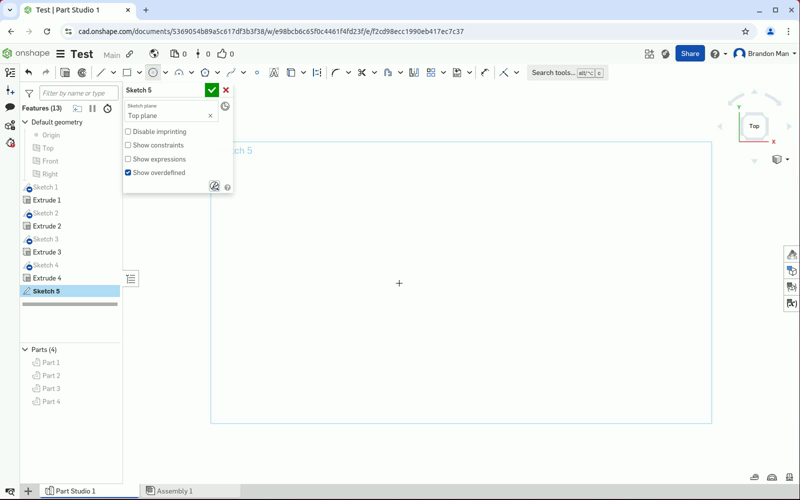
click(399, 282)
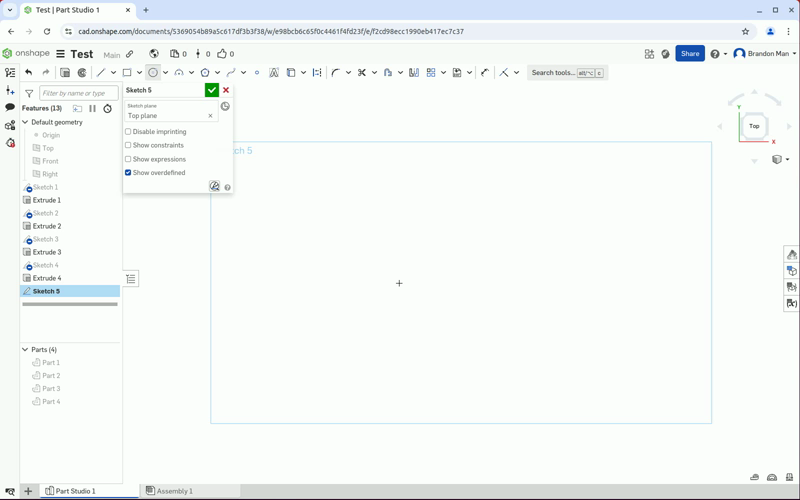
key_up(shift)
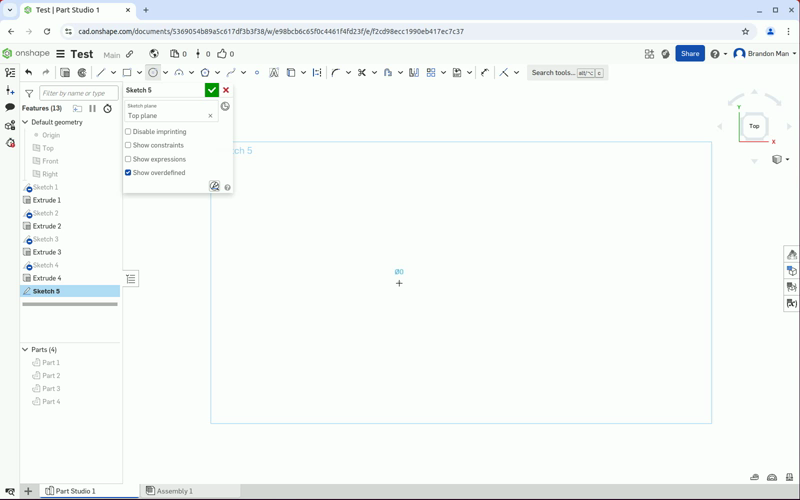
mouse_move(420, 282)
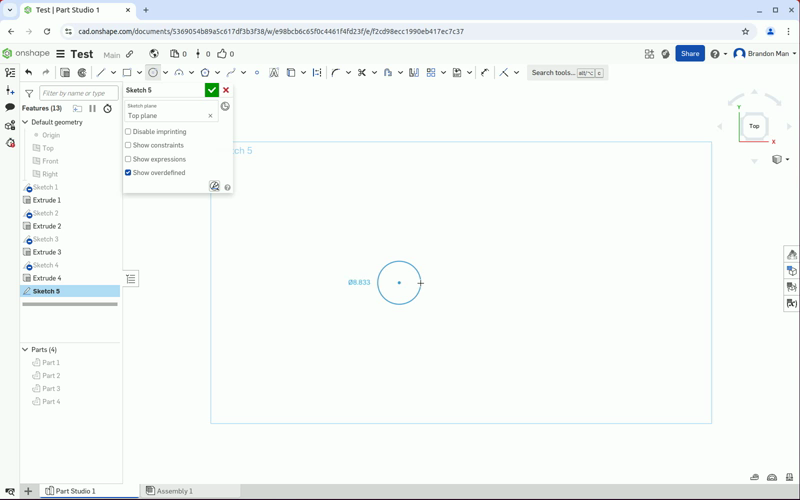
click(420, 282)
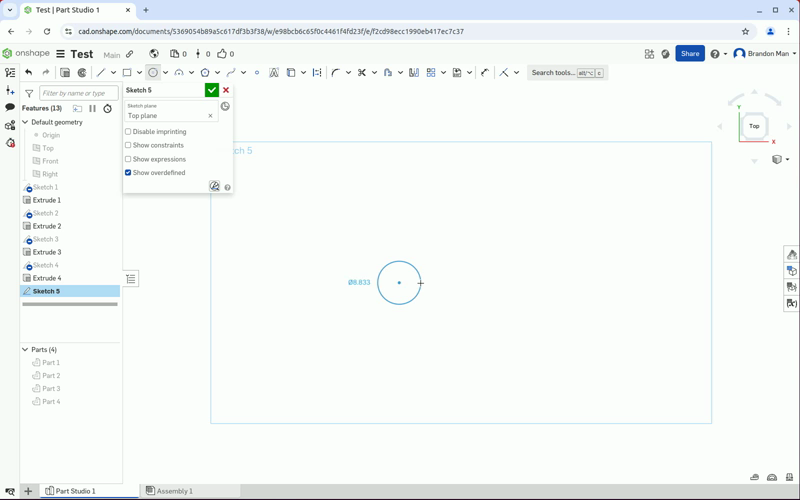
key(esc)
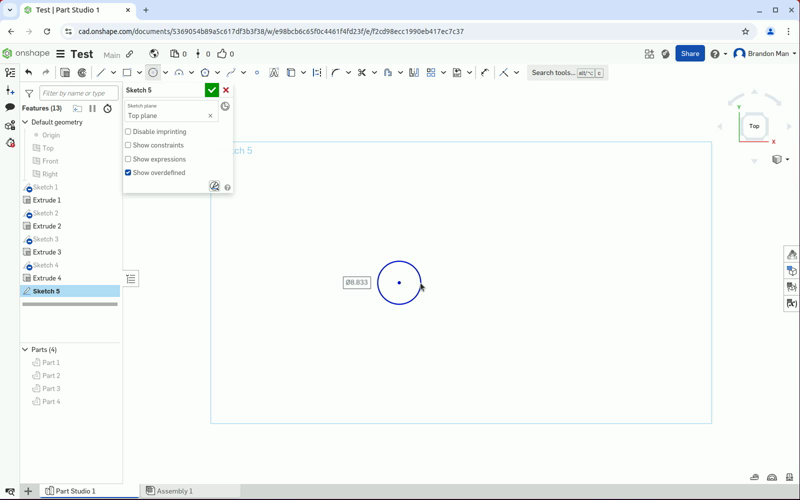
key(c)
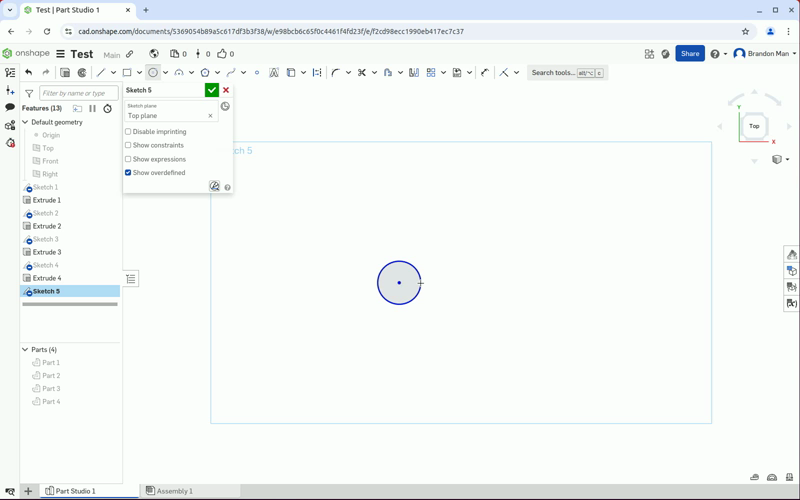
key_down(shift)
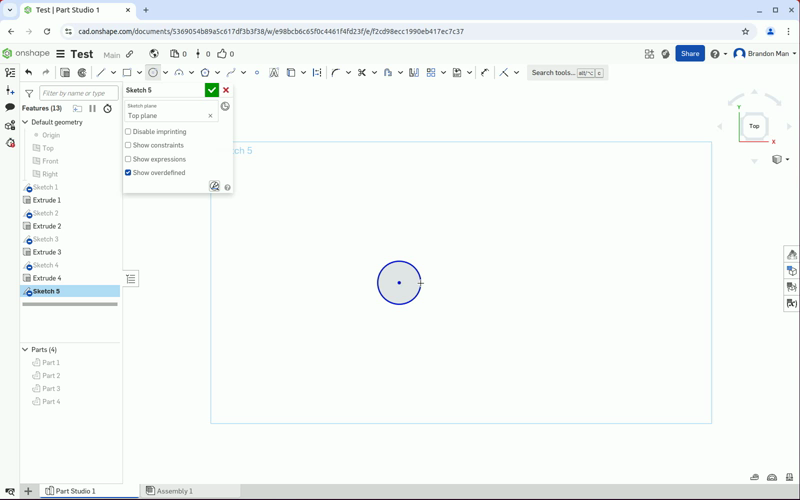
mouse_move(399, 282)
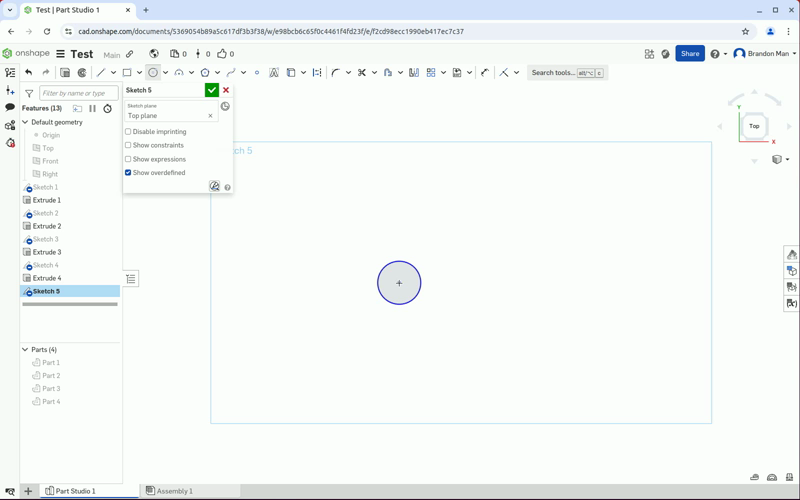
click(399, 282)
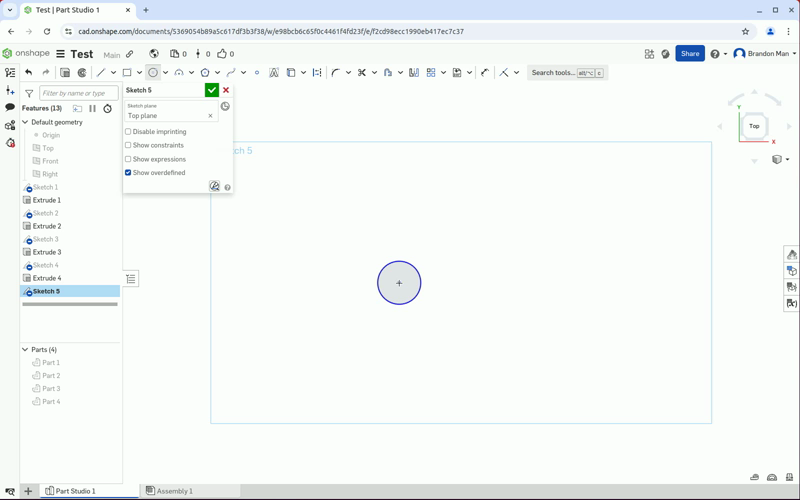
key_up(shift)
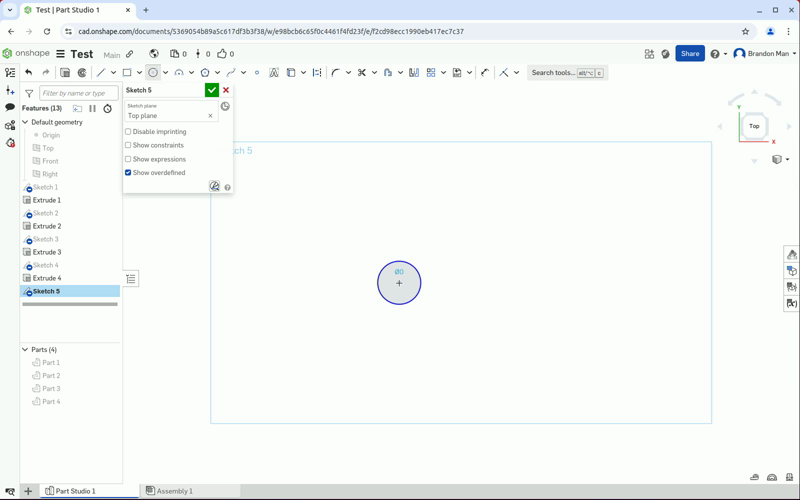
mouse_move(410, 282)
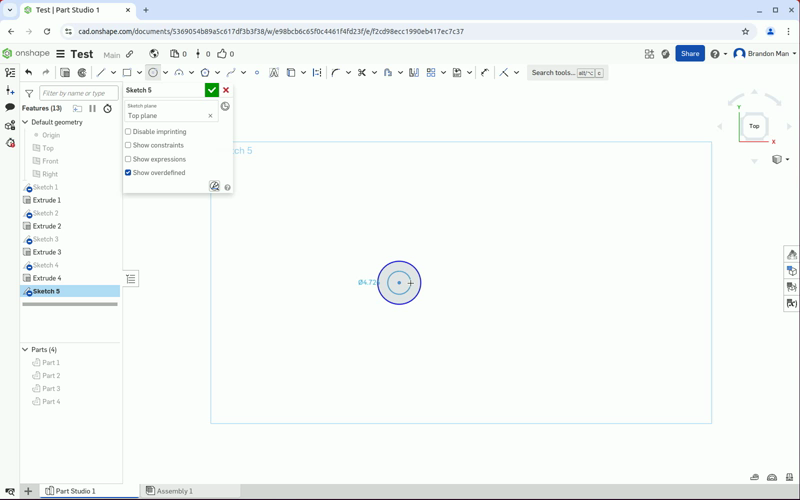
click(410, 282)
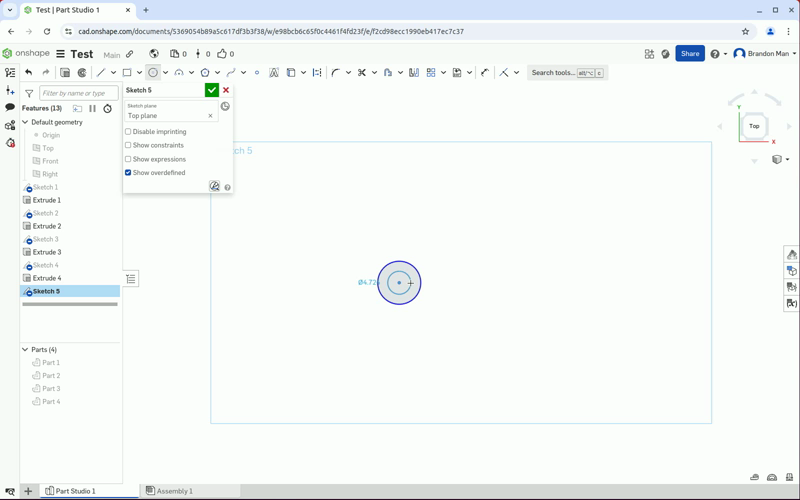
key(esc)
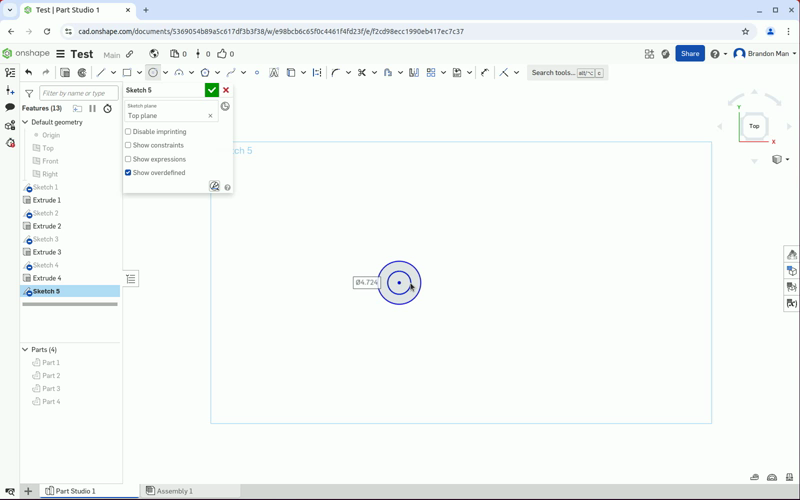
mouse_move(386, 298)
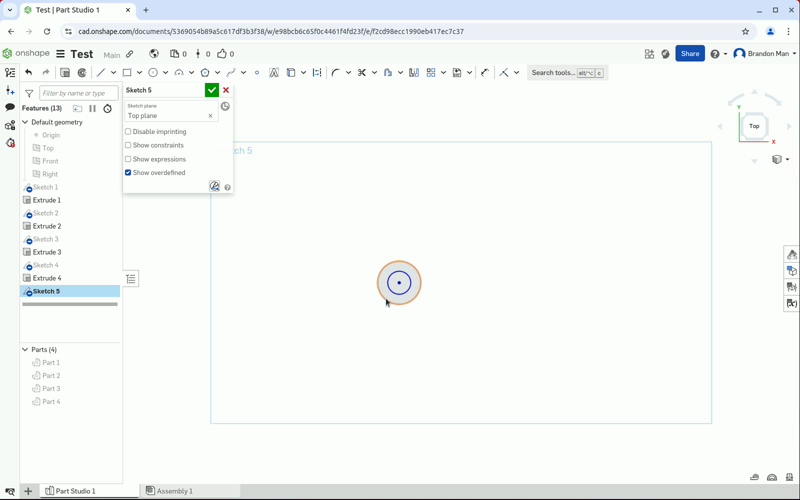
scroll(6)
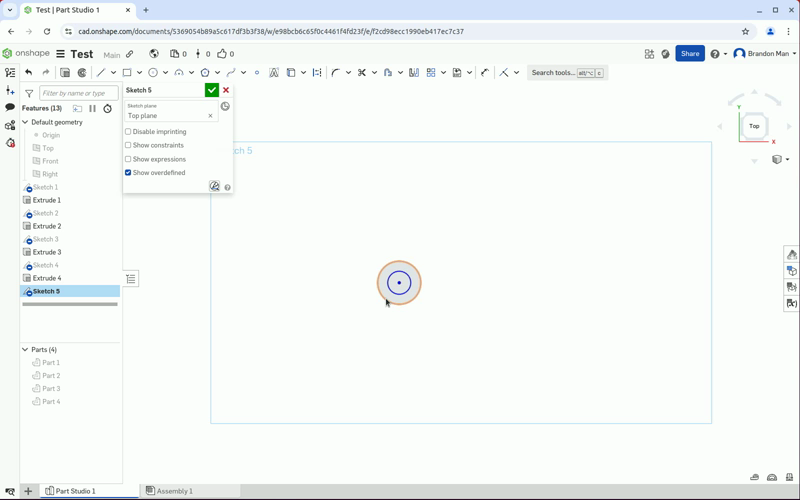
scroll(6)
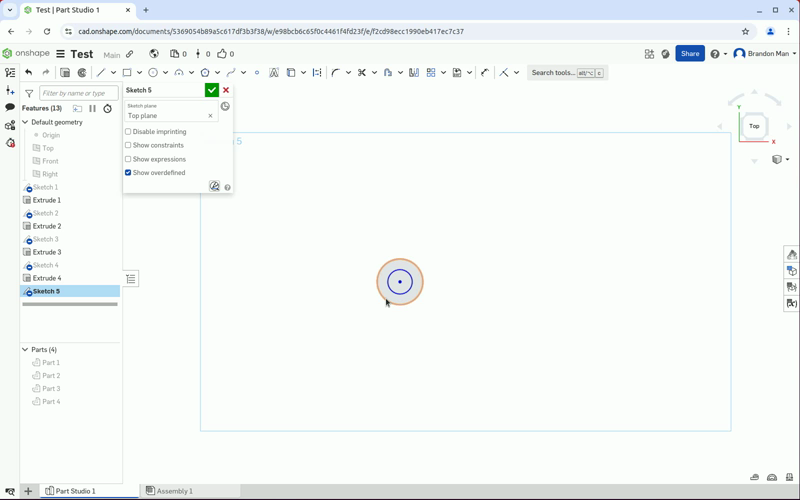
scroll(6)
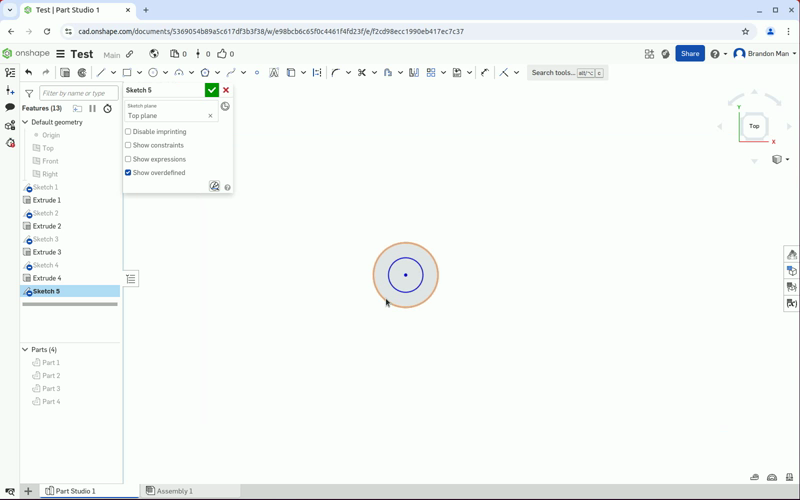
scroll(6)
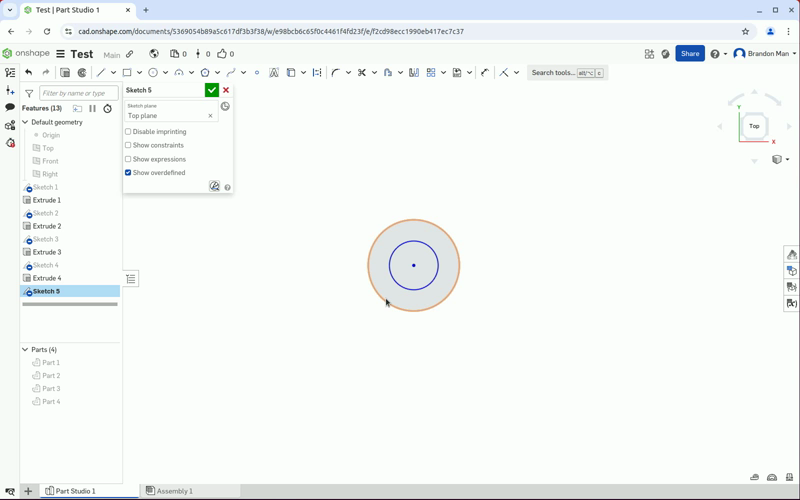
scroll(6)
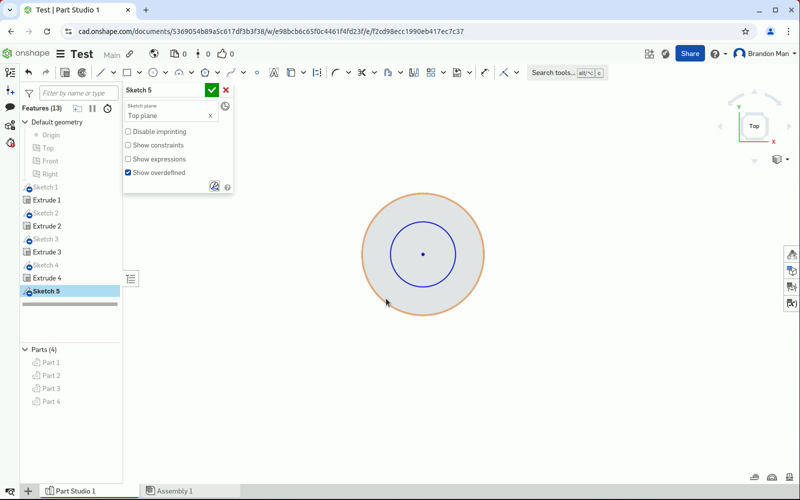
scroll(6)
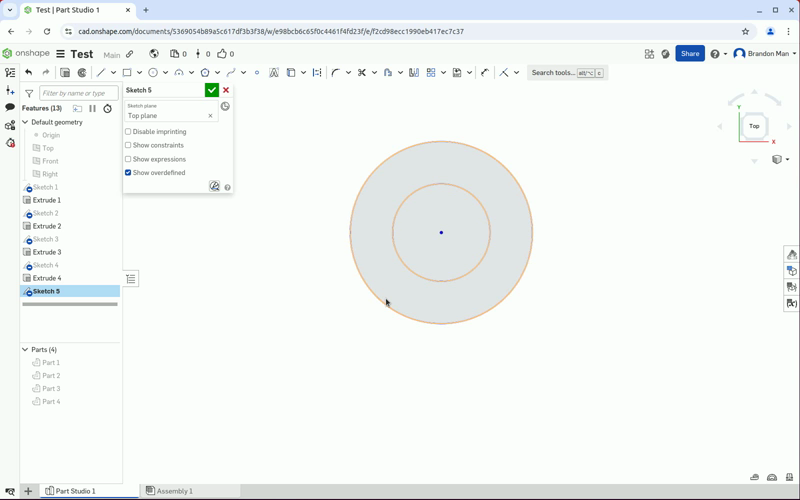
scroll(6)
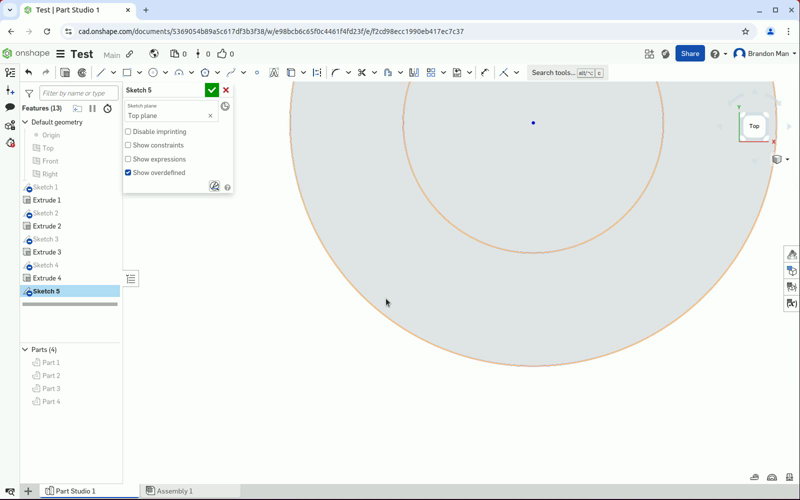
click(386, 298)
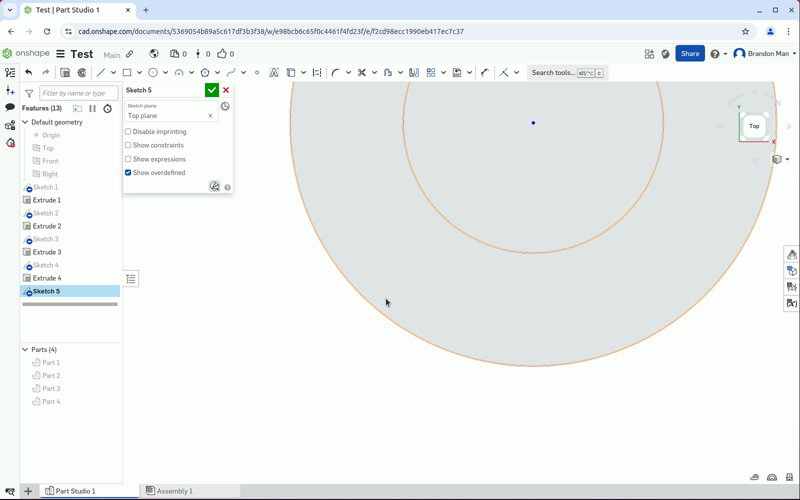
scroll(-6)
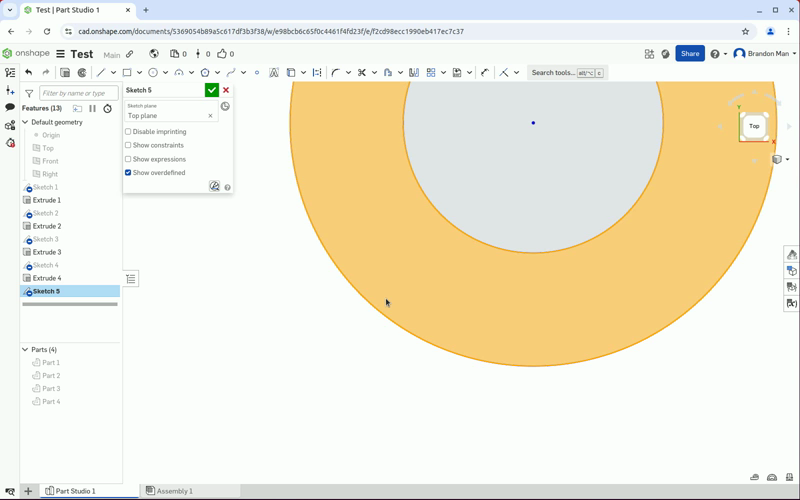
scroll(-6)
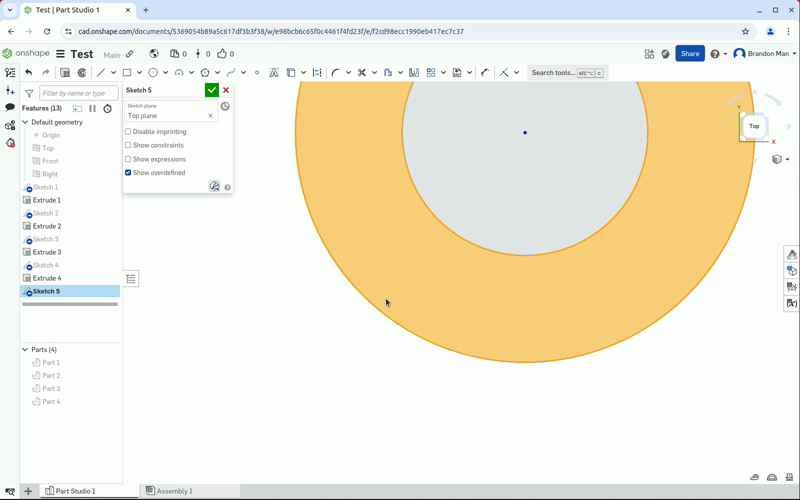
scroll(-6)
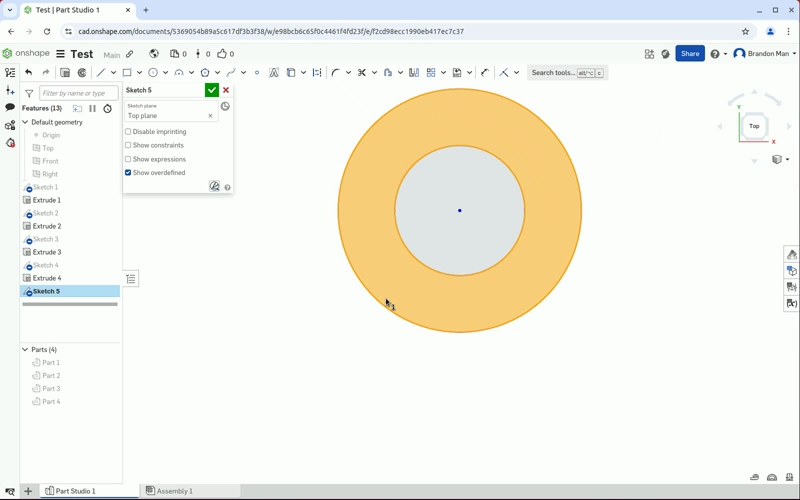
scroll(-6)
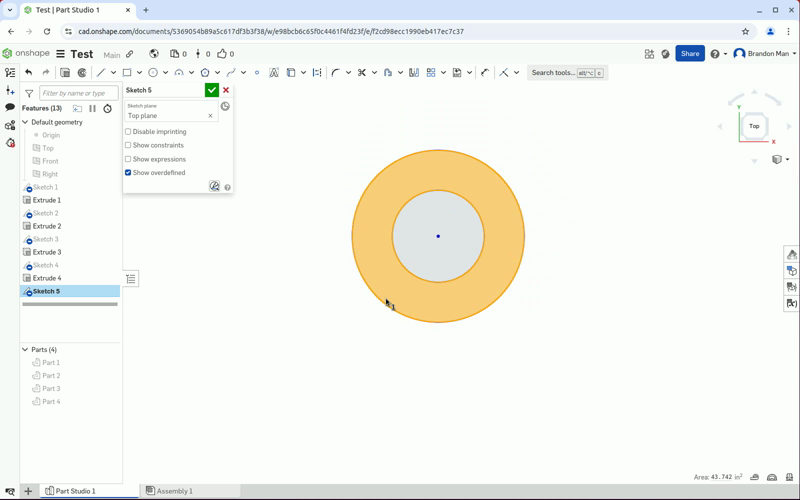
scroll(-6)
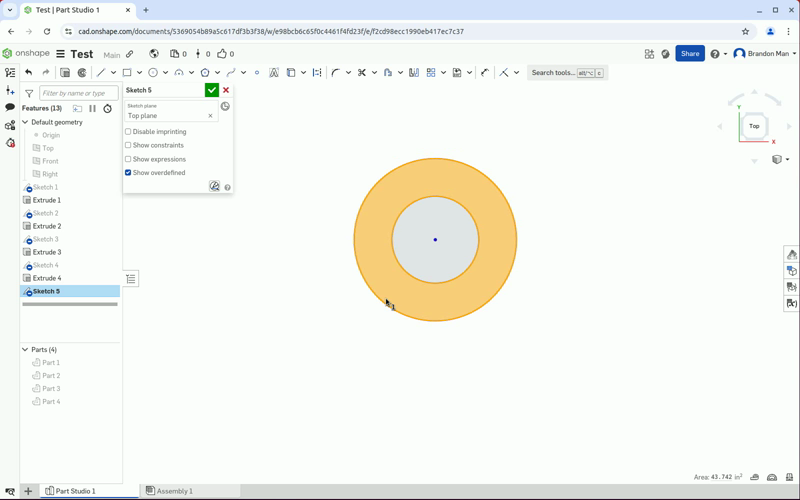
scroll(-6)
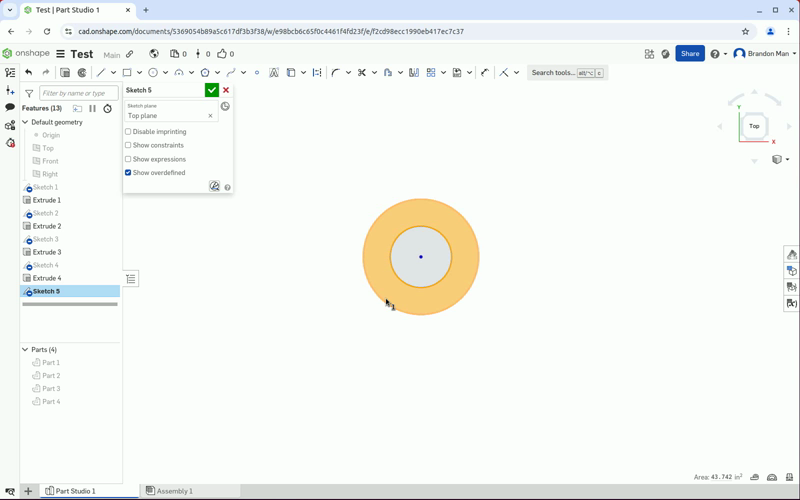
scroll(-6)
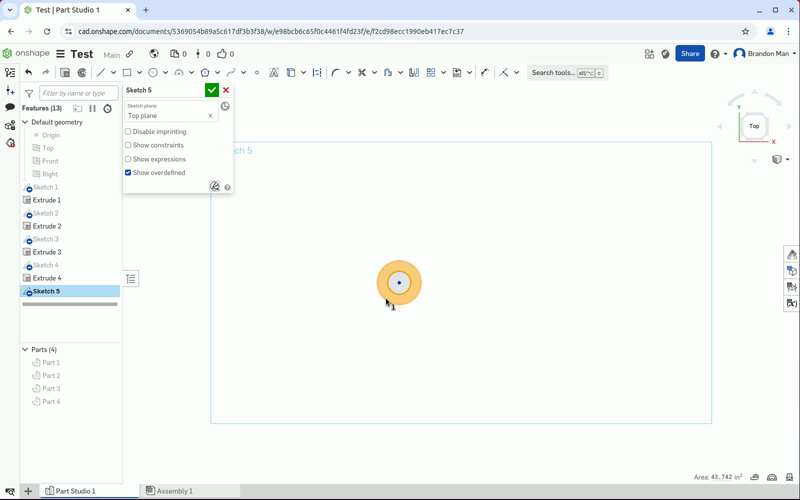
mouse_move(73, 352)
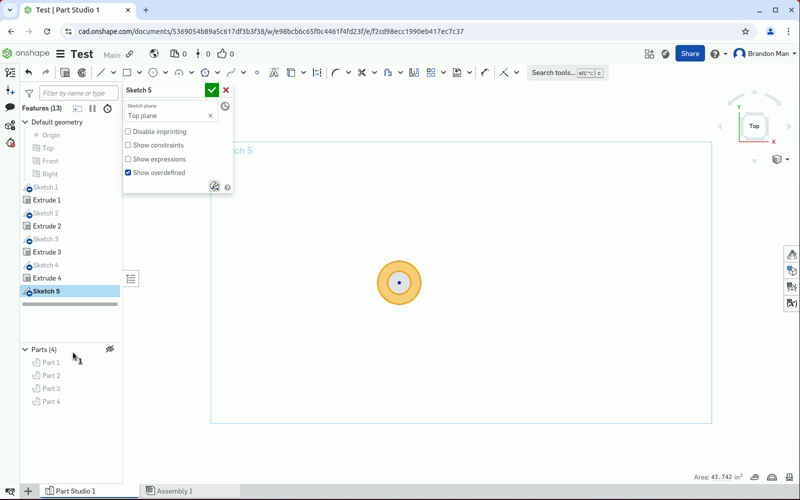
key(shift+y)
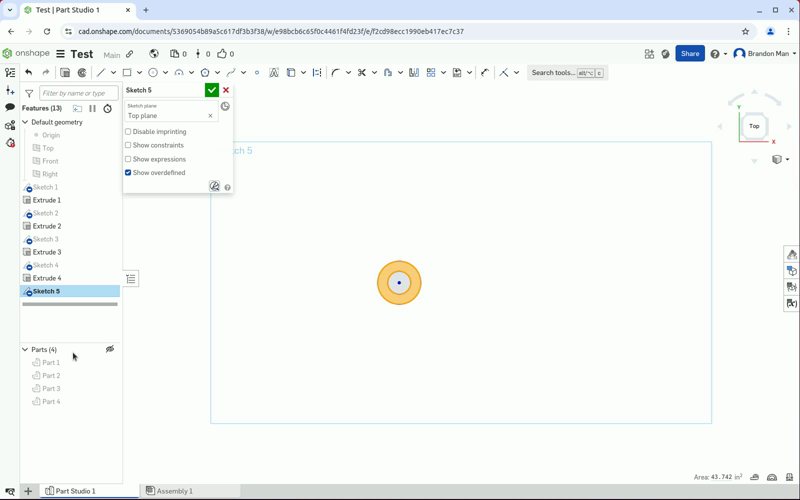
key(shift+e)
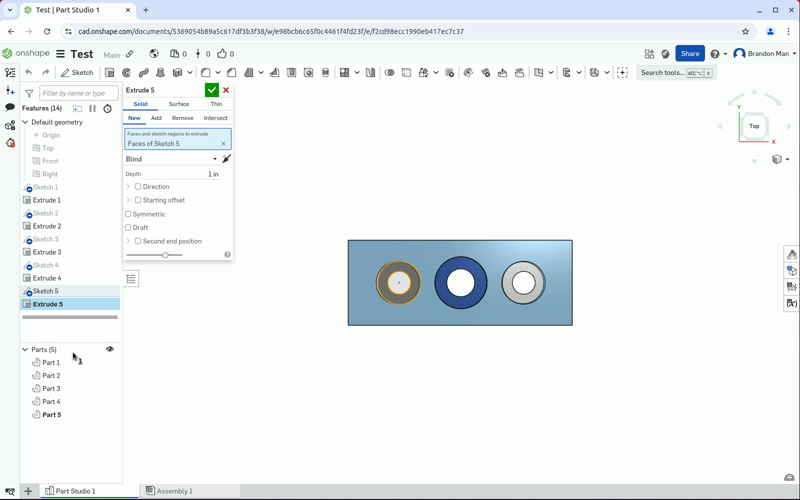
mouse_move(143, 106)
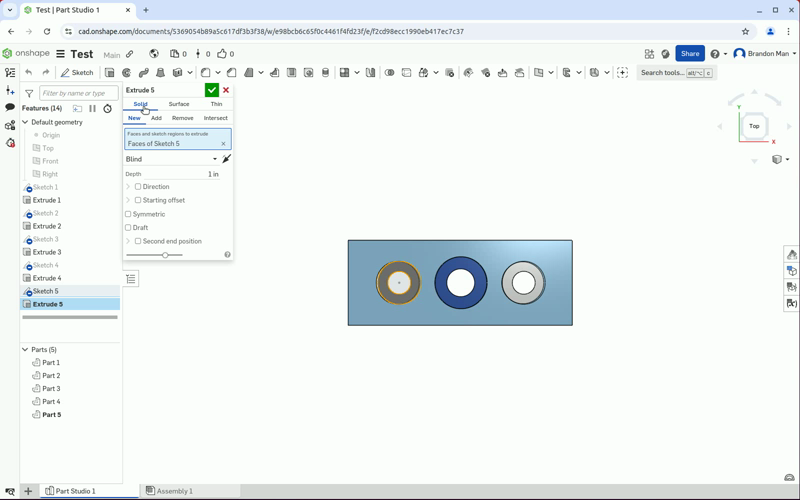
click(143, 106)
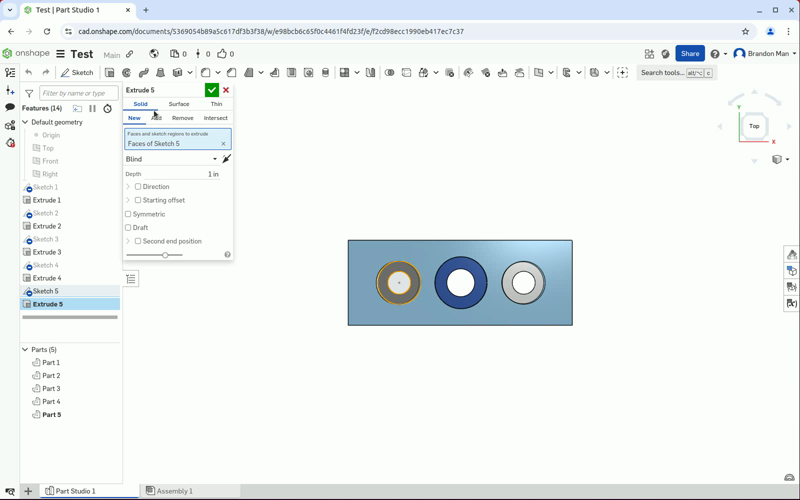
mouse_move(186, 120)
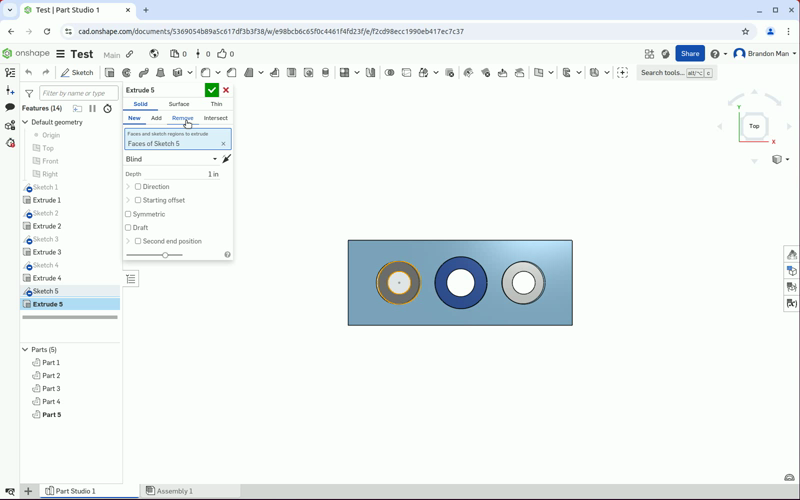
click(186, 120)
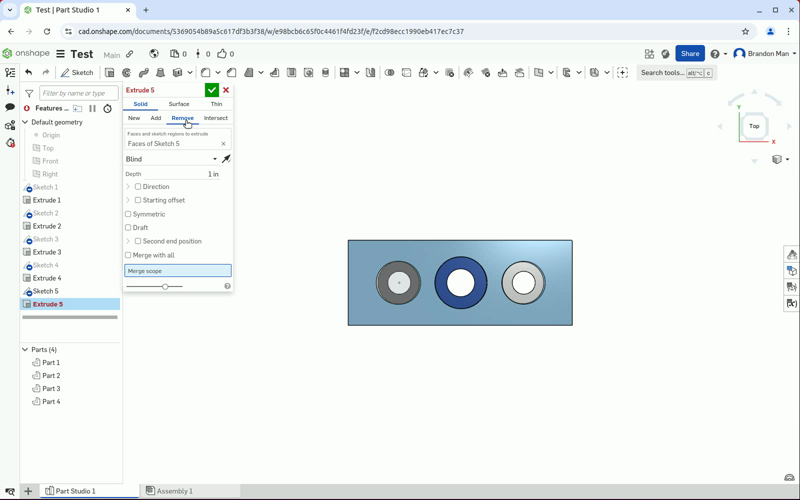
key(tab, 4)
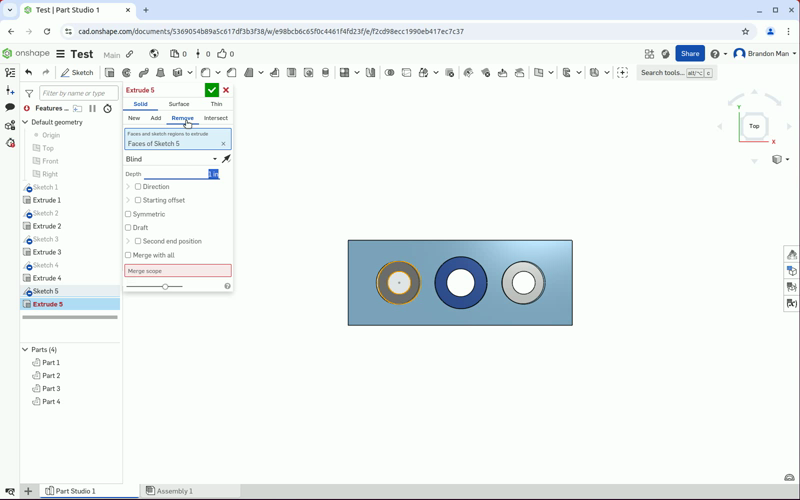
text(-1.926)
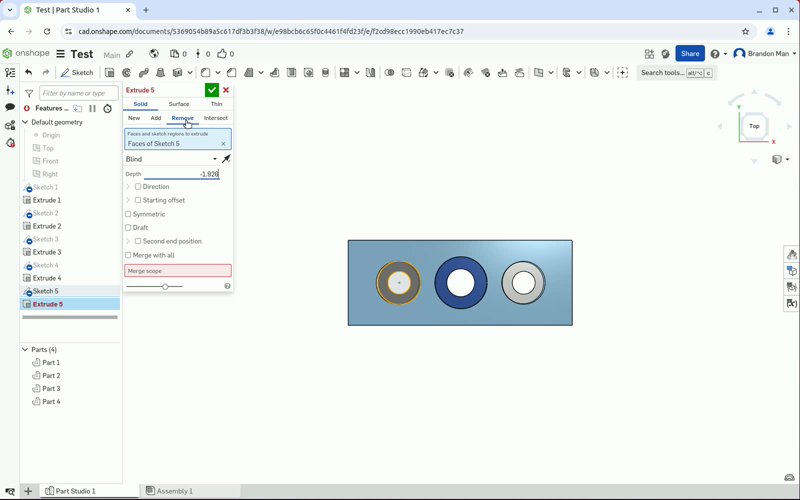
key(tab, 6)
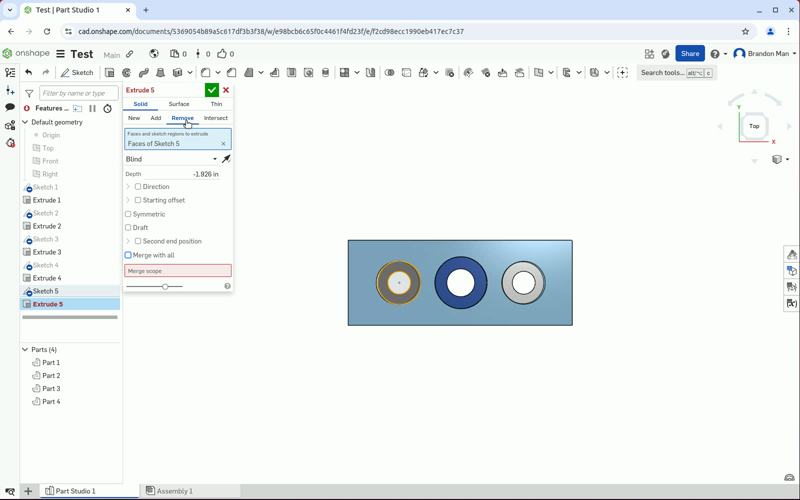
key(space)
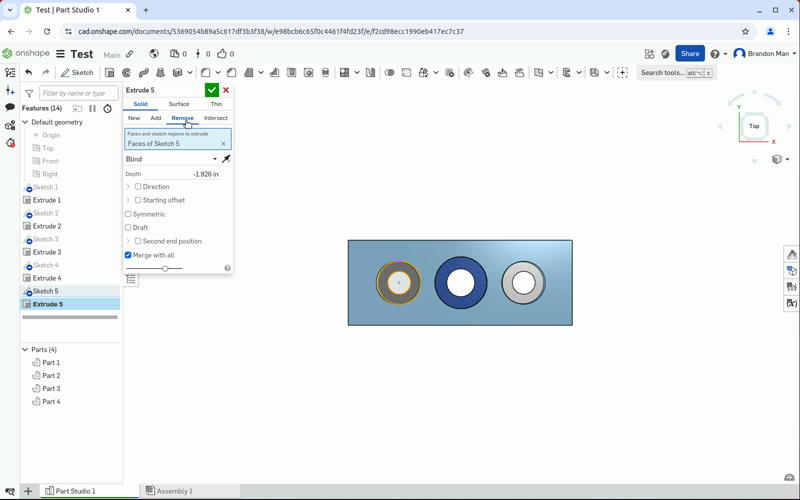
key(enter)
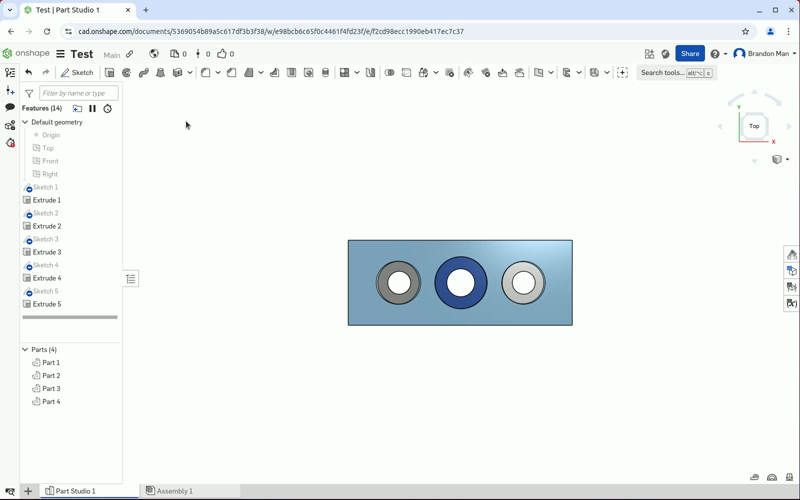
key(shift+h)
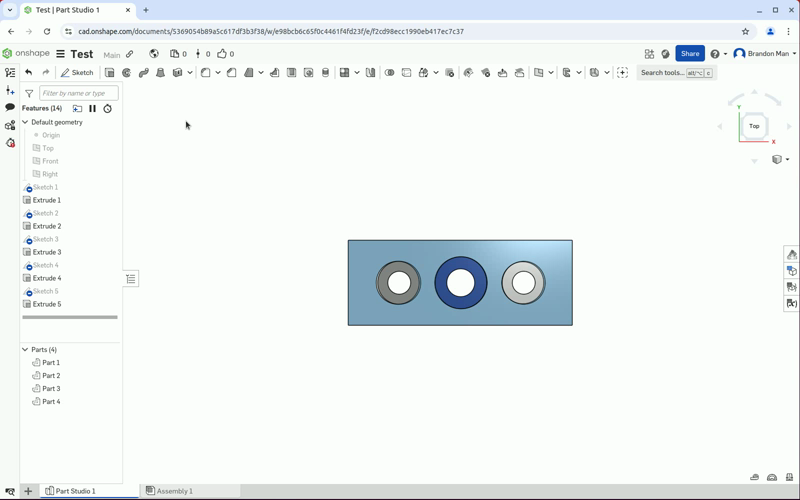
key(shift+h)
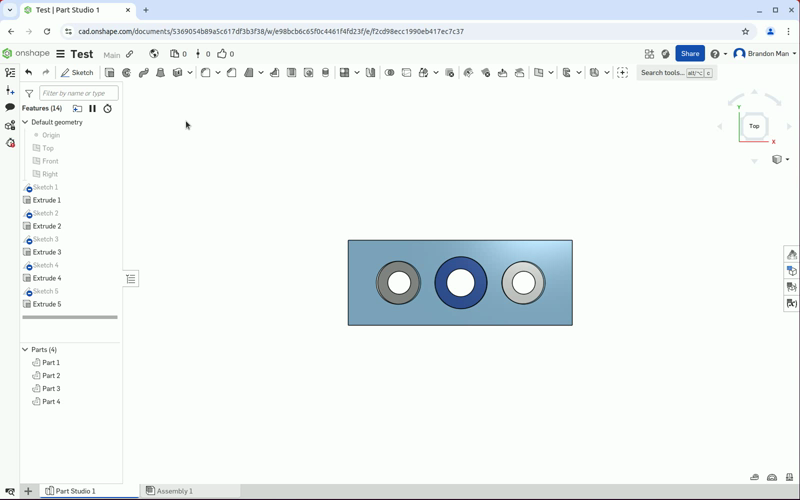
mouse_move(73, 189)
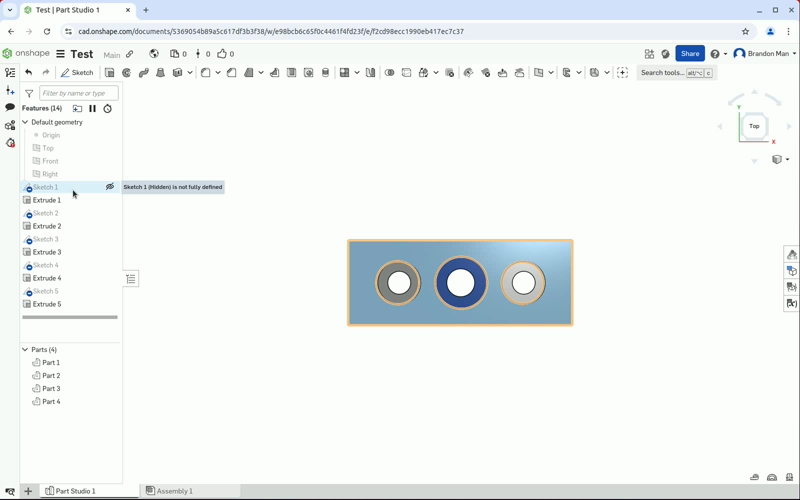
click(73, 189)
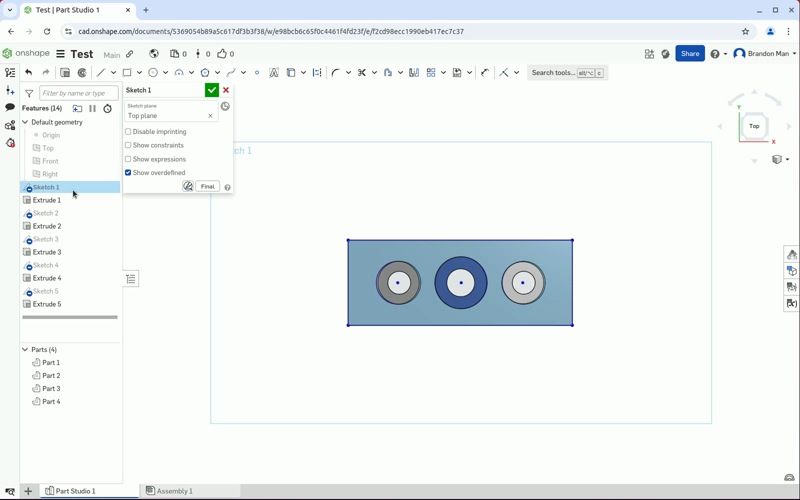
mouse_move(229, 92)
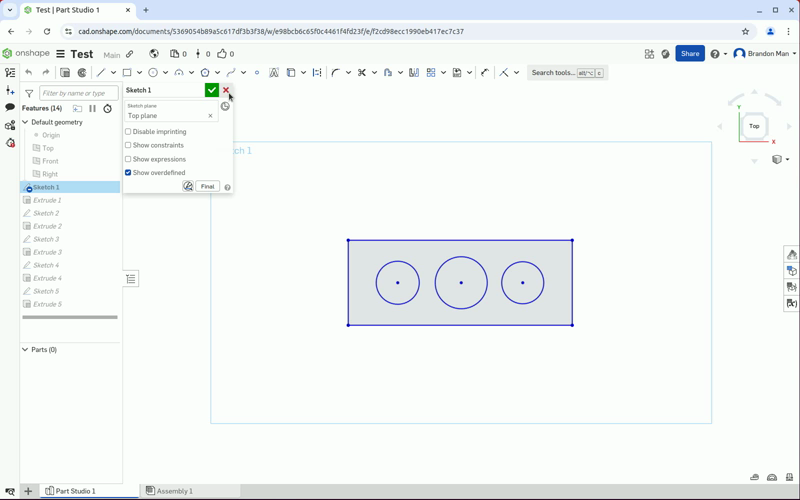
click(229, 92)
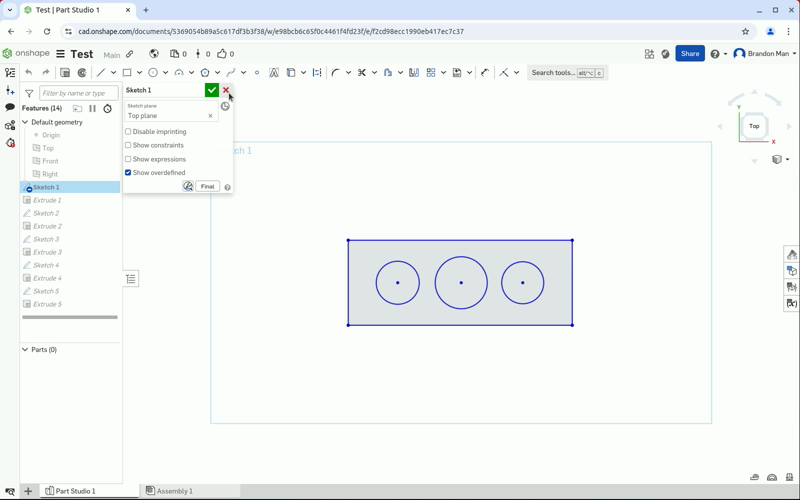
key(shift+s)
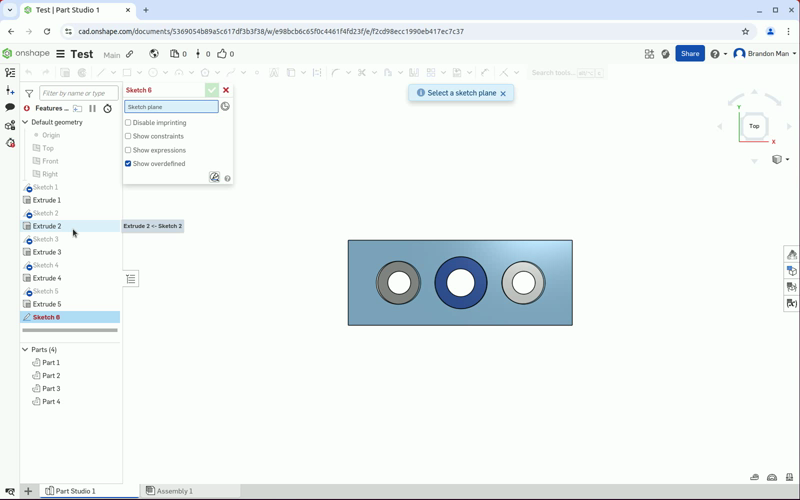
scroll(3)
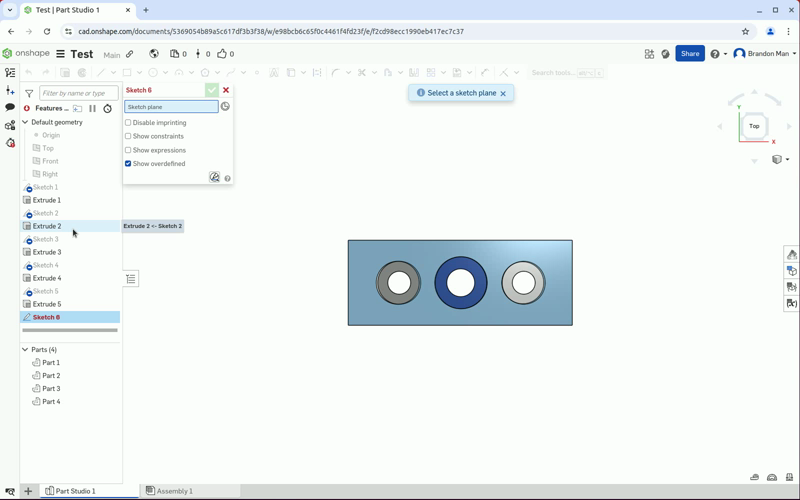
mouse_move(73, 150)
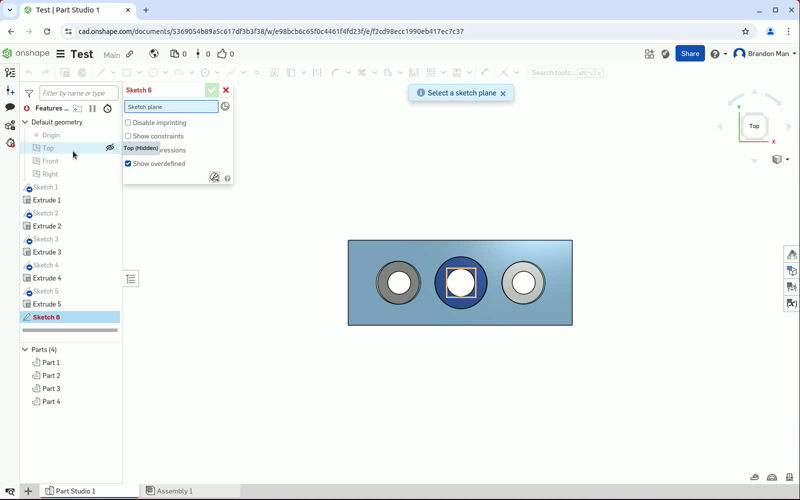
click(73, 150)
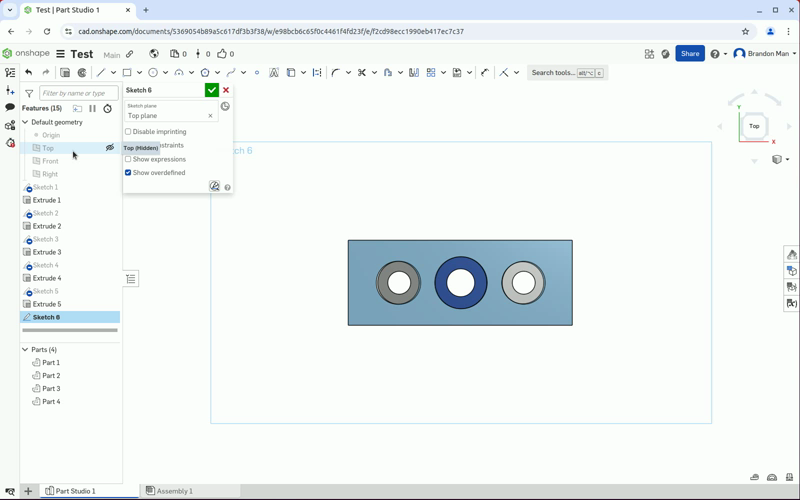
mouse_move(73, 352)
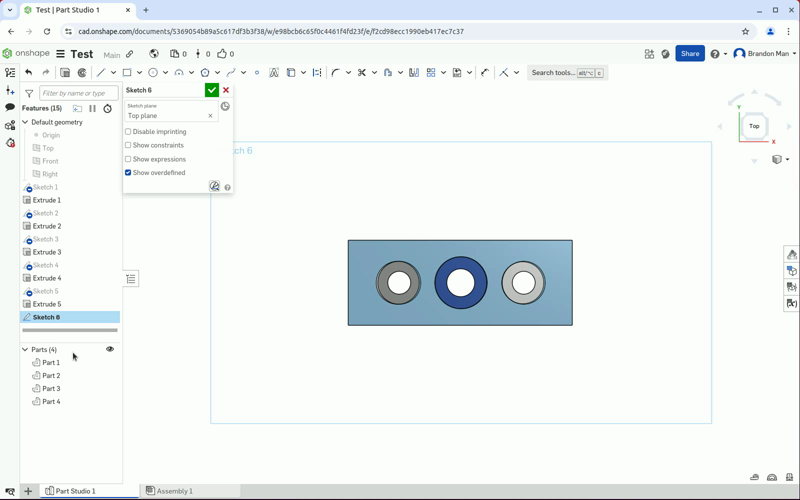
key(y)
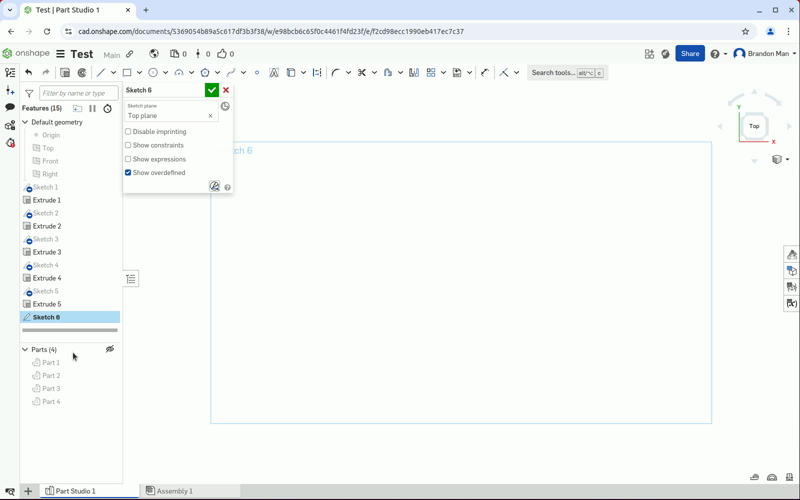
key(c)
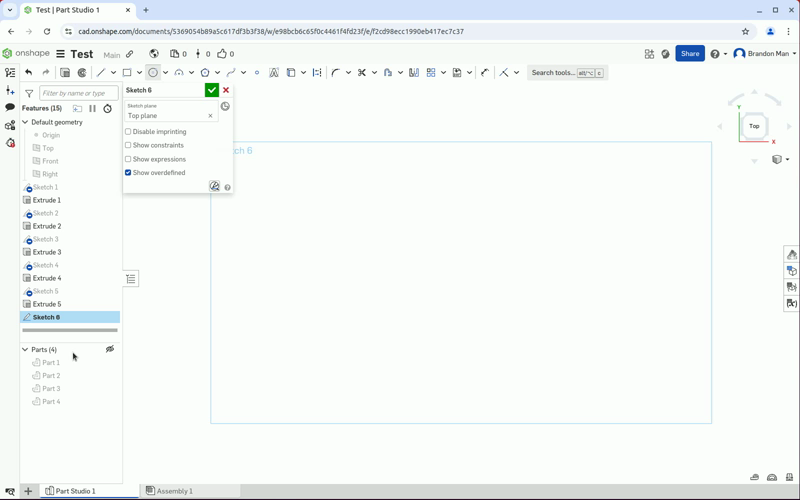
key_down(shift)
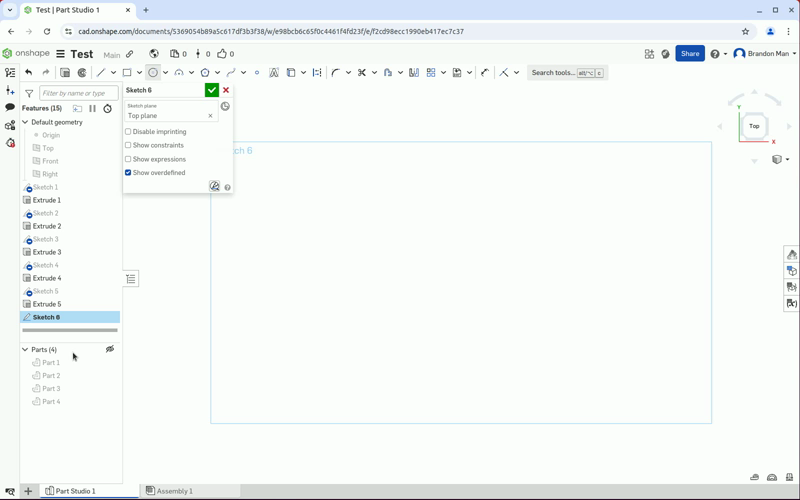
mouse_move(460, 282)
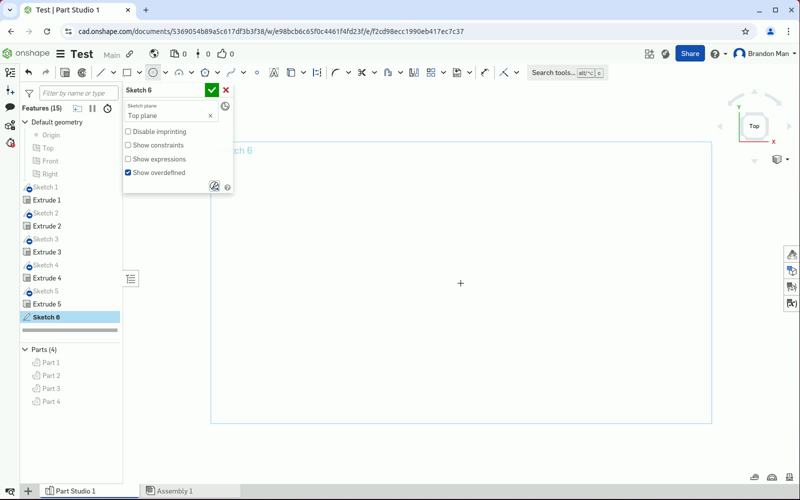
click(460, 282)
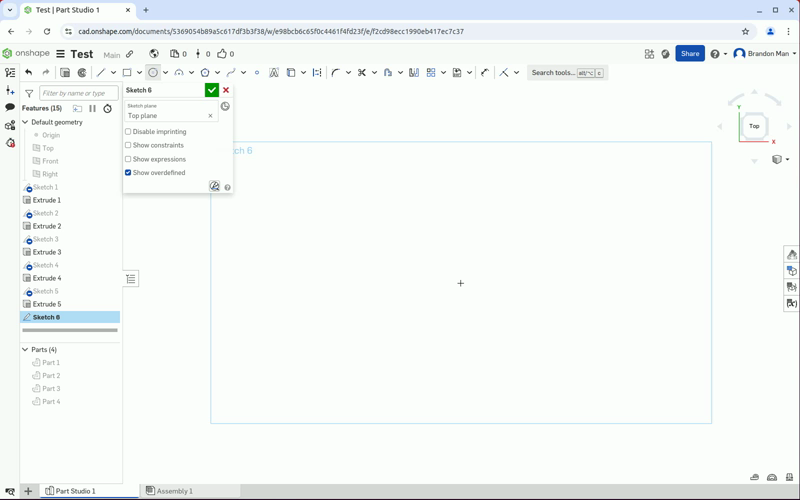
key_up(shift)
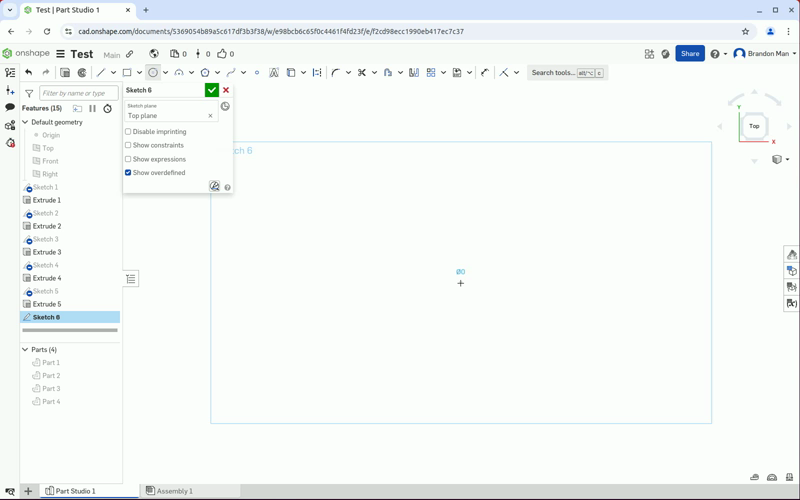
mouse_move(486, 282)
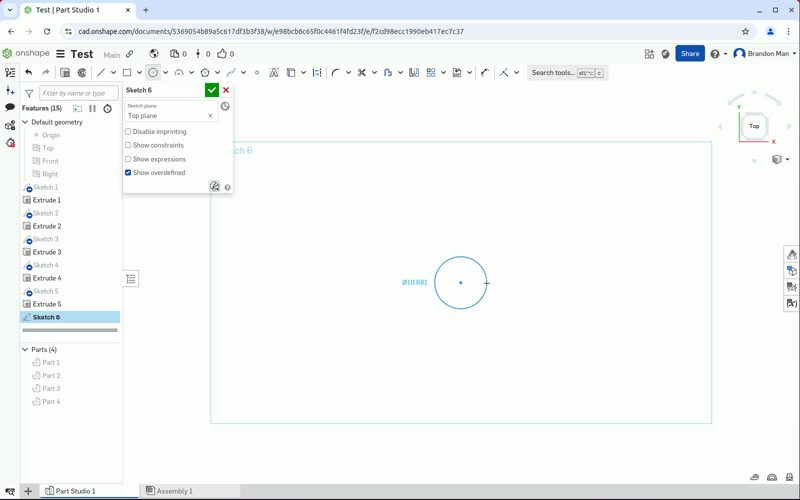
click(486, 282)
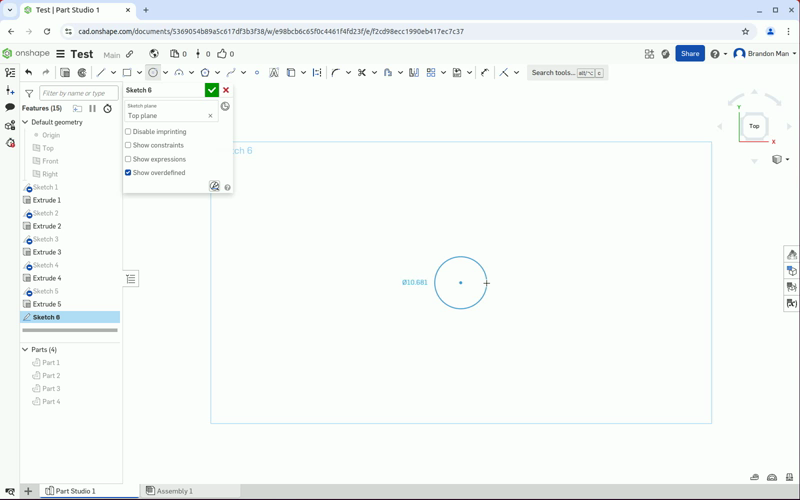
key(esc)
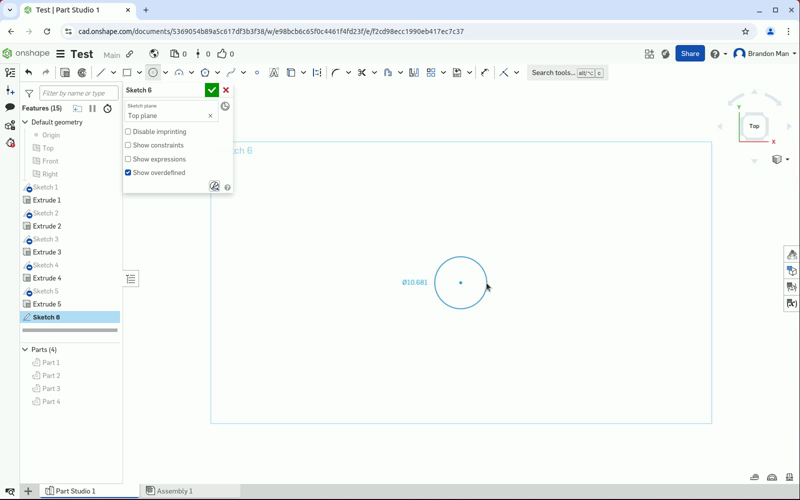
key(c)
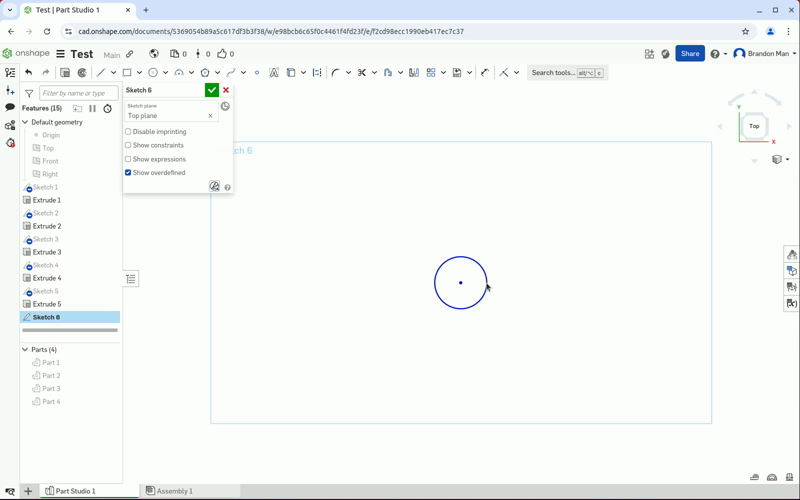
key_down(shift)
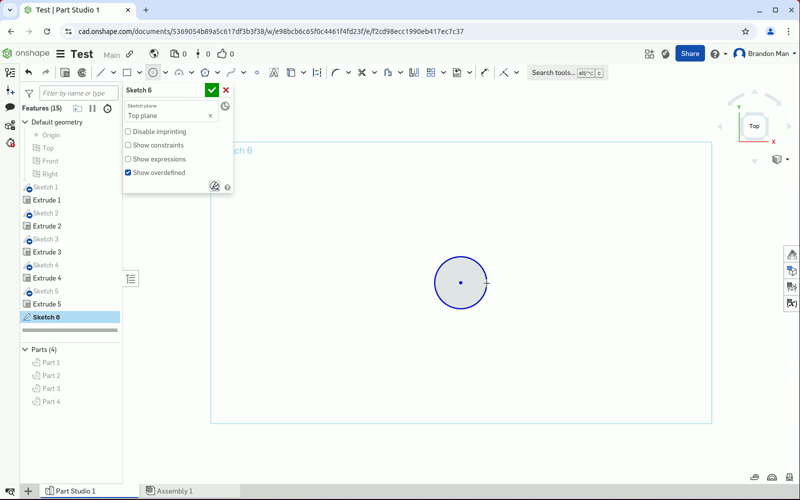
mouse_move(460, 282)
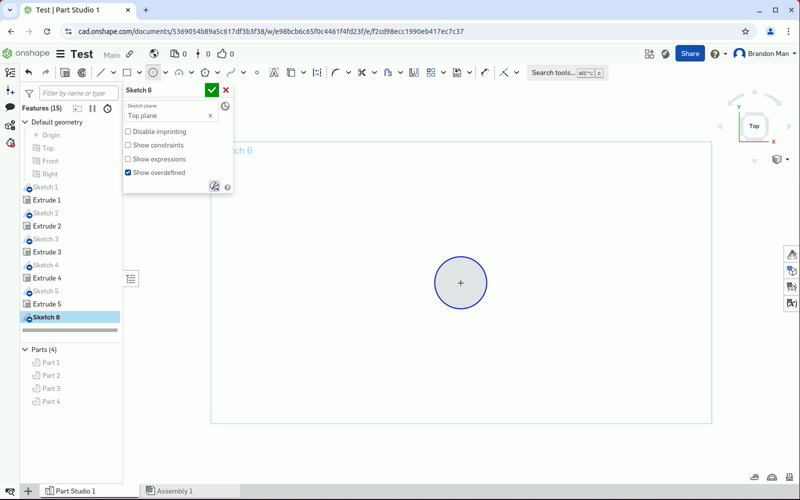
click(460, 282)
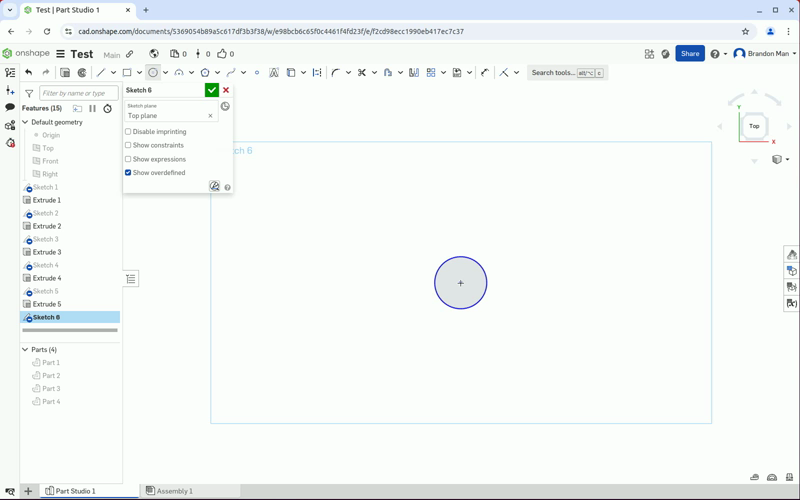
key_up(shift)
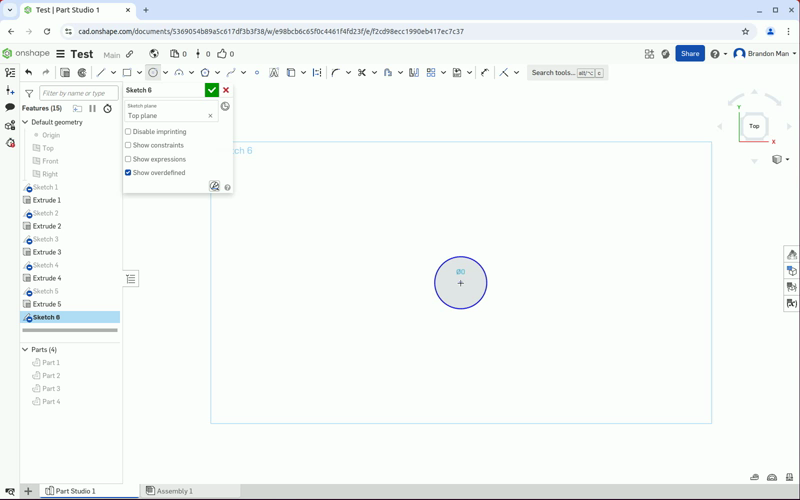
mouse_move(474, 282)
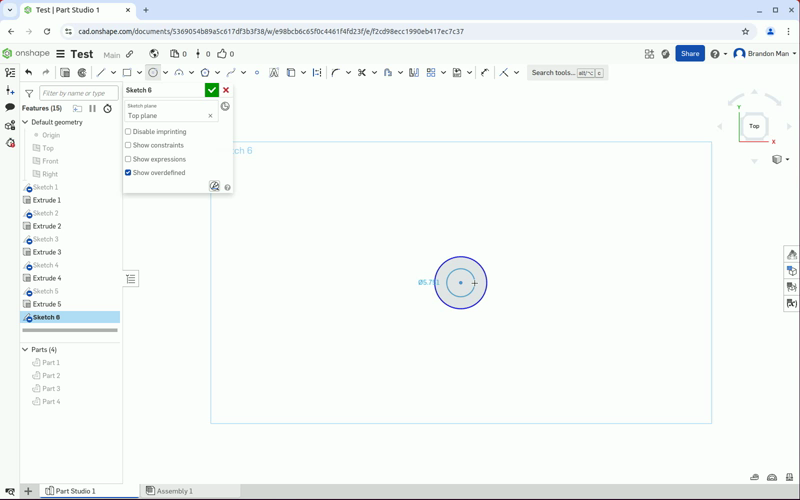
click(474, 282)
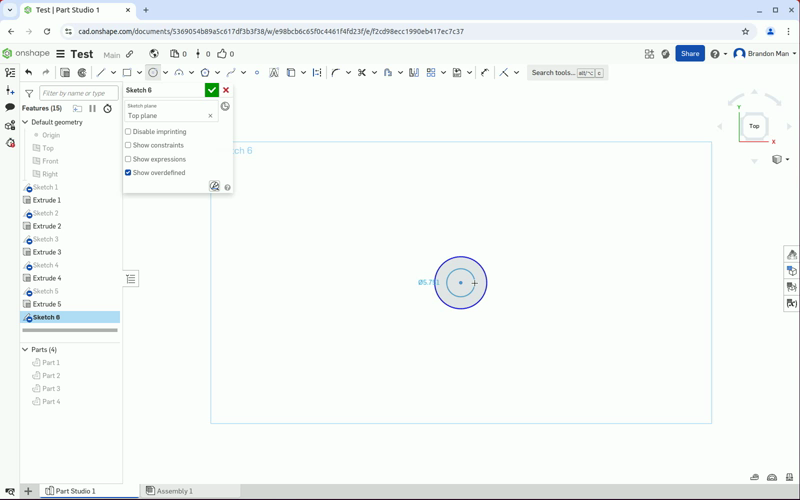
key(esc)
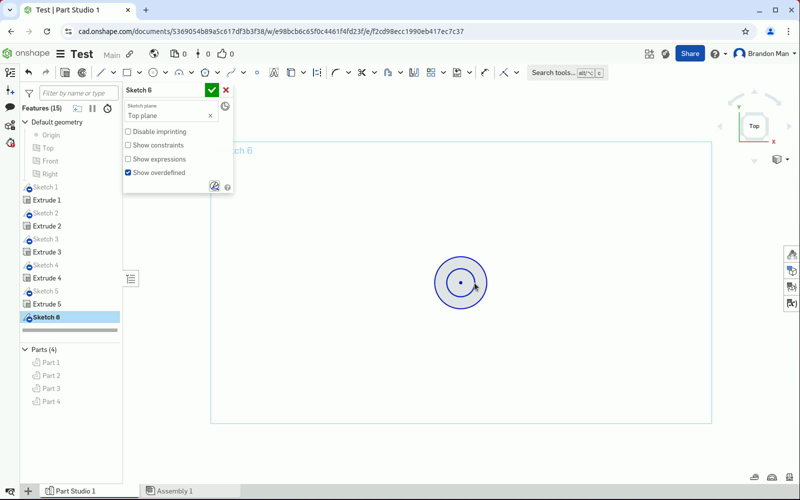
mouse_move(475, 265)
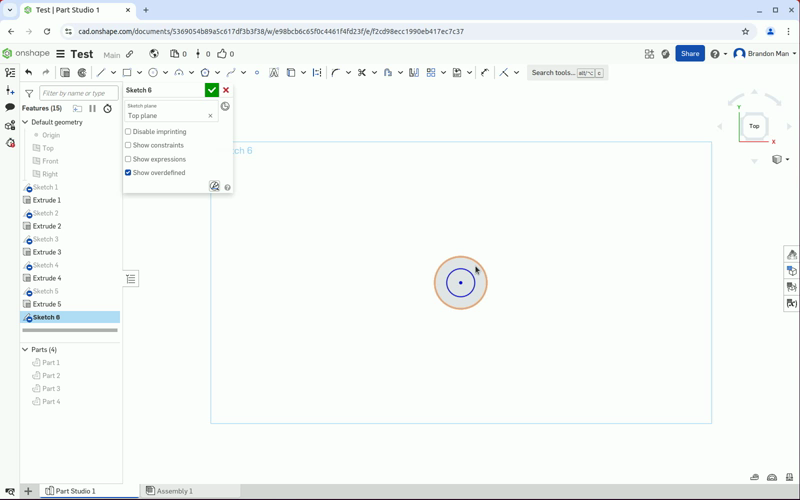
scroll(6)
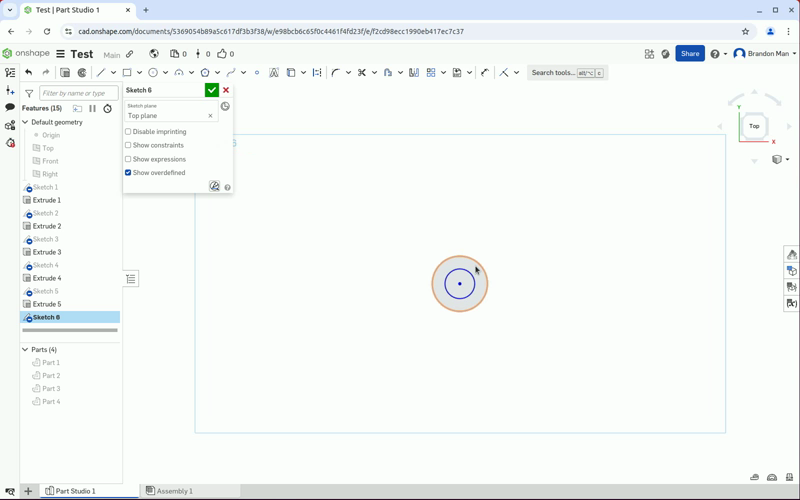
scroll(6)
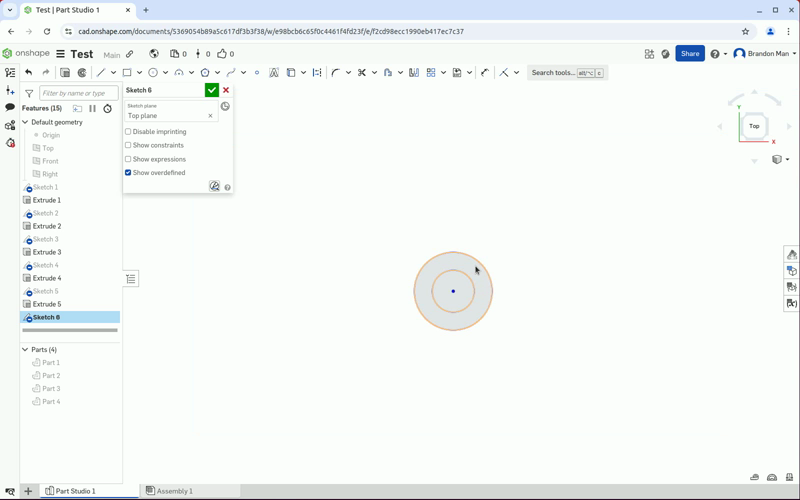
scroll(6)
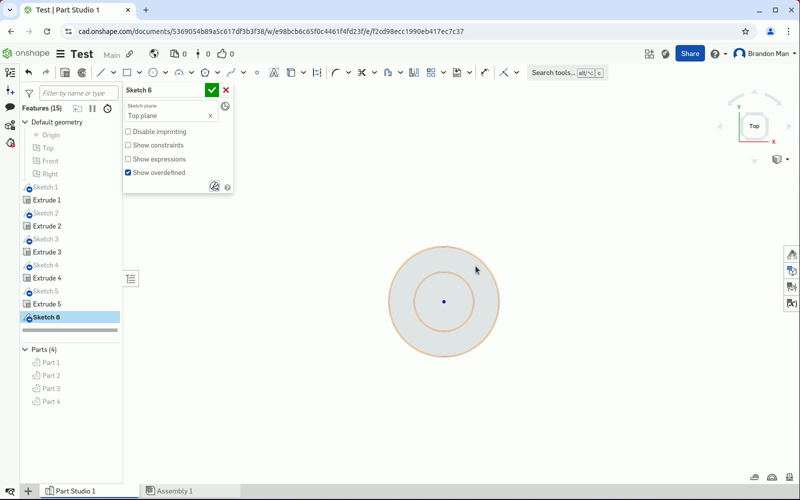
scroll(6)
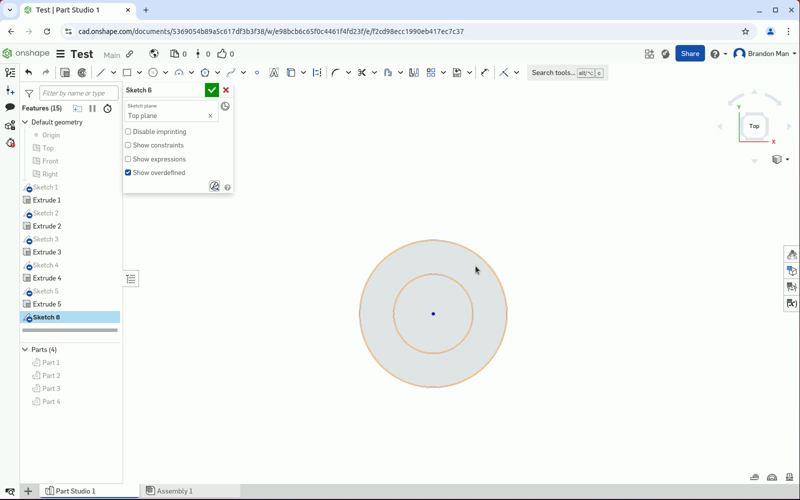
scroll(6)
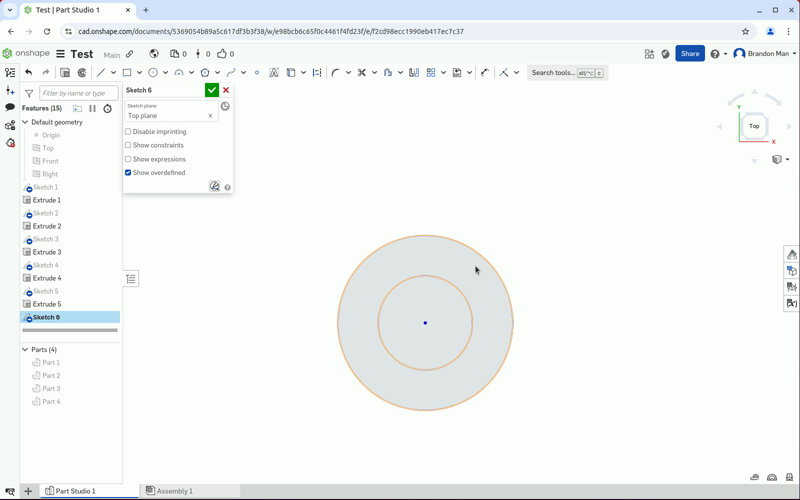
scroll(6)
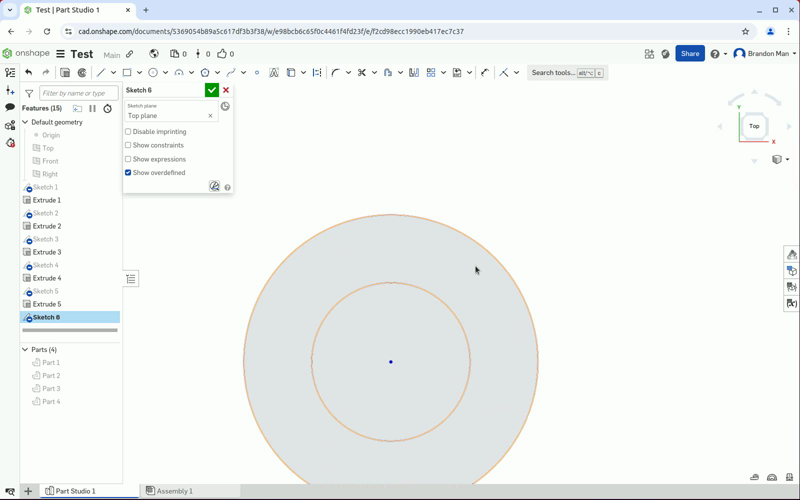
scroll(6)
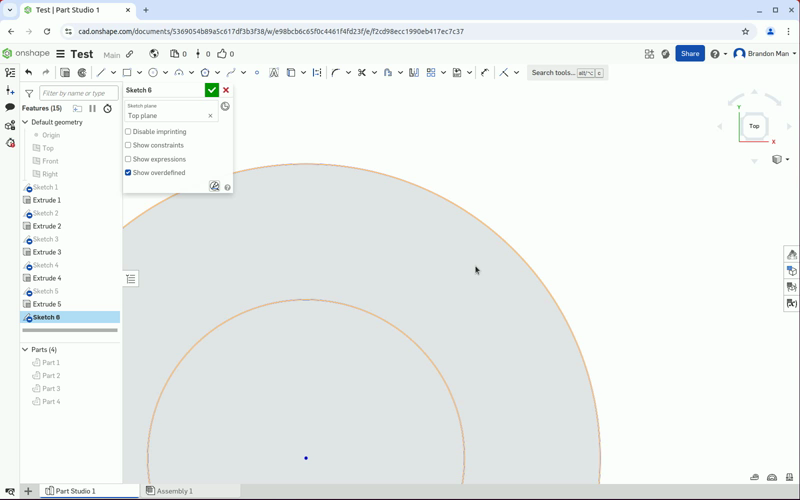
click(475, 265)
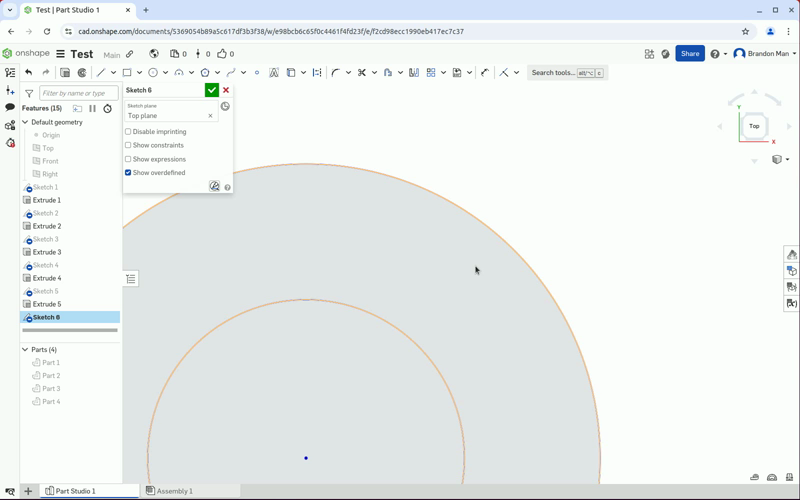
scroll(-6)
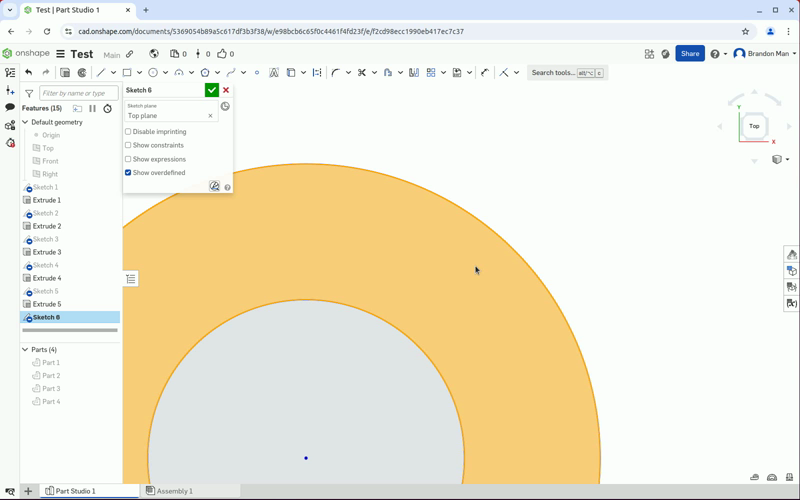
scroll(-6)
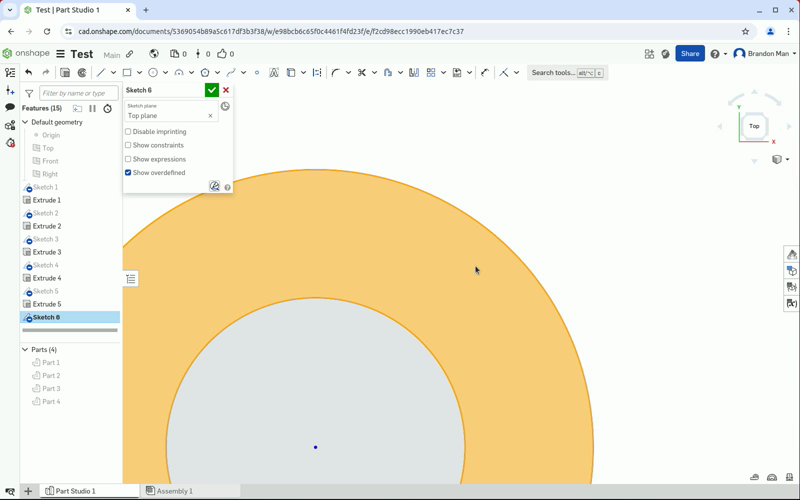
scroll(-6)
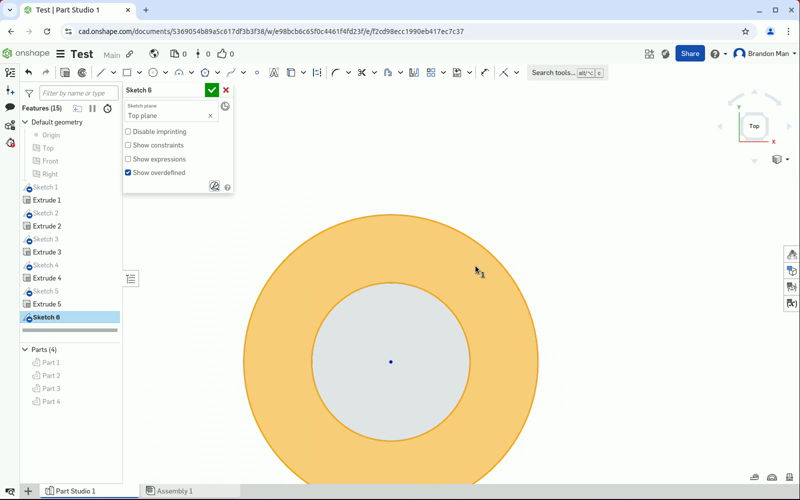
scroll(-6)
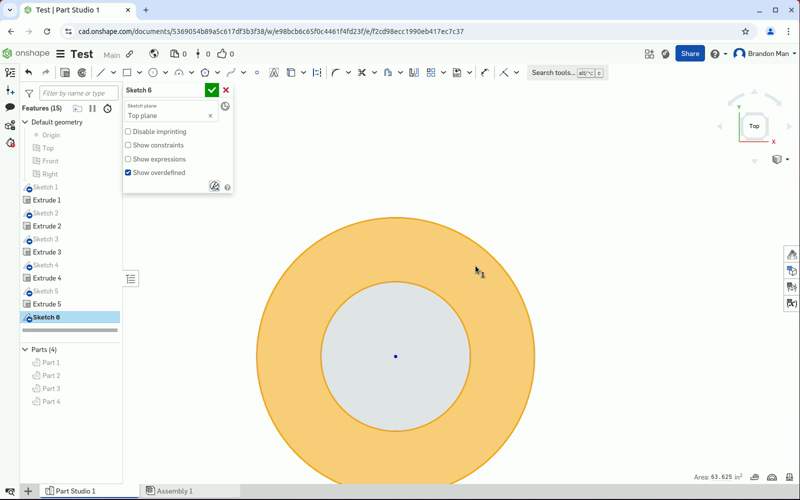
scroll(-6)
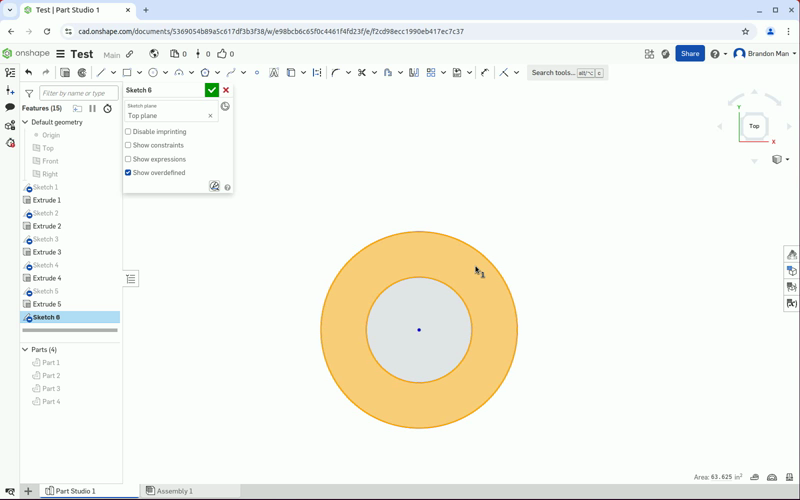
scroll(-6)
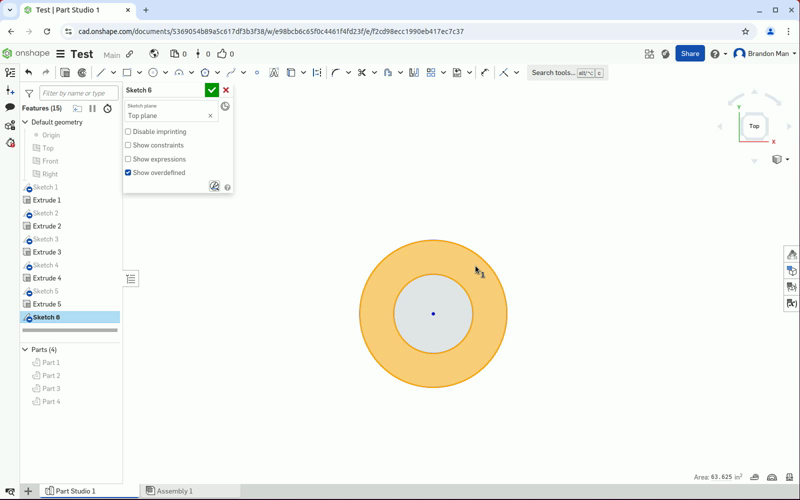
scroll(-6)
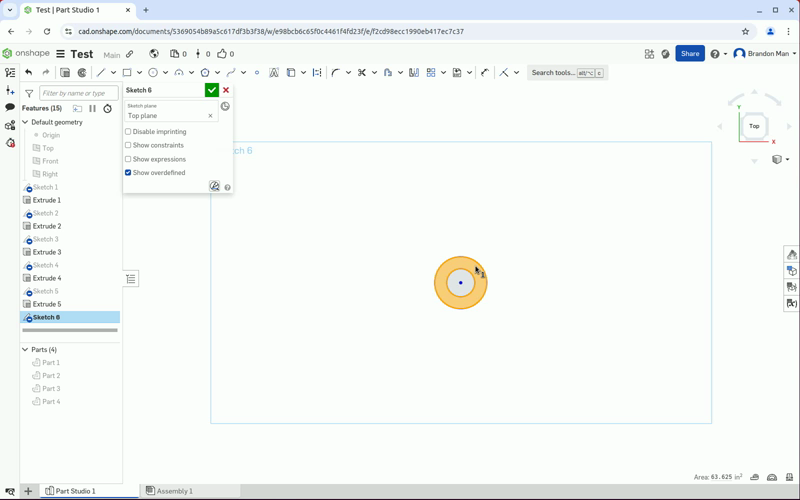
mouse_move(73, 352)
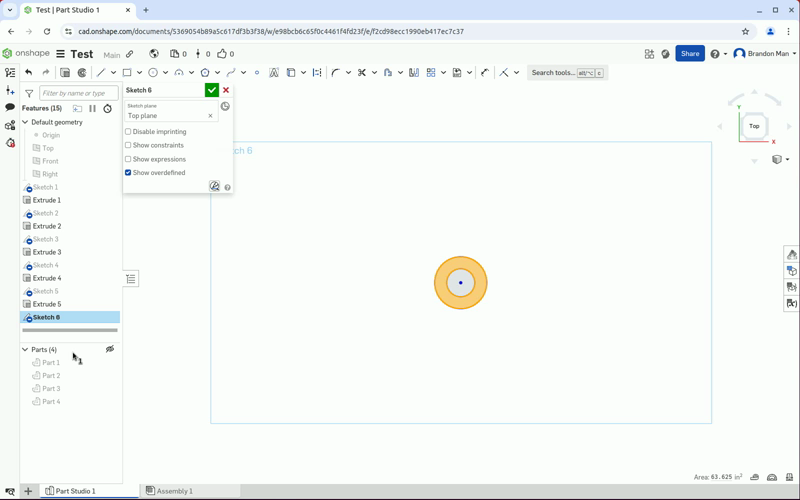
key(shift+y)
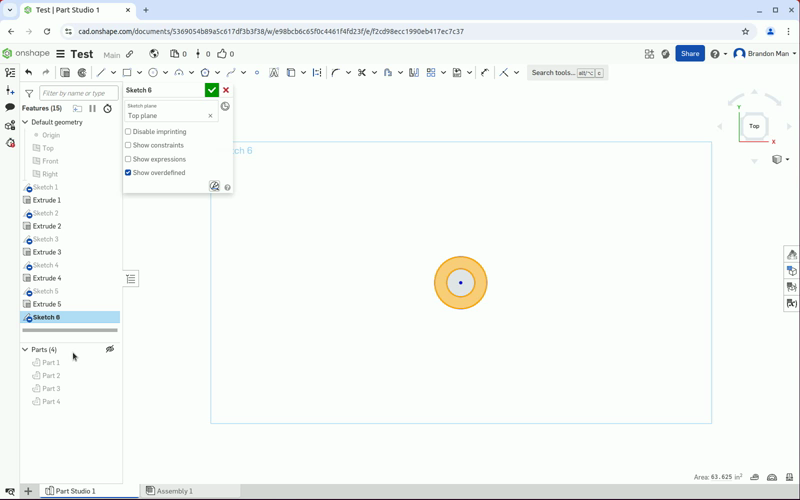
key(shift+e)
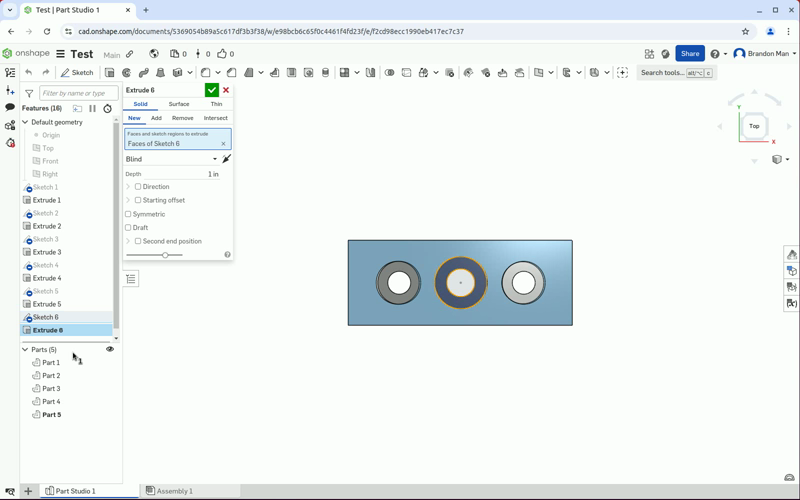
mouse_move(143, 106)
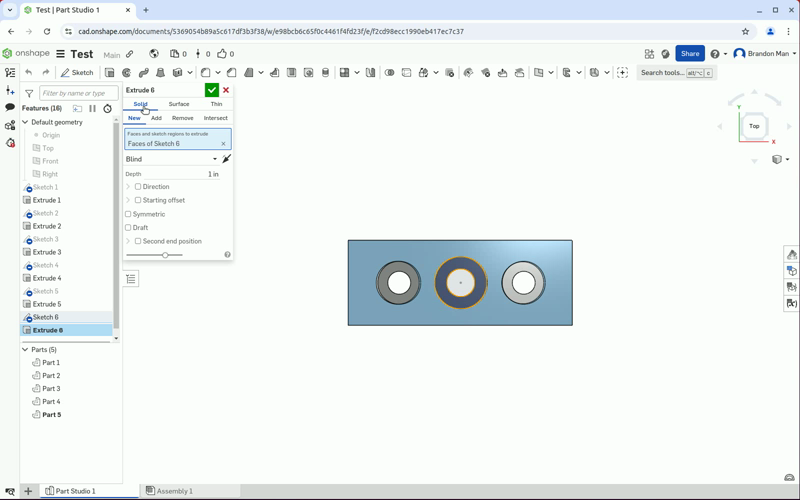
click(143, 106)
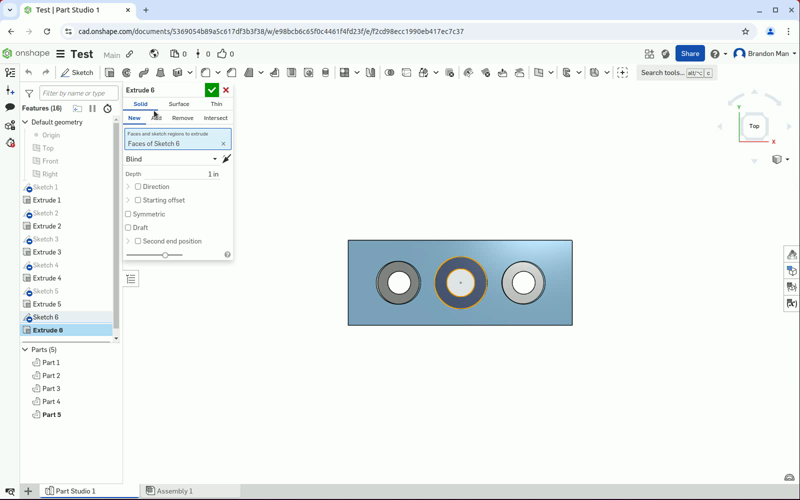
mouse_move(186, 120)
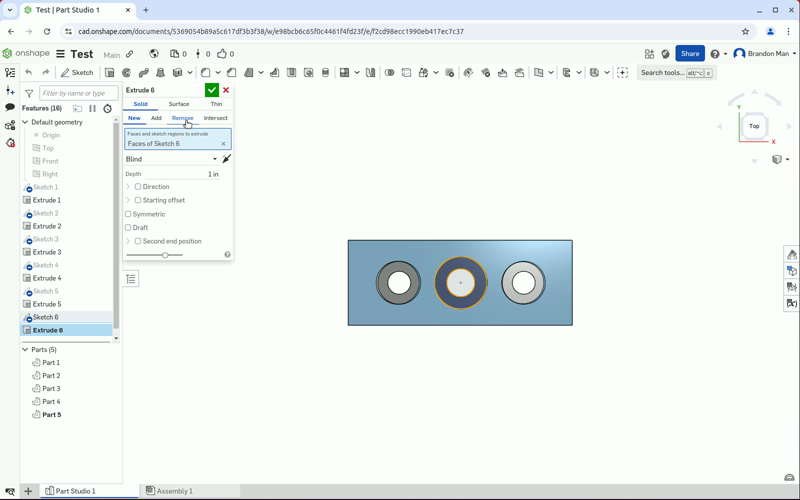
click(186, 120)
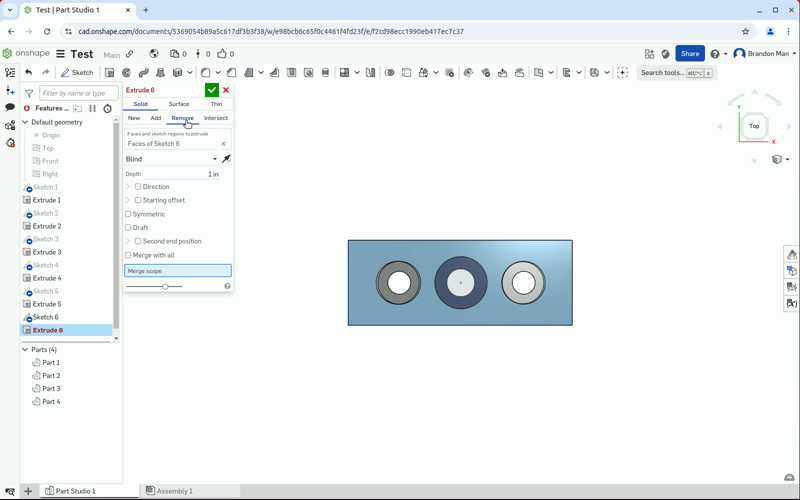
key(tab, 4)
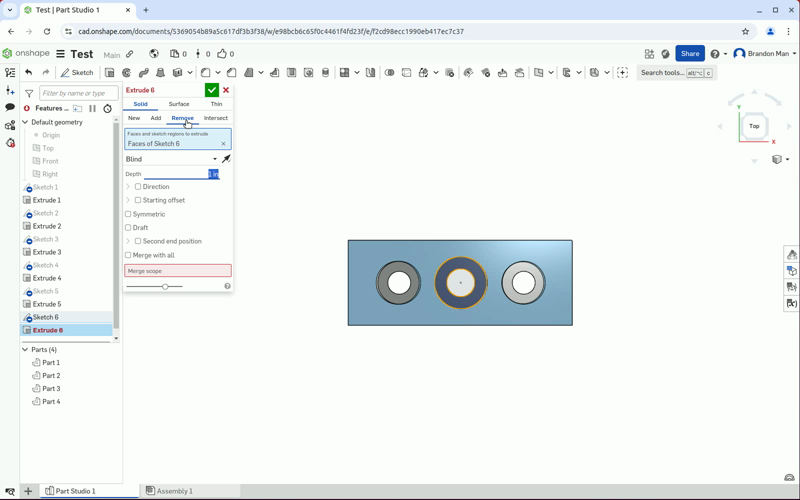
text(-1.926)
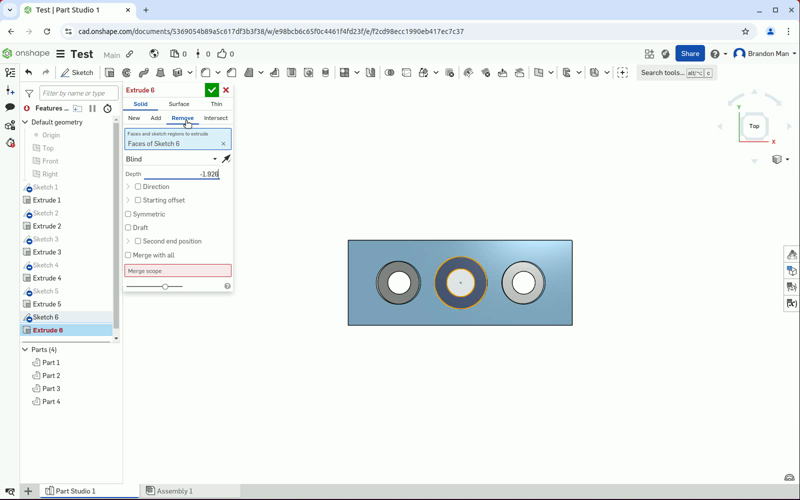
key(tab, 6)
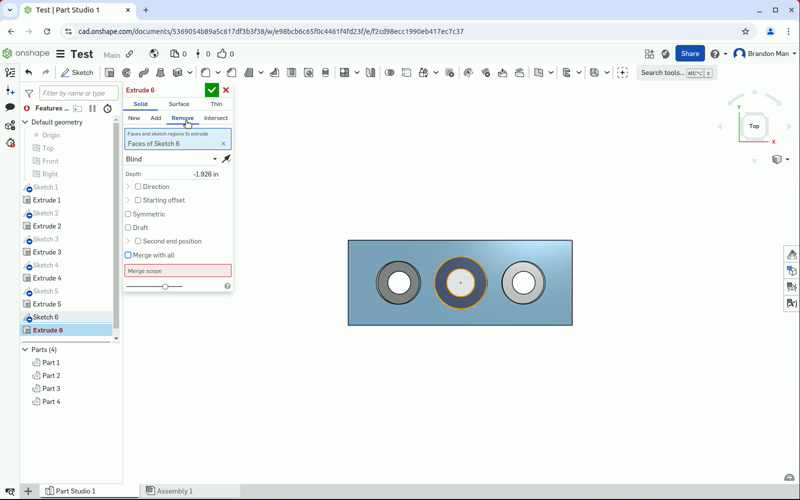
key(space)
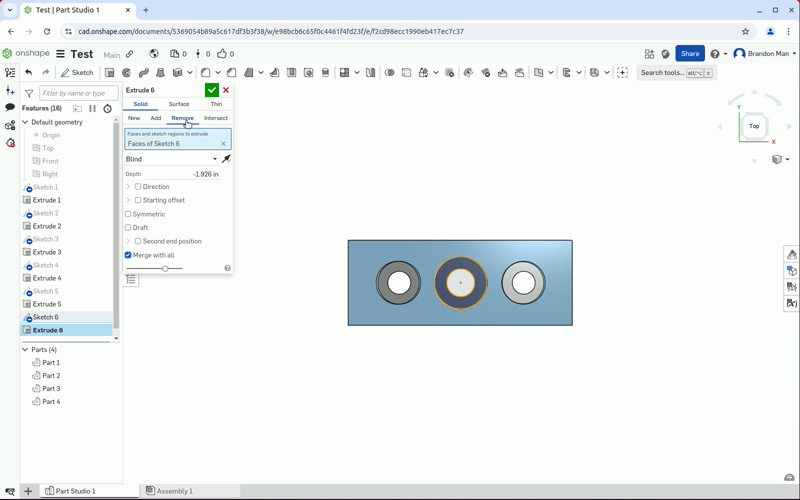
key(enter)
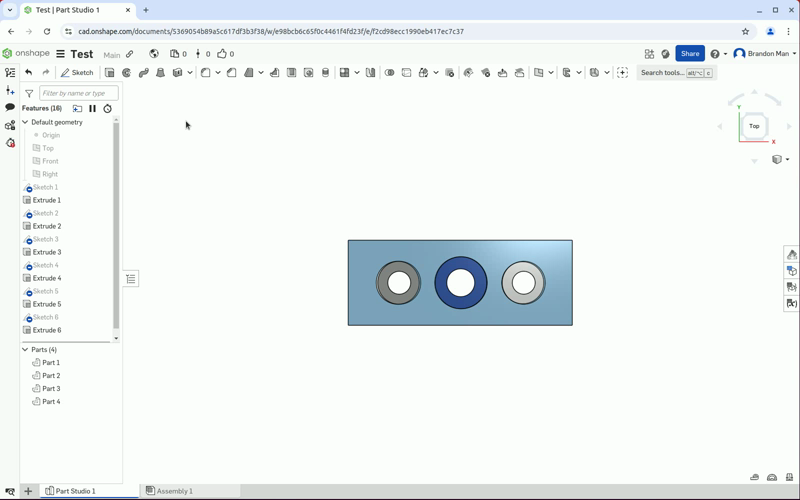
key(shift+h)
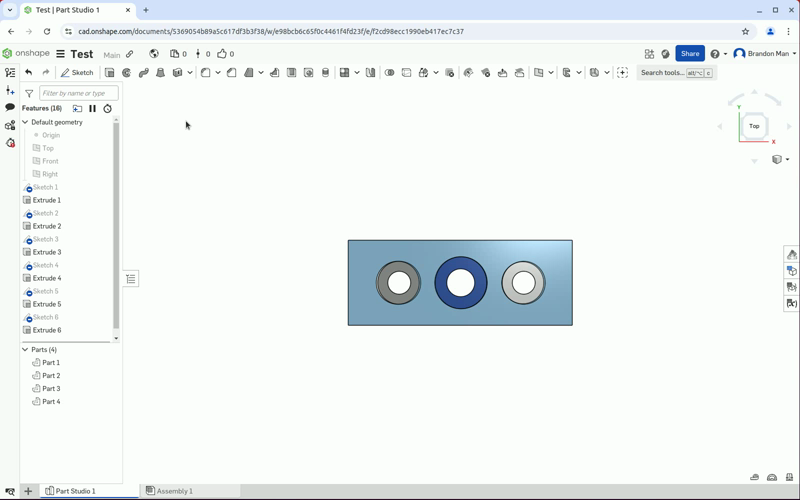
key(shift+h)
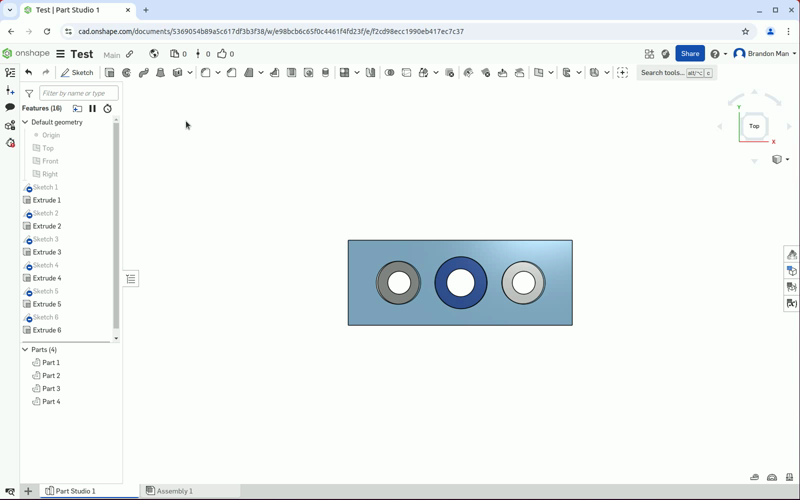
mouse_move(69, 189)
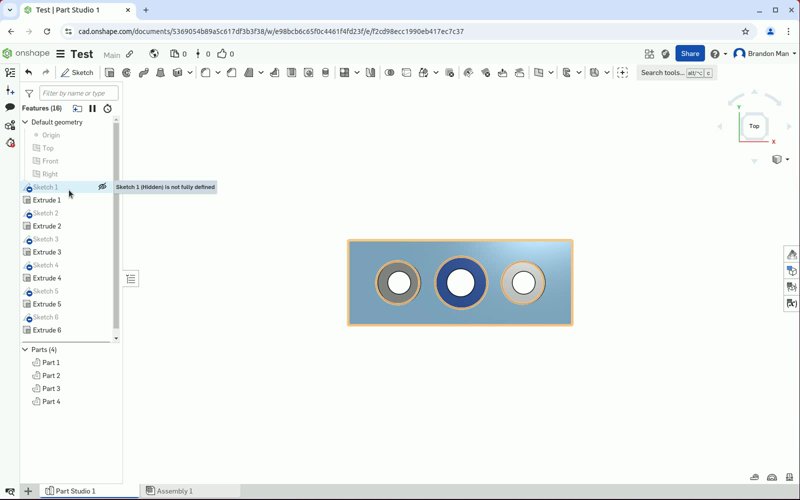
click(69, 189)
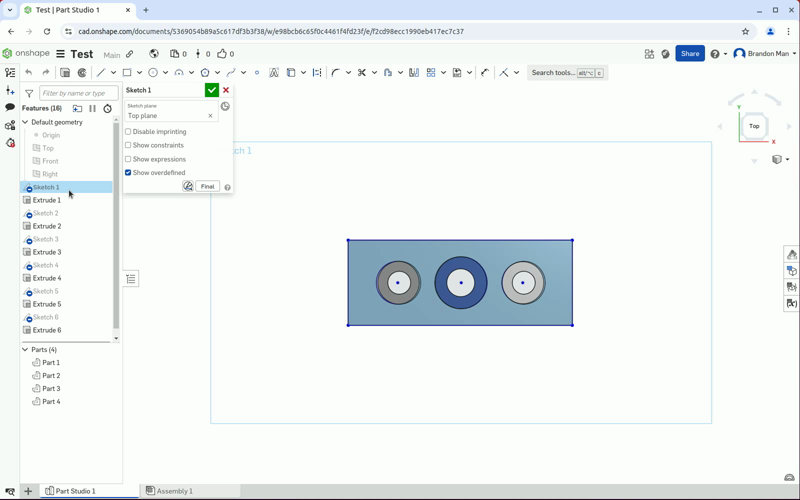
mouse_move(229, 92)
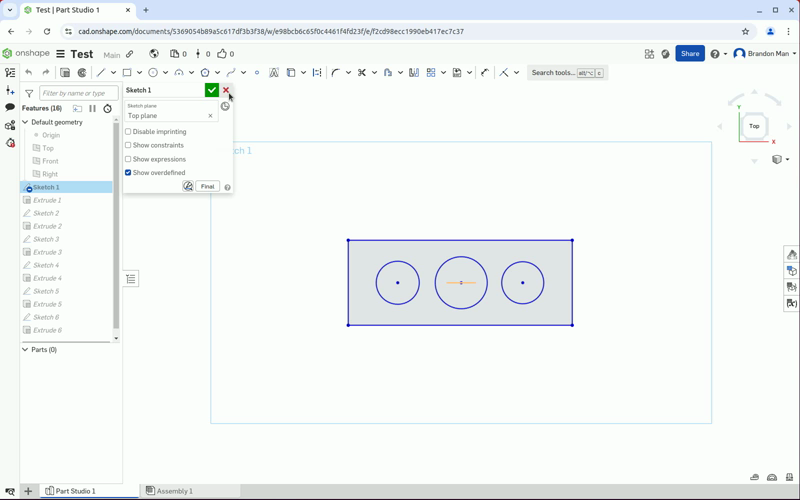
click(229, 92)
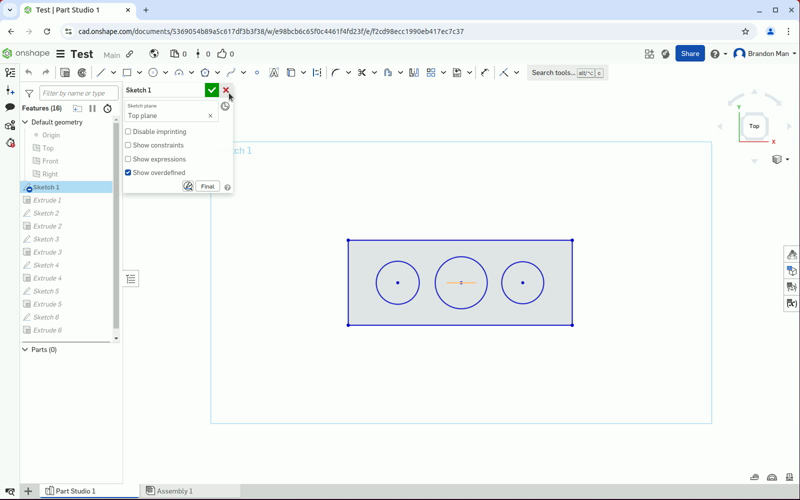
key(shift+s)
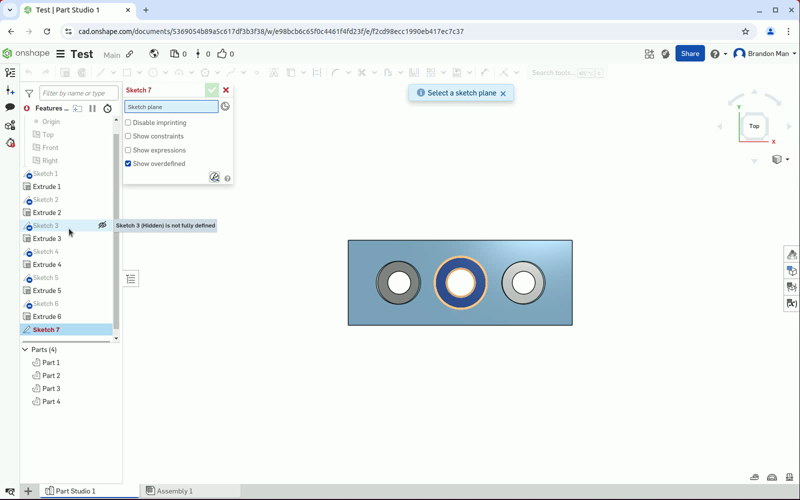
scroll(3)
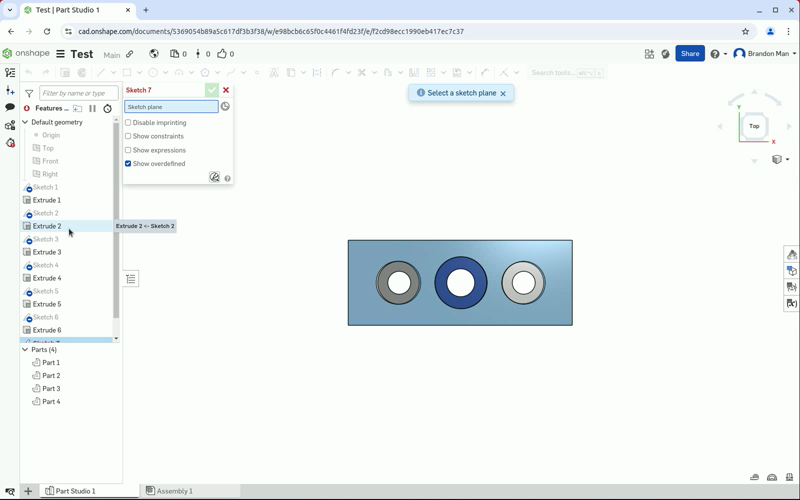
mouse_move(69, 150)
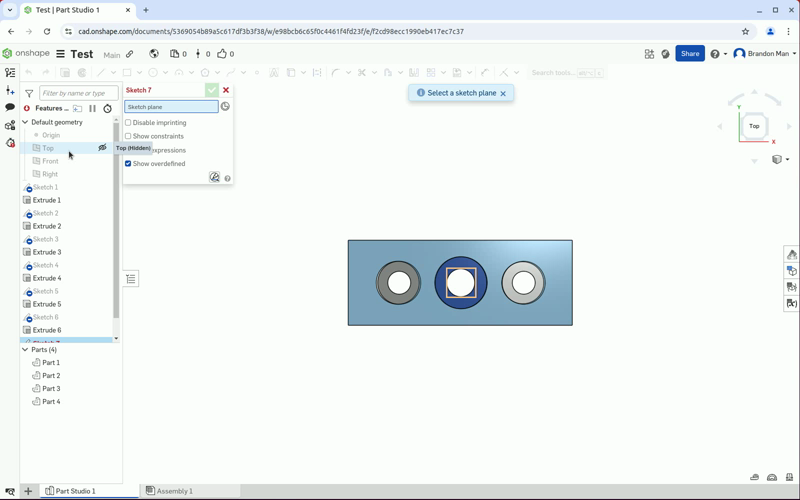
click(69, 150)
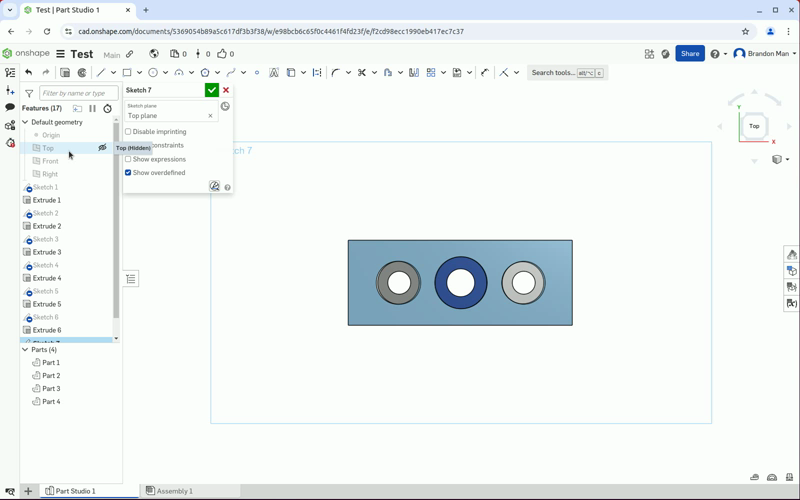
mouse_move(73, 352)
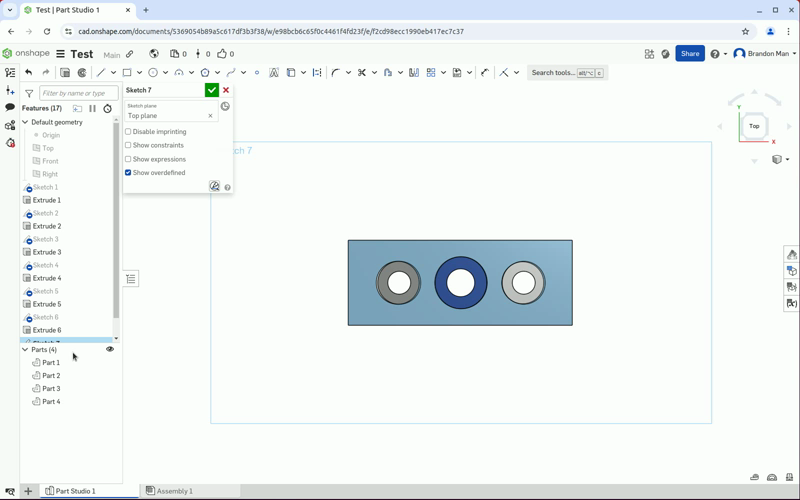
key(y)
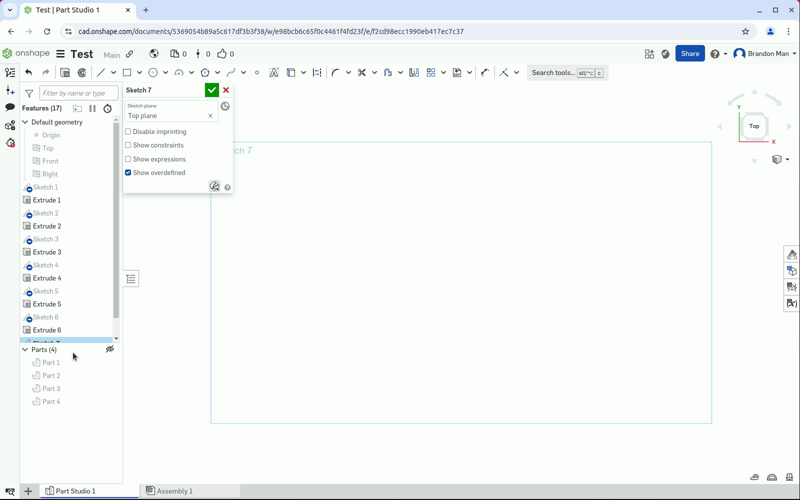
key(c)
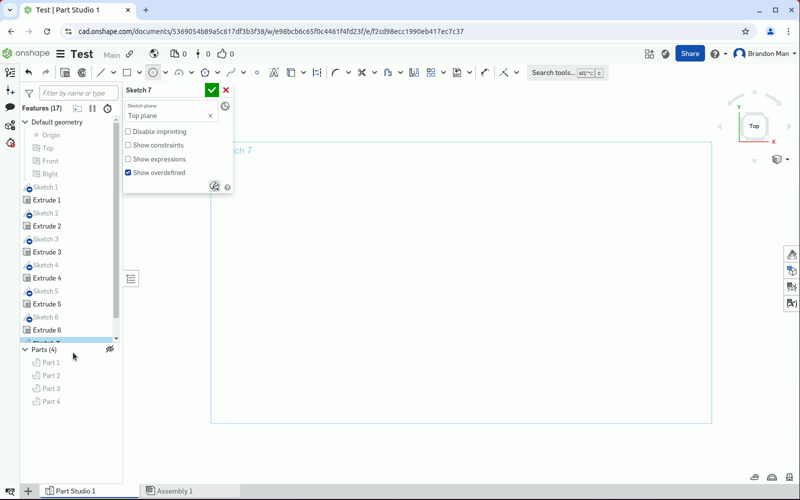
key_down(shift)
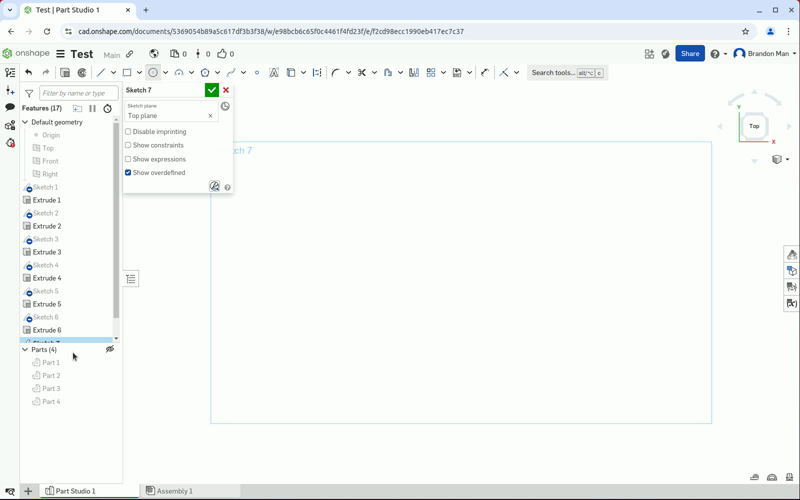
mouse_move(523, 282)
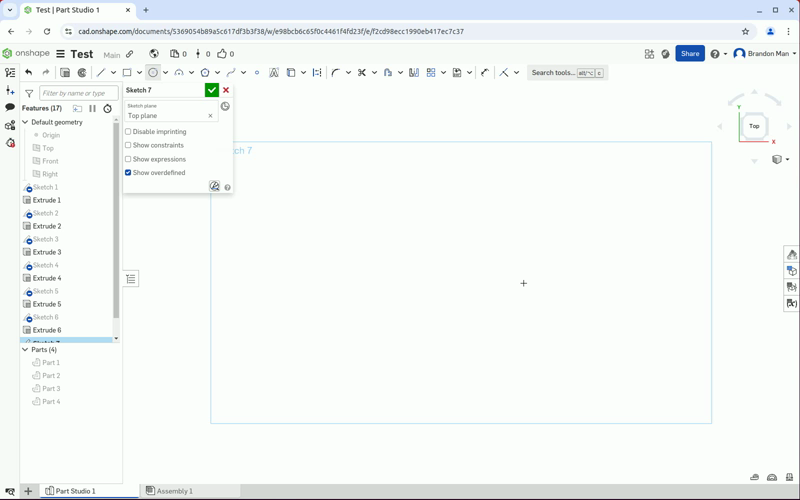
click(523, 282)
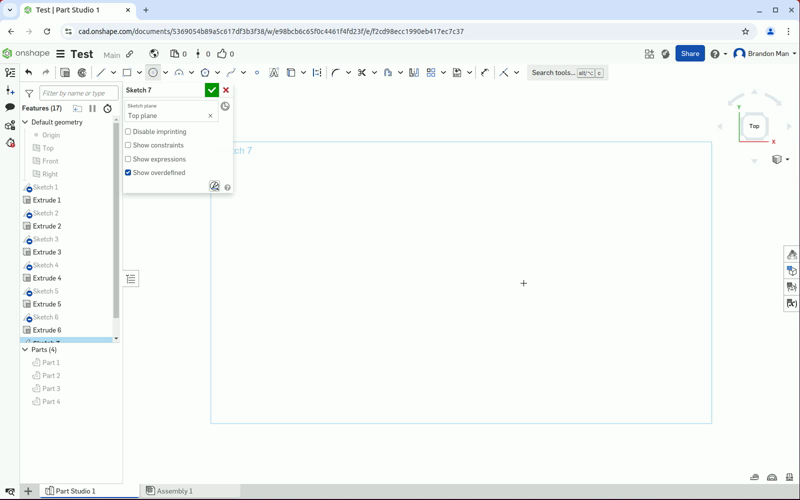
key_up(shift)
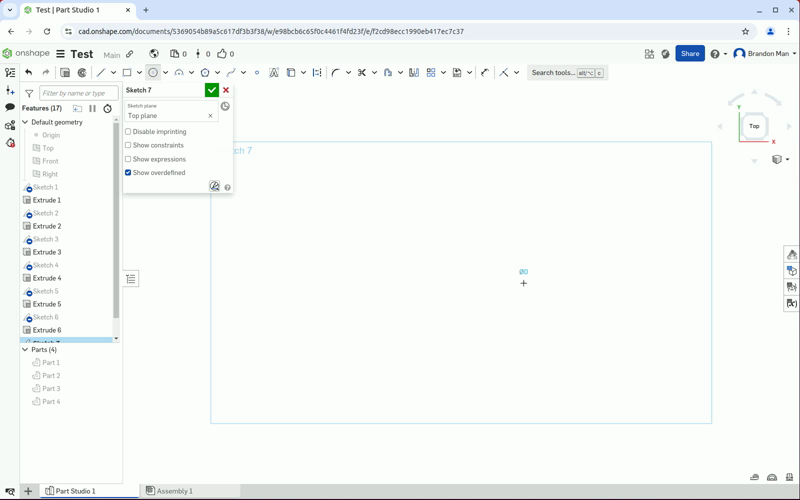
mouse_move(545, 282)
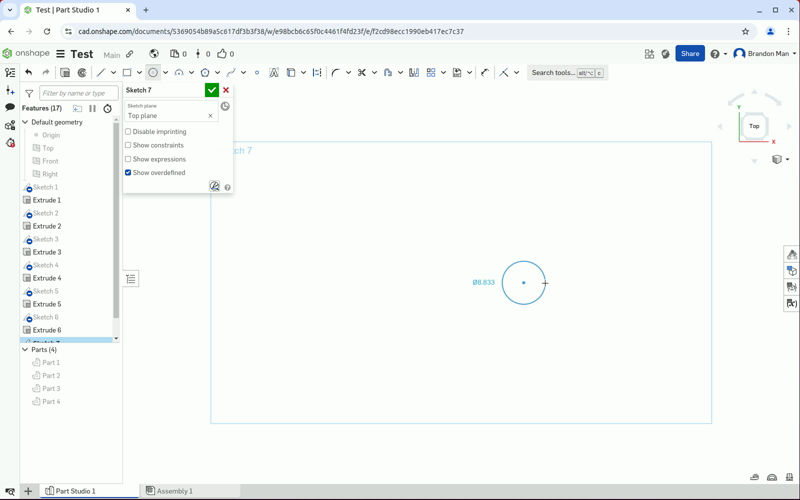
click(545, 282)
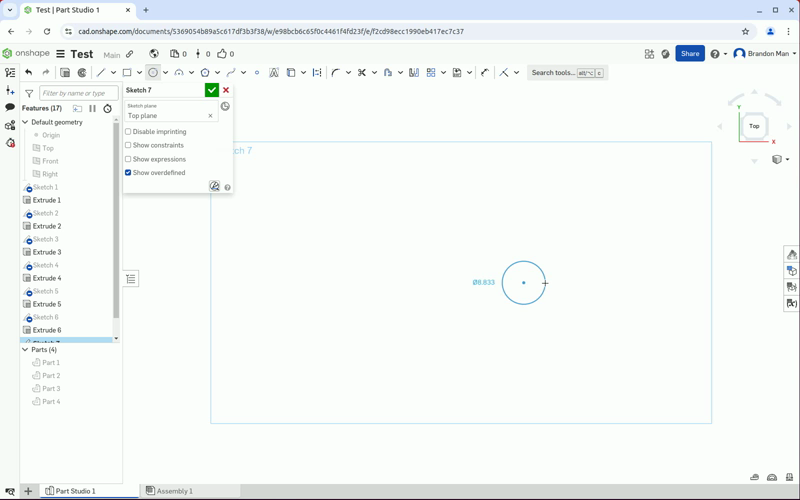
key(esc)
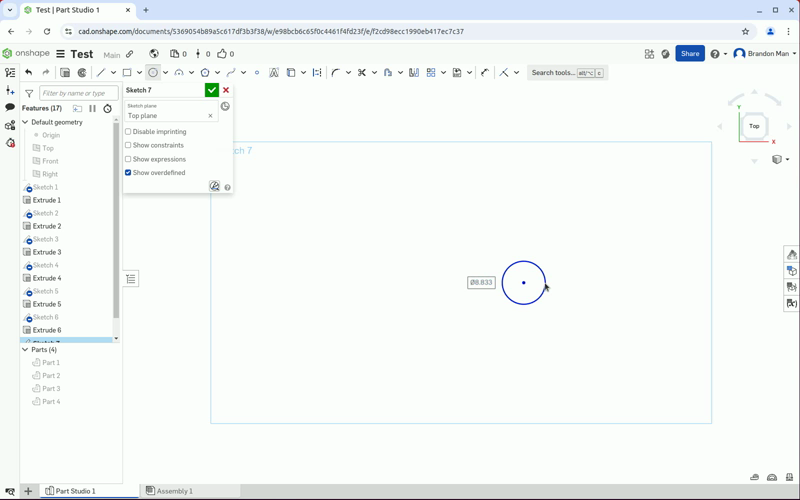
key(c)
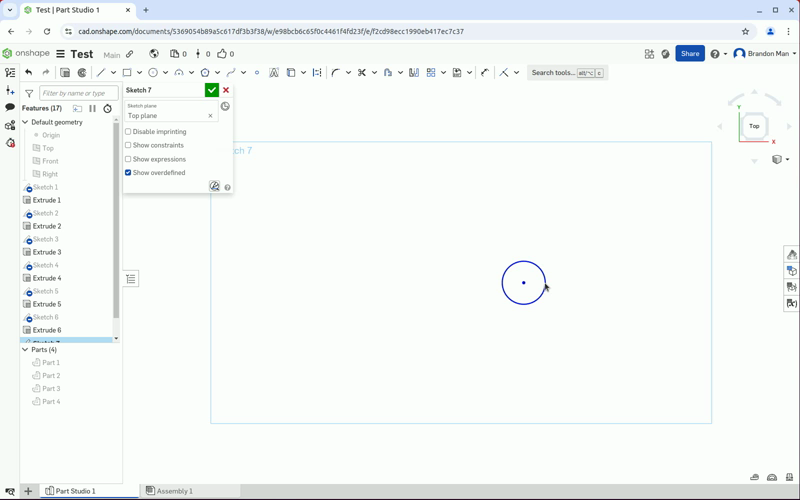
key_down(shift)
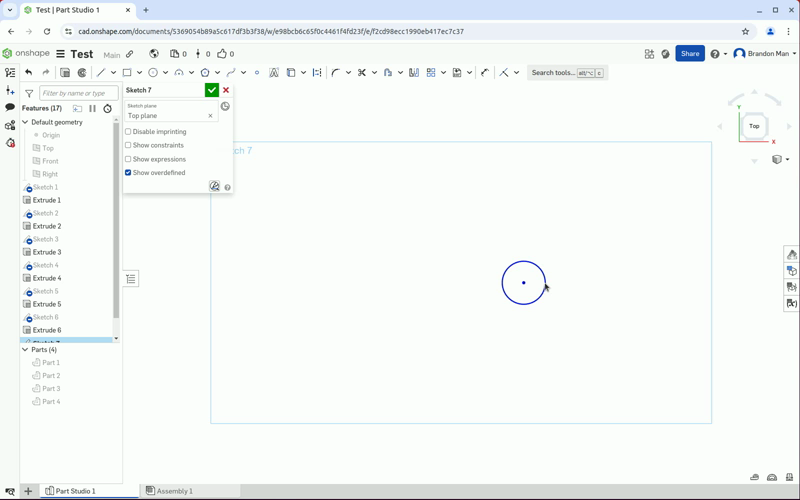
mouse_move(523, 282)
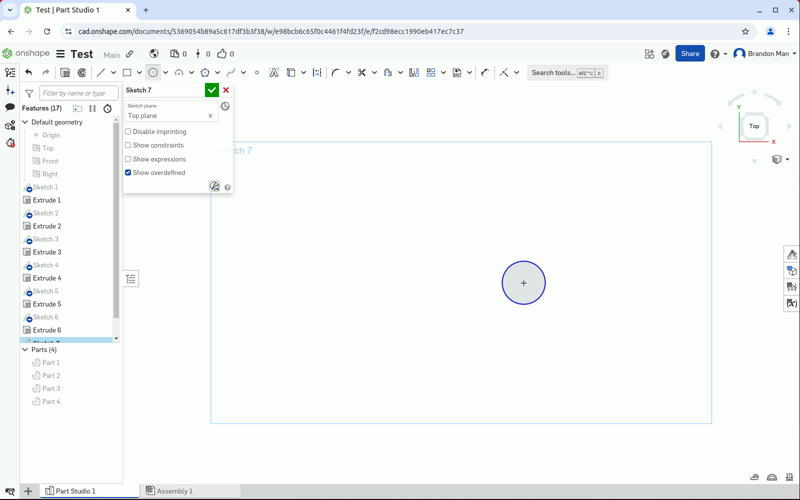
click(523, 282)
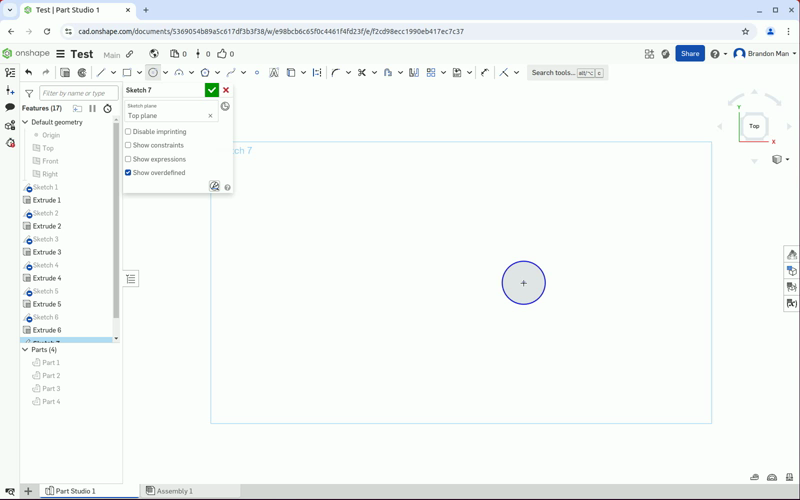
key_up(shift)
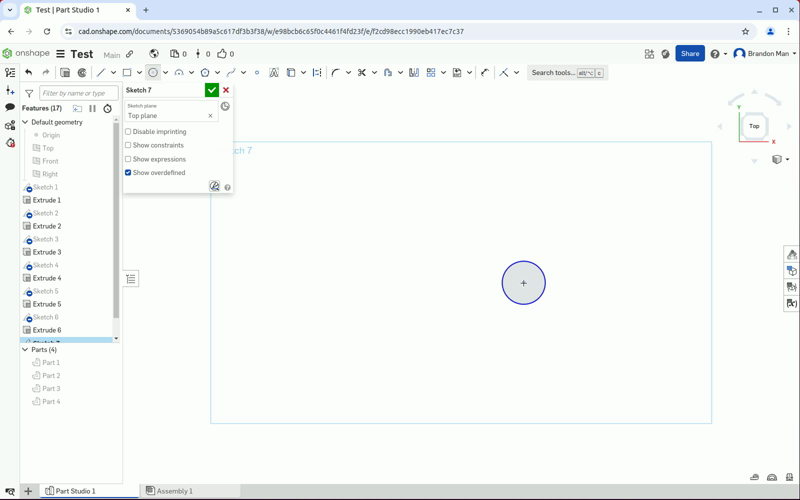
mouse_move(535, 282)
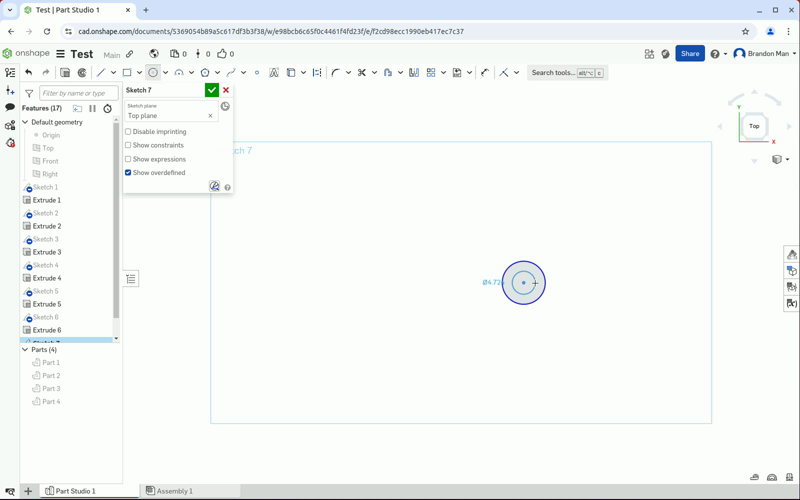
click(535, 282)
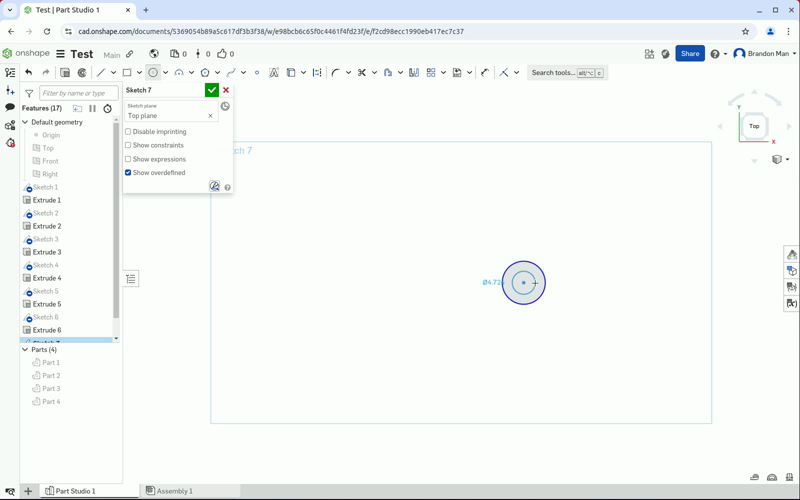
key(esc)
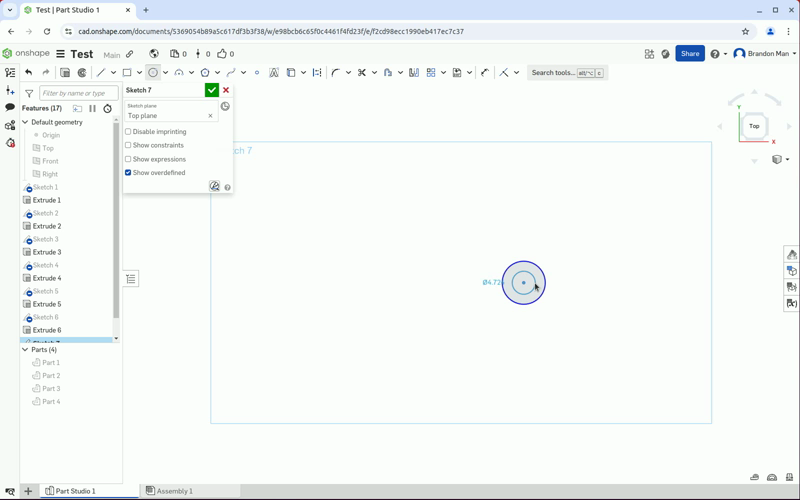
mouse_move(535, 282)
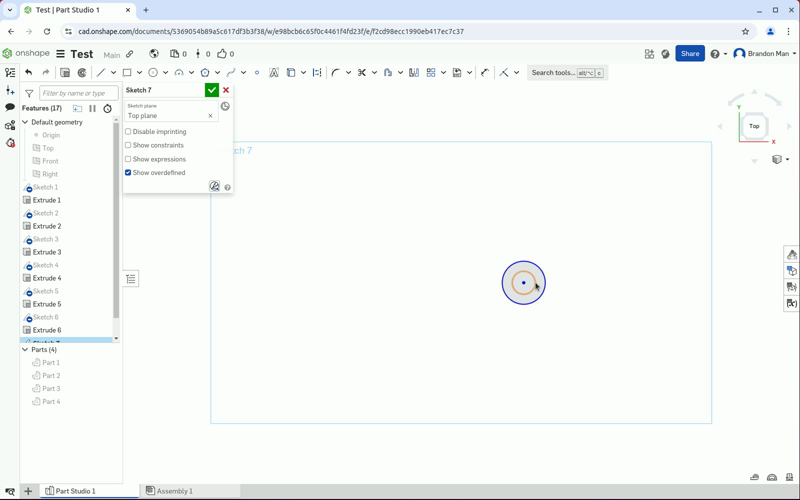
scroll(6)
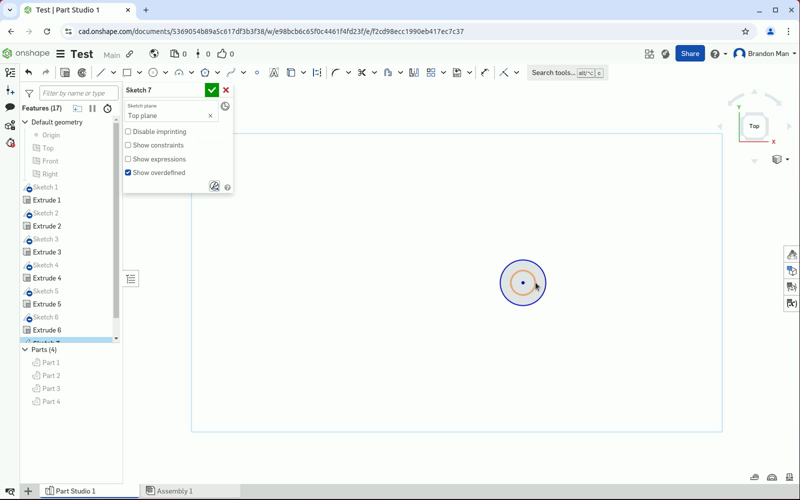
scroll(6)
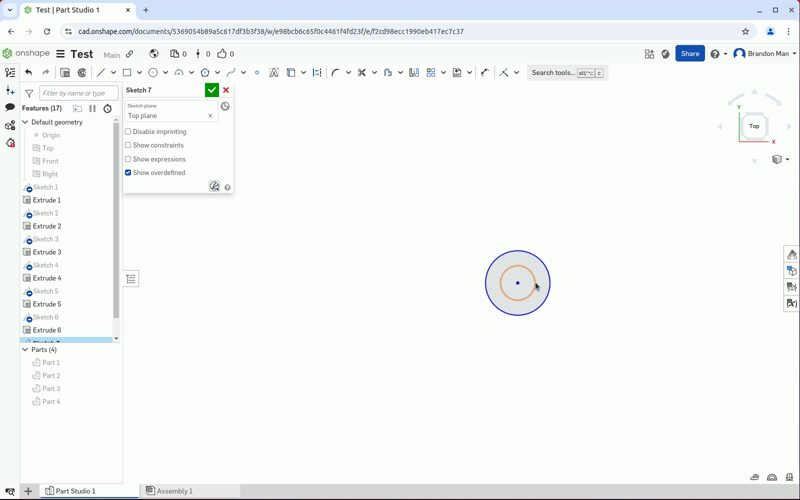
scroll(6)
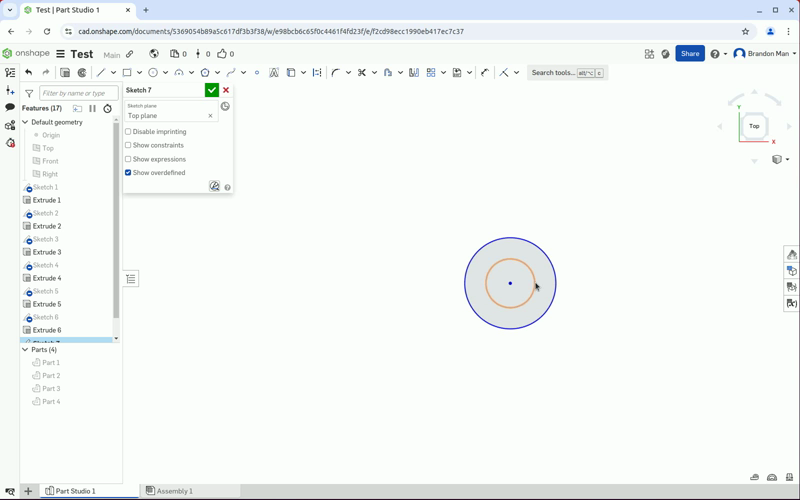
scroll(6)
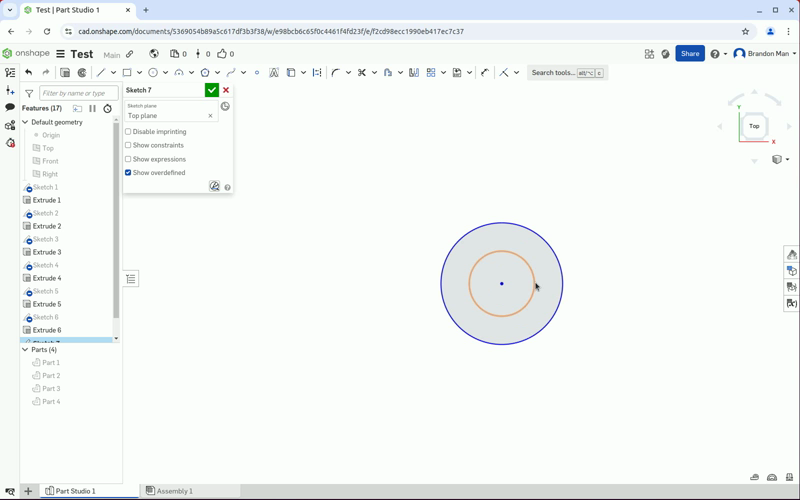
scroll(6)
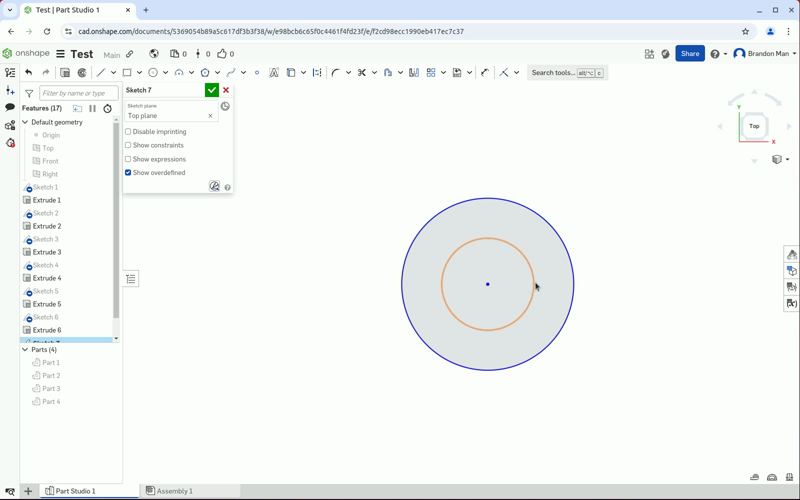
scroll(6)
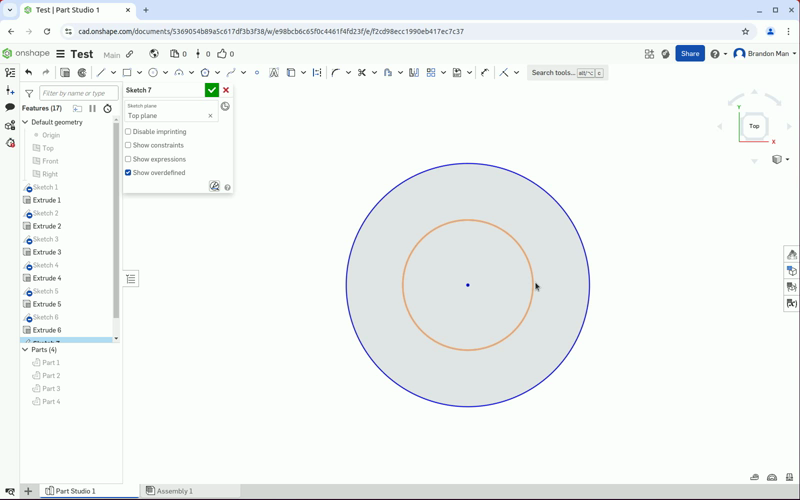
scroll(6)
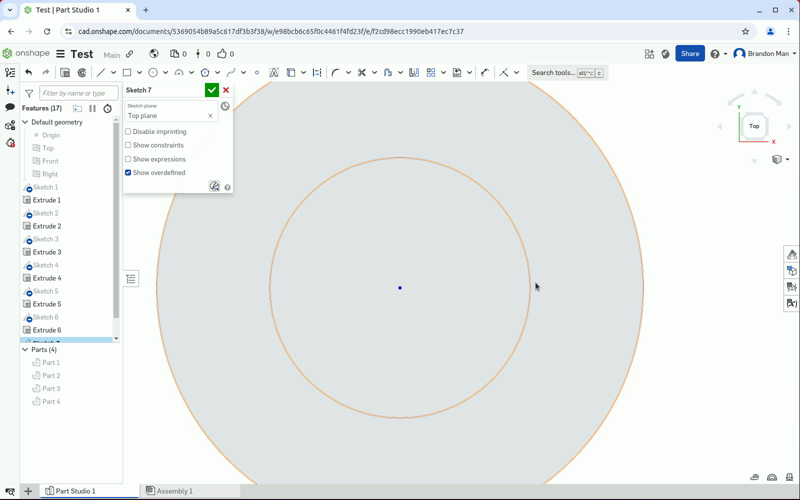
click(535, 282)
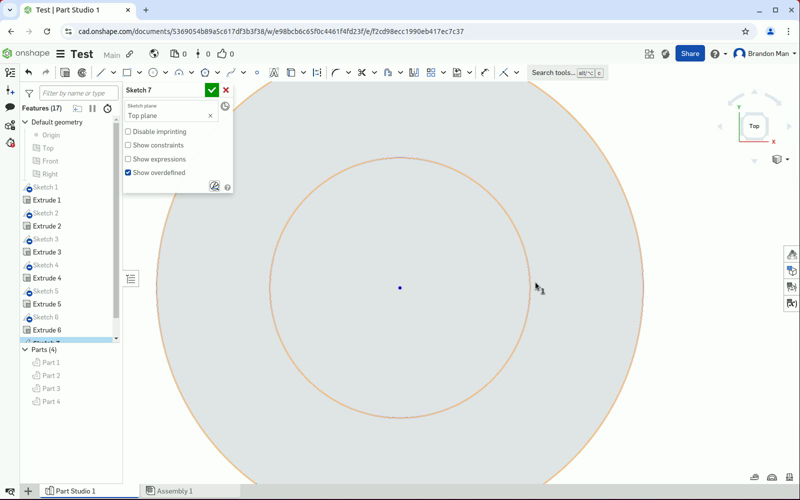
scroll(-6)
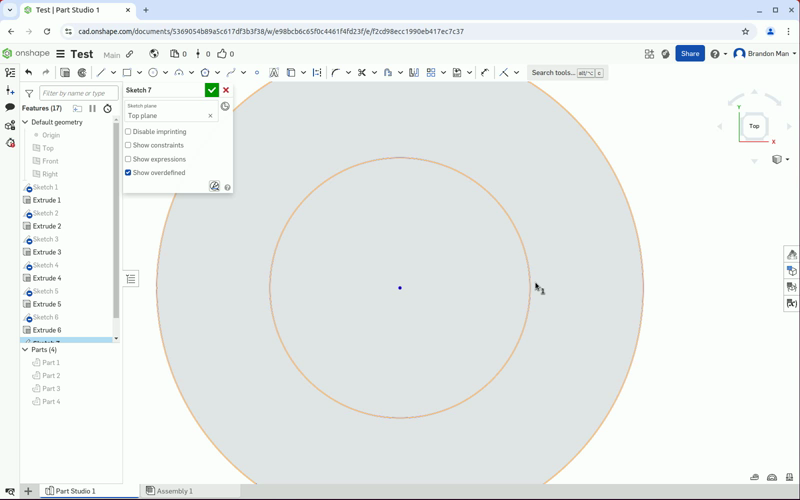
scroll(-6)
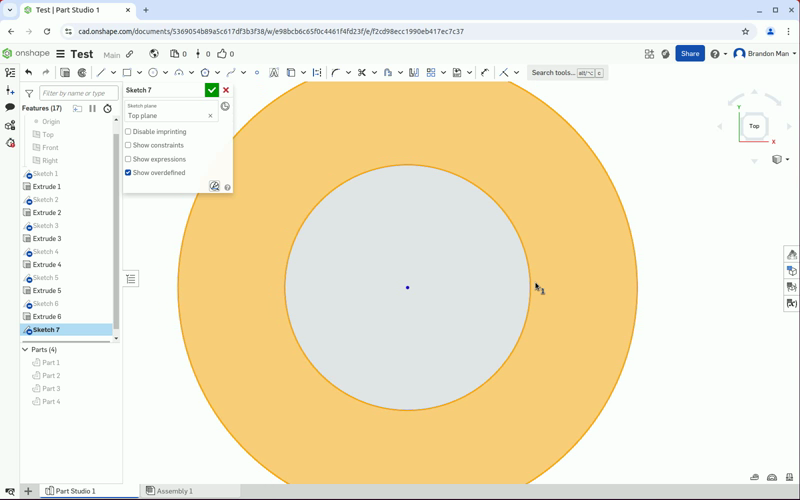
scroll(-6)
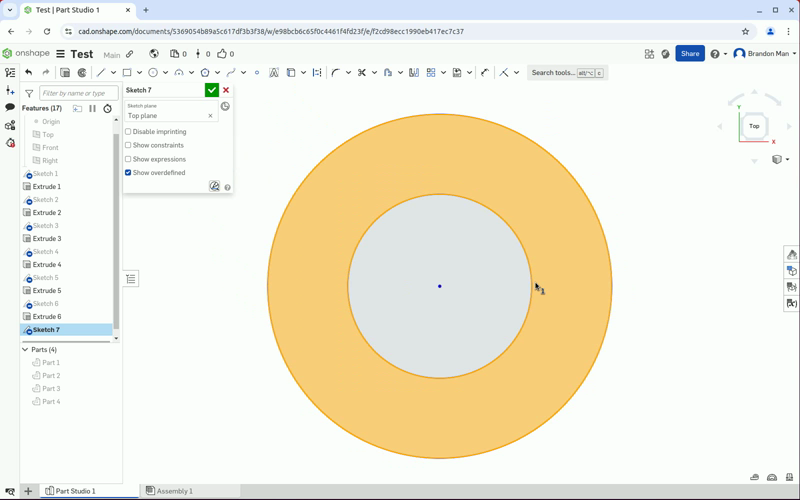
scroll(-6)
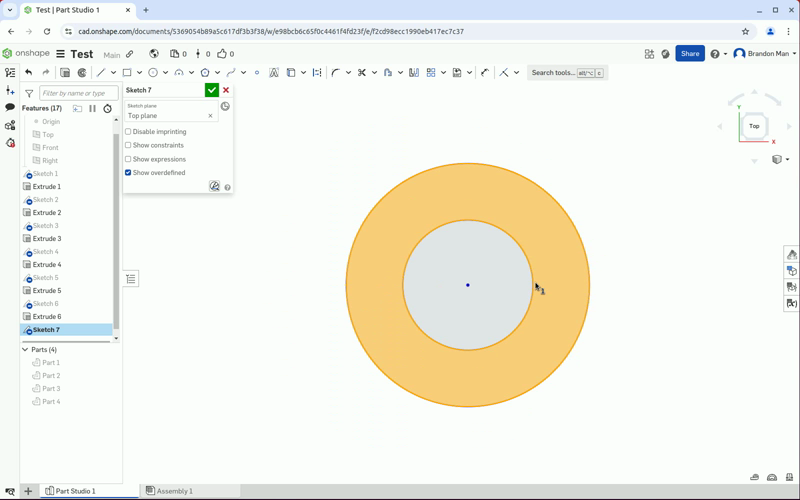
scroll(-6)
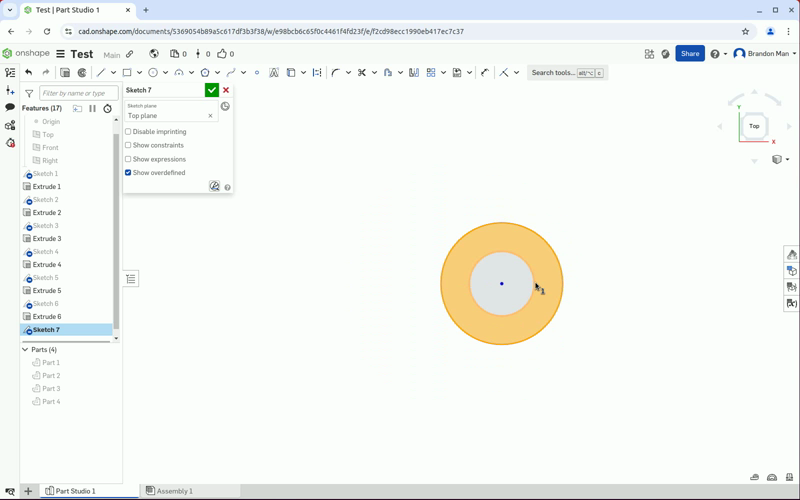
scroll(-6)
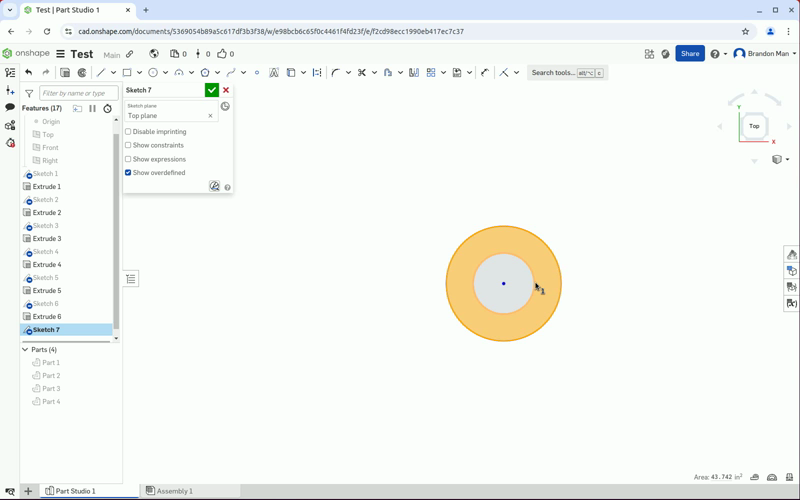
scroll(-6)
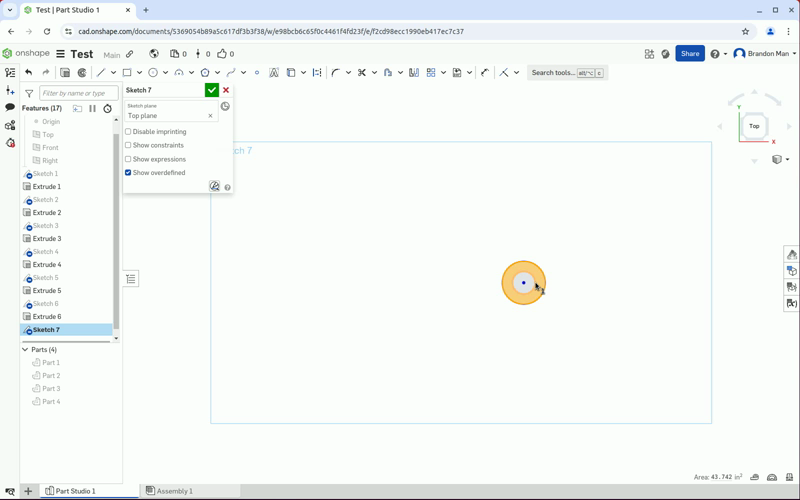
mouse_move(73, 352)
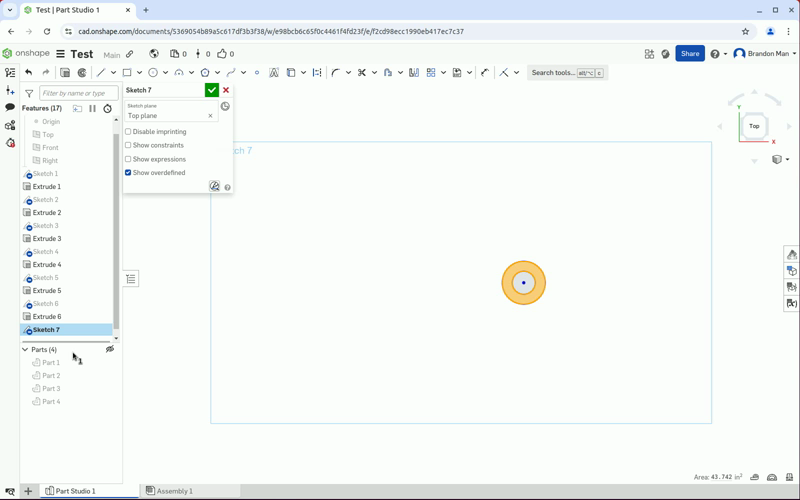
key(shift+y)
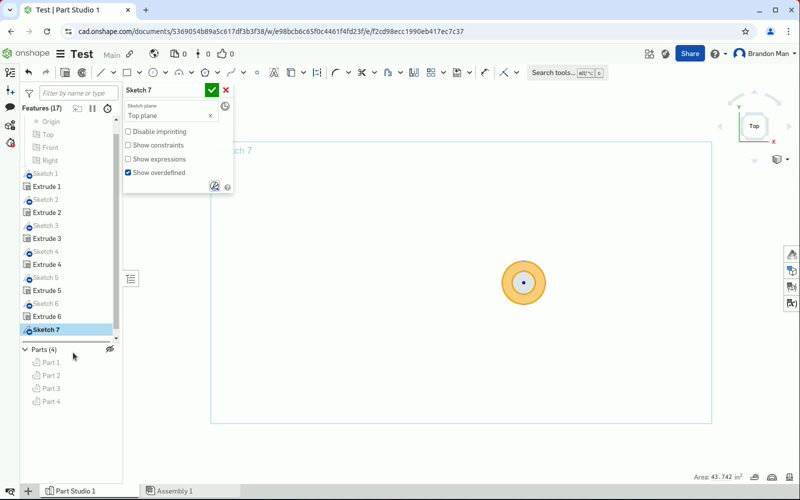
key(shift+e)
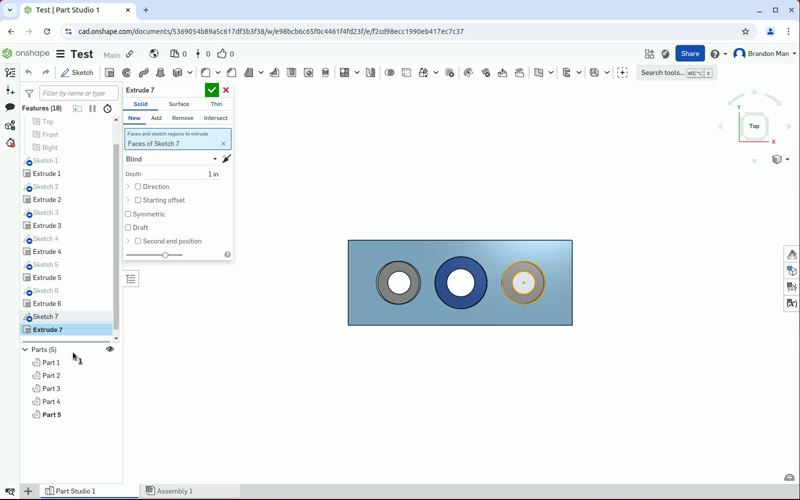
mouse_move(143, 106)
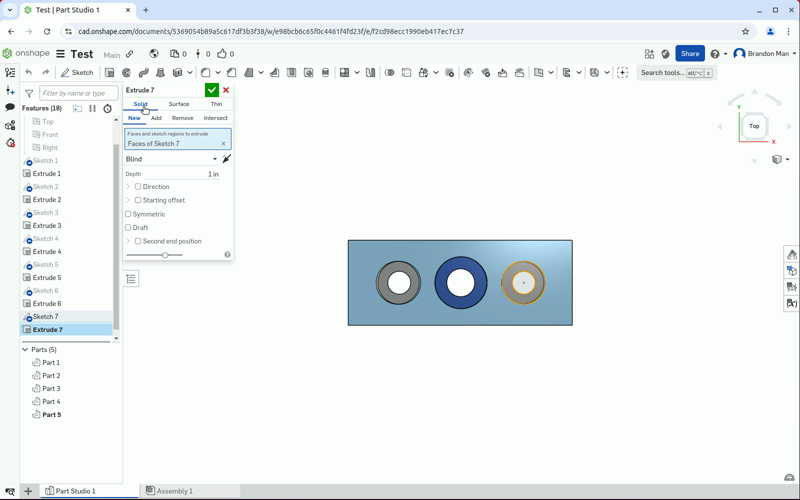
click(143, 106)
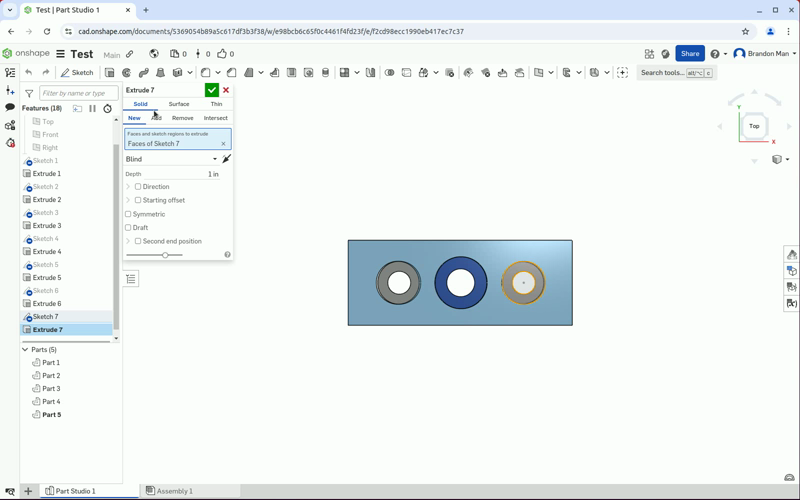
mouse_move(186, 120)
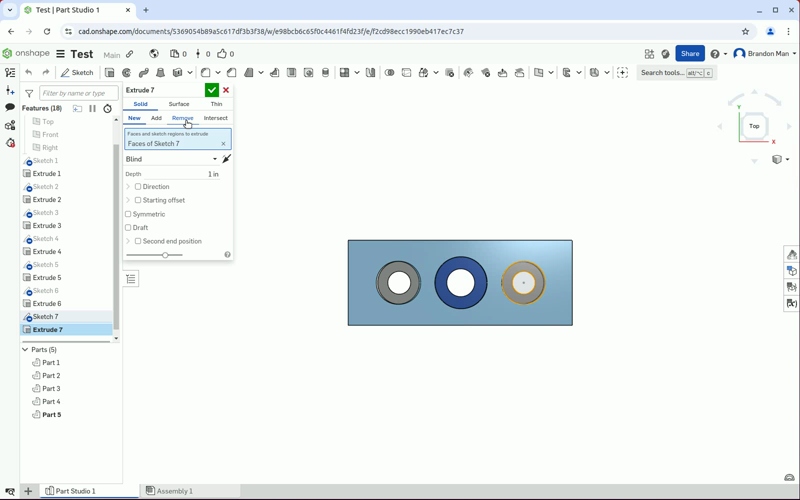
click(186, 120)
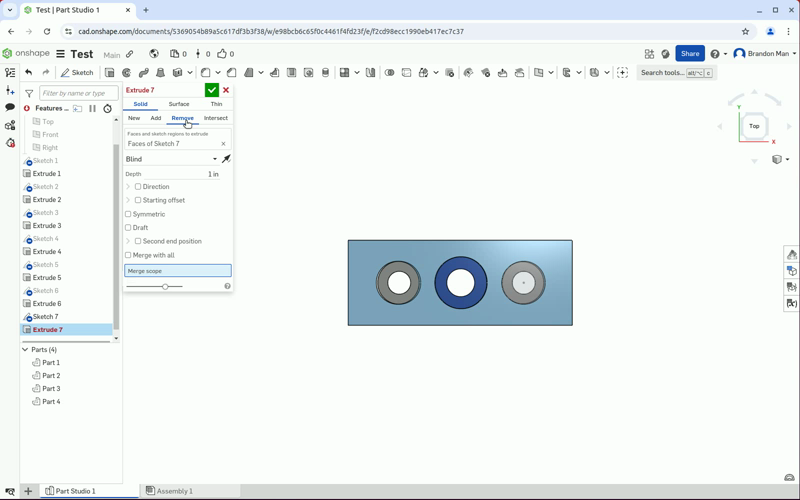
key(tab, 4)
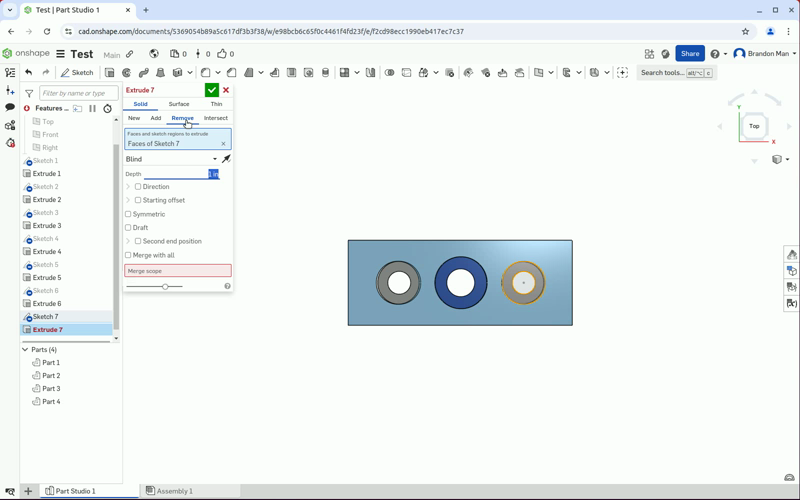
text(-1.926)
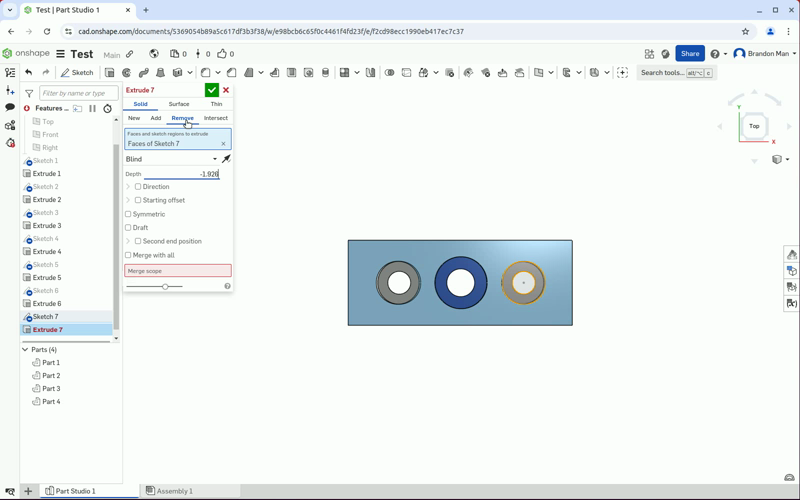
key(tab, 6)
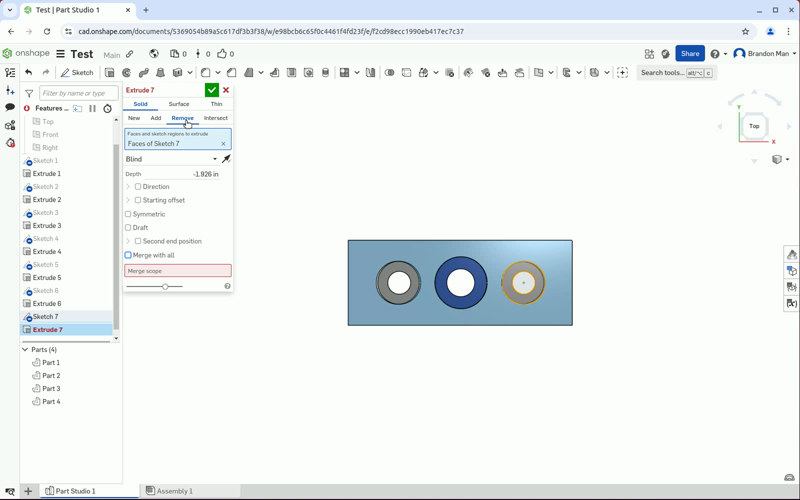
key(space)
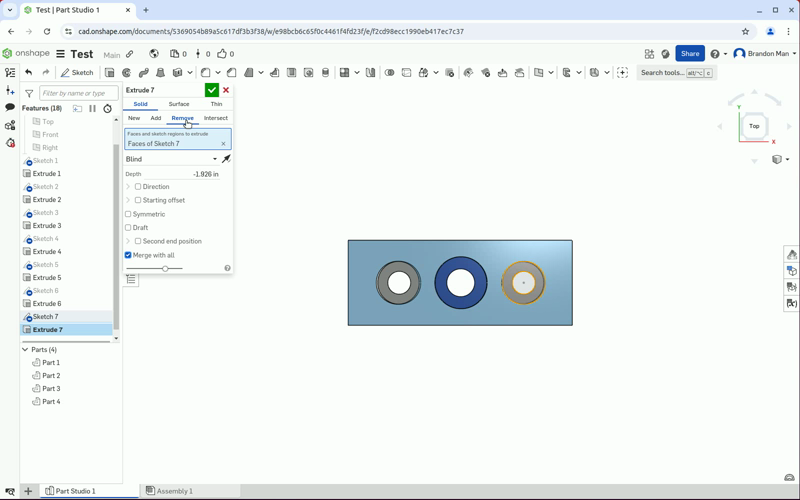
key(enter)
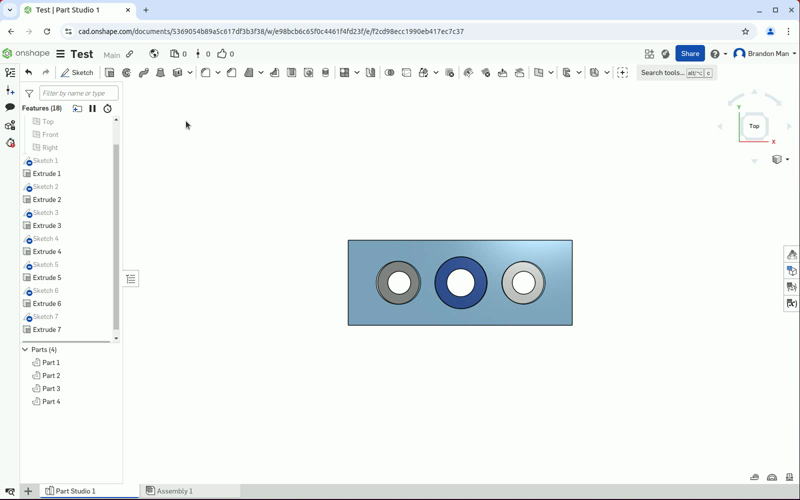
key(shift+h)
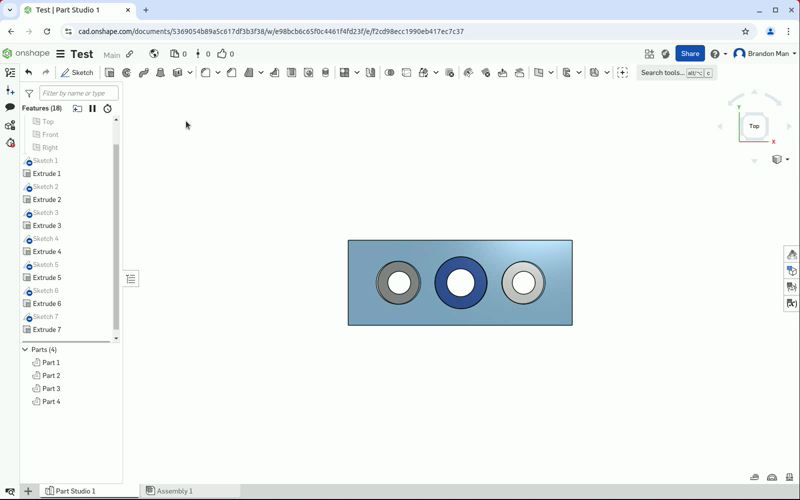
key(shift+h)
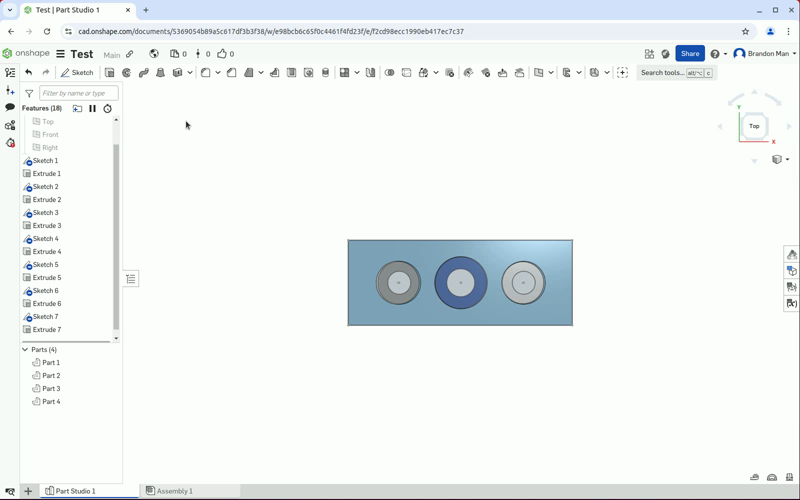
key(shift+7)
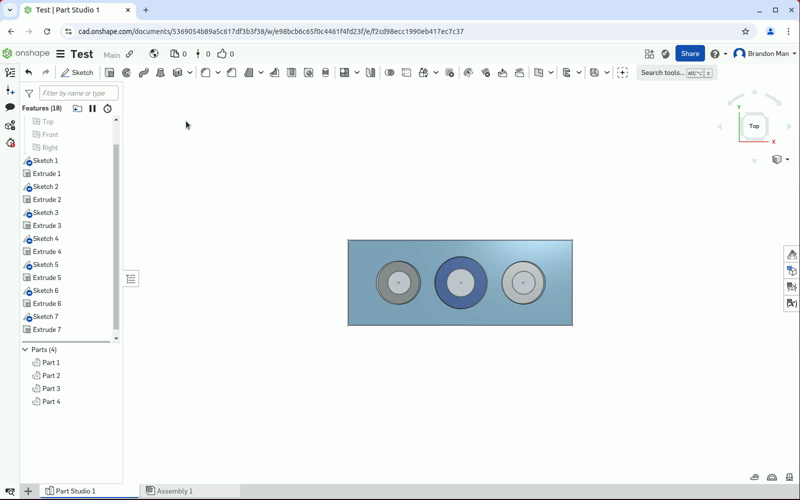
key(up, 3)
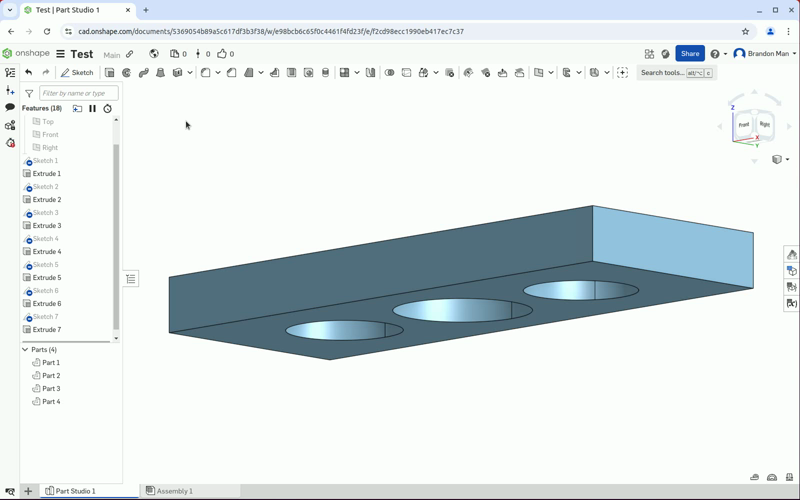
key(left, 3)
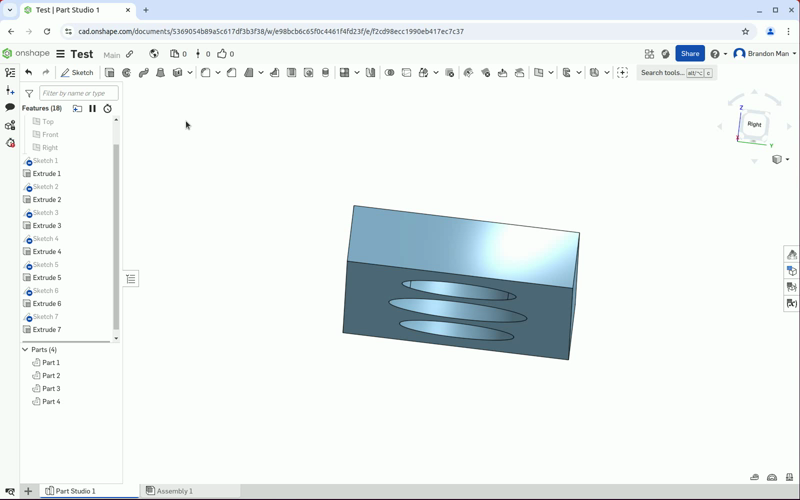
key(right, 3)
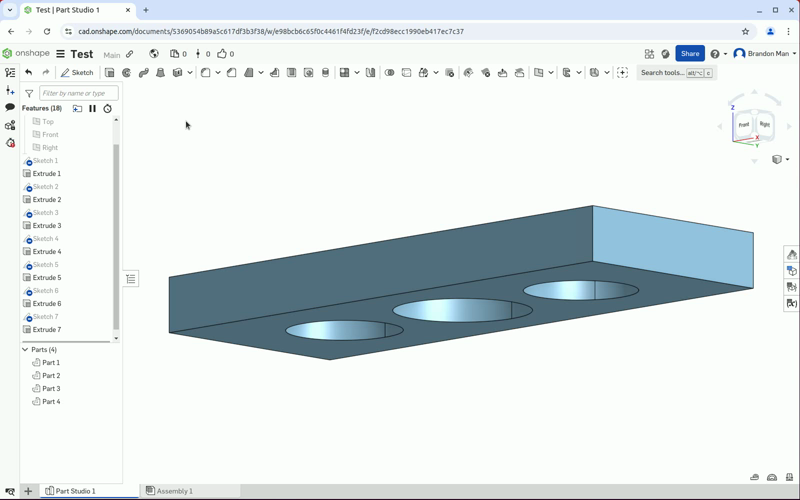
key(down, 3)
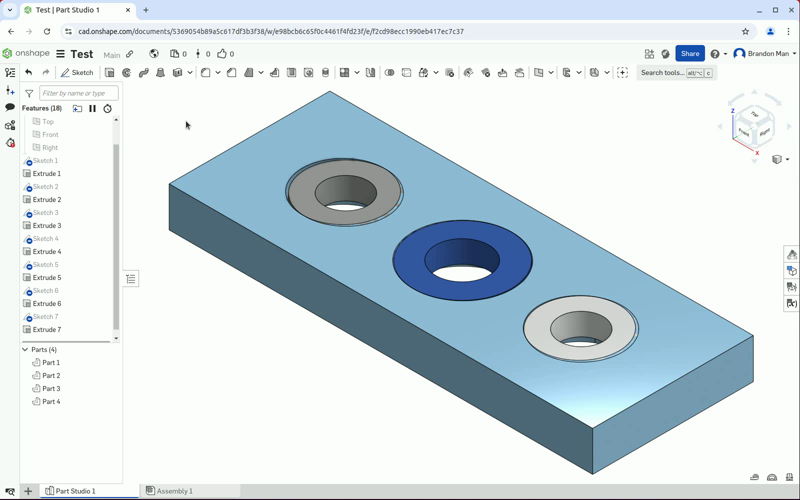
mouse_move(69, 163)
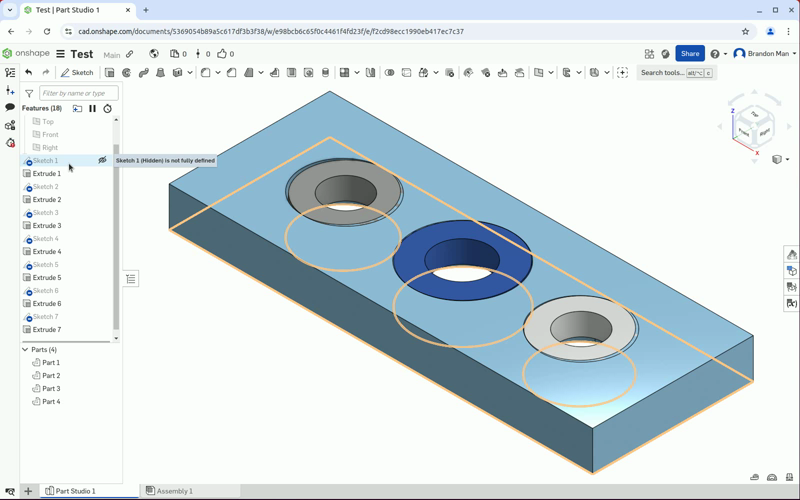
click(69, 163)